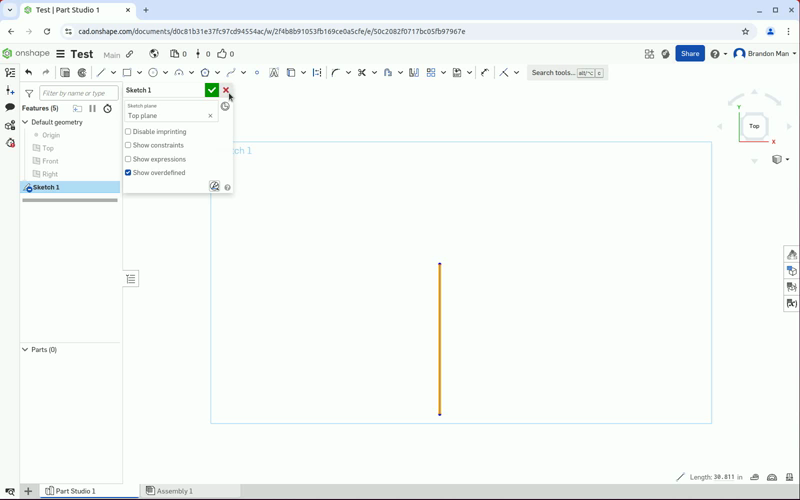
key(shift+h)
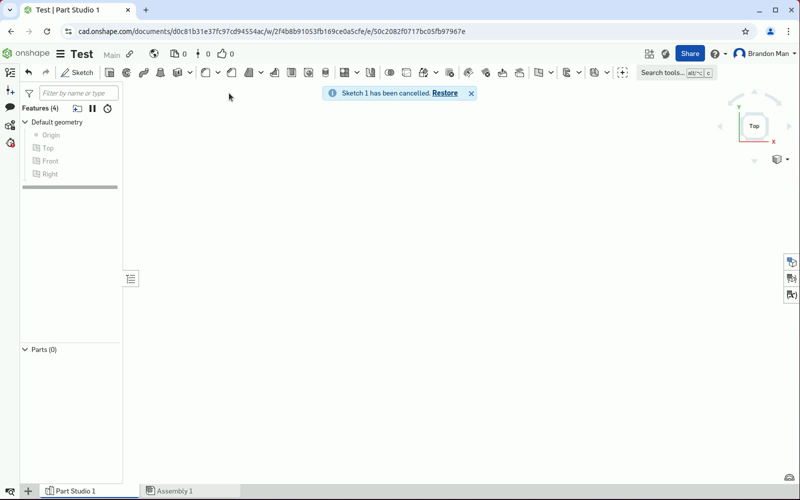
mouse_move(73, 352)
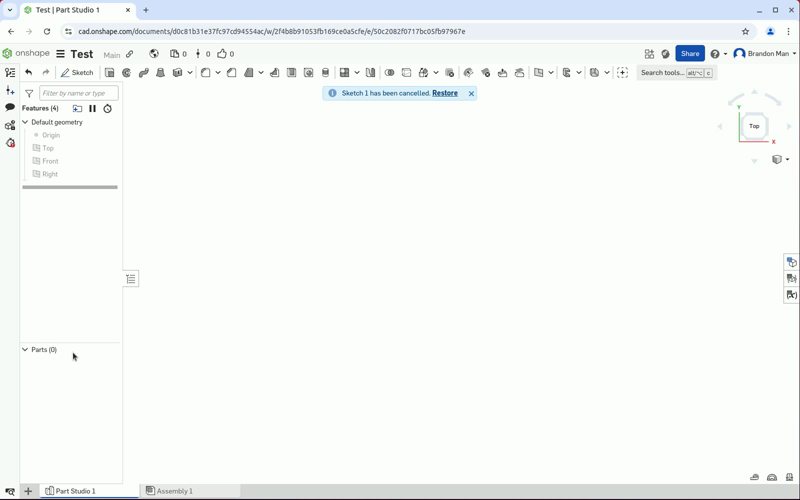
key(y)
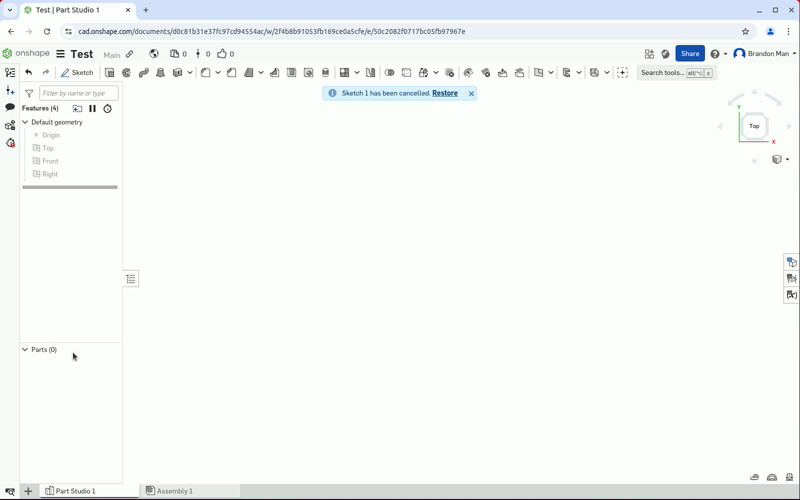
key(shift+p)
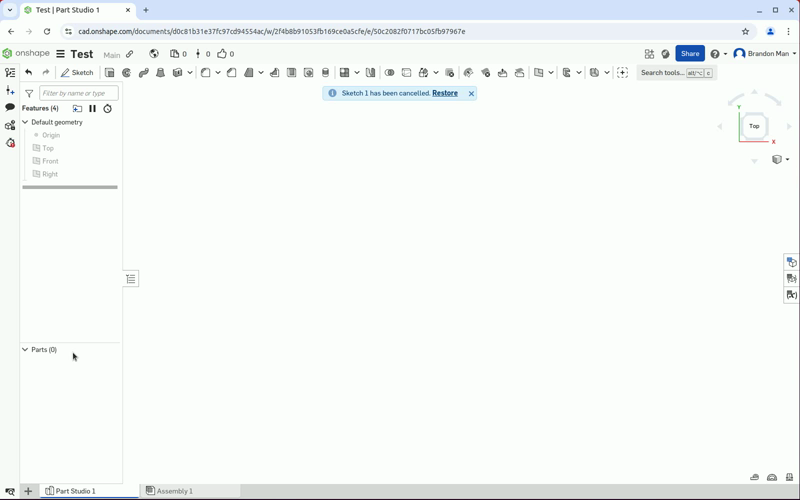
key(space)
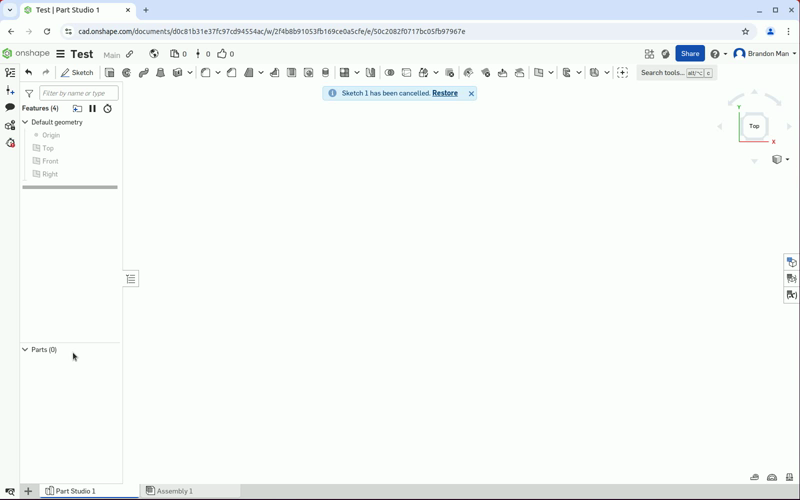
key_down(shift)
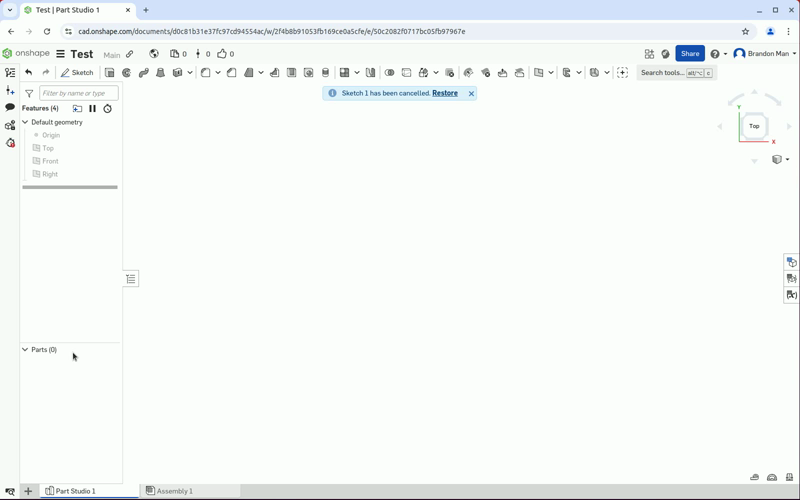
key(up)
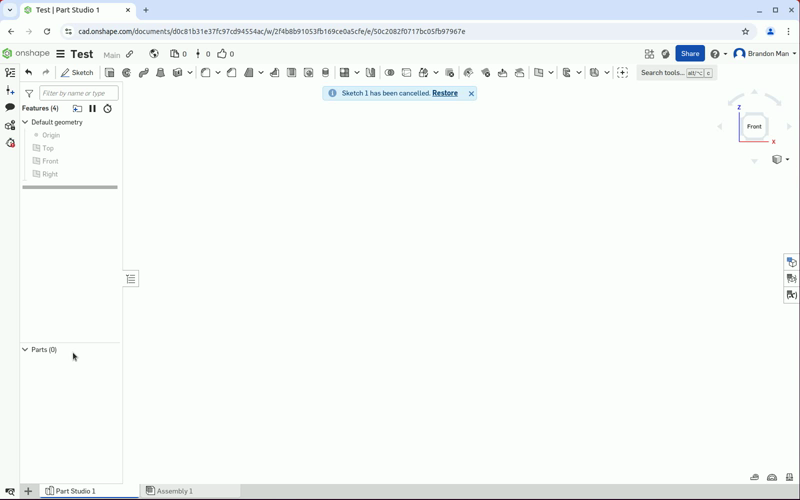
key_up(shift)
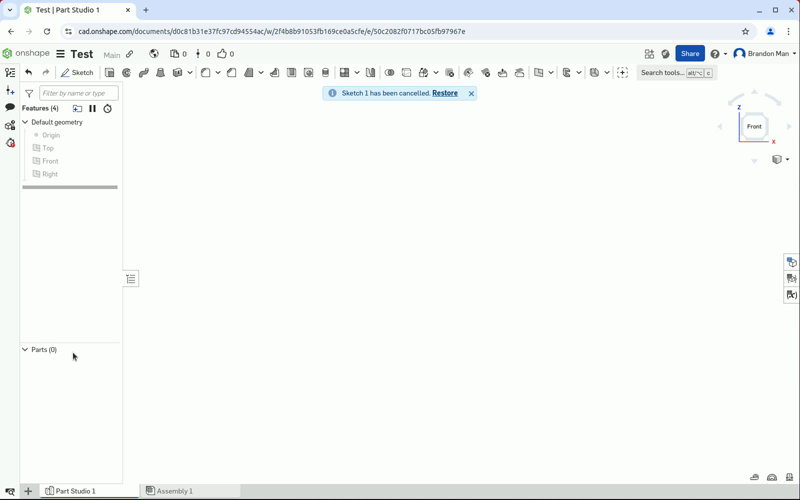
key(space)
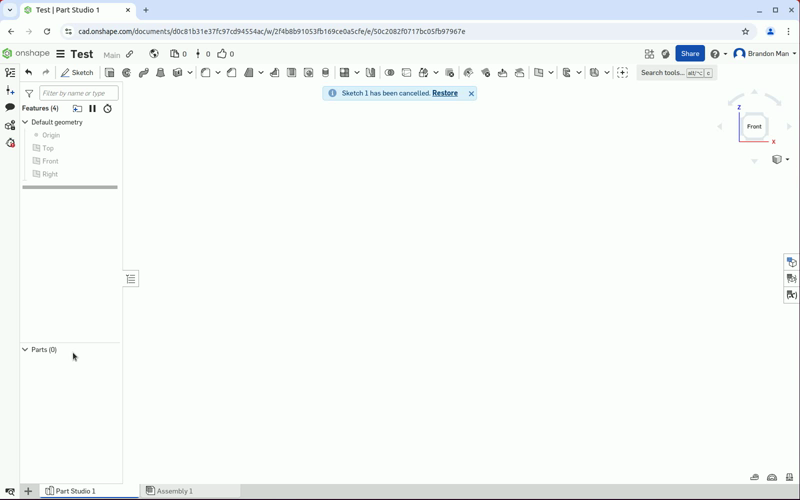
key_down(shift)
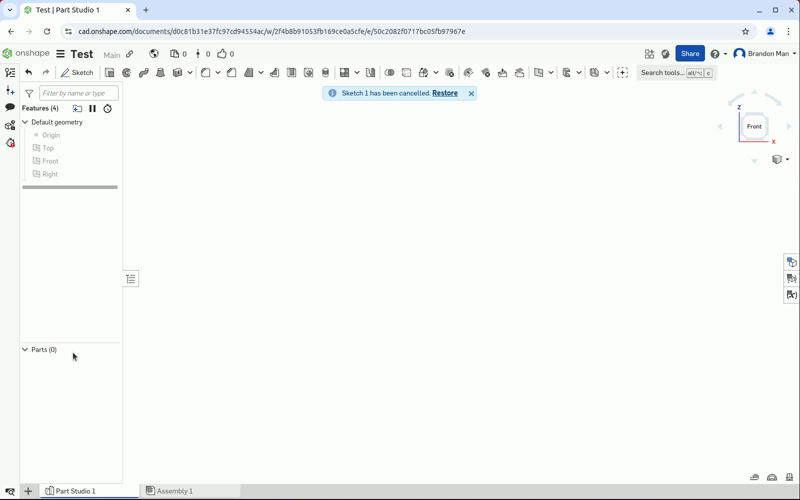
key(left)
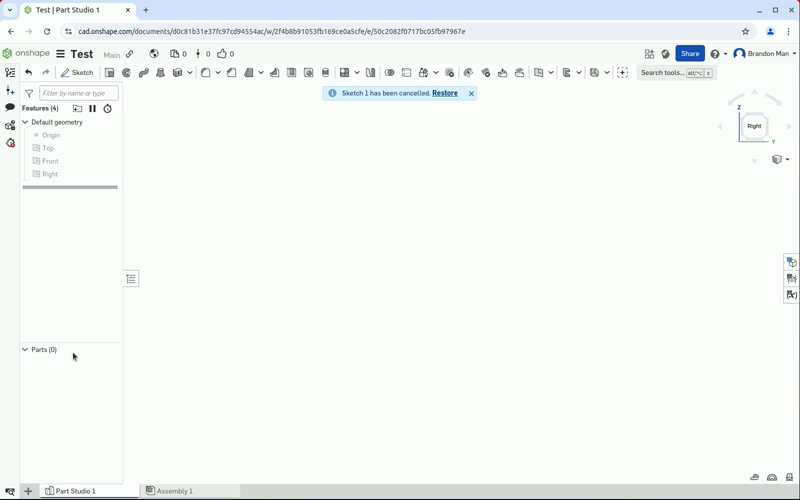
key_up(shift)
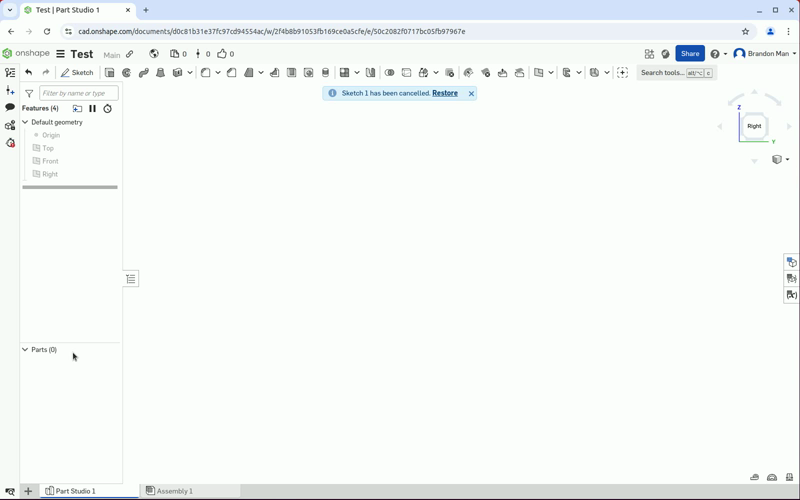
mouse_move(73, 352)
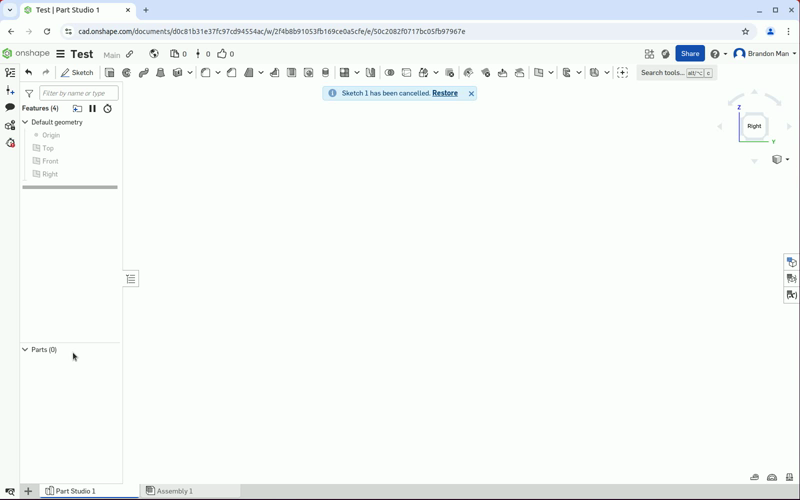
key(shift+y)
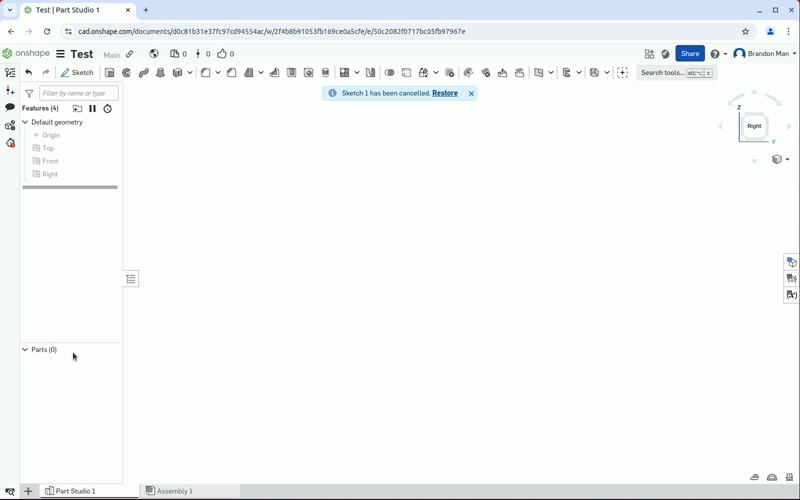
key(shift+s)
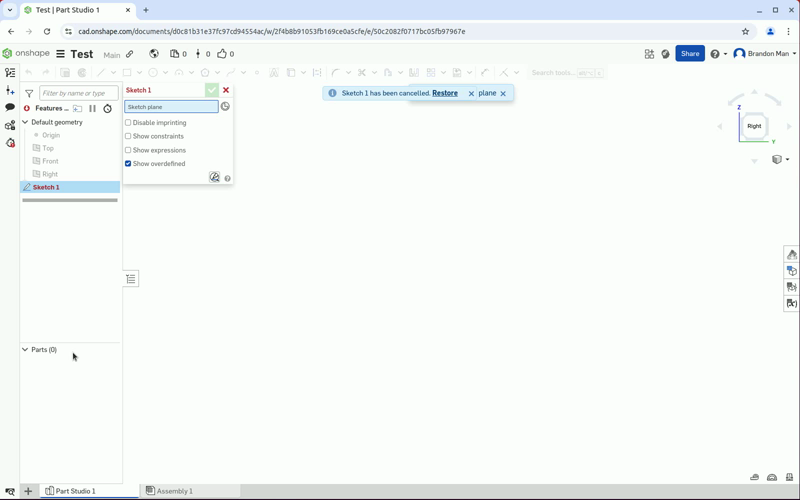
mouse_move(73, 176)
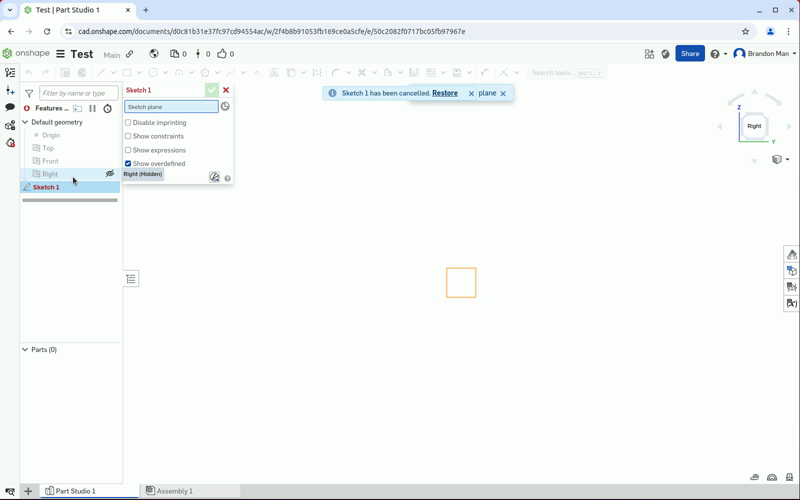
click(73, 176)
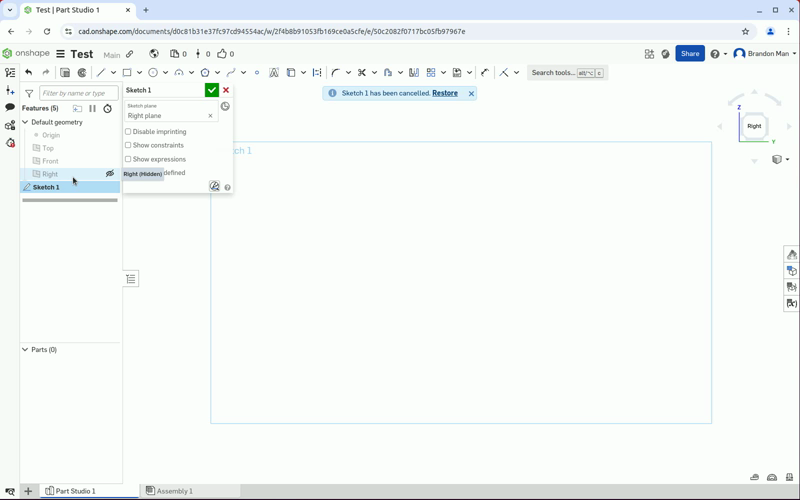
mouse_move(73, 352)
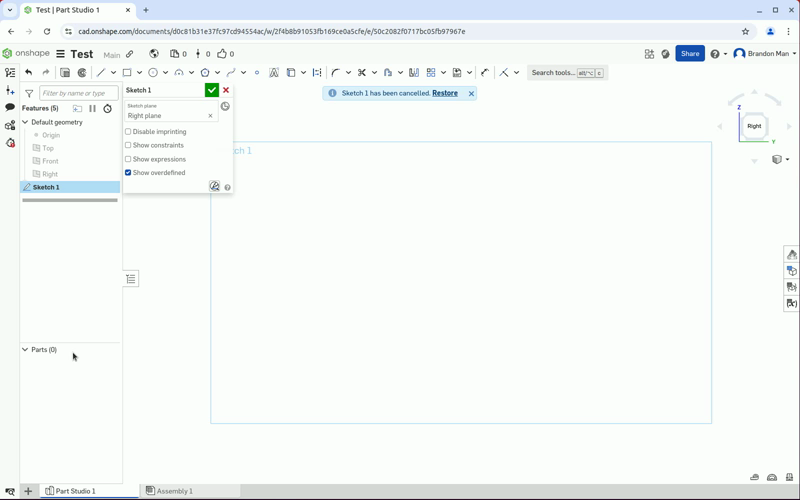
key(y)
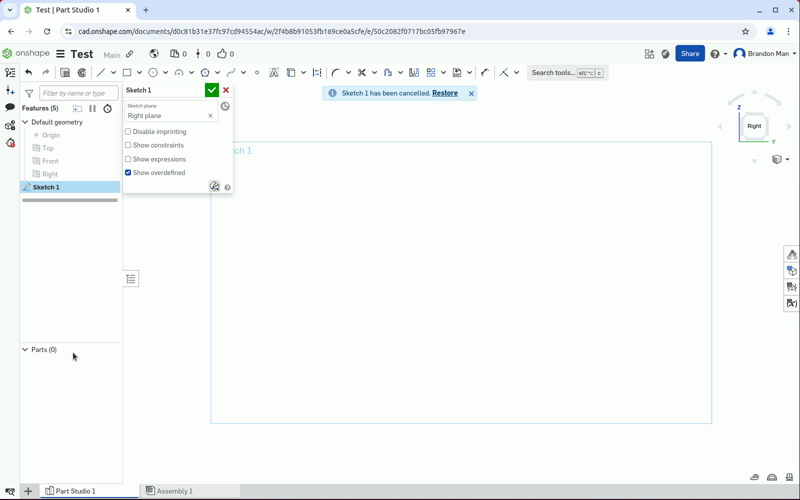
key(l)
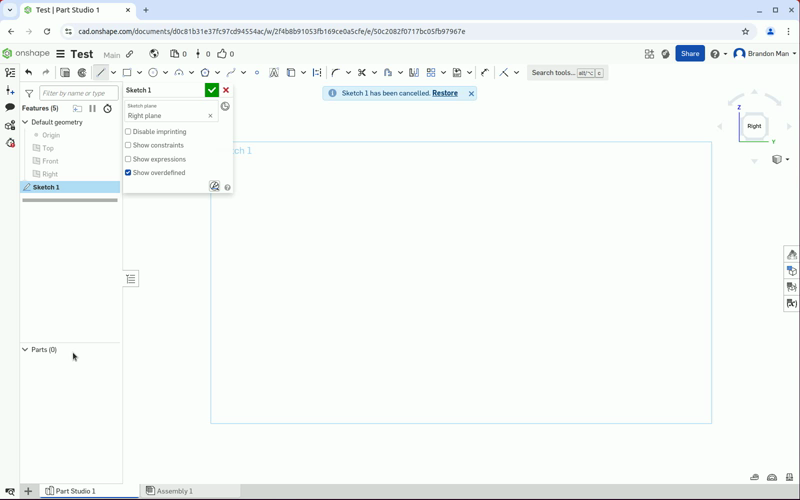
key_down(shift)
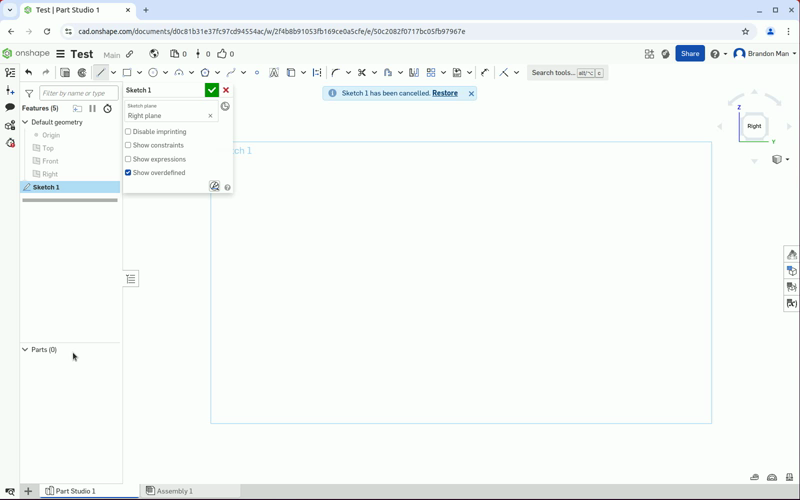
mouse_move(518, 211)
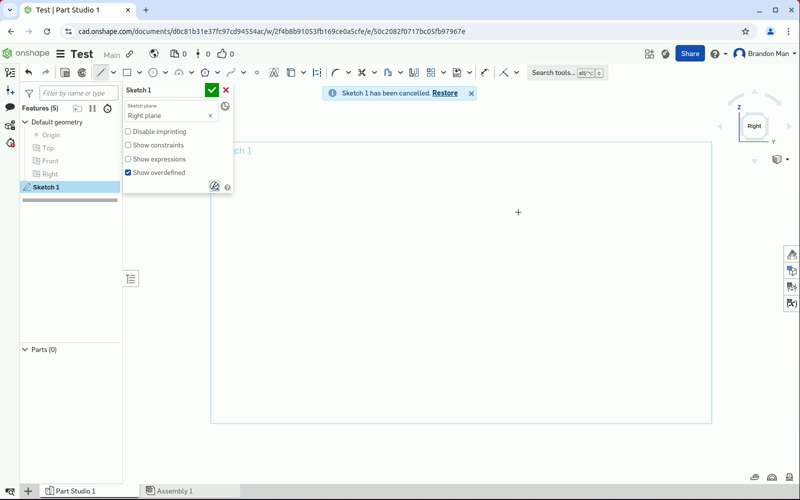
click(518, 211)
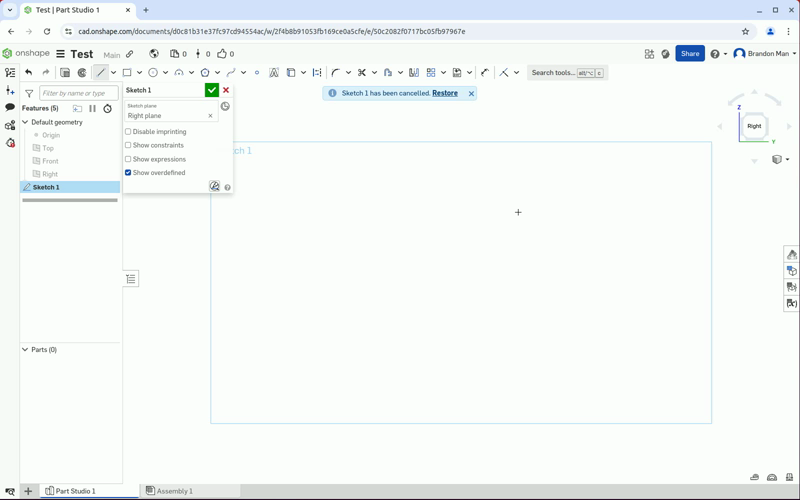
key_up(shift)
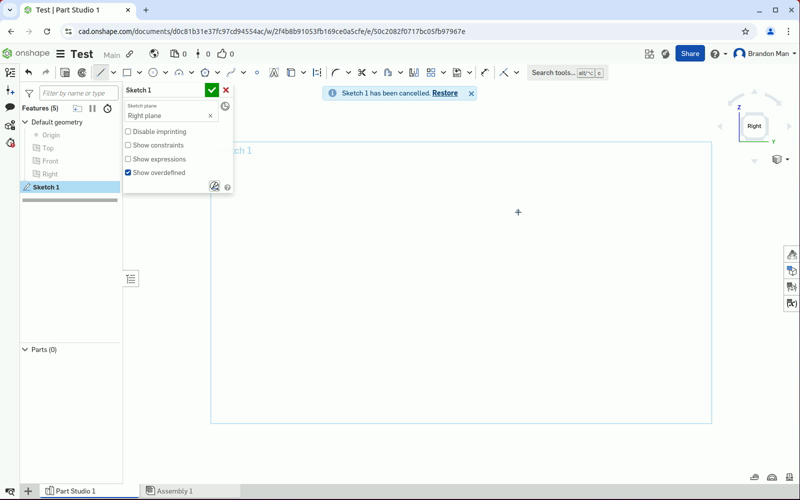
key_down(shift)
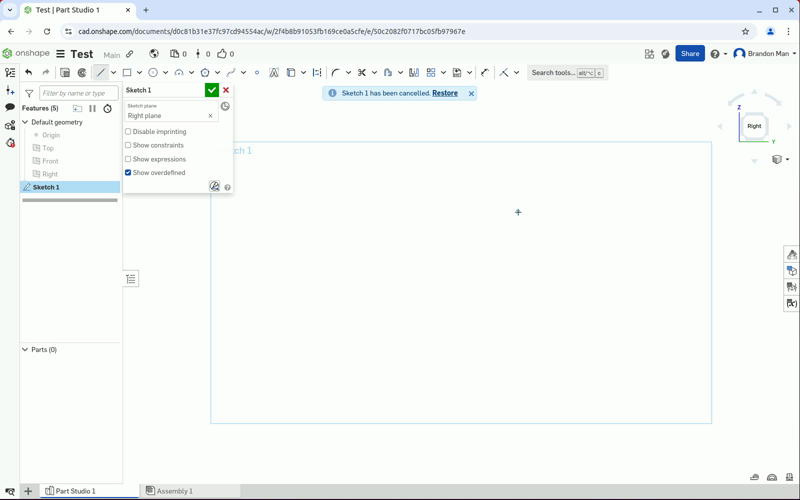
mouse_move(548, 211)
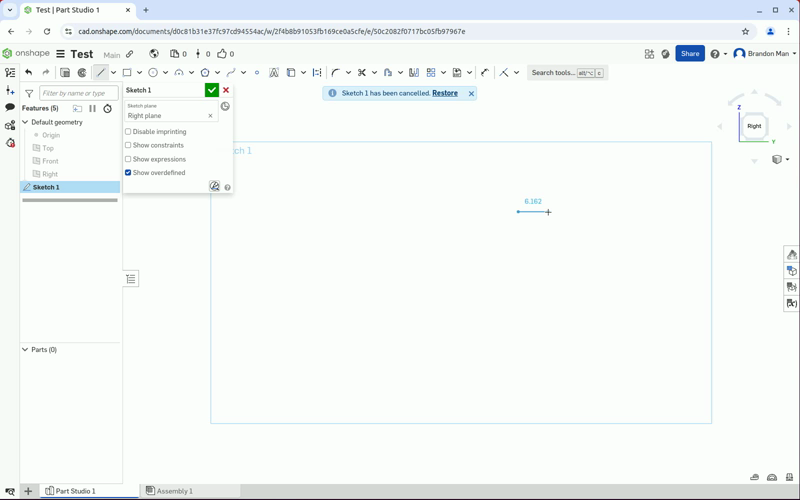
mouse_move(532, 211)
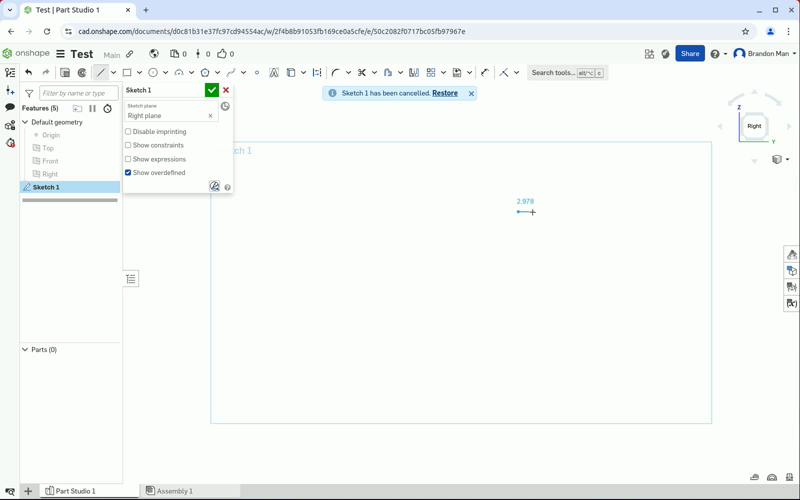
click(532, 211)
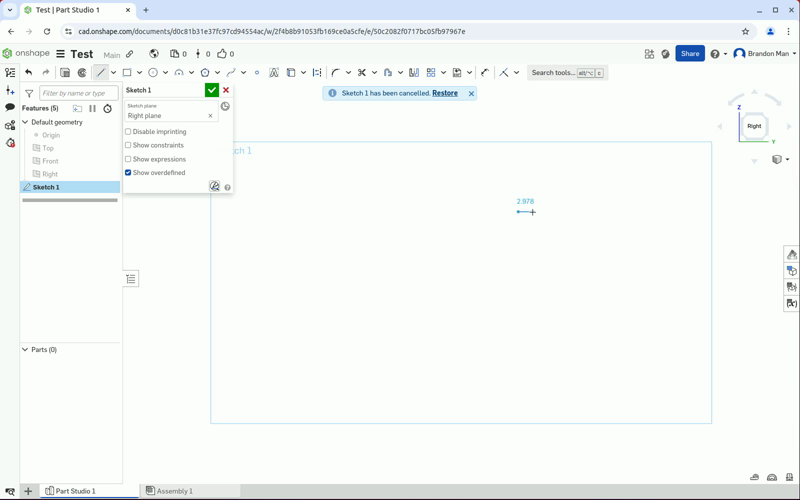
key_up(shift)
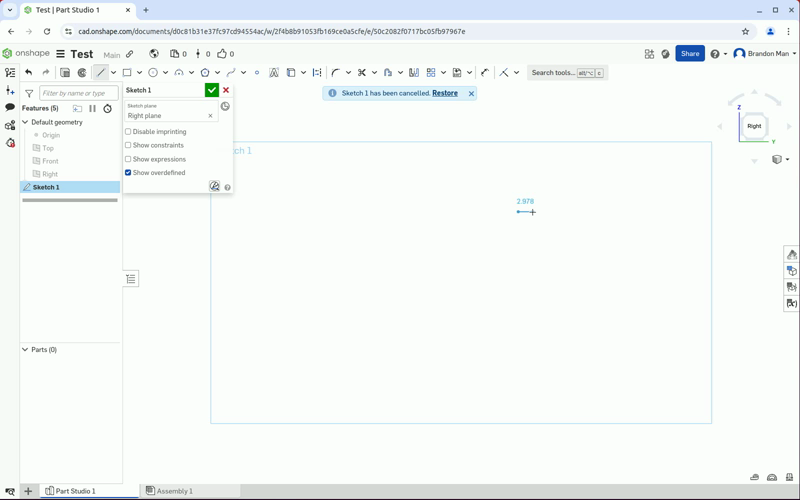
key_down(shift)
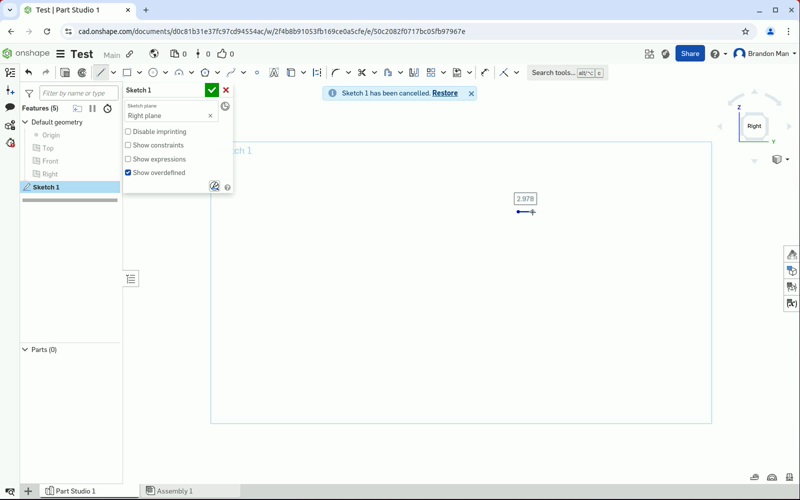
mouse_move(562, 211)
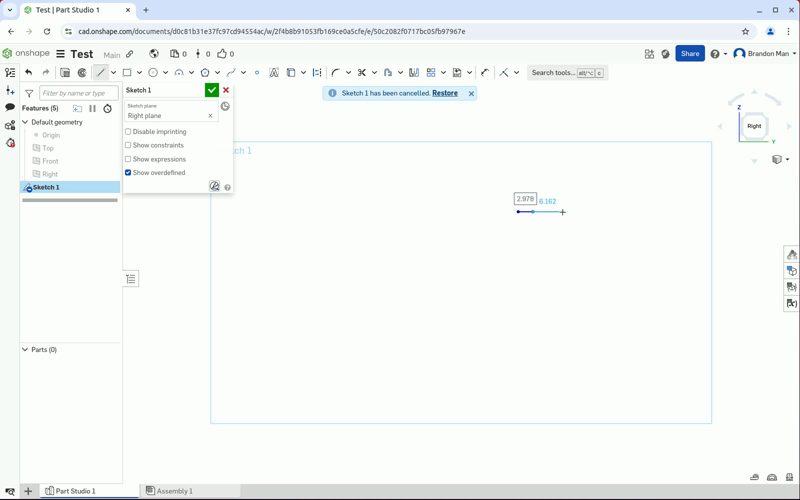
mouse_move(518, 169)
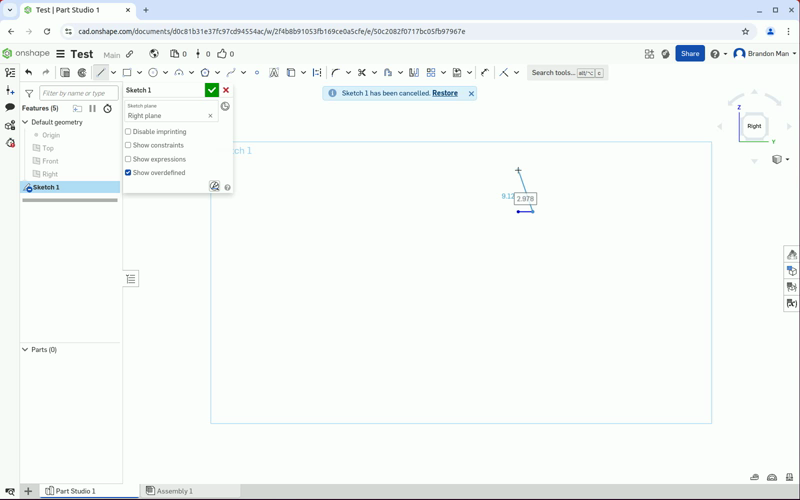
click(518, 169)
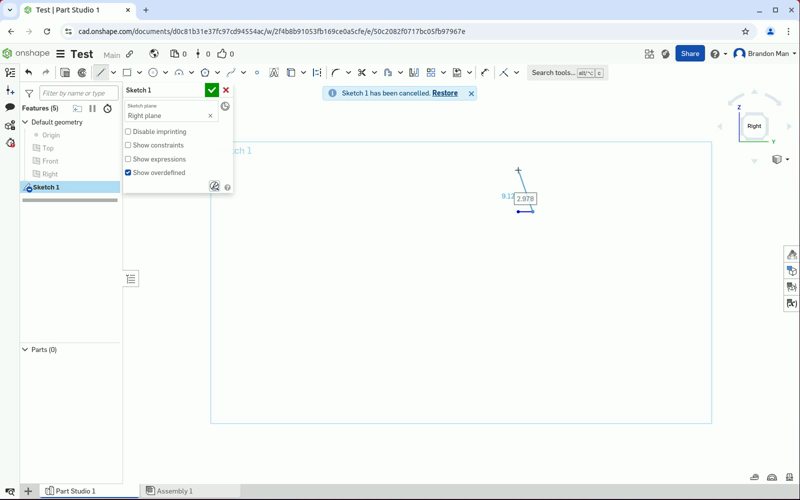
key_up(shift)
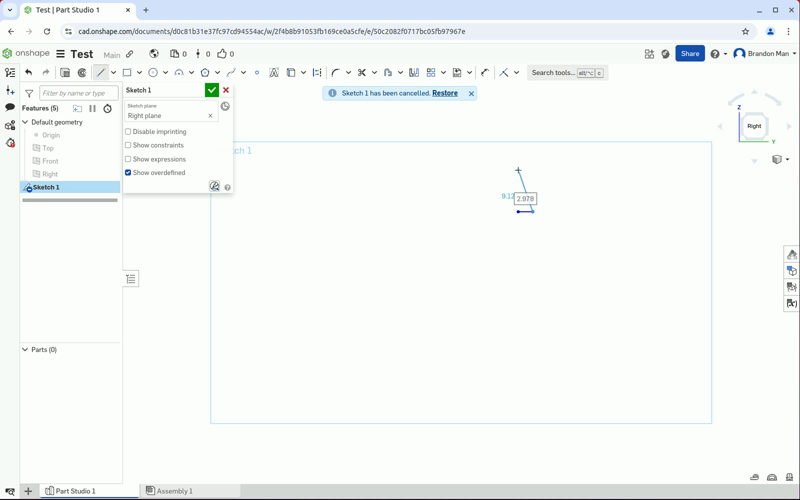
mouse_move(548, 169)
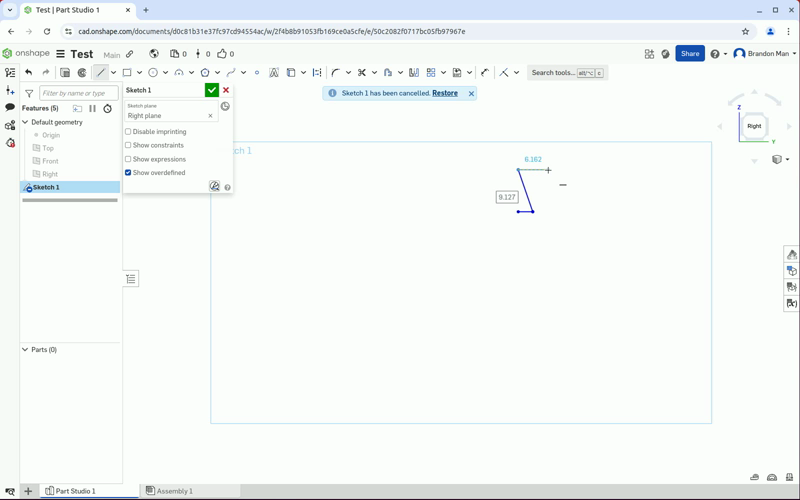
key_down(shift)
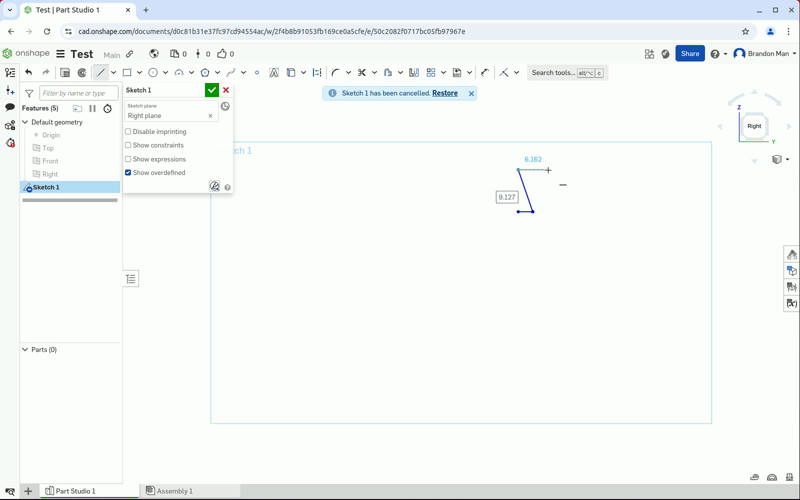
mouse_move(518, 211)
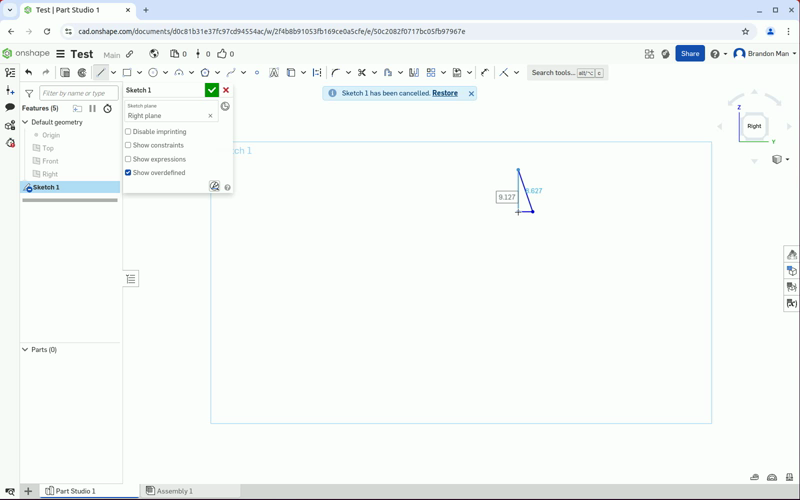
key_up(shift)
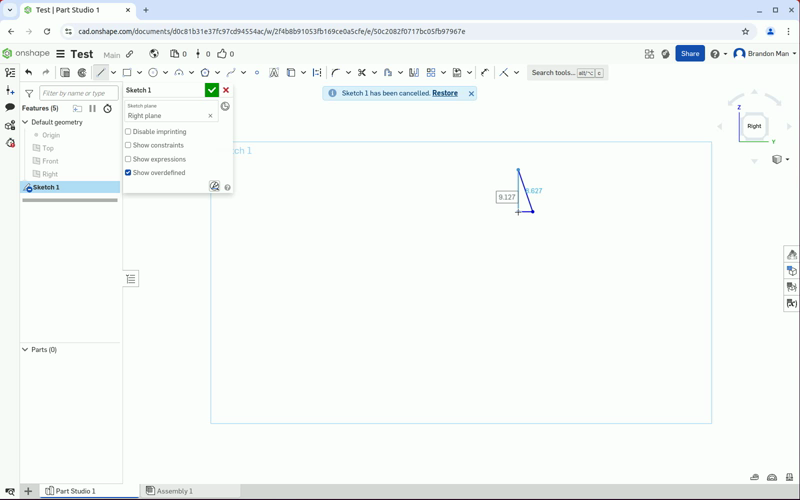
click(518, 211)
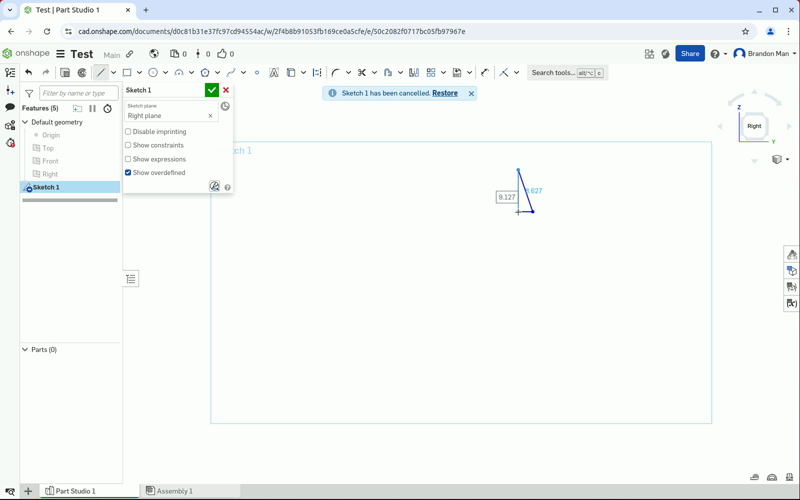
key(esc)
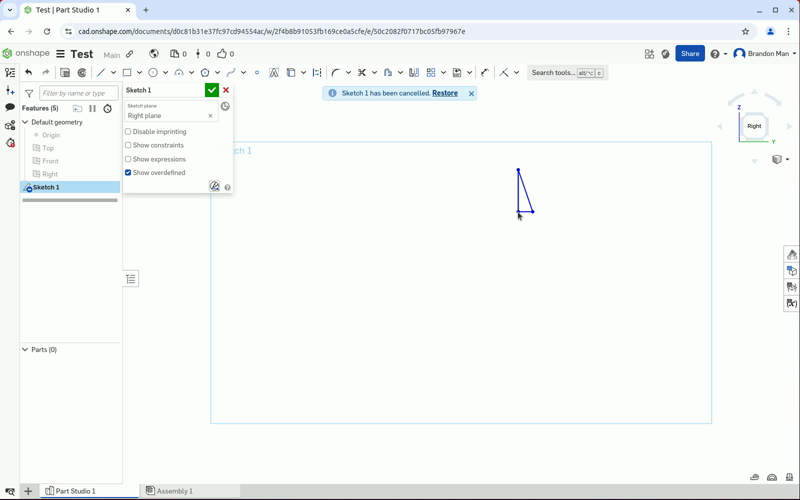
mouse_move(526, 196)
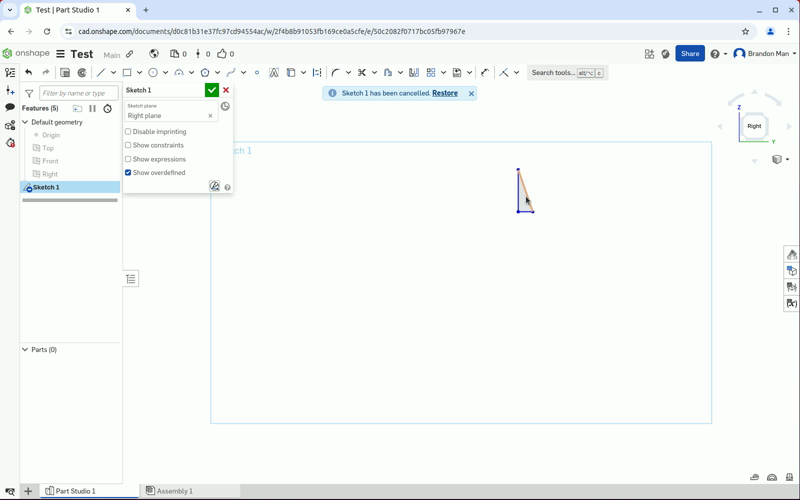
scroll(6)
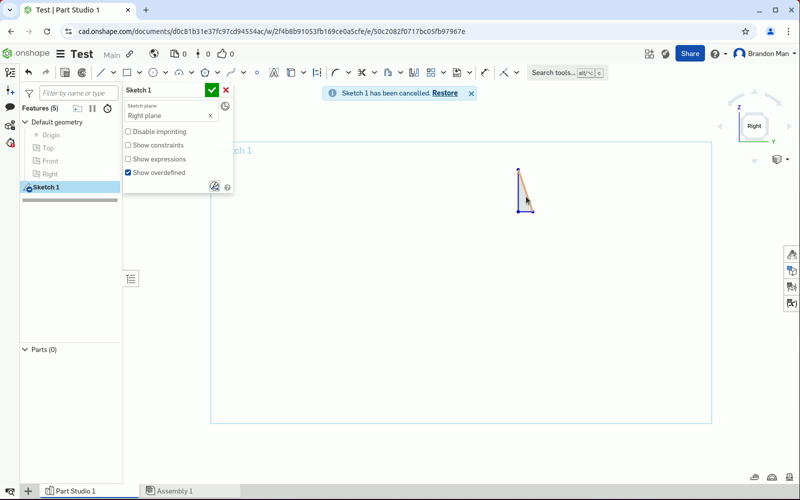
scroll(6)
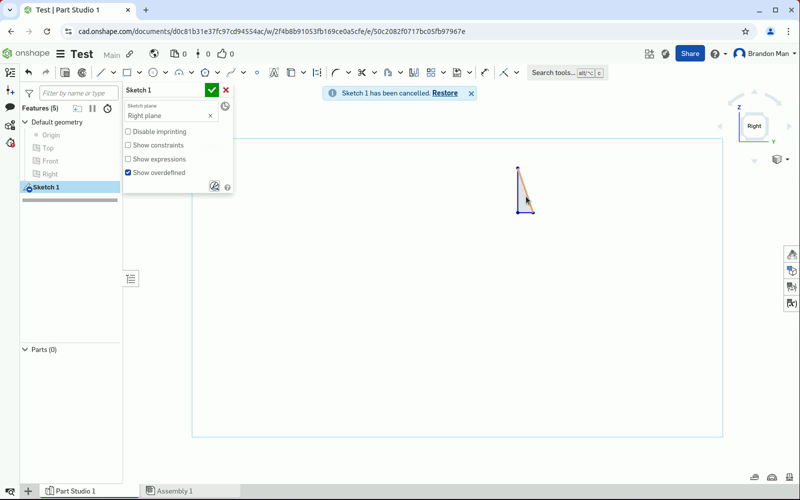
scroll(6)
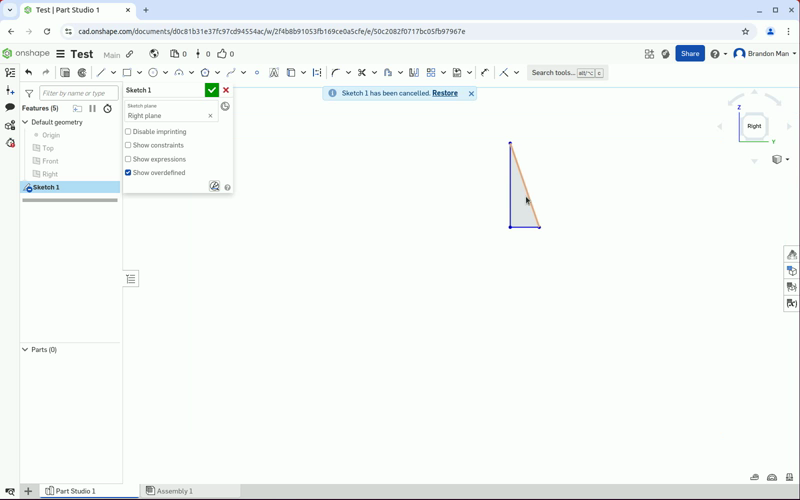
scroll(6)
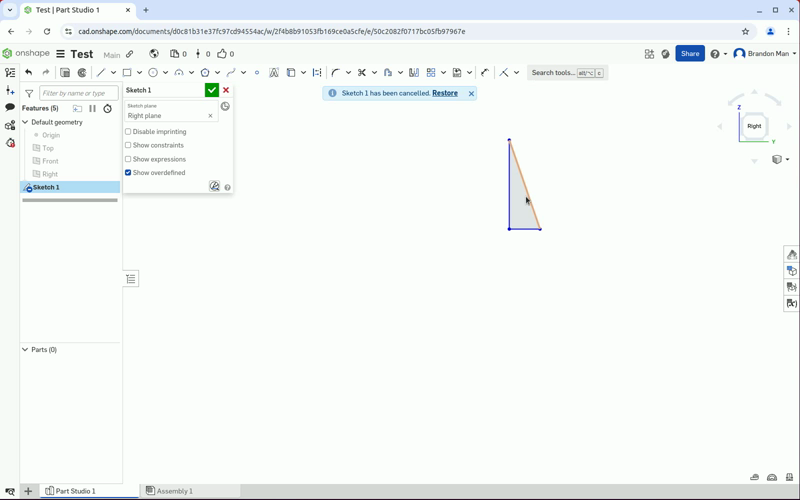
scroll(6)
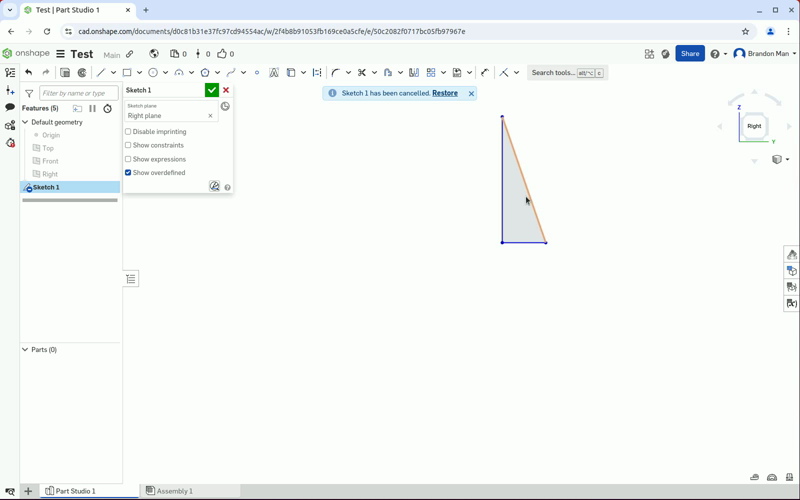
scroll(6)
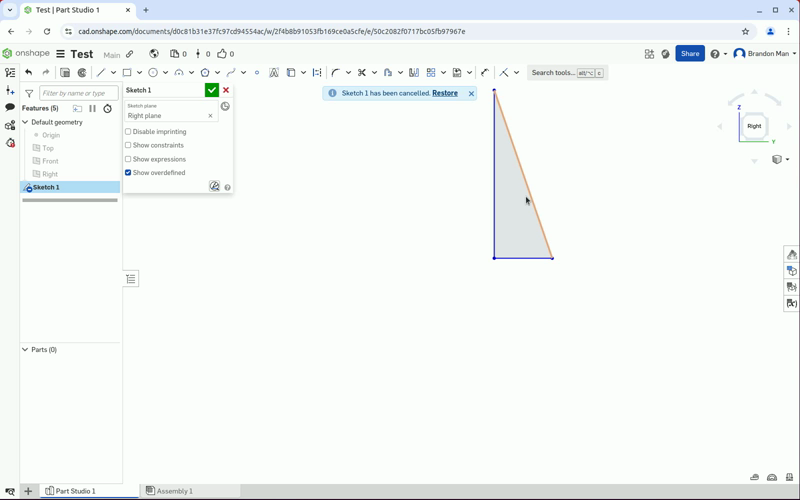
scroll(6)
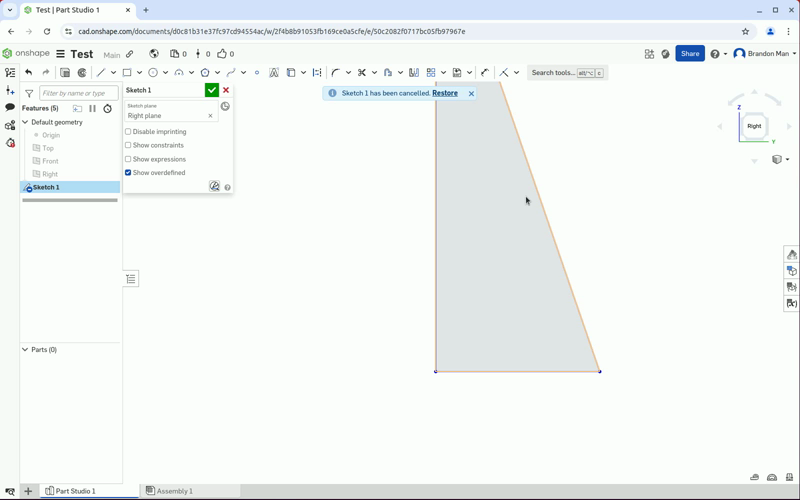
click(526, 196)
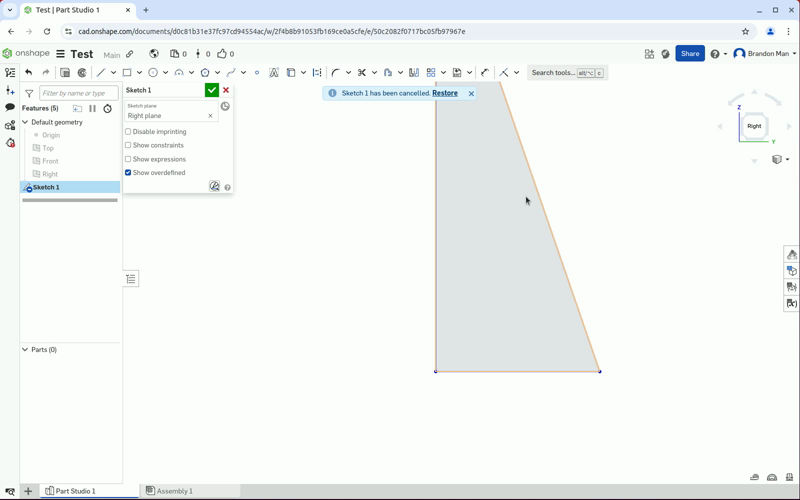
scroll(-6)
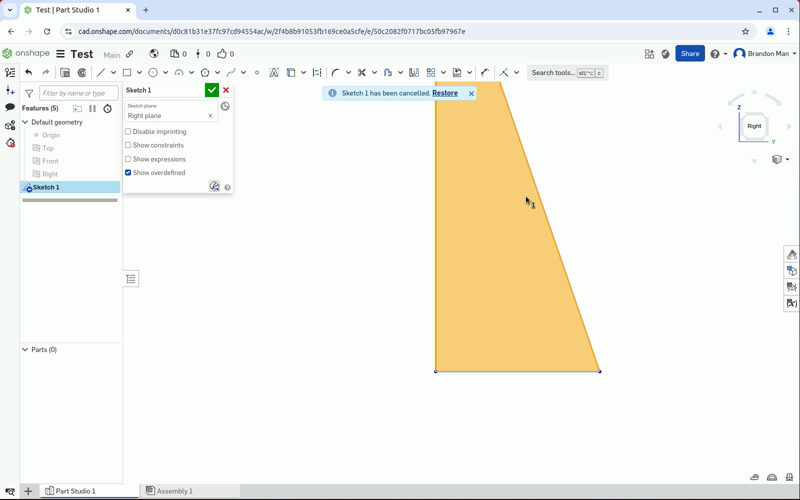
scroll(-6)
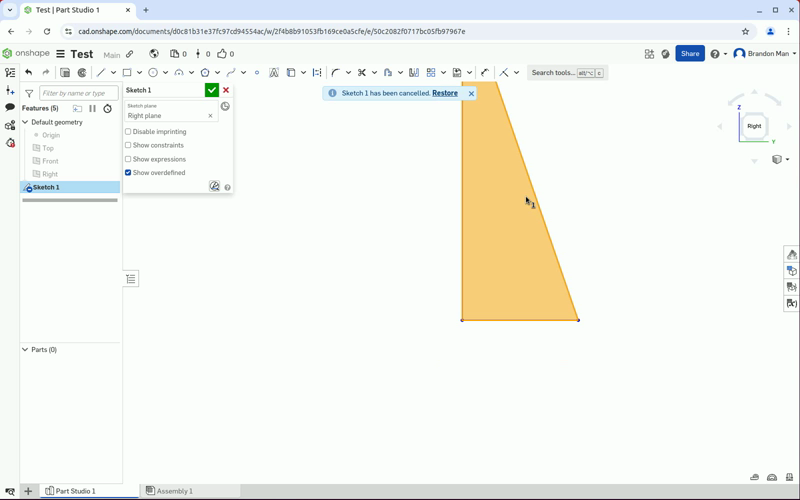
scroll(-6)
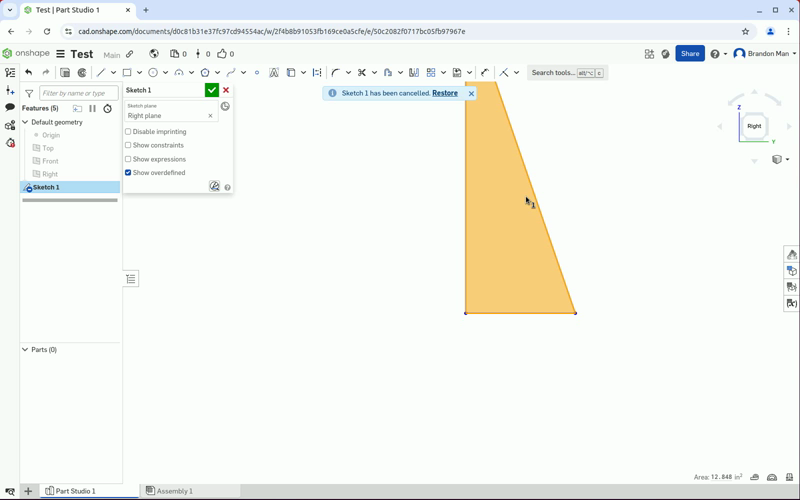
scroll(-6)
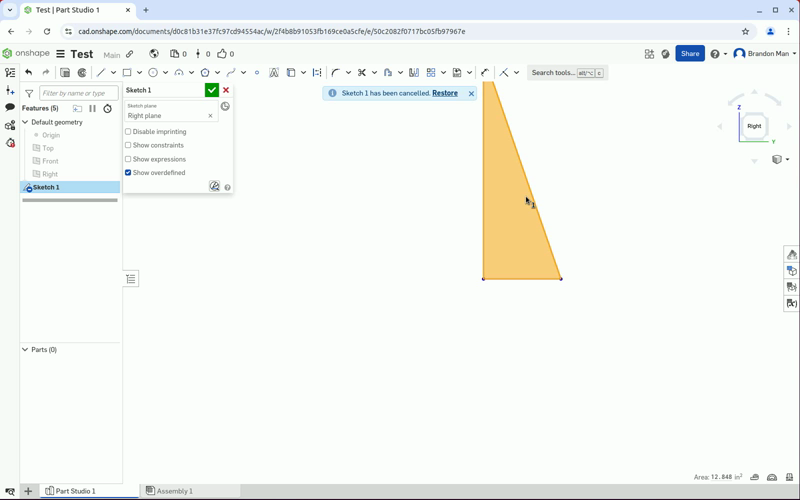
scroll(-6)
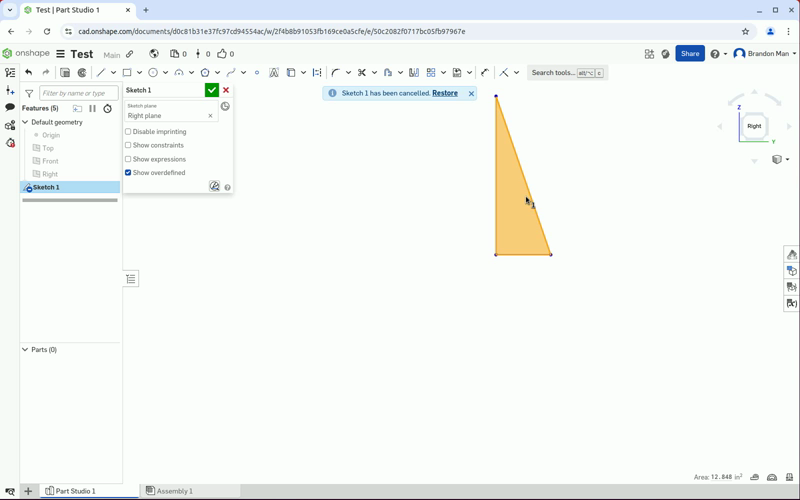
scroll(-6)
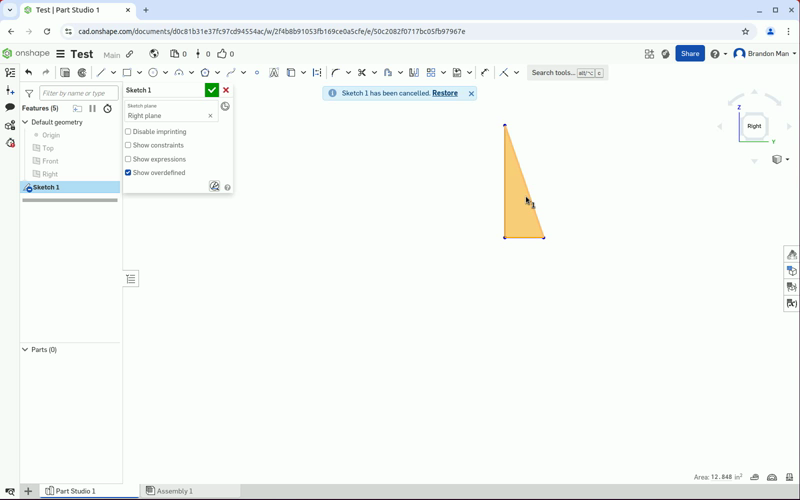
scroll(-6)
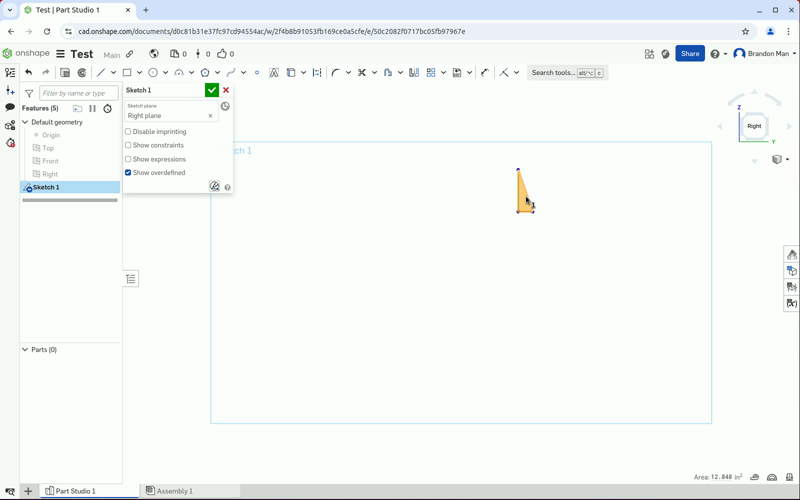
mouse_move(73, 352)
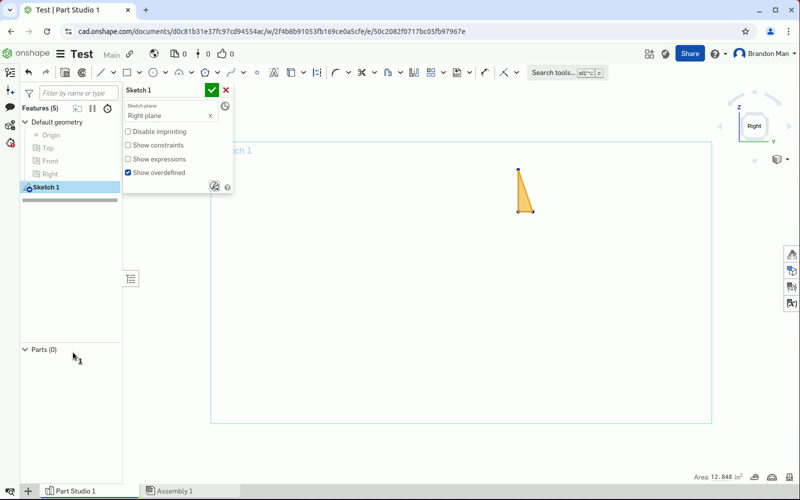
key(shift+y)
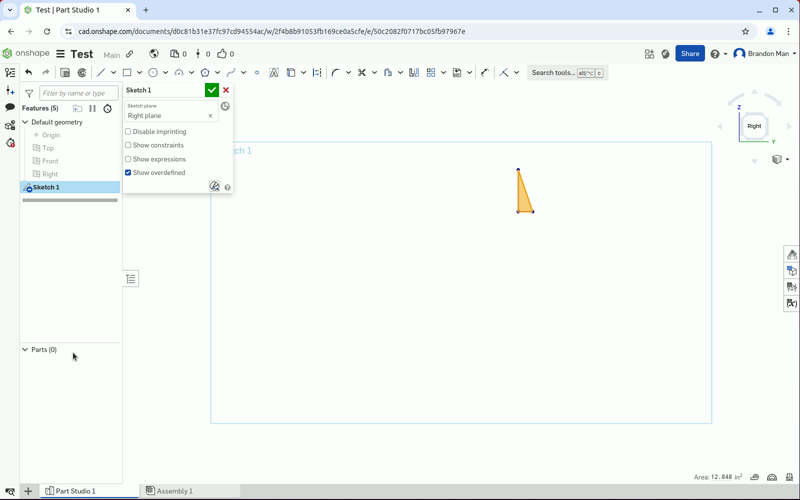
key(shift+e)
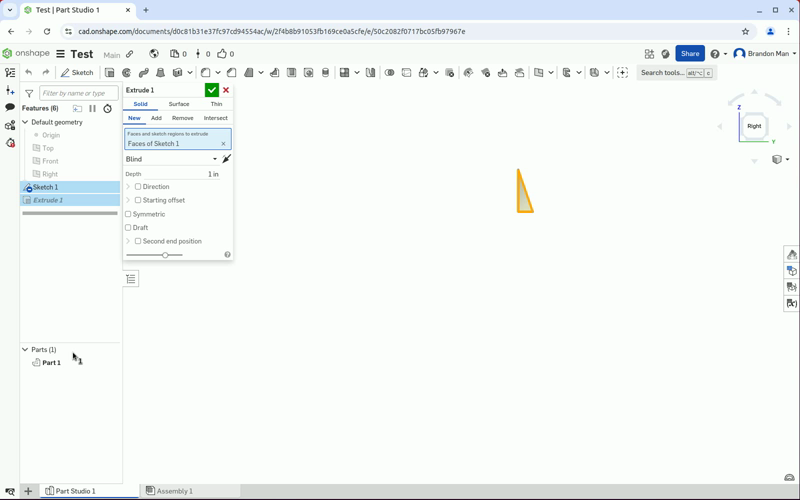
mouse_move(143, 106)
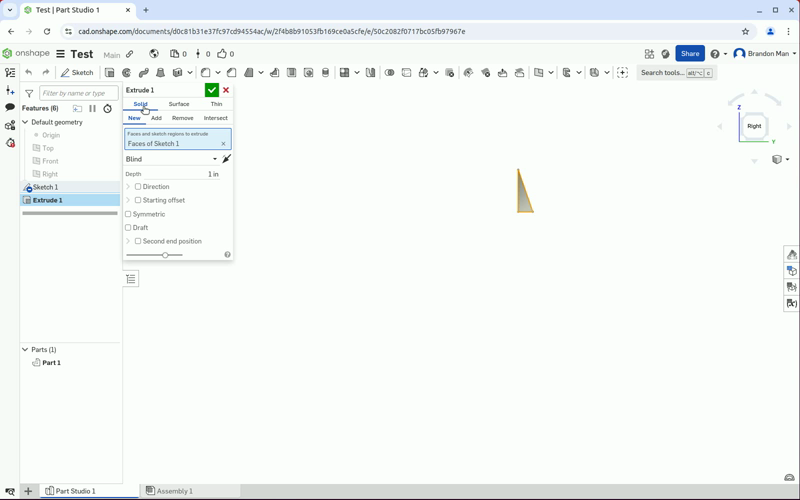
click(143, 106)
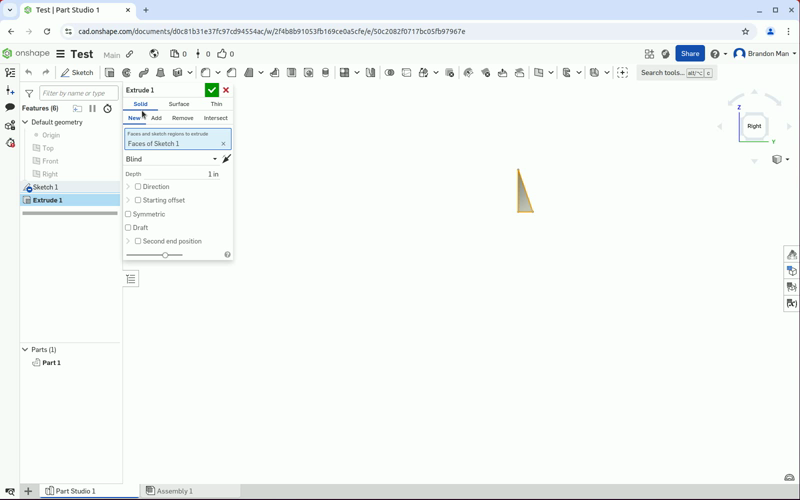
mouse_move(137, 120)
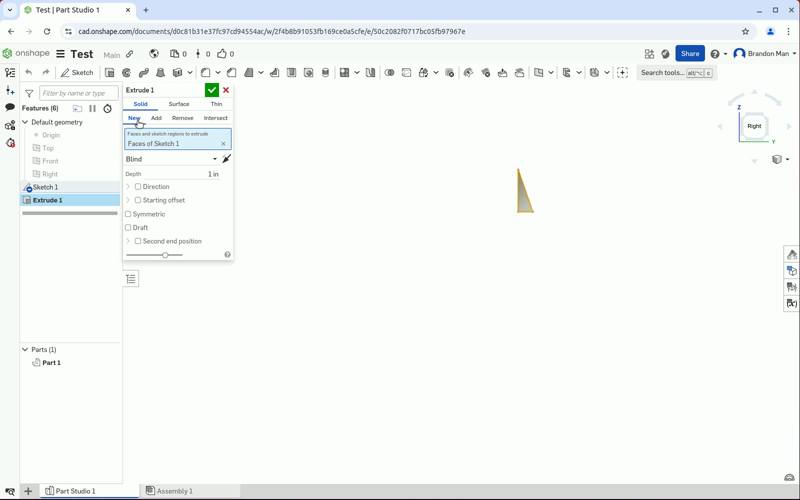
click(137, 120)
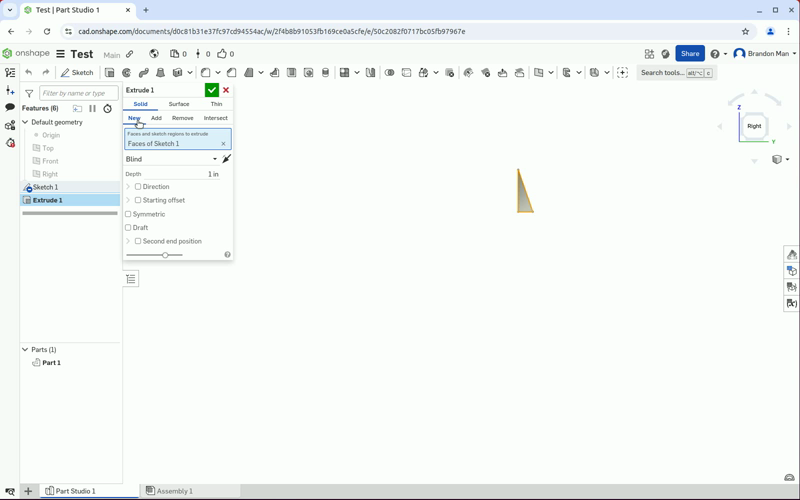
key(tab, 4)
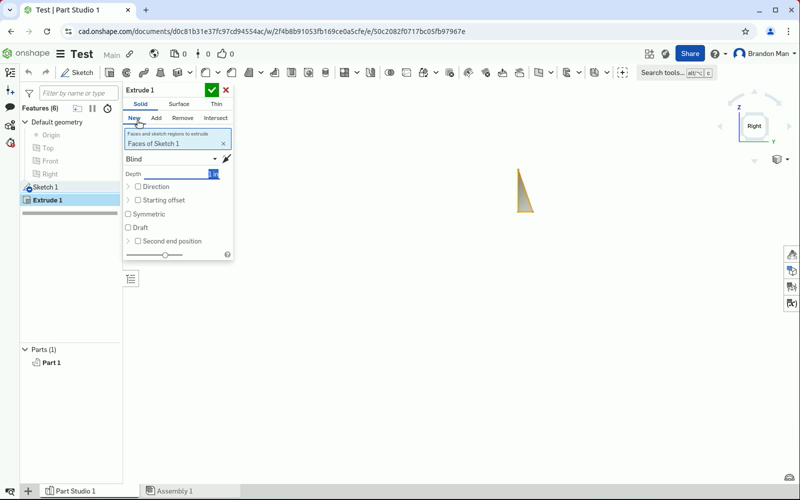
text(4.814)
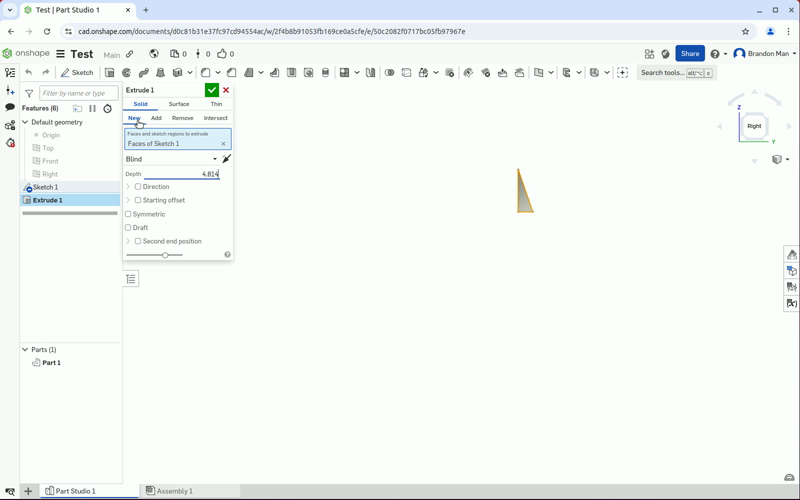
key(enter)
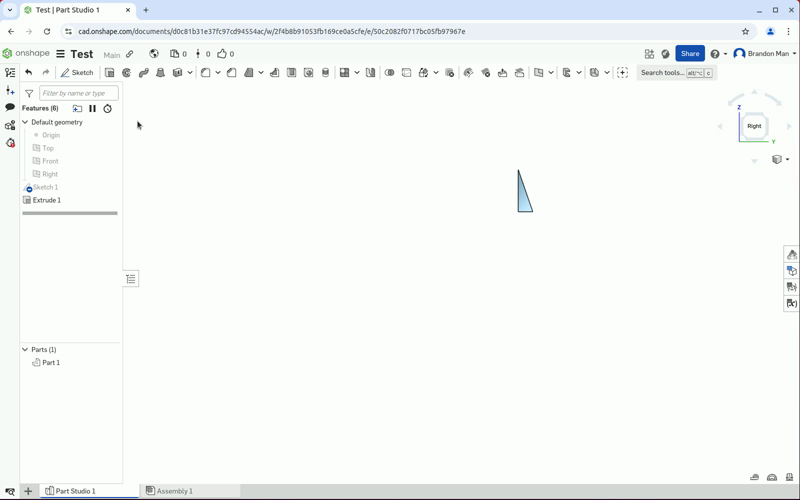
key(shift+h)
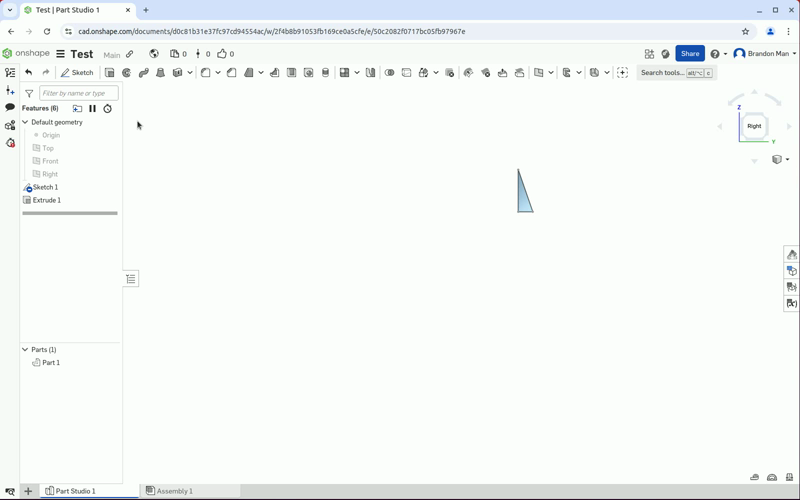
key(shift+h)
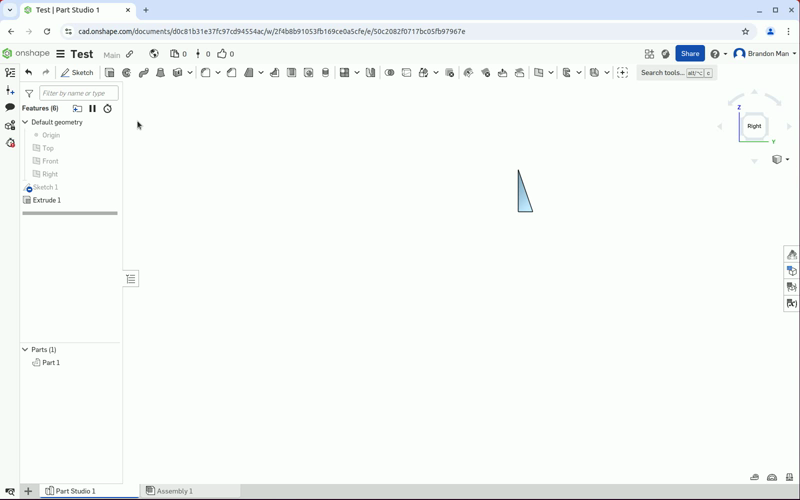
mouse_move(73, 189)
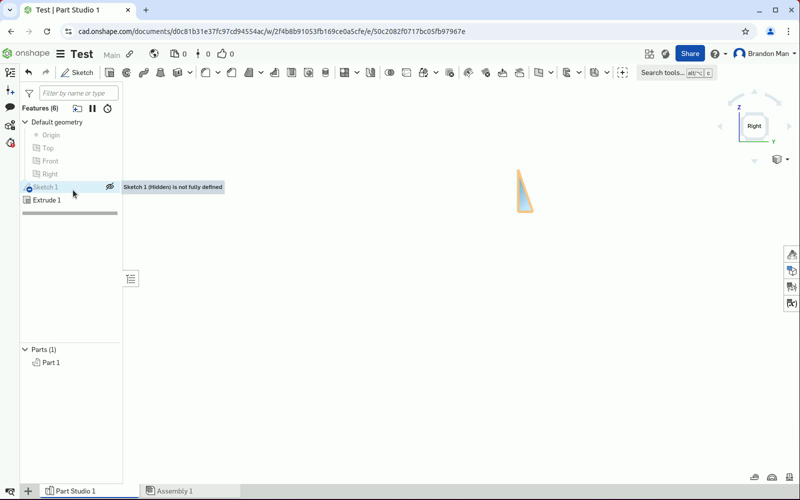
click(73, 189)
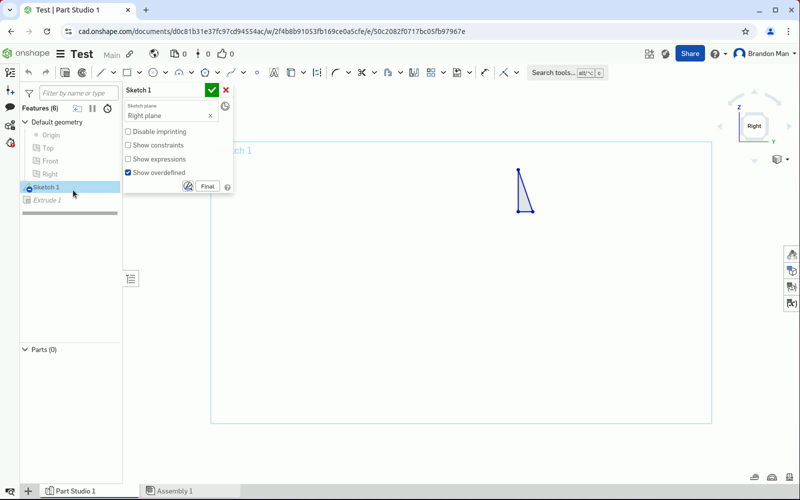
mouse_move(229, 92)
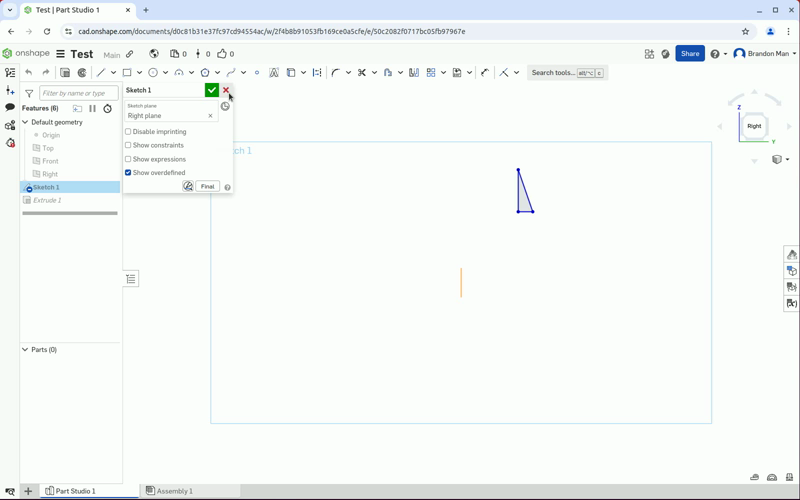
click(229, 92)
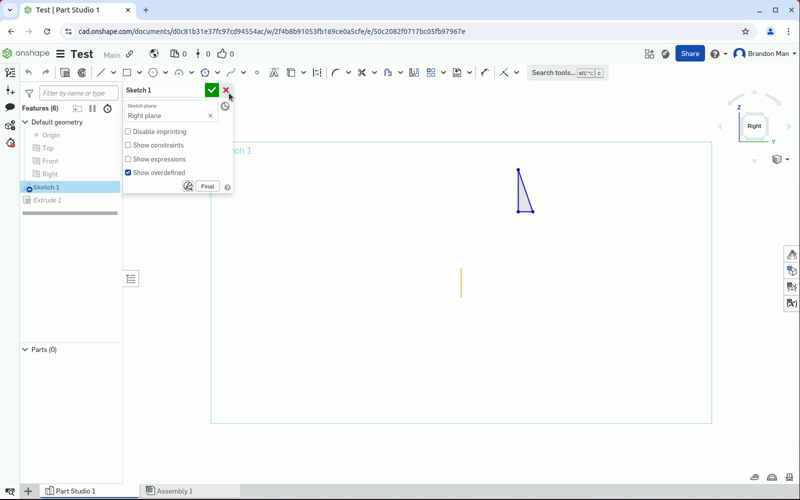
key(shift+s)
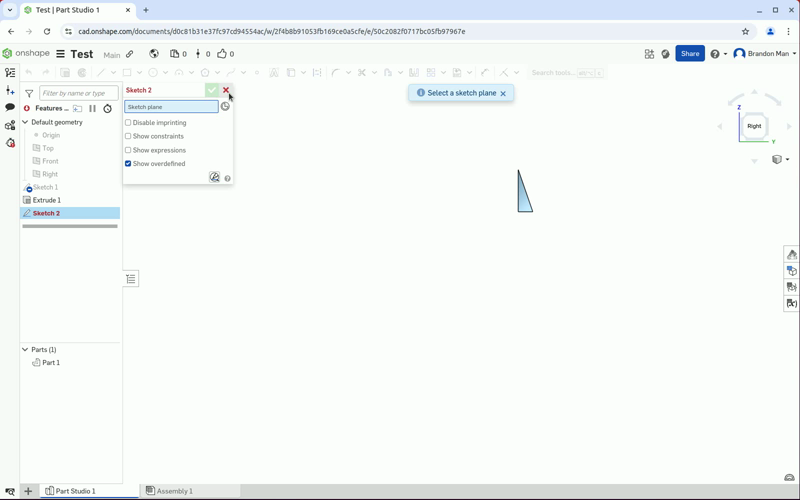
mouse_move(73, 176)
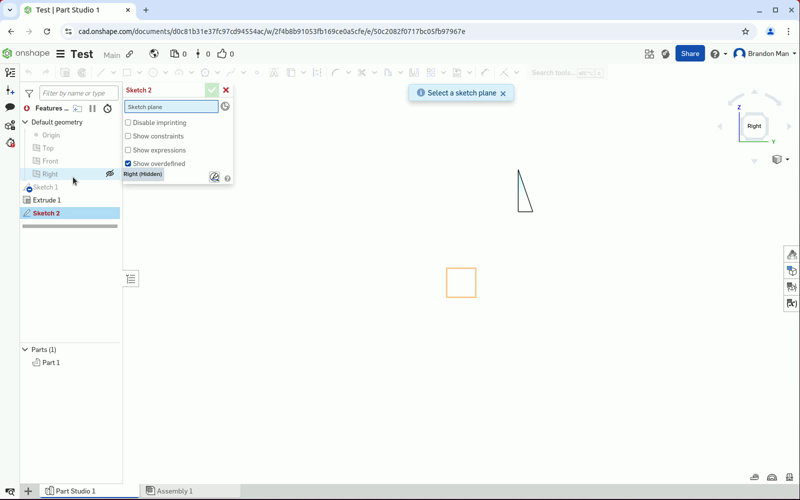
click(73, 176)
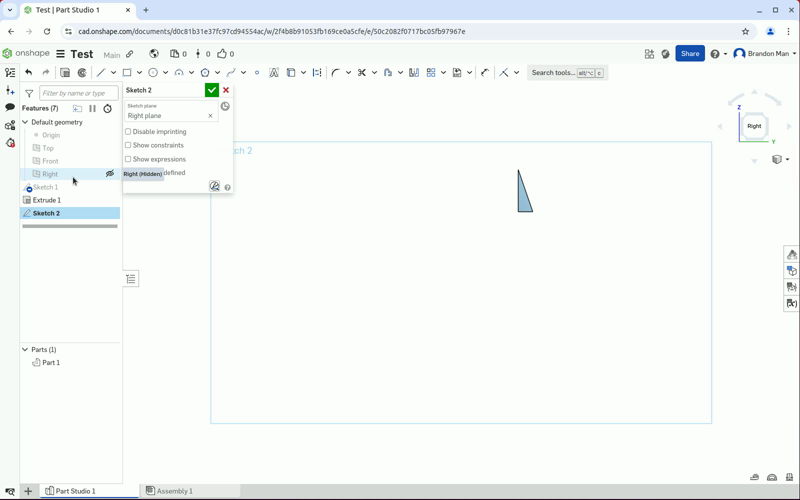
mouse_move(73, 352)
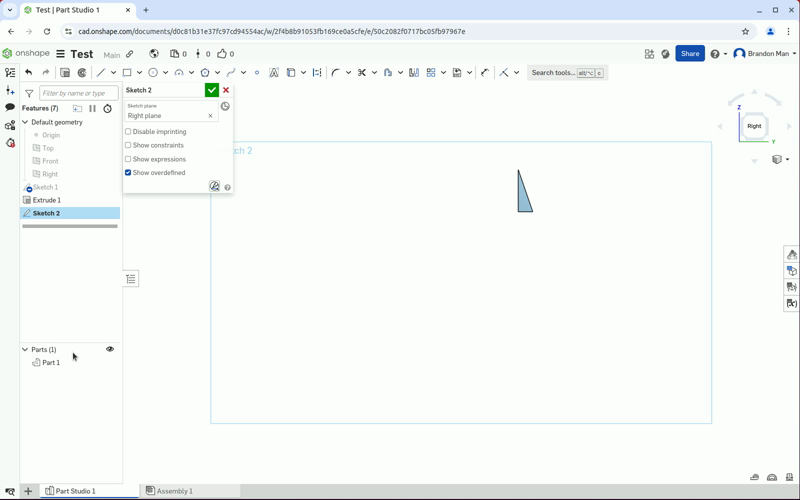
key(y)
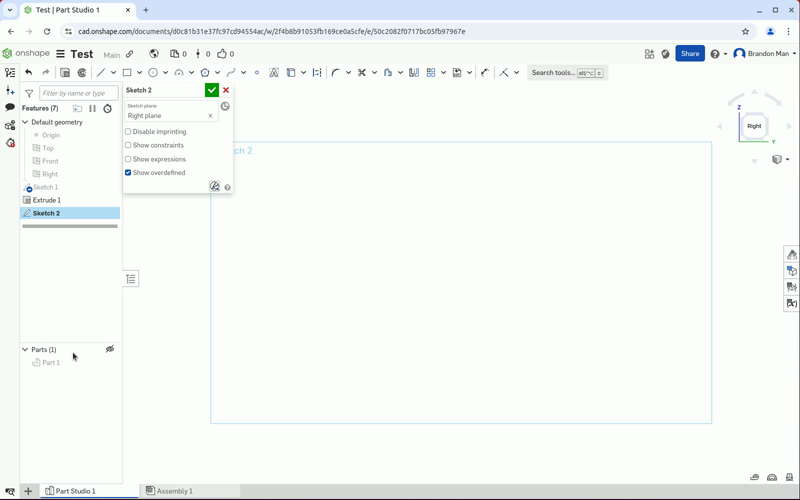
key(l)
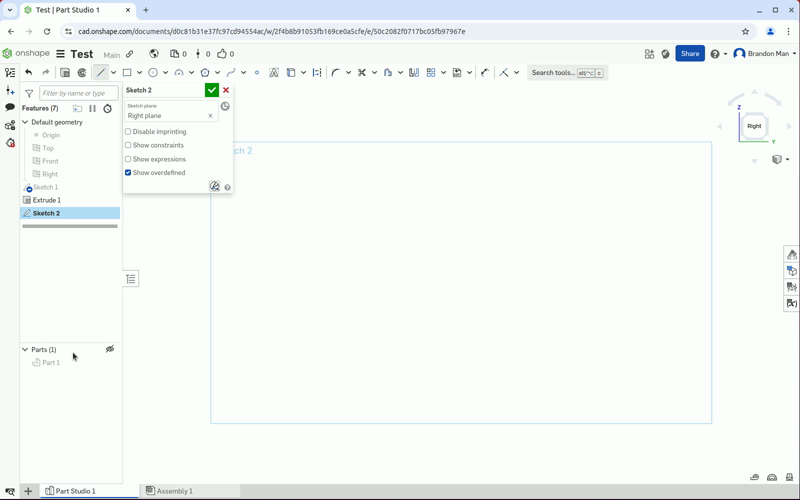
key_down(shift)
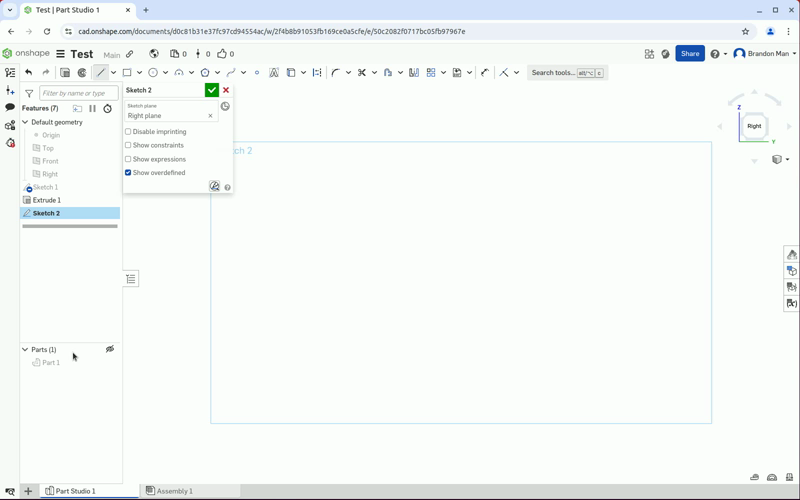
mouse_move(446, 241)
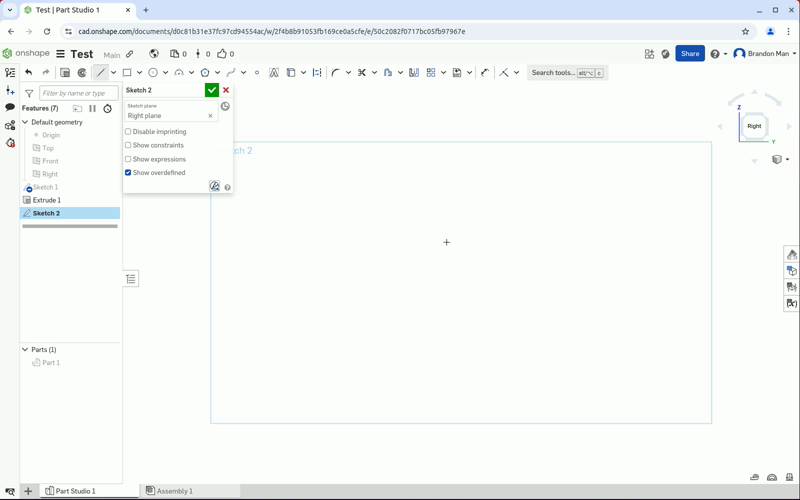
click(446, 241)
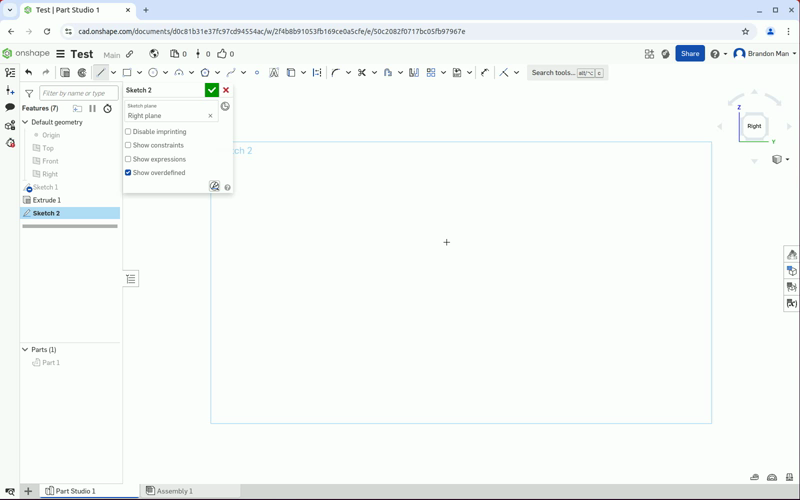
key_up(shift)
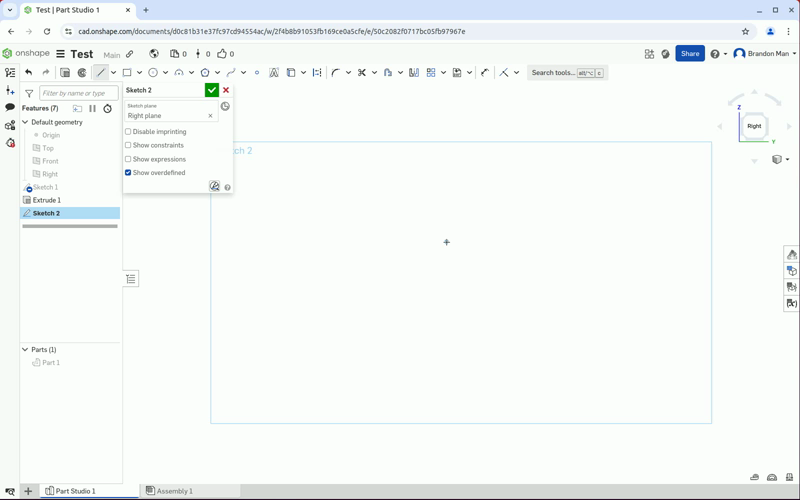
key_down(shift)
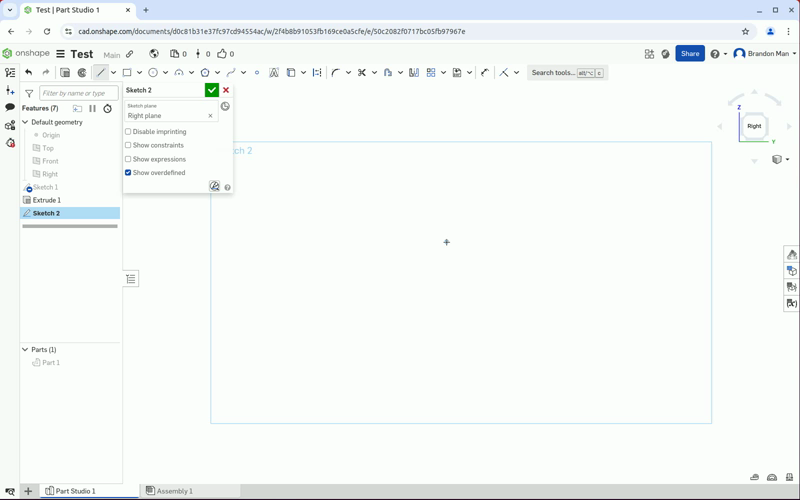
mouse_move(476, 241)
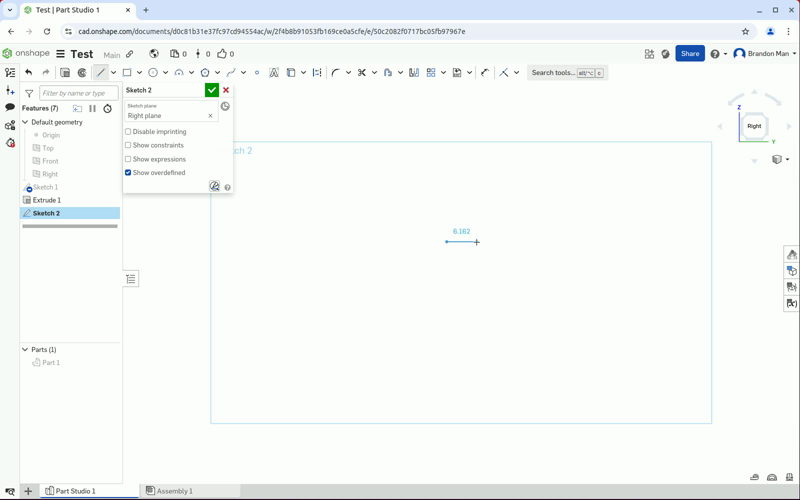
mouse_move(461, 283)
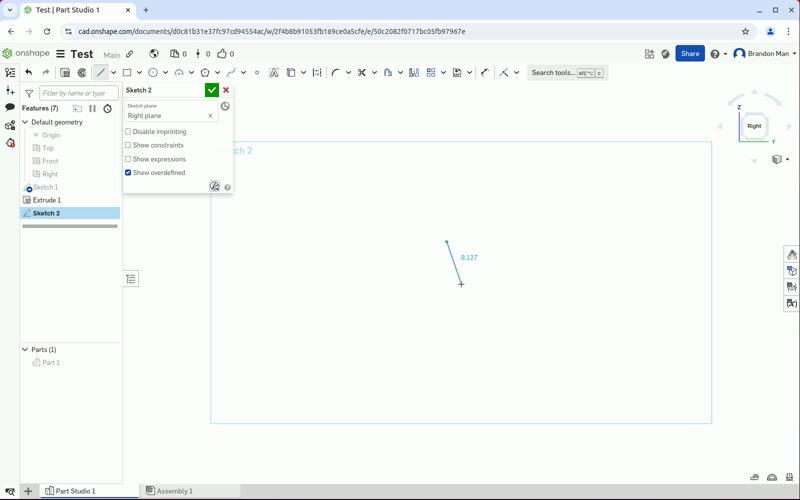
click(461, 283)
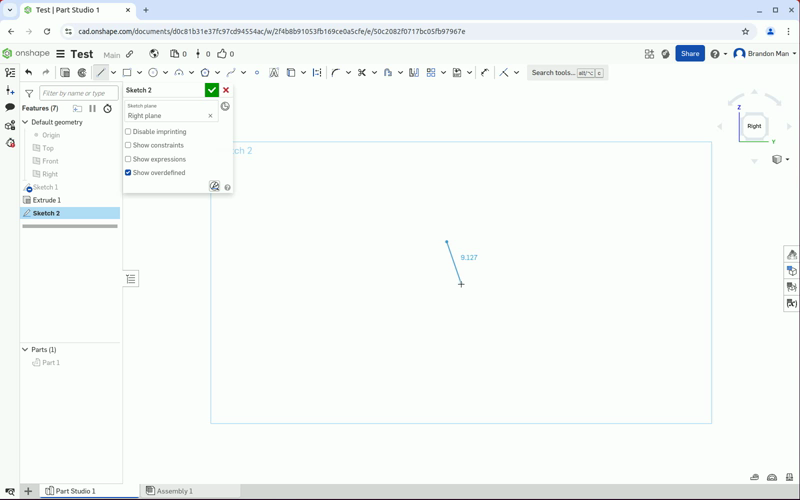
key_up(shift)
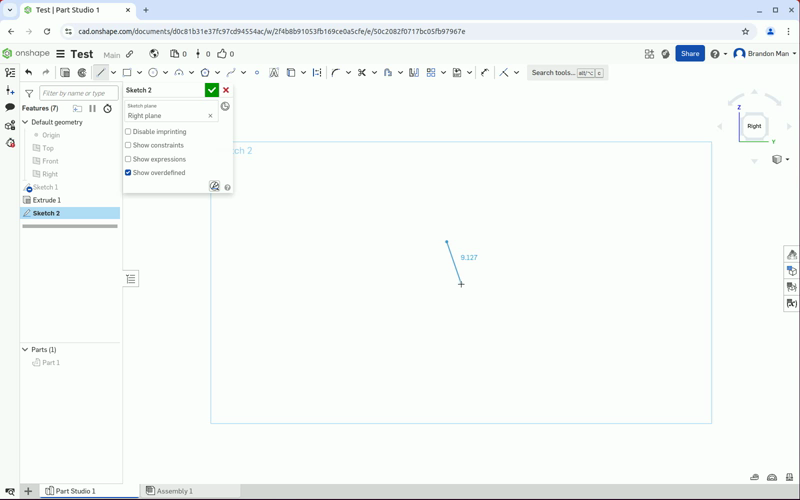
key_down(shift)
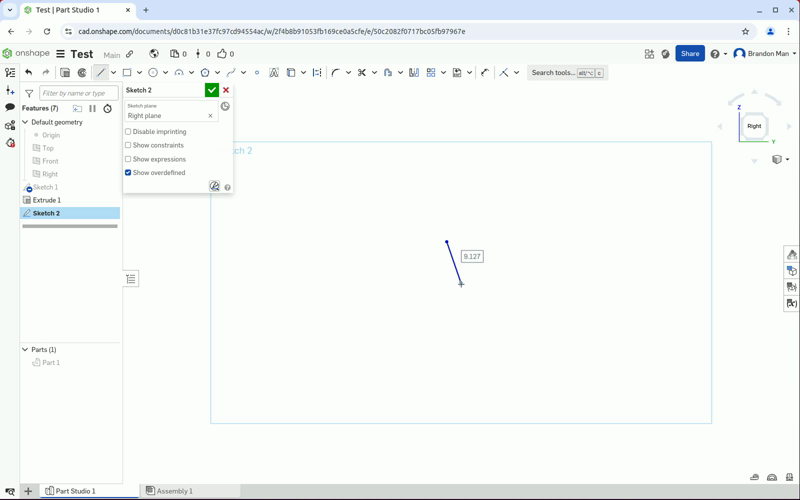
mouse_move(491, 283)
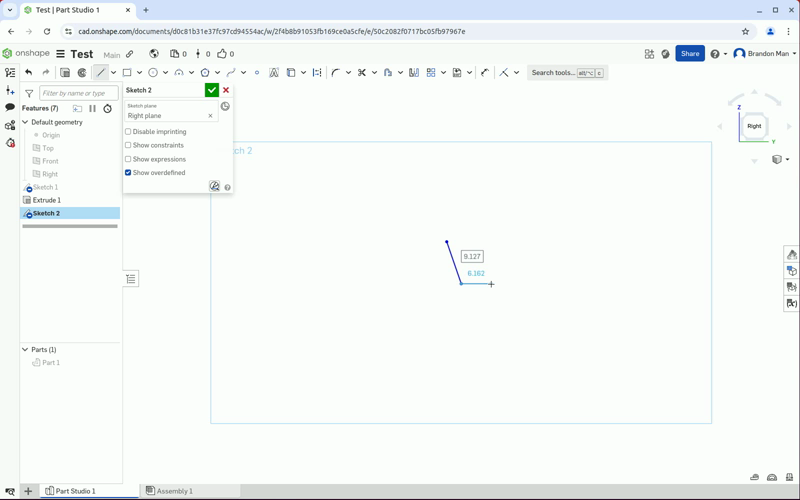
mouse_move(461, 241)
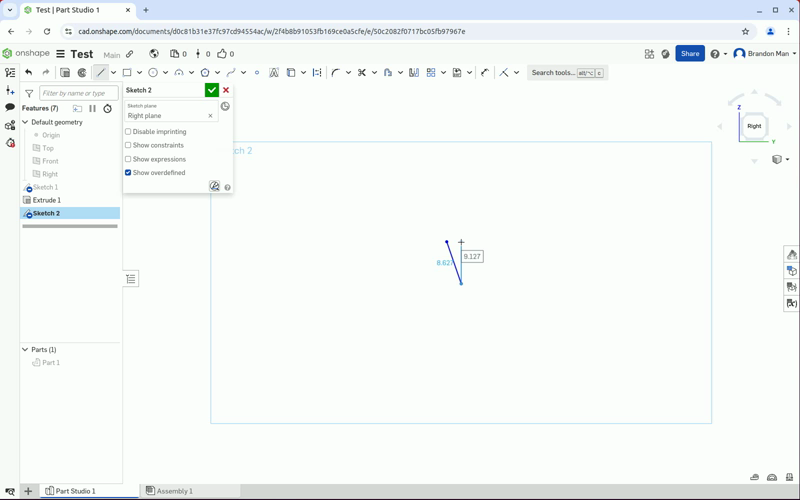
click(461, 241)
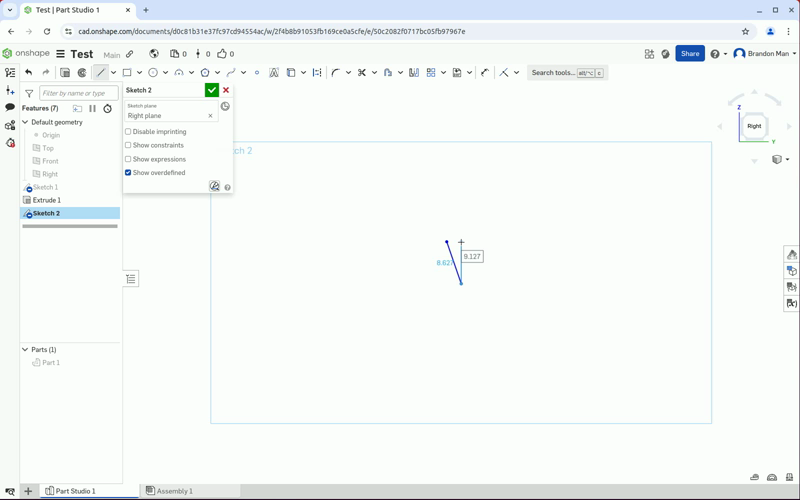
key_up(shift)
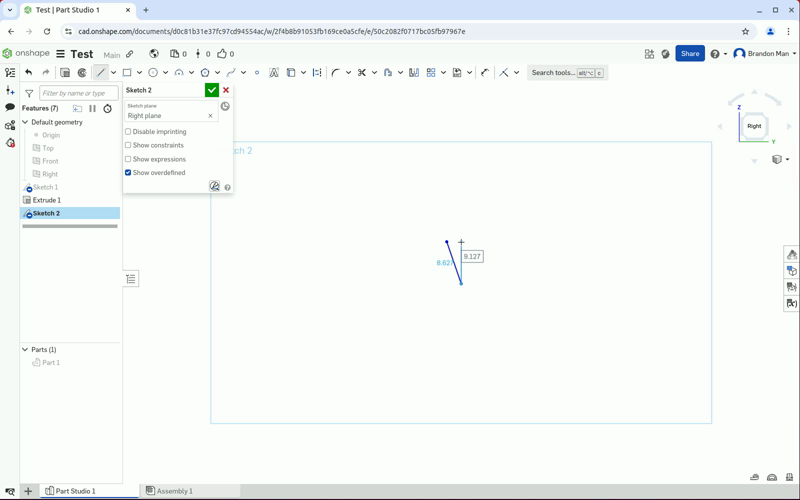
mouse_move(491, 241)
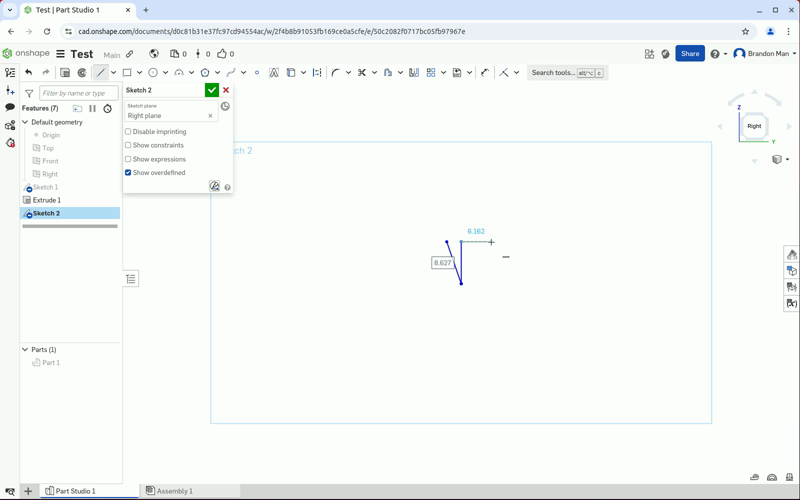
key_down(shift)
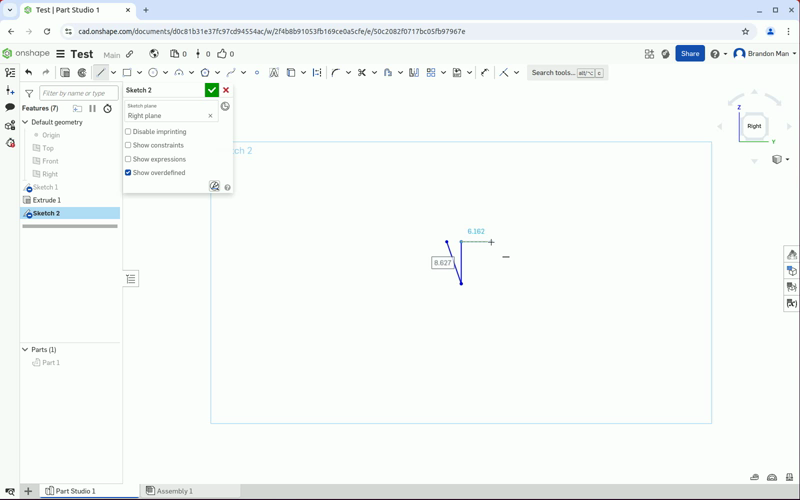
mouse_move(446, 241)
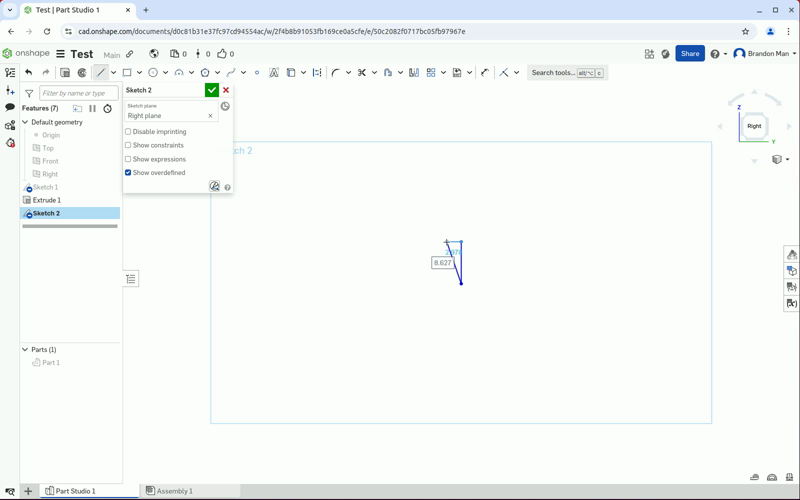
key_up(shift)
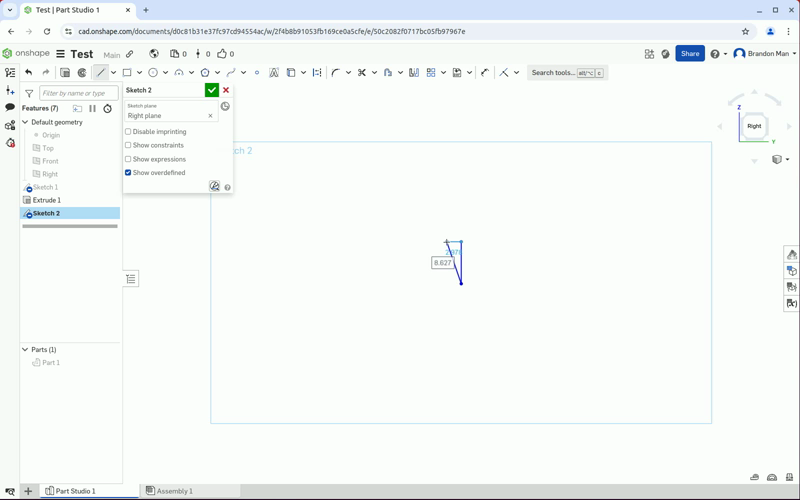
click(446, 241)
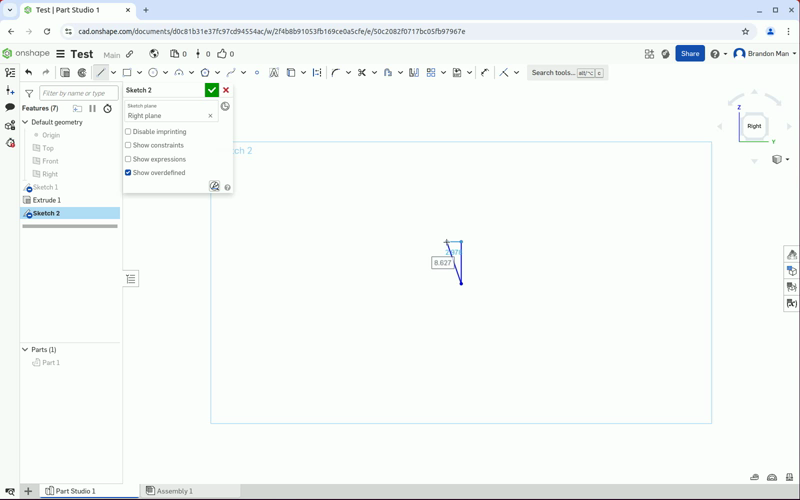
key(esc)
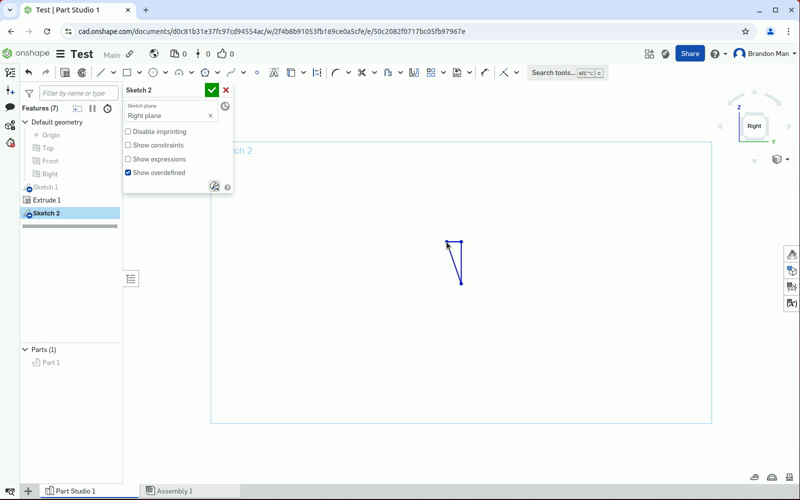
mouse_move(457, 251)
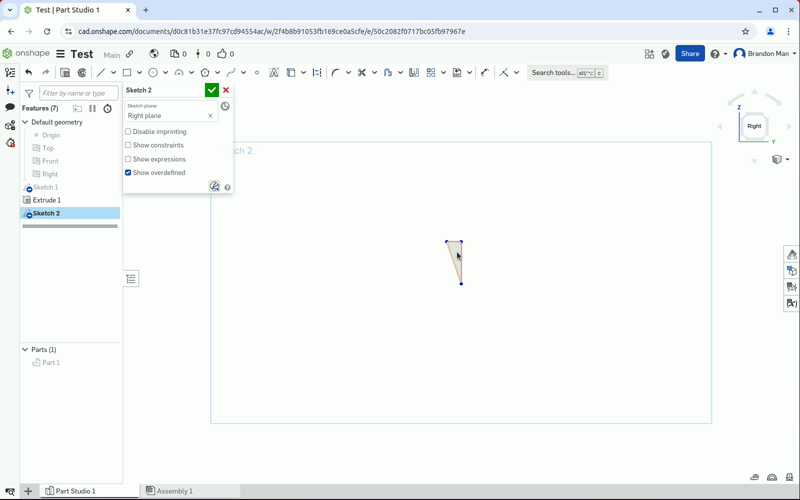
scroll(6)
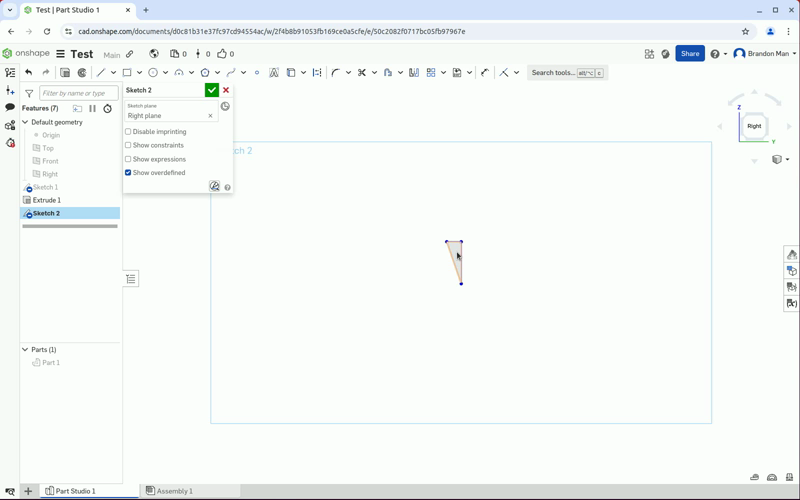
scroll(6)
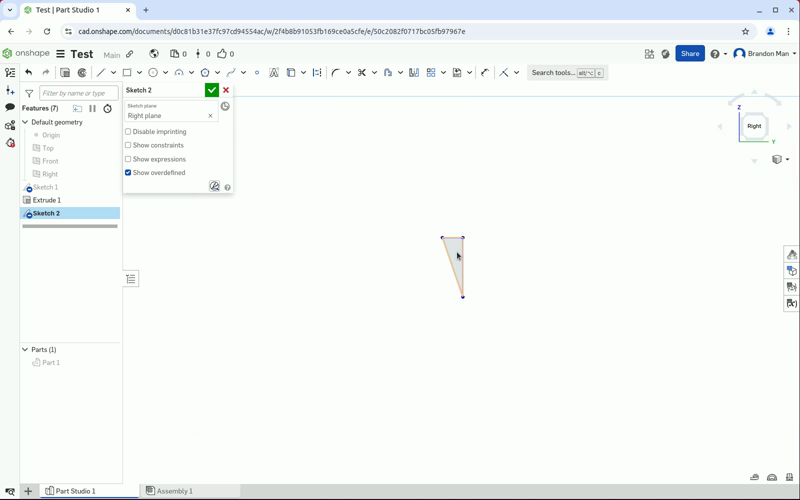
scroll(6)
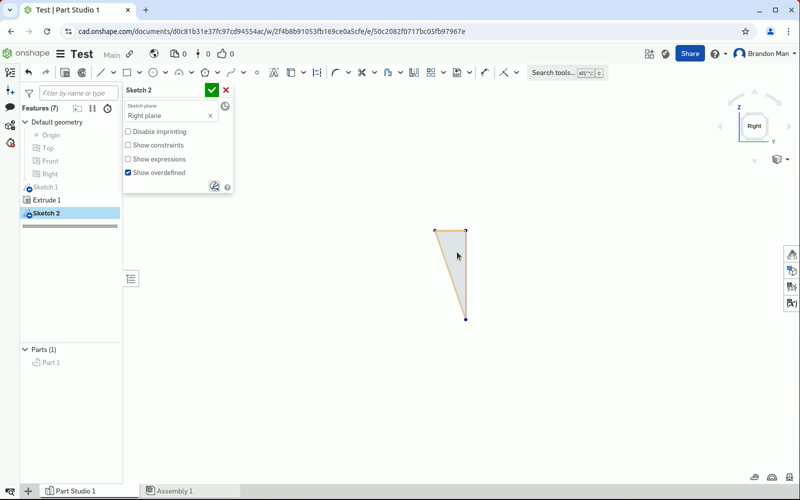
scroll(6)
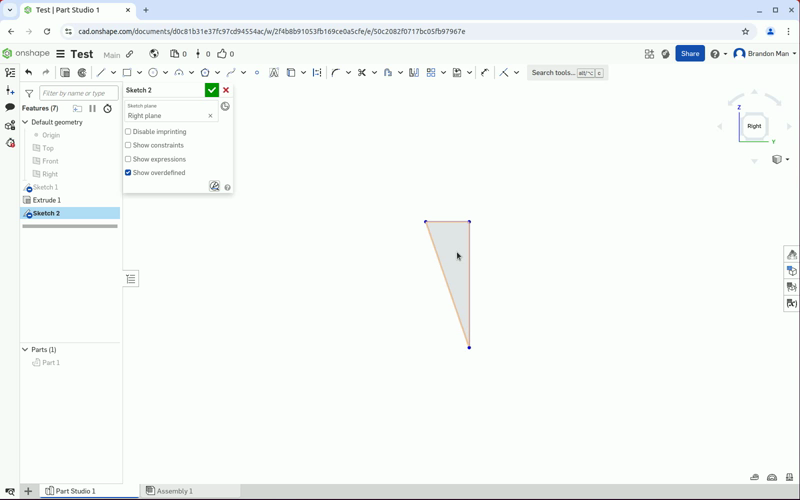
scroll(6)
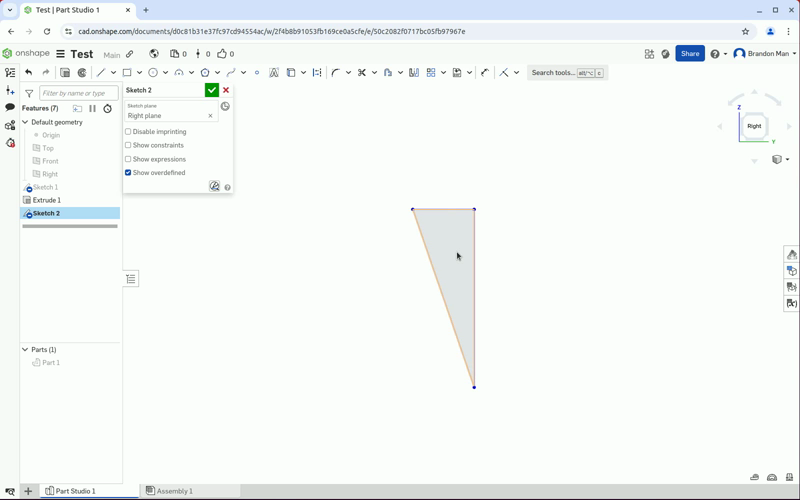
scroll(6)
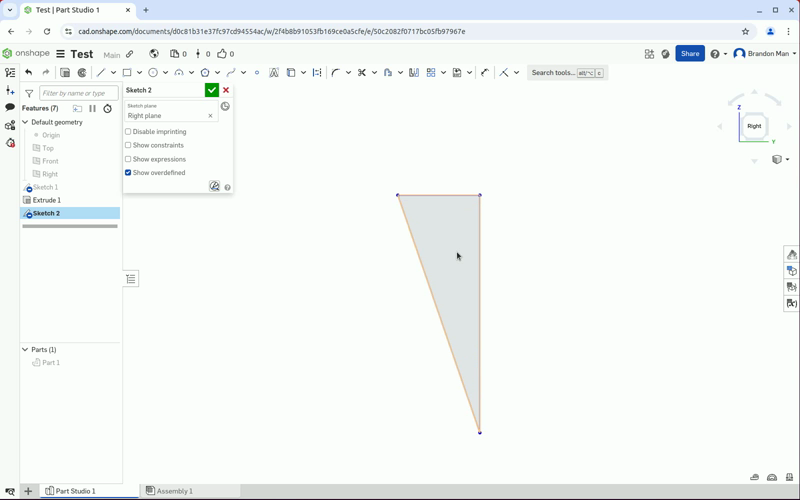
scroll(6)
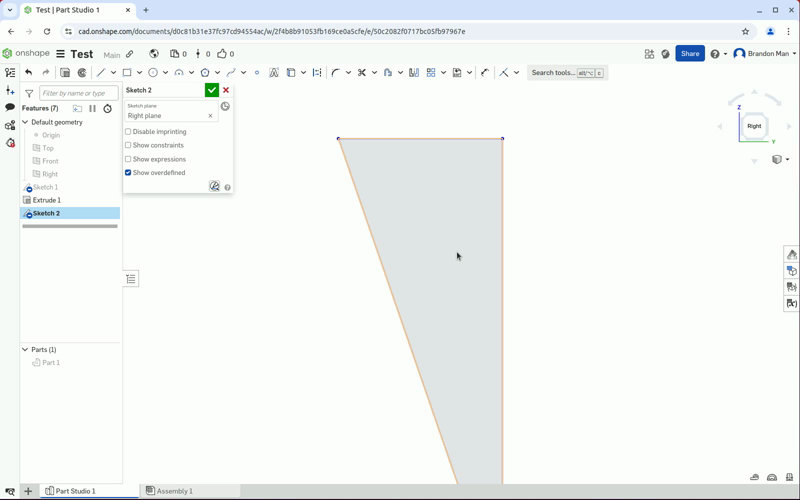
click(457, 251)
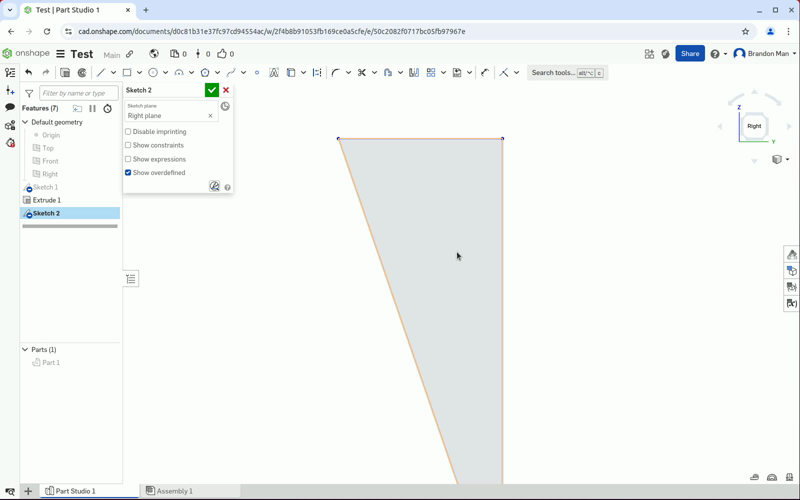
scroll(-6)
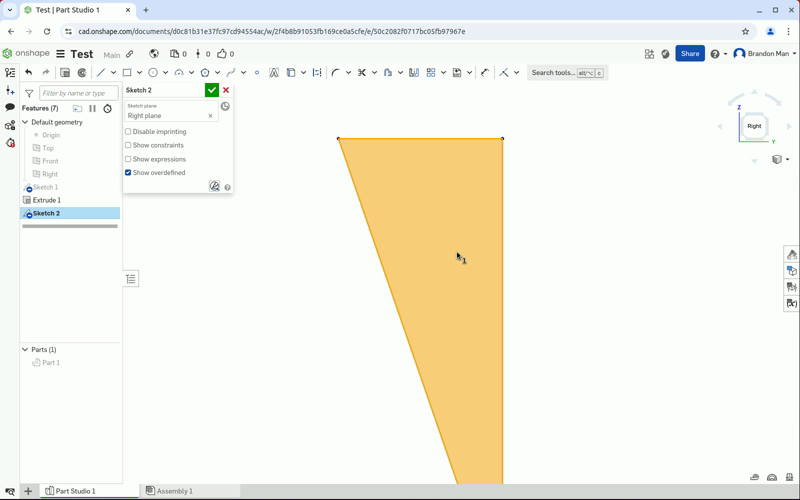
scroll(-6)
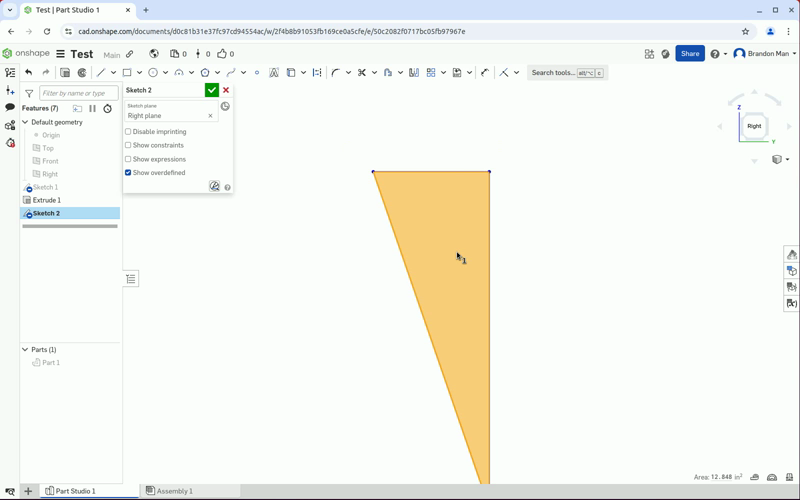
scroll(-6)
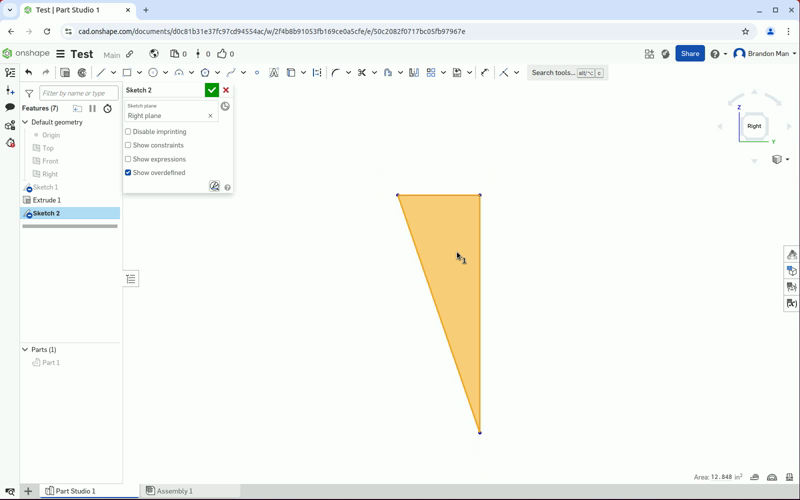
scroll(-6)
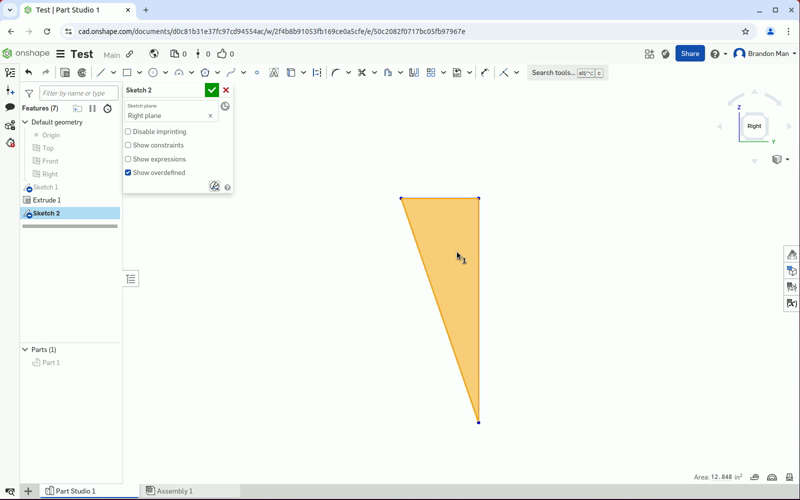
scroll(-6)
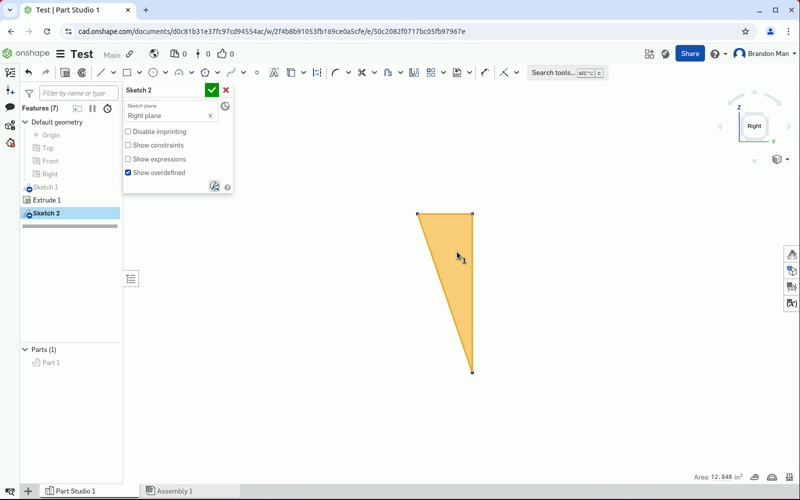
scroll(-6)
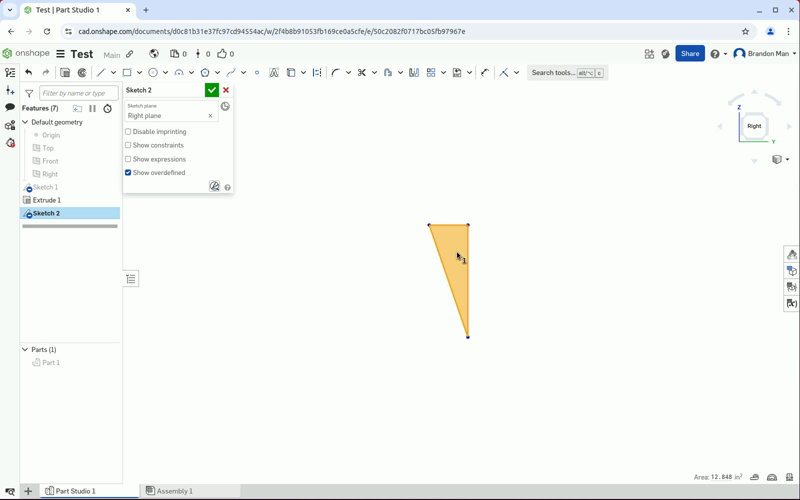
scroll(-6)
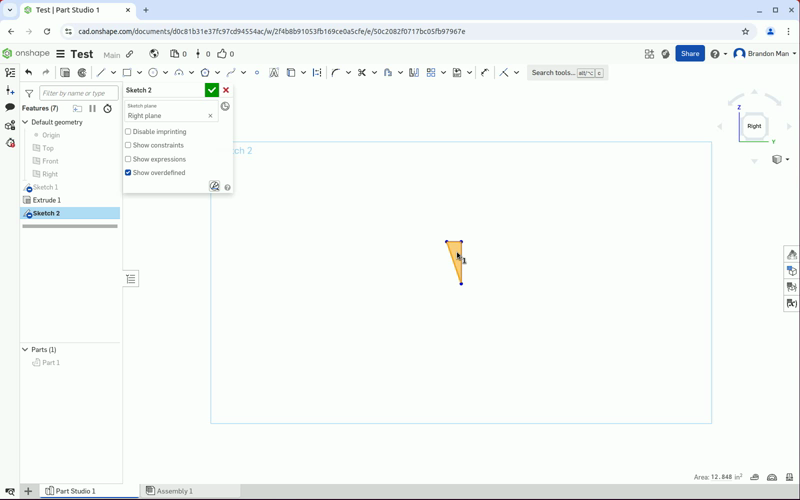
mouse_move(73, 352)
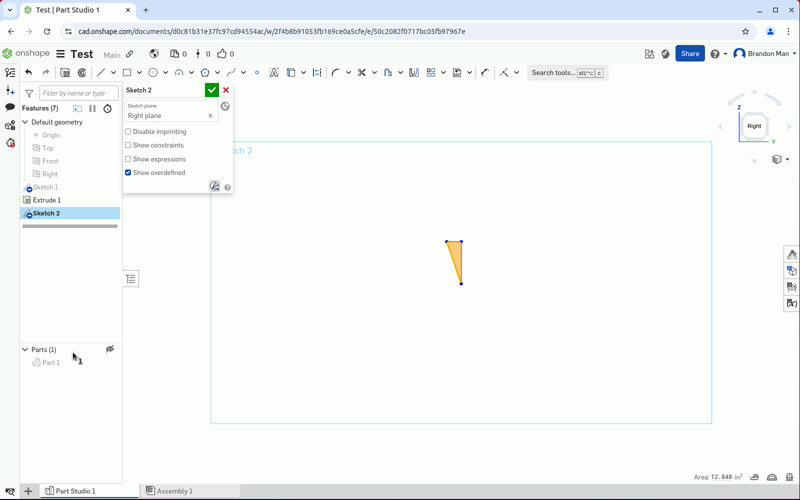
key(shift+y)
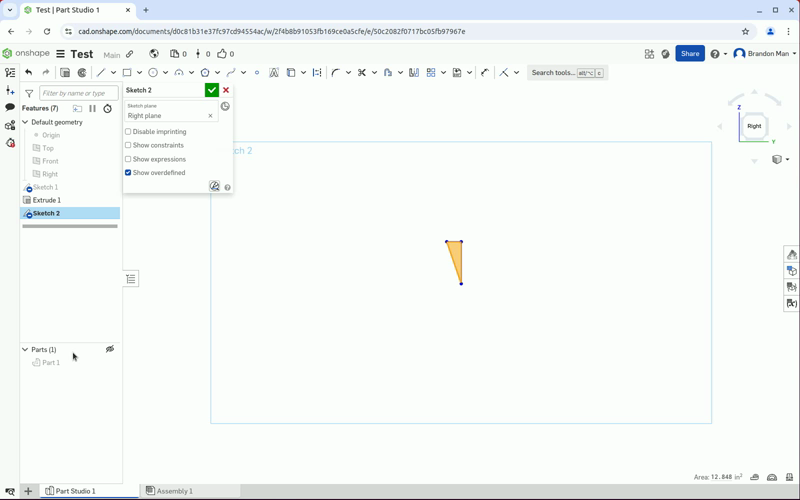
key(shift+e)
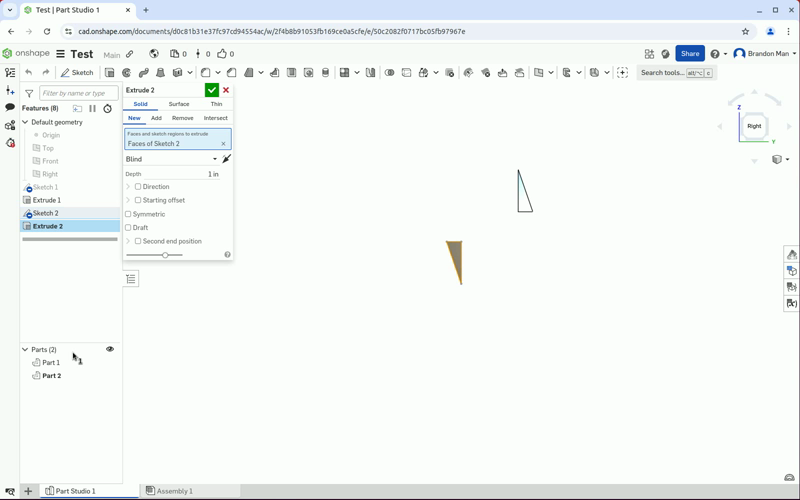
mouse_move(143, 106)
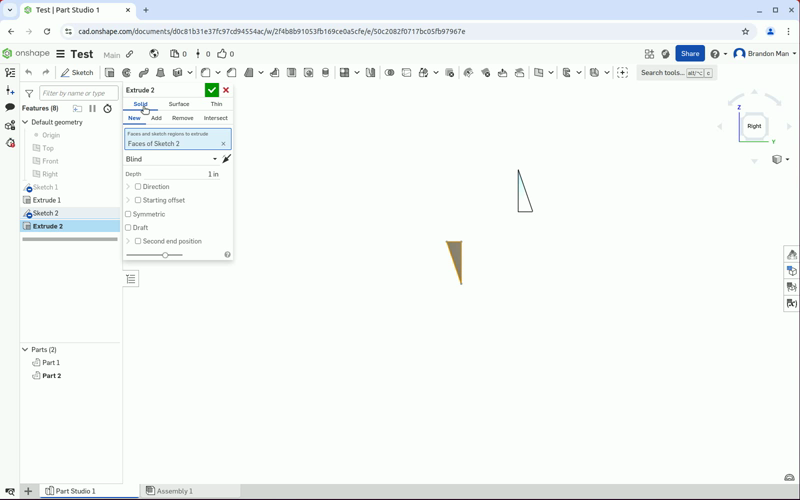
click(143, 106)
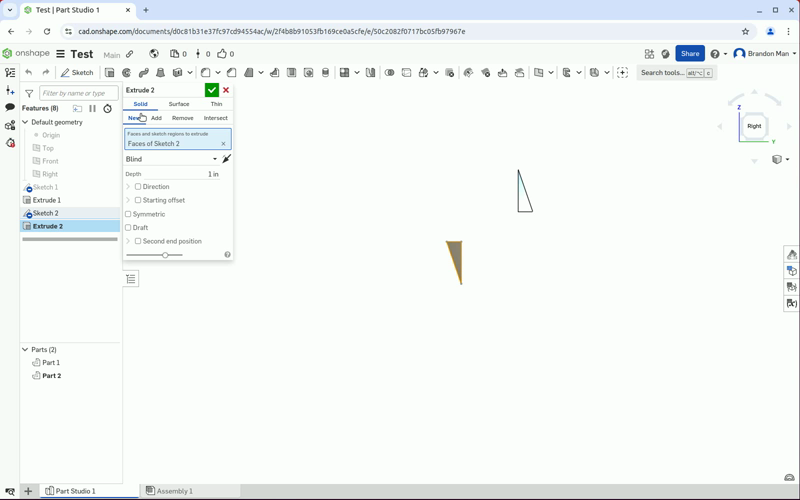
mouse_move(137, 120)
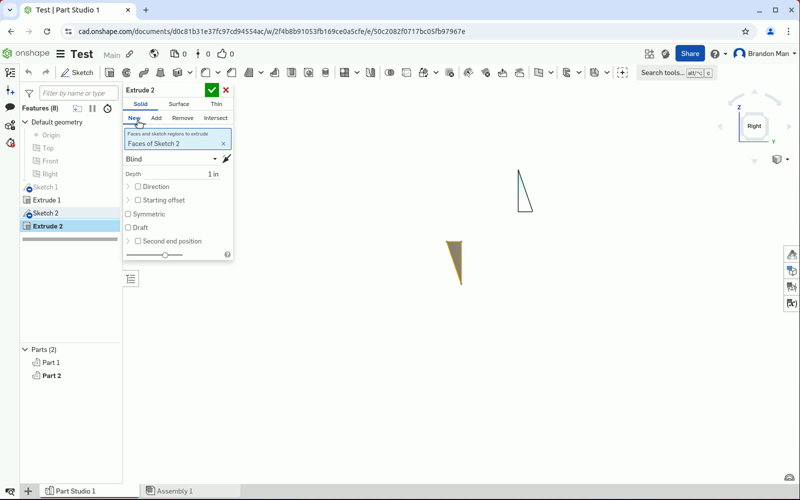
click(137, 120)
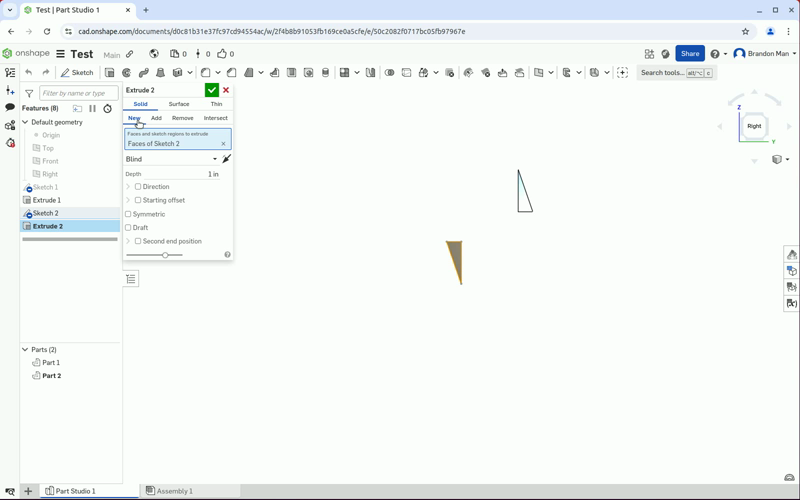
key(tab, 4)
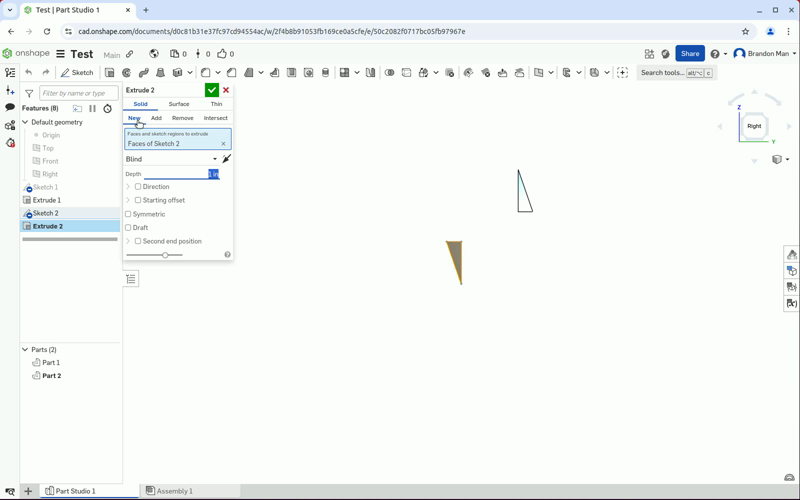
text(4.814)
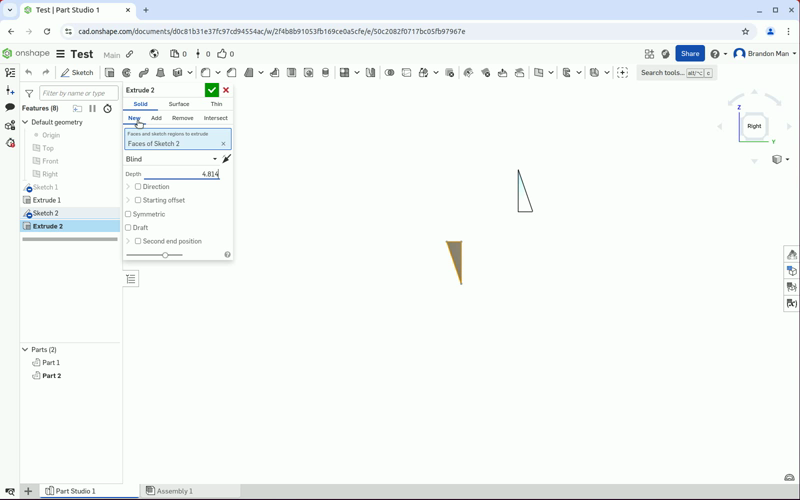
key(enter)
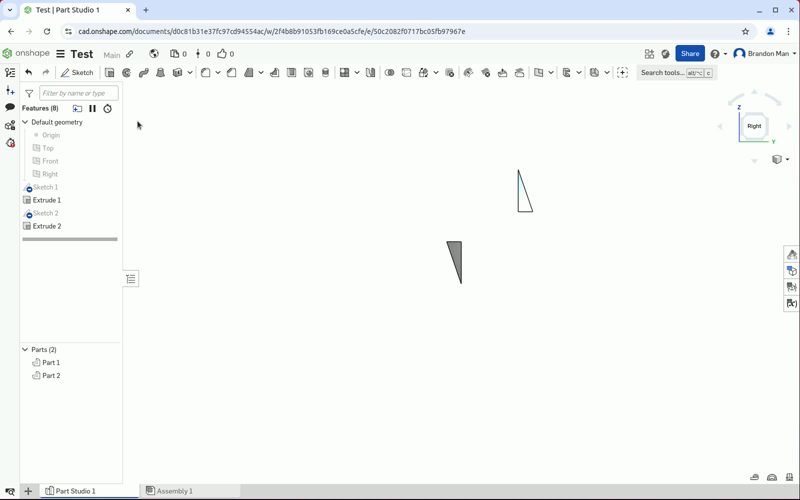
key(shift+h)
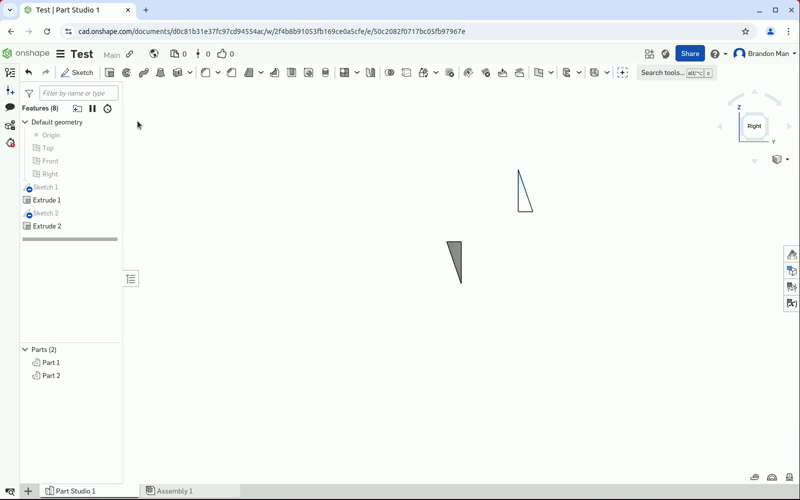
key(shift+h)
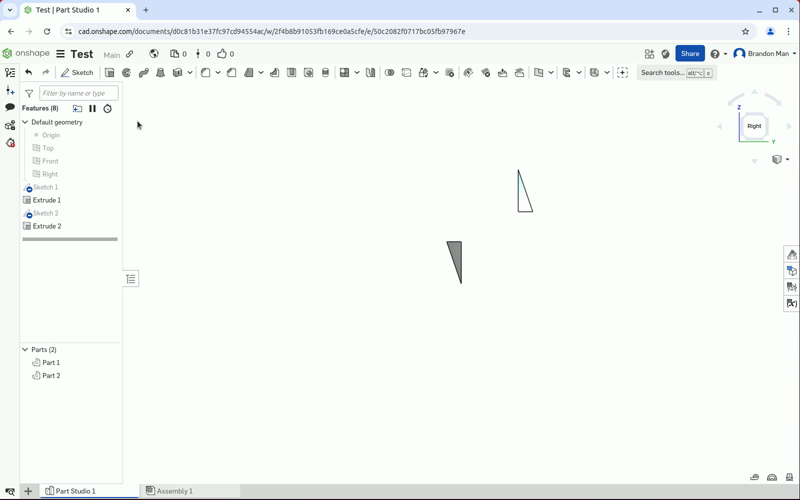
mouse_move(73, 189)
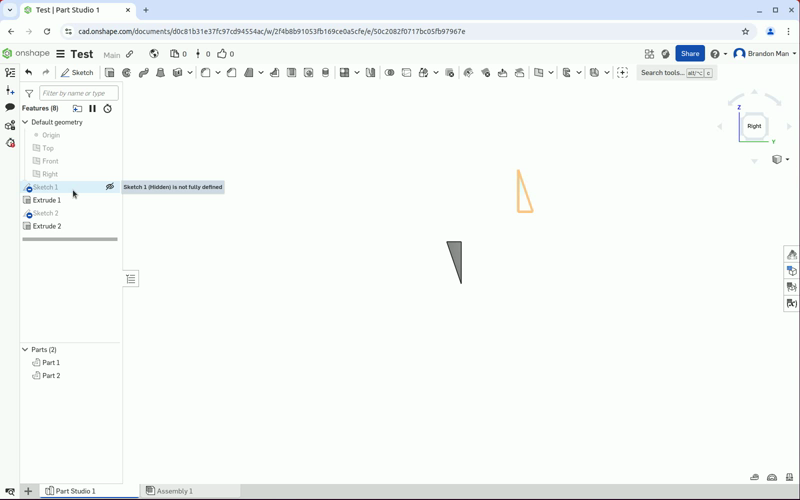
click(73, 189)
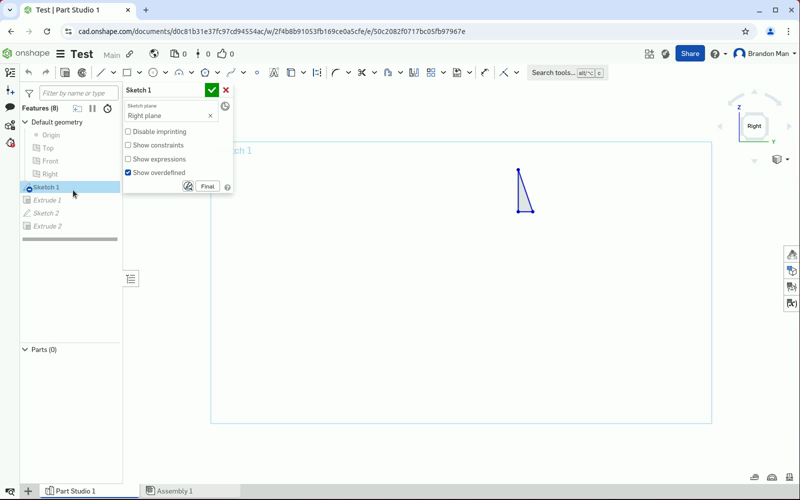
mouse_move(229, 92)
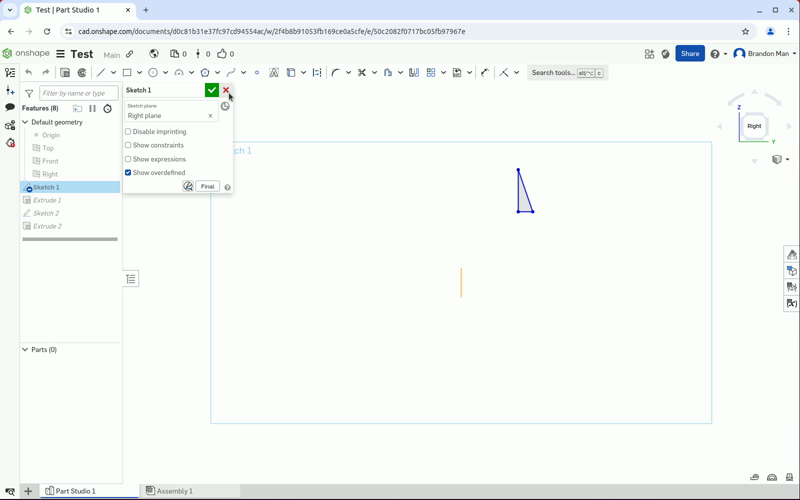
click(229, 92)
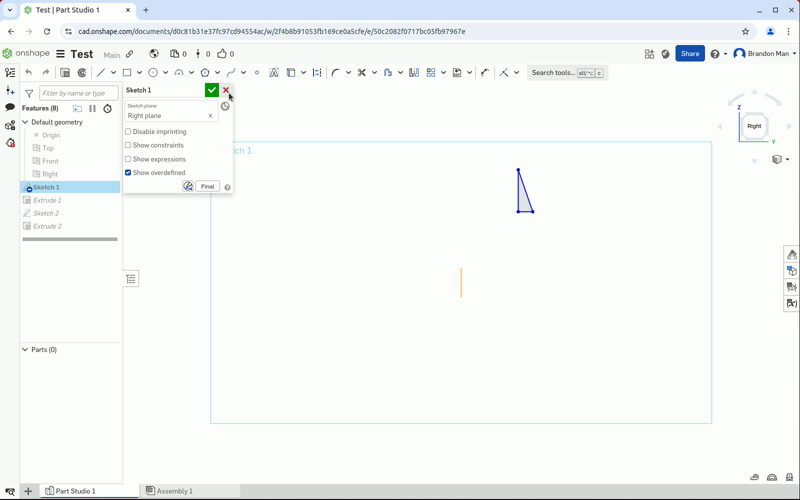
key(shift+s)
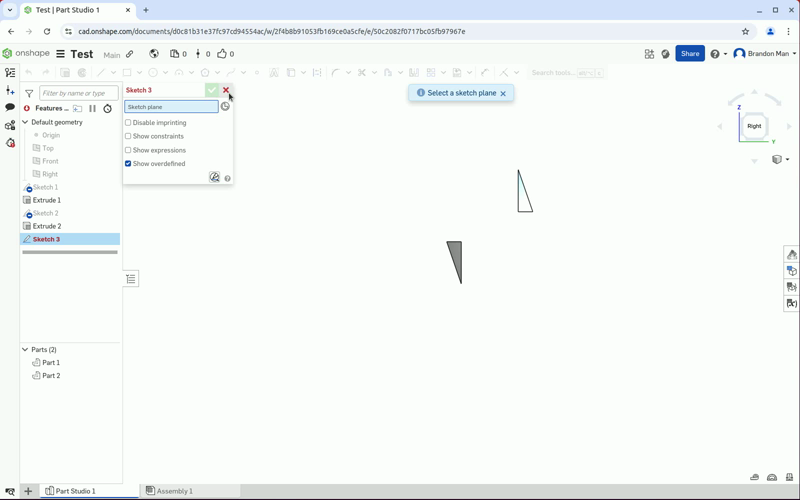
mouse_move(73, 176)
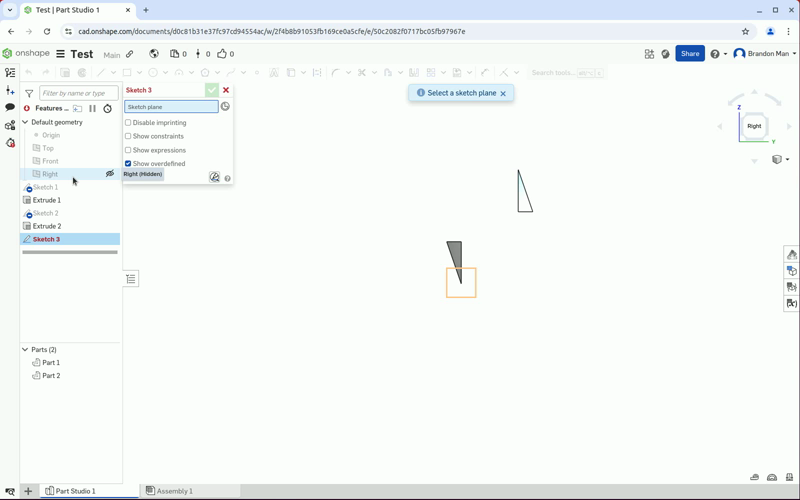
click(73, 176)
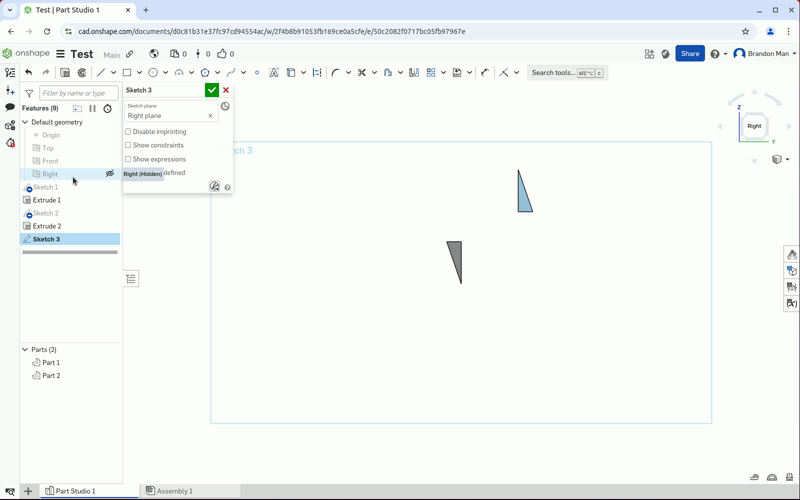
mouse_move(73, 352)
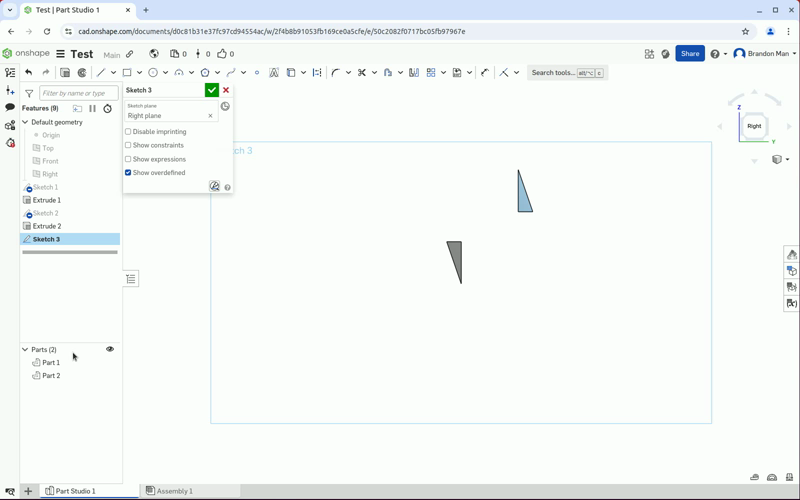
key(y)
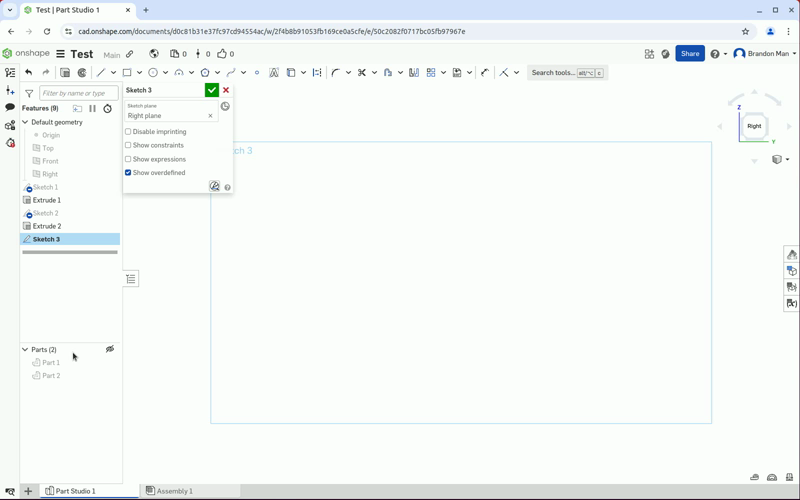
key(l)
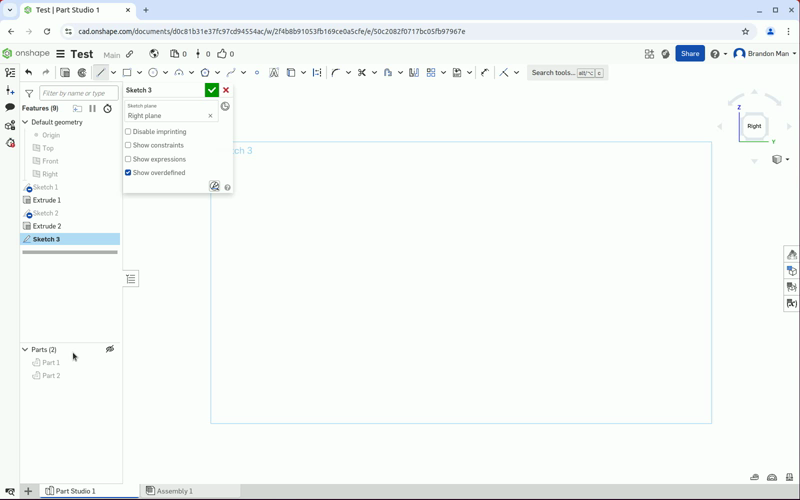
key_down(shift)
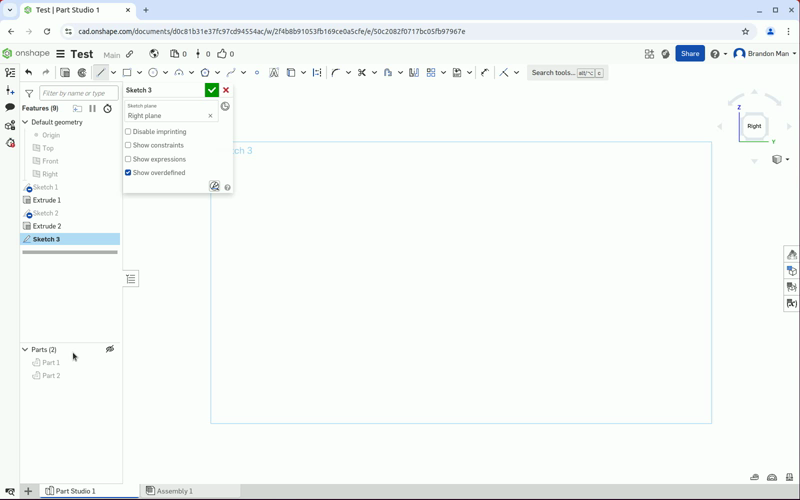
mouse_move(460, 282)
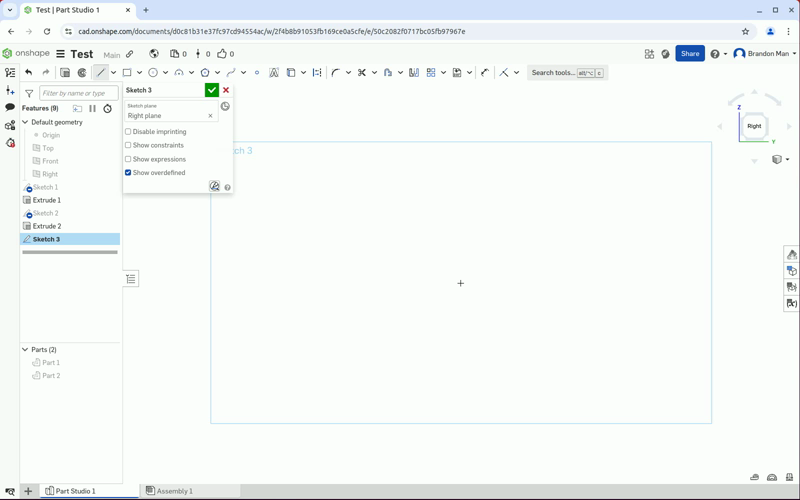
click(460, 282)
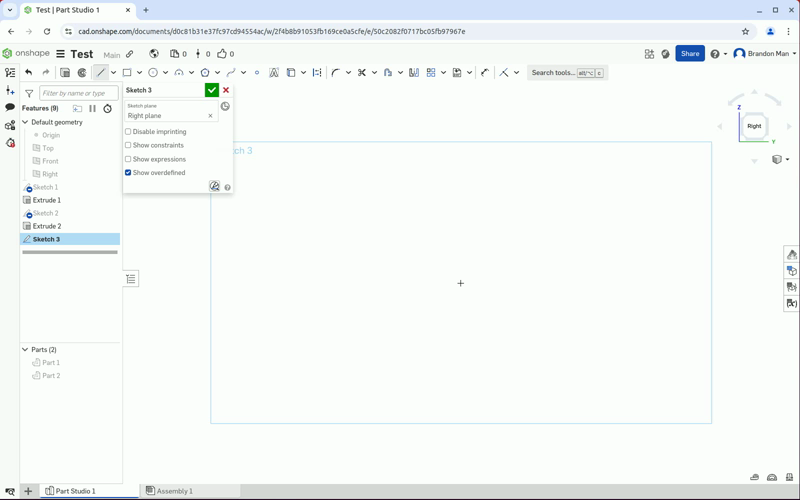
key_up(shift)
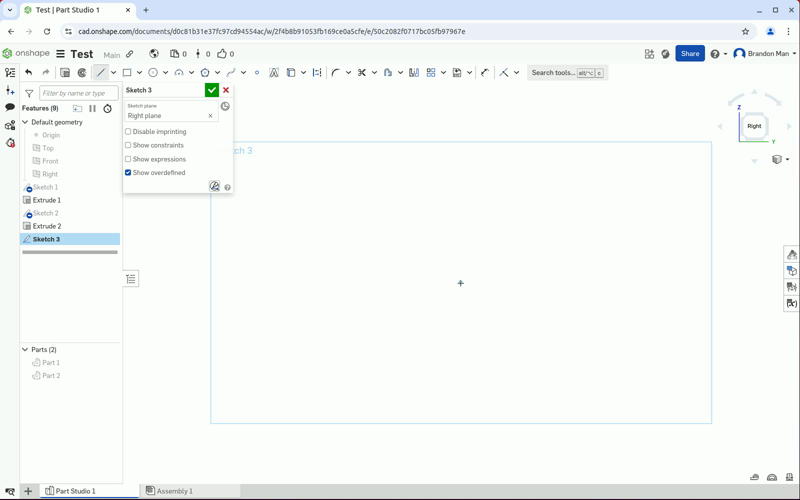
key_down(shift)
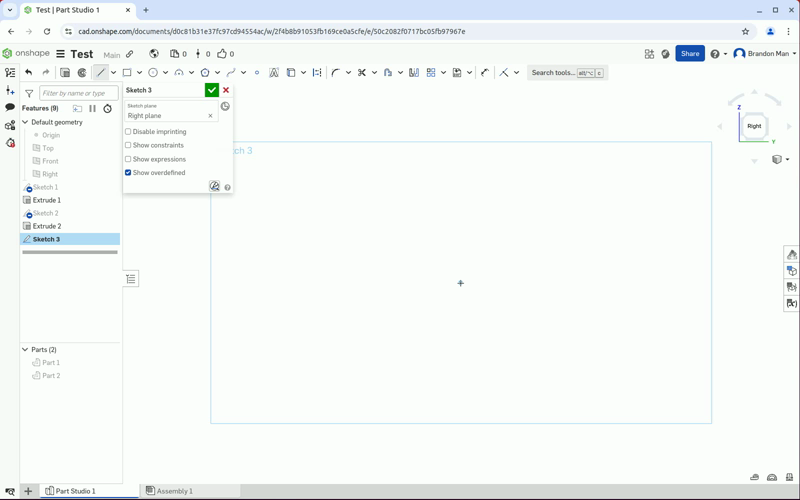
mouse_move(534, 282)
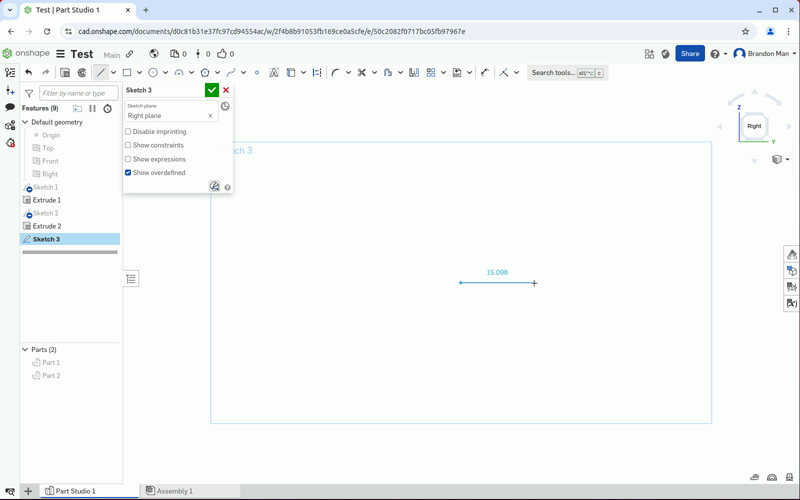
click(534, 282)
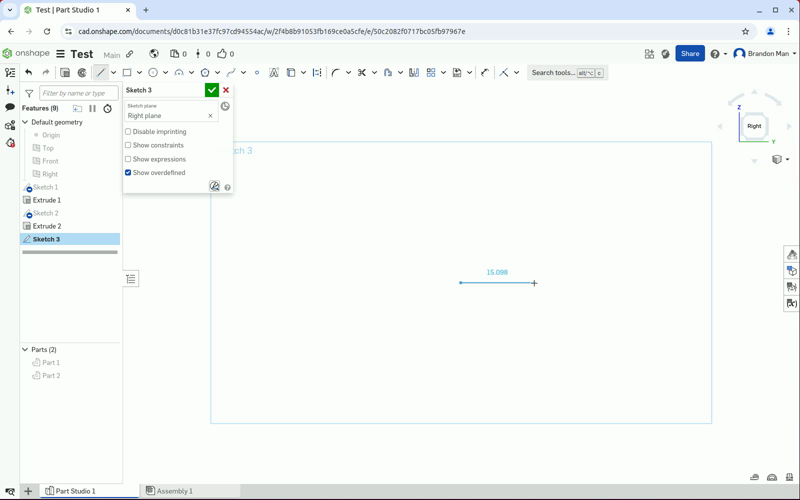
key_up(shift)
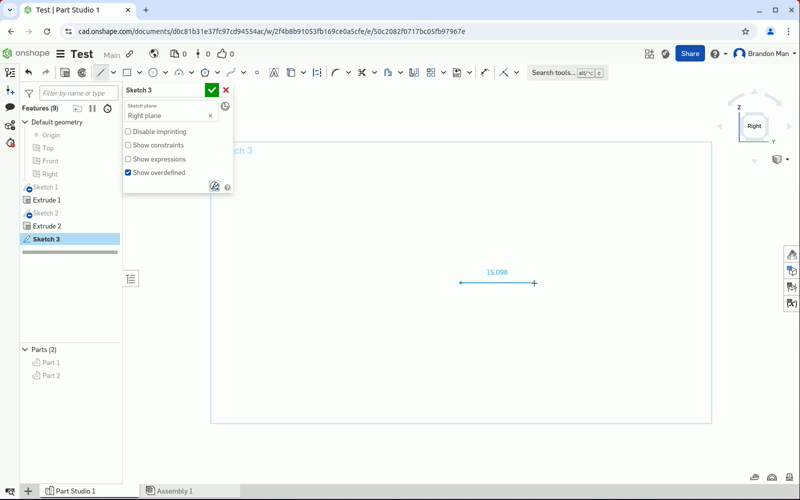
key_down(shift)
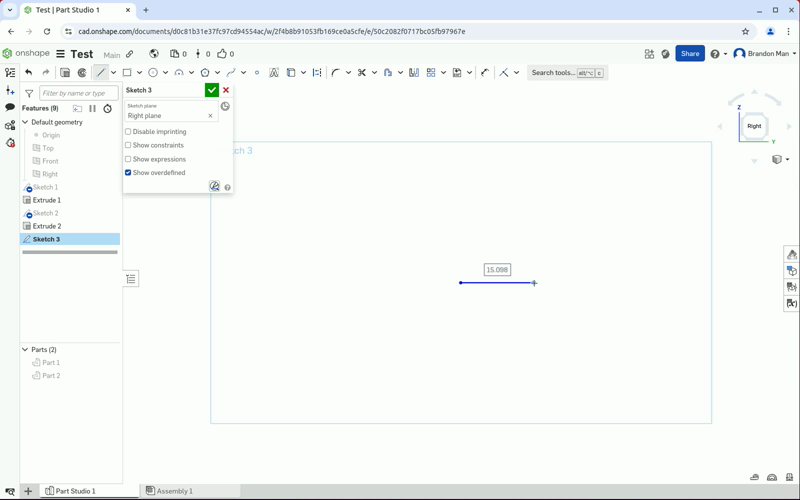
mouse_move(564, 282)
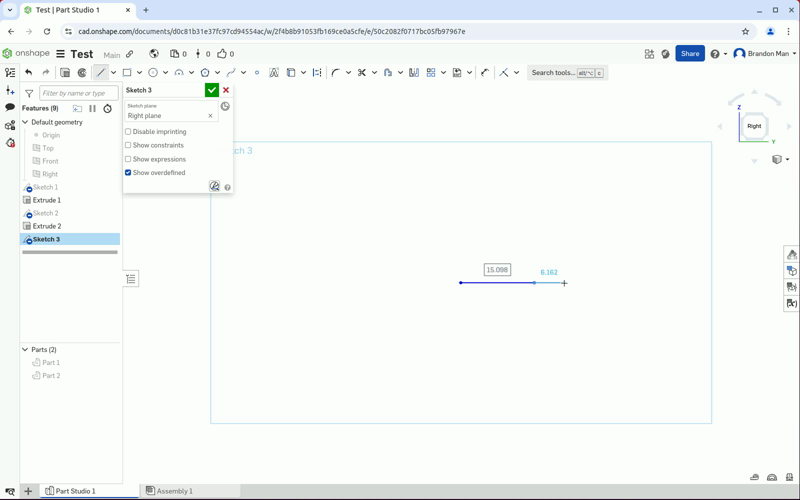
mouse_move(519, 242)
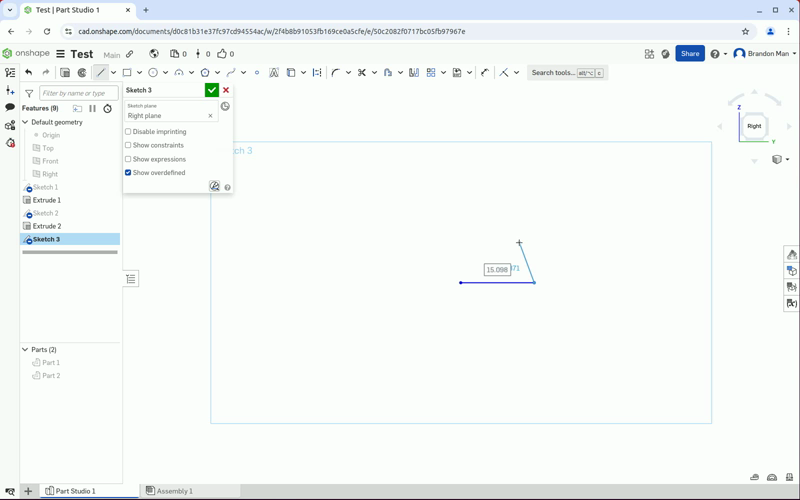
click(519, 242)
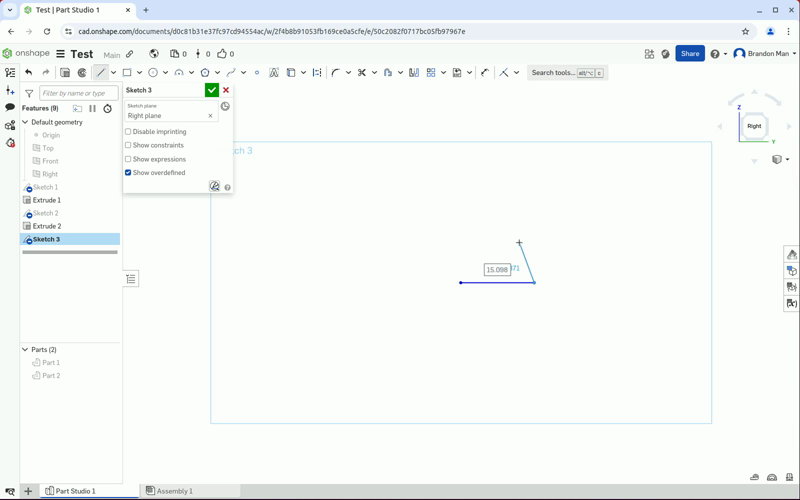
key_up(shift)
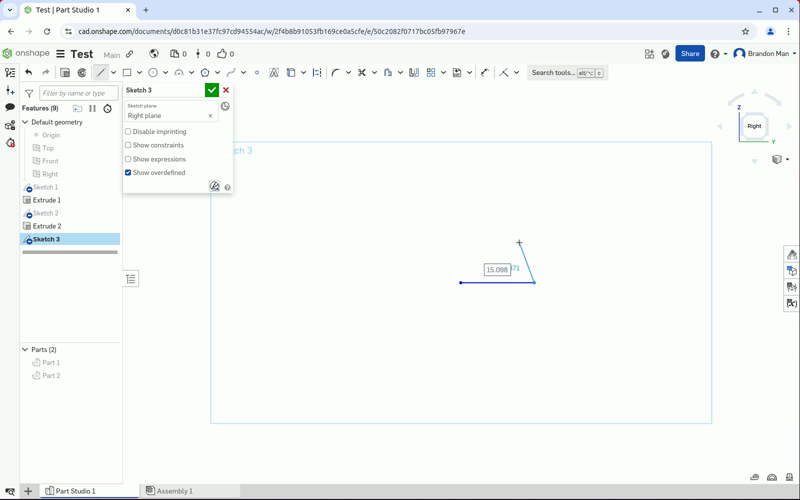
key_down(shift)
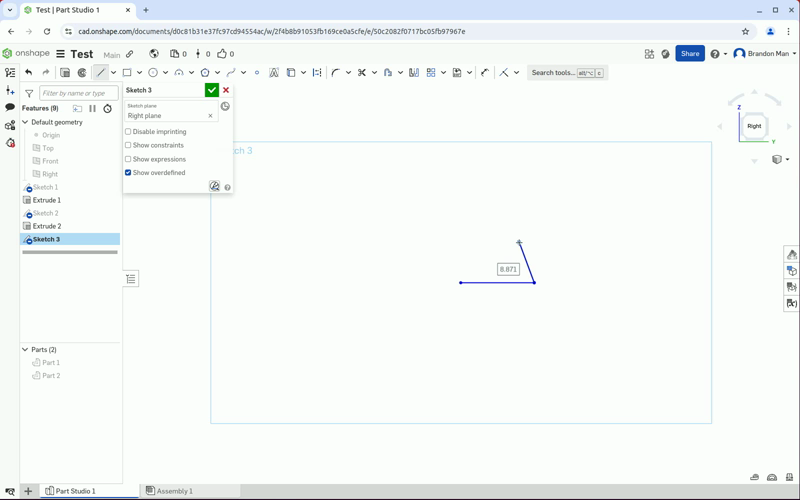
mouse_move(549, 242)
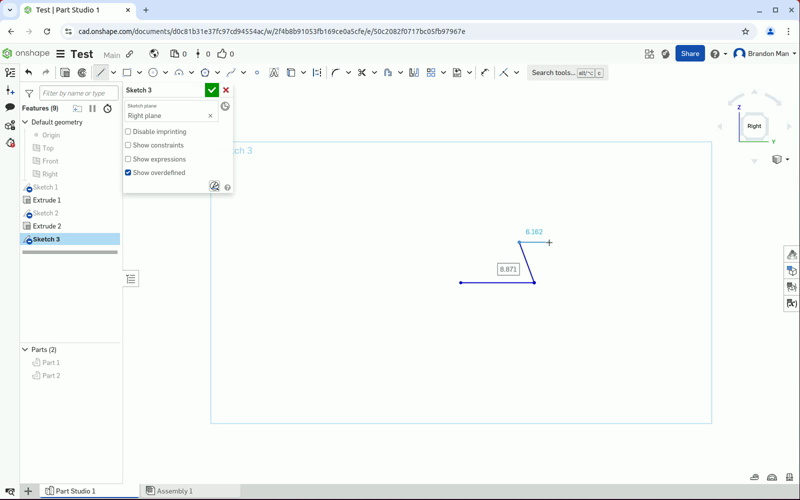
mouse_move(460, 242)
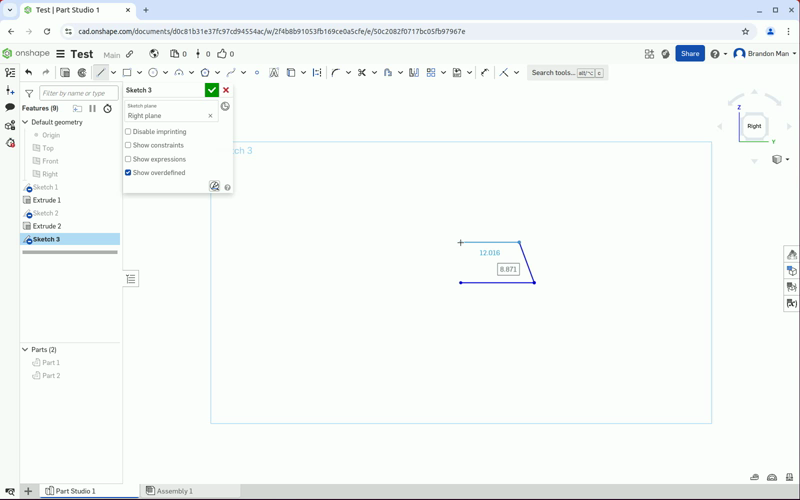
click(460, 242)
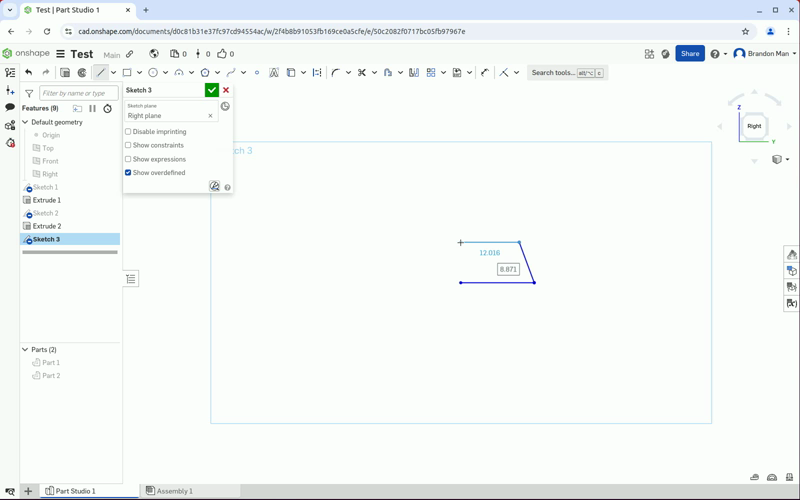
key_up(shift)
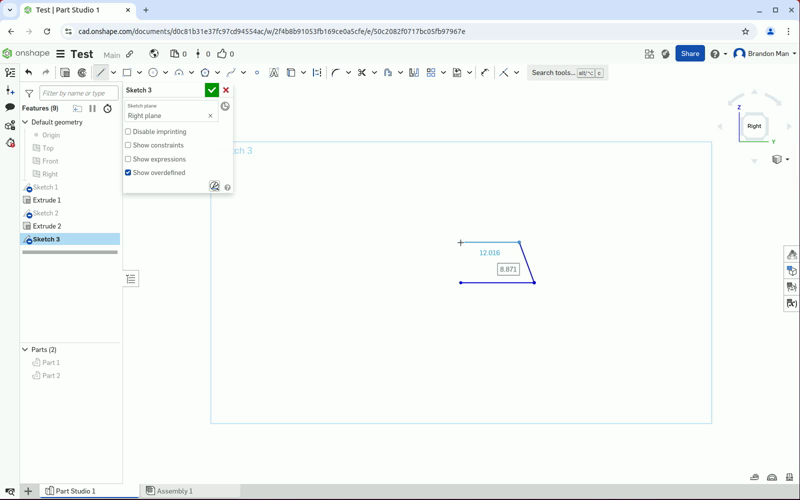
mouse_move(490, 242)
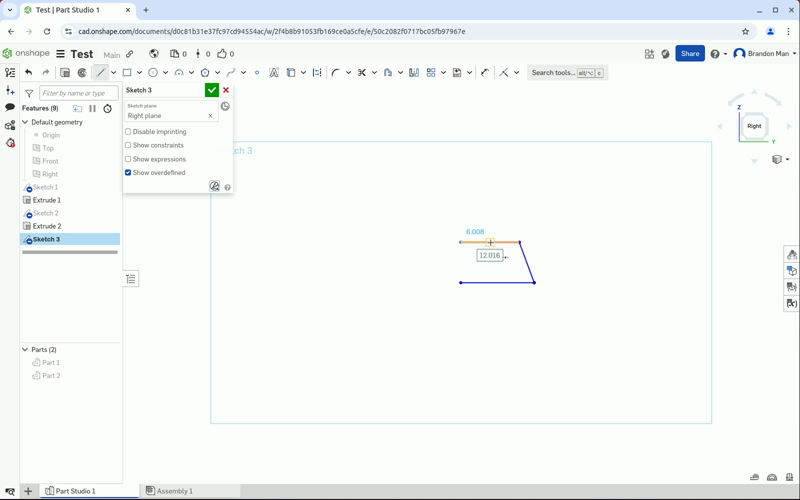
key_down(shift)
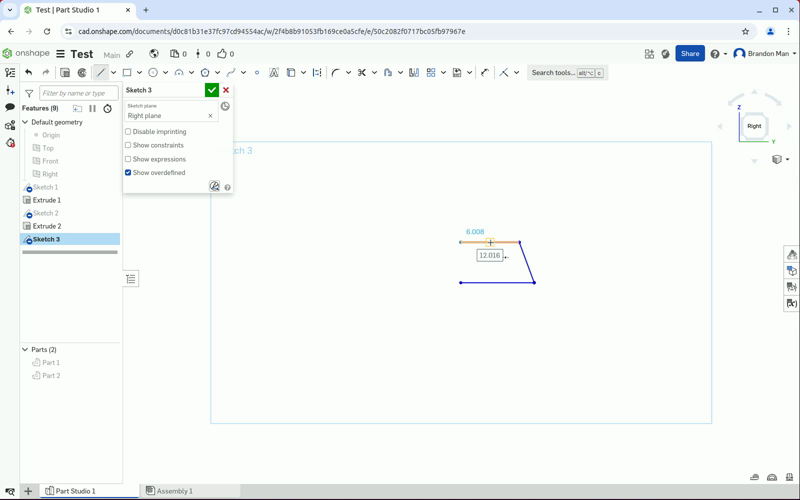
mouse_move(460, 282)
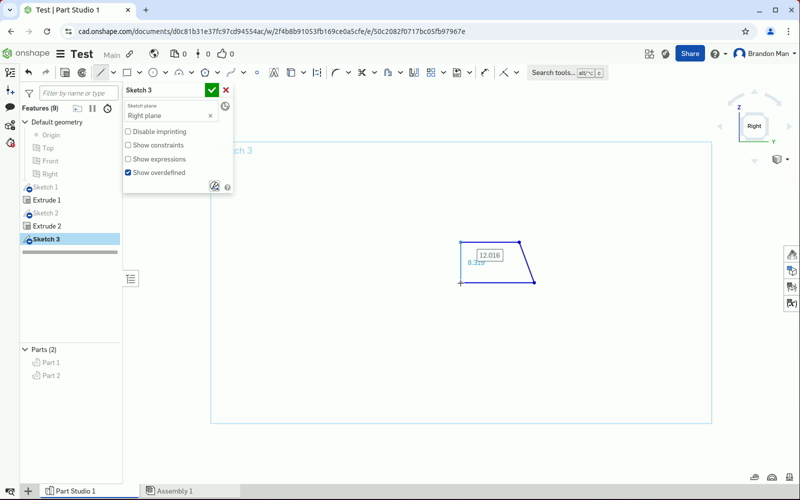
key_up(shift)
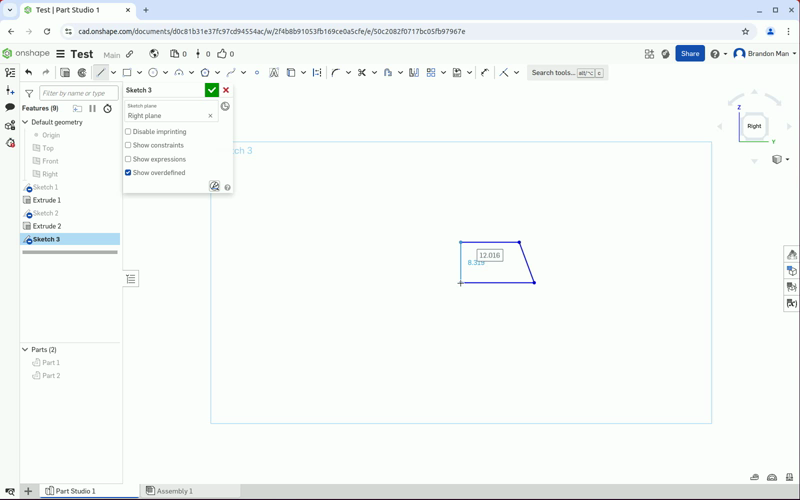
click(460, 282)
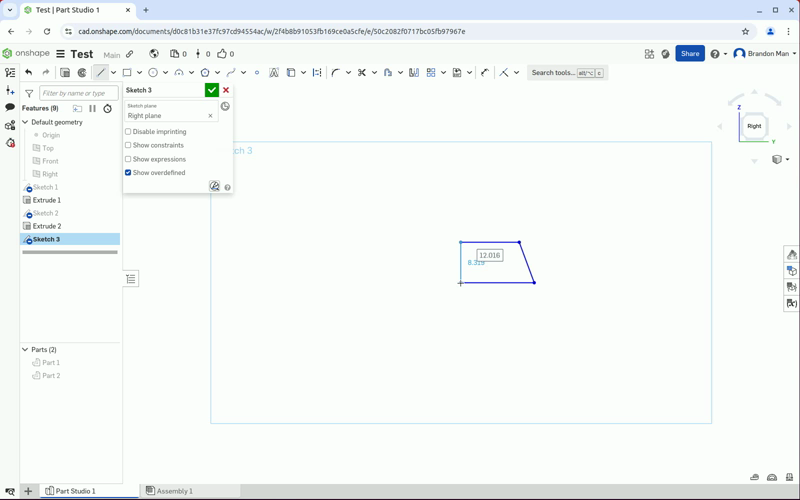
key(esc)
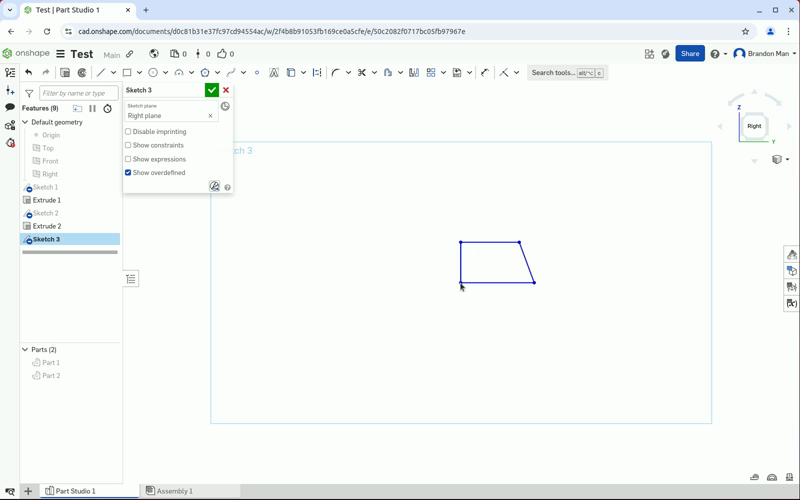
mouse_move(486, 273)
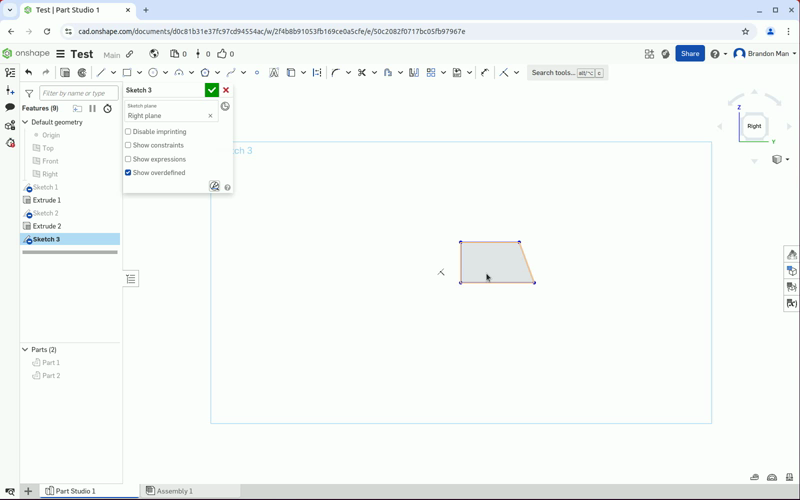
click(486, 273)
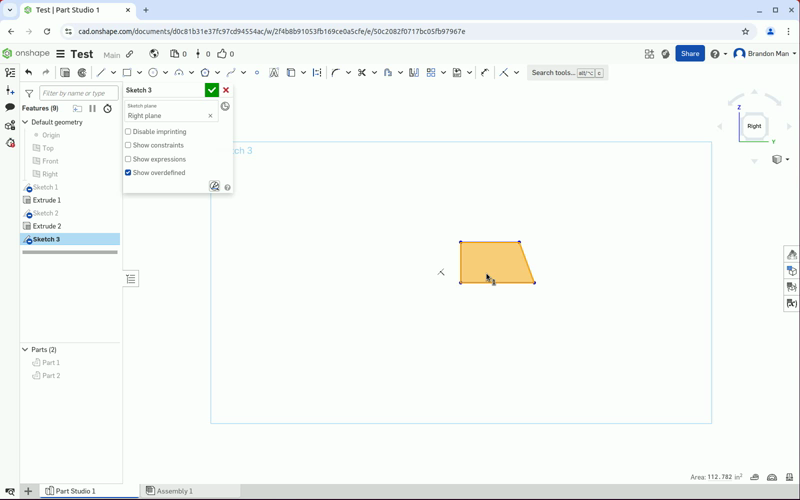
mouse_move(73, 352)
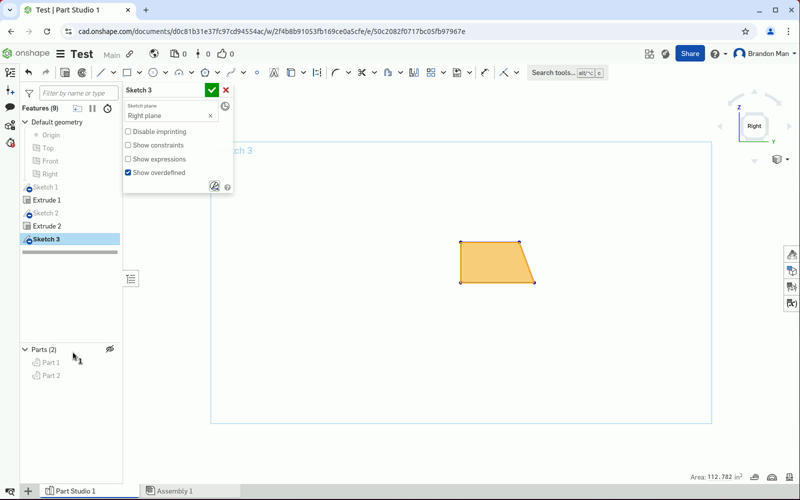
key(shift+y)
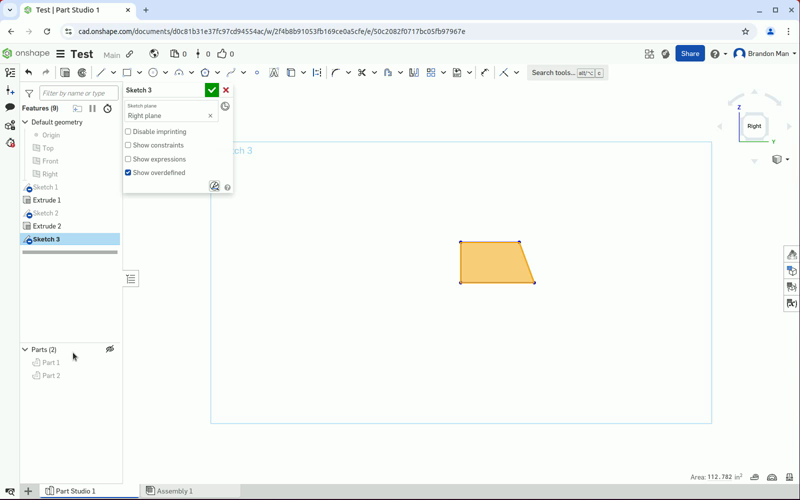
key(shift+e)
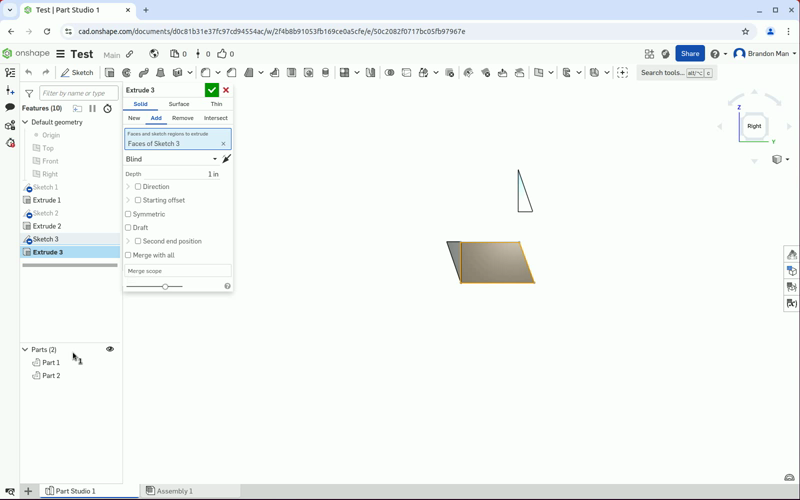
mouse_move(143, 106)
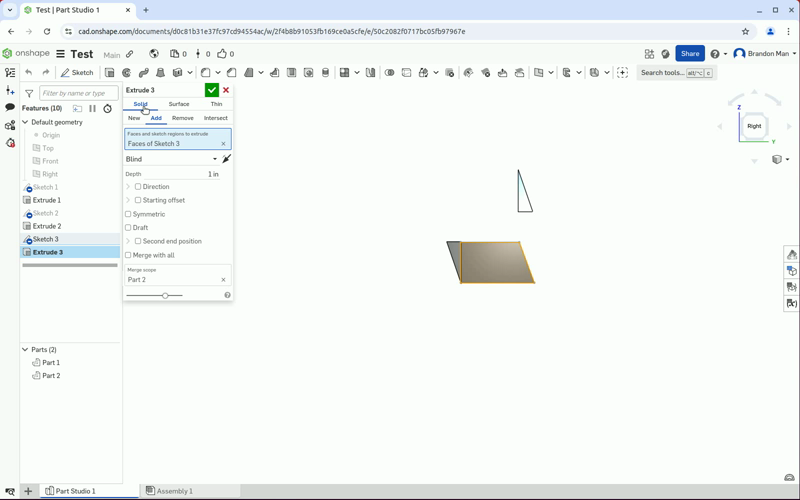
click(143, 106)
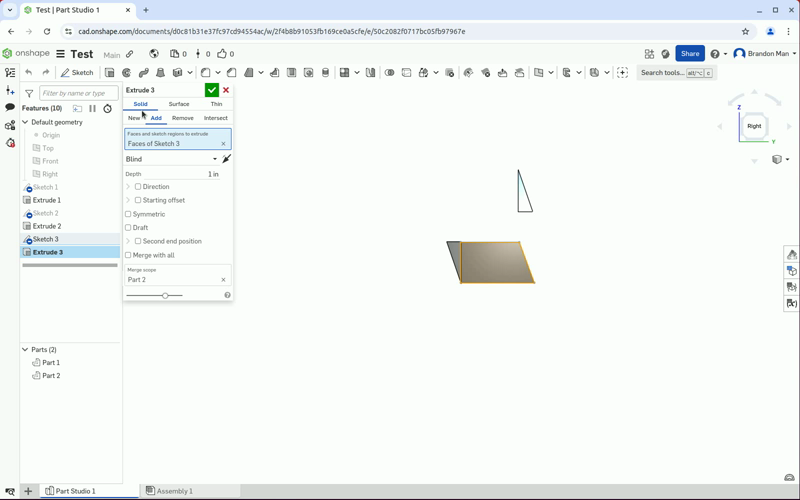
mouse_move(137, 120)
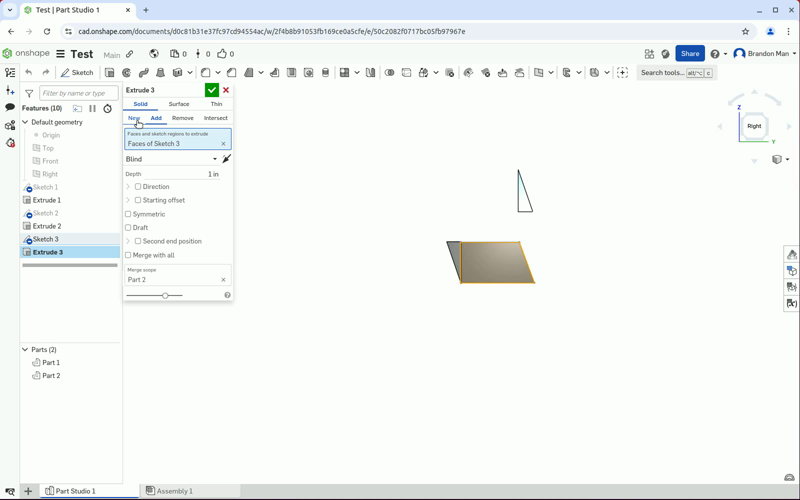
click(137, 120)
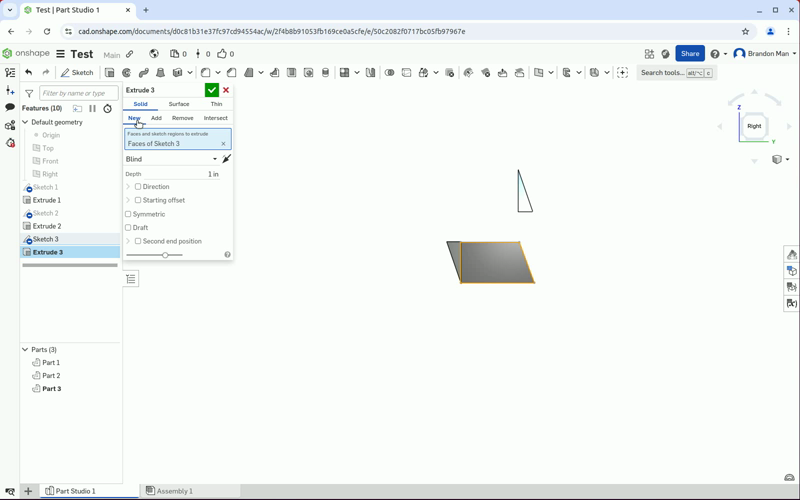
key(tab, 4)
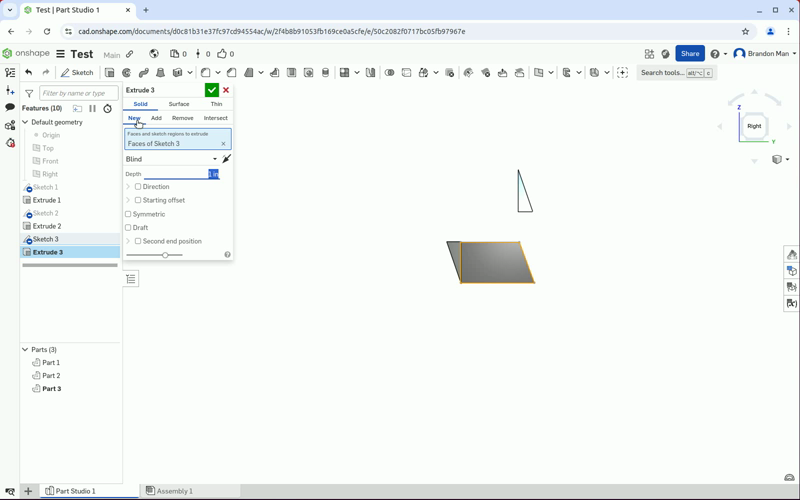
text(4.814)
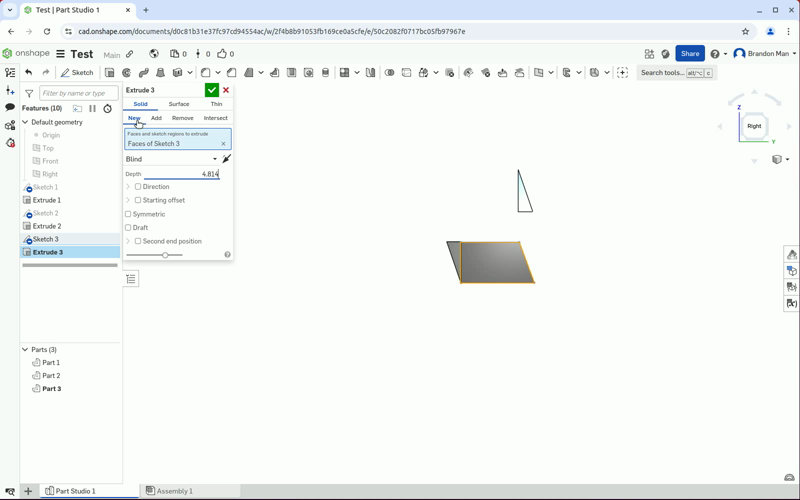
key(enter)
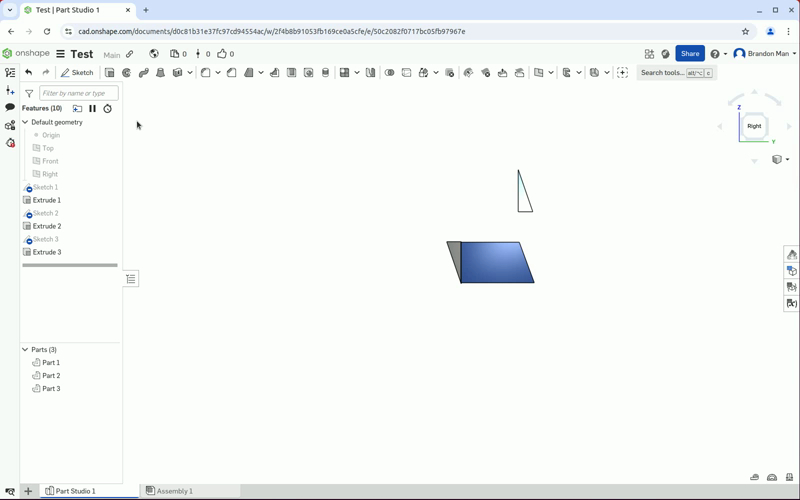
key(shift+h)
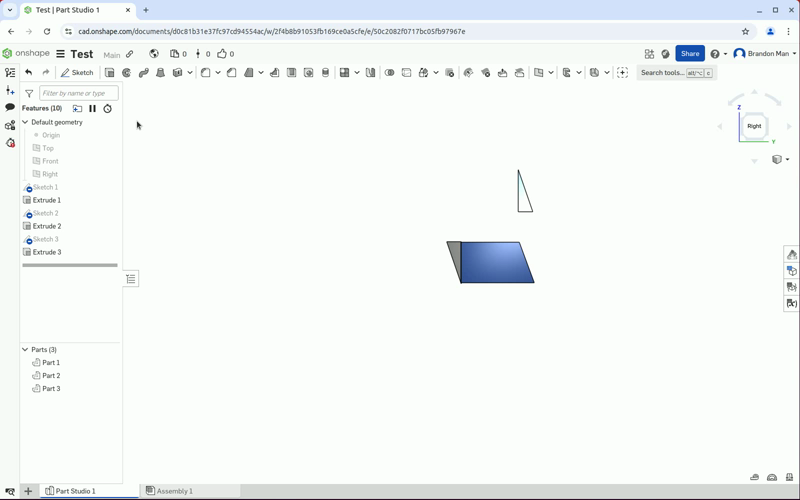
key(shift+h)
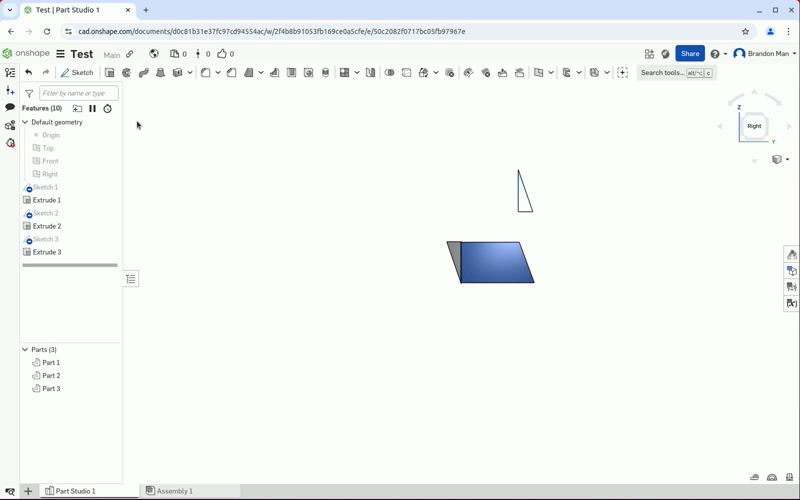
mouse_move(73, 189)
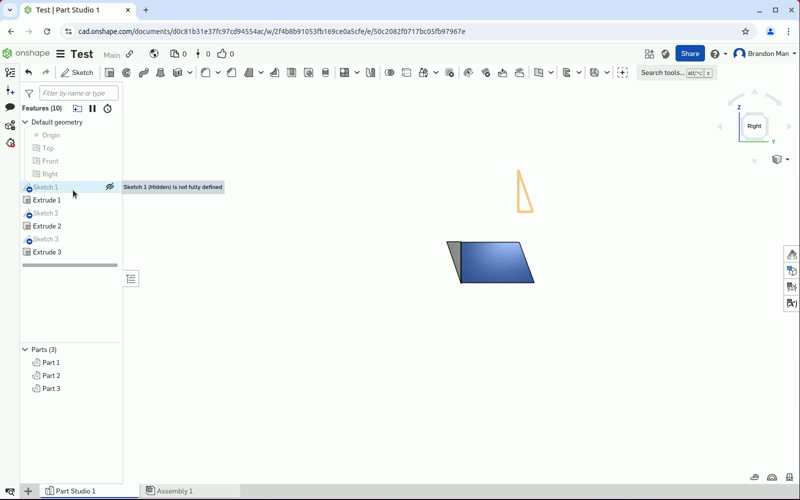
click(73, 189)
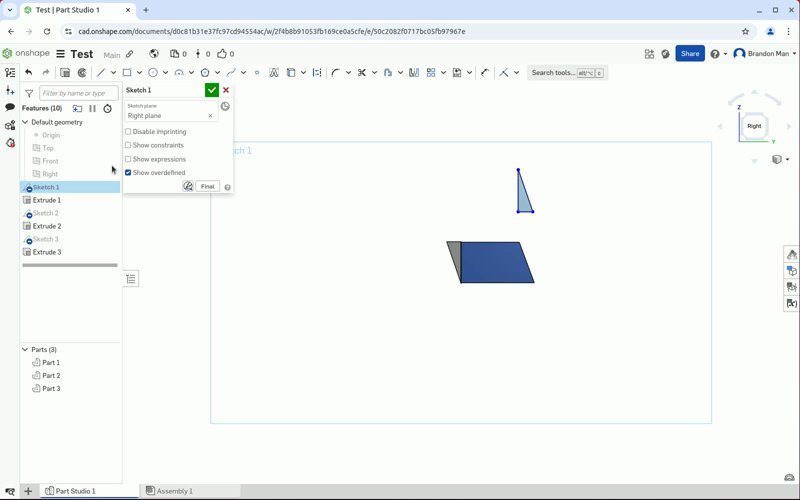
mouse_move(229, 92)
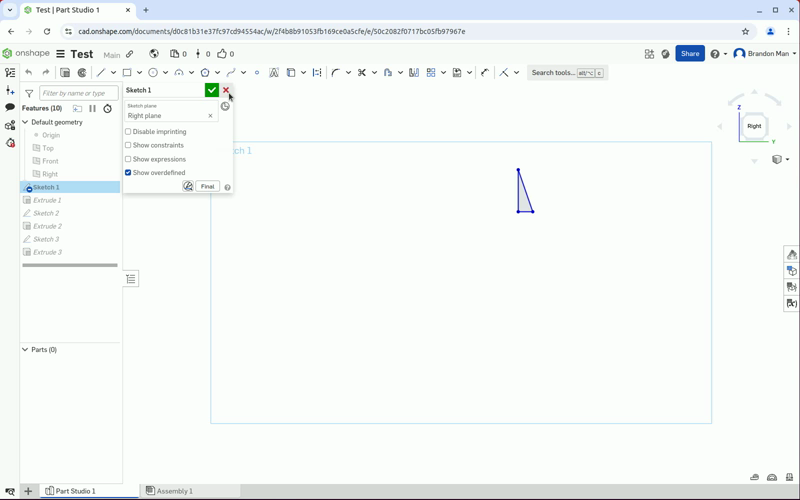
click(229, 92)
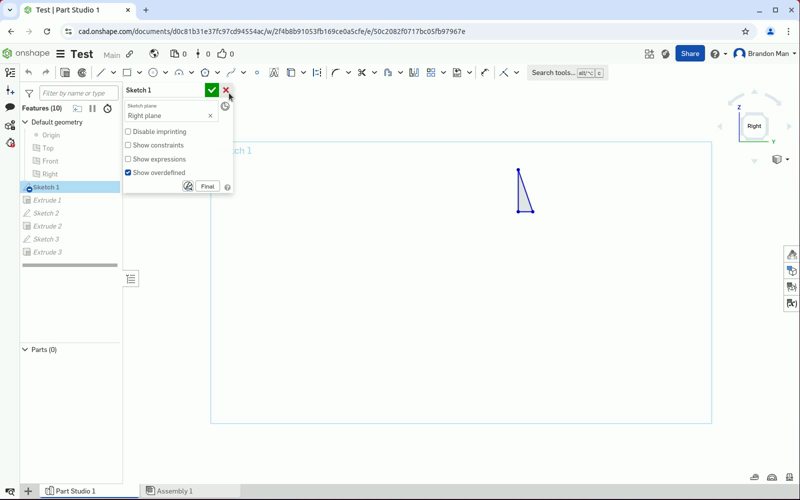
key(shift+s)
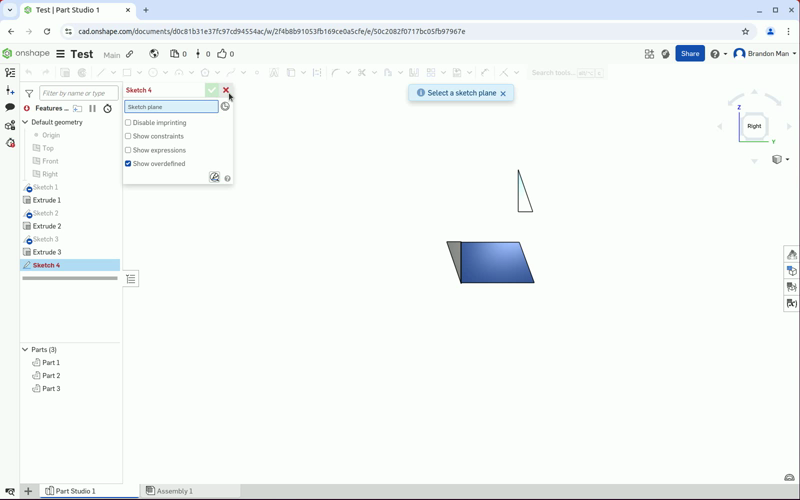
mouse_move(73, 176)
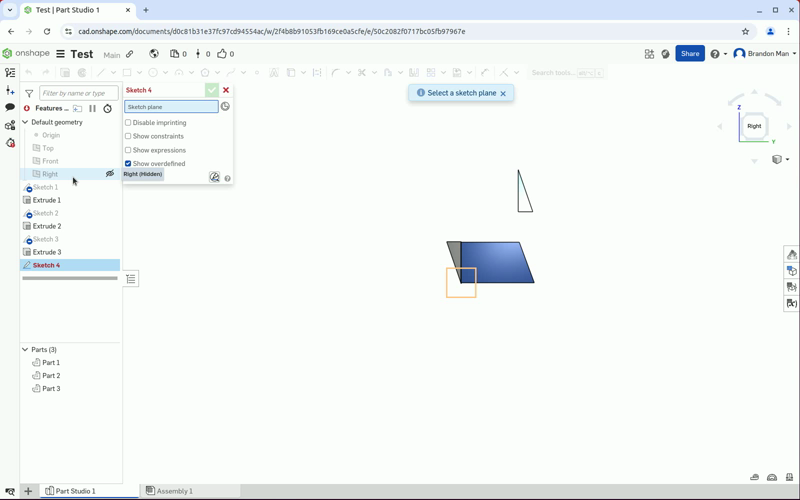
click(73, 176)
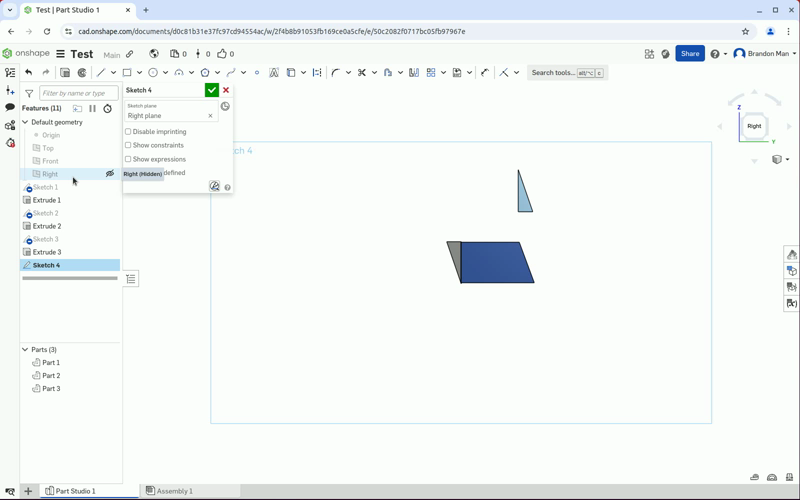
mouse_move(73, 352)
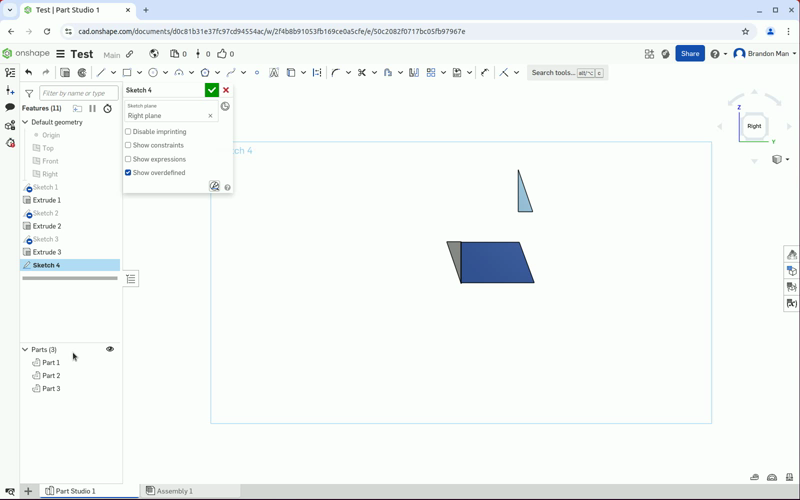
key(y)
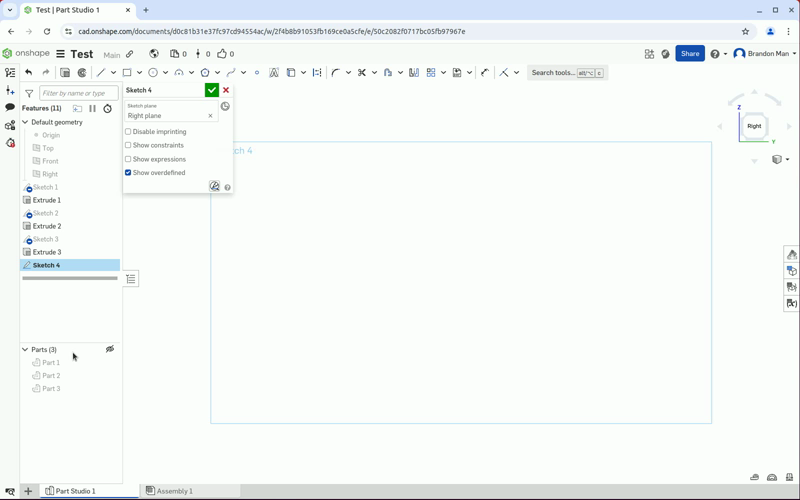
key(l)
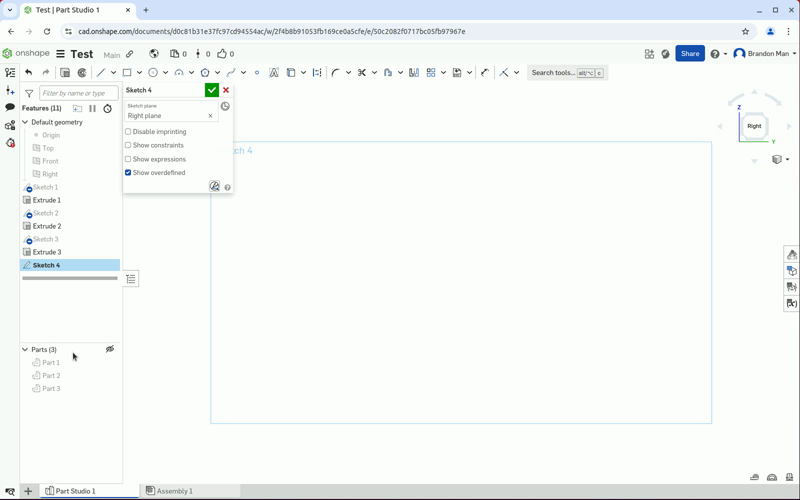
key_down(shift)
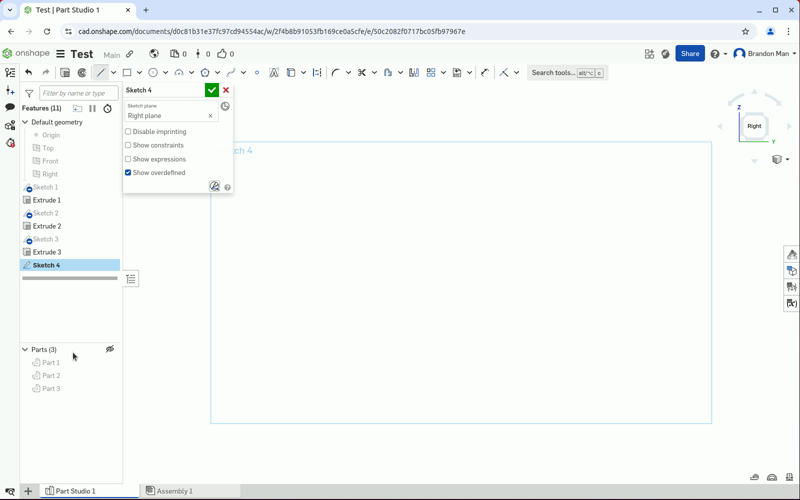
mouse_move(518, 241)
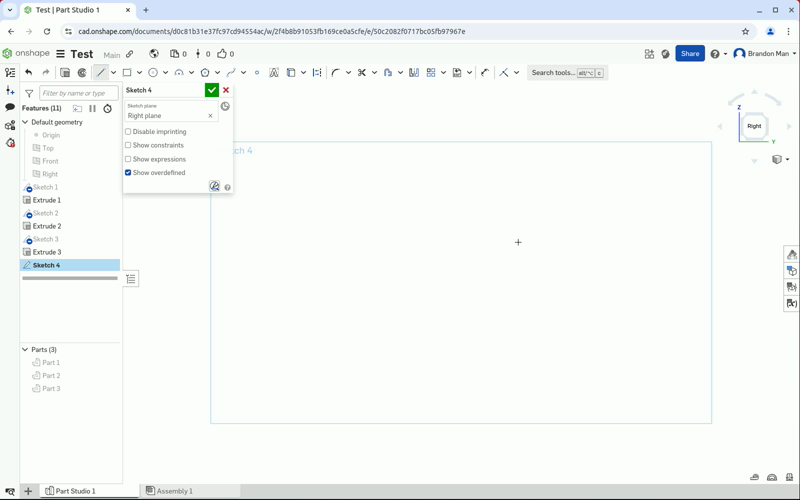
click(518, 241)
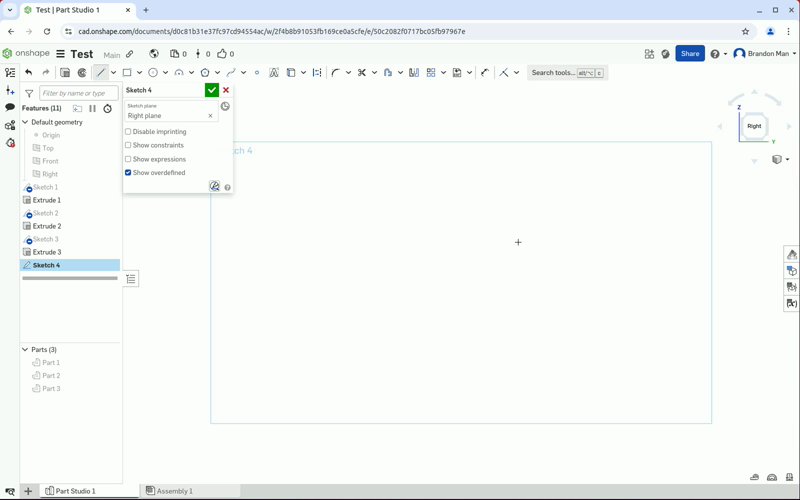
key_up(shift)
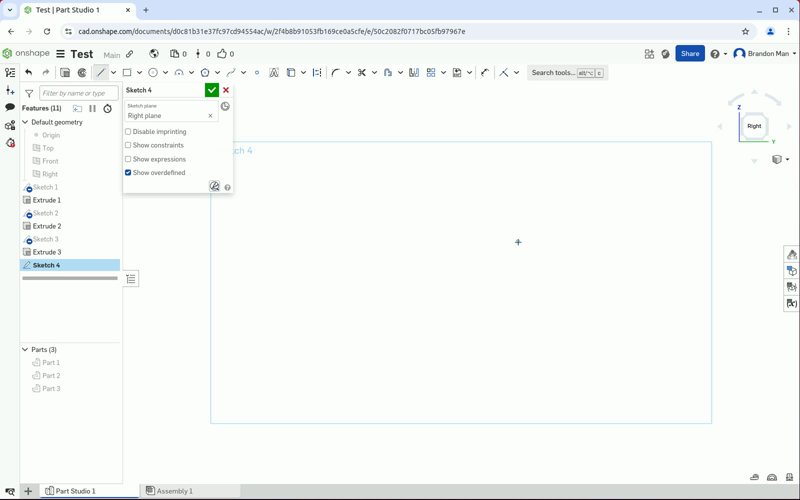
key_down(shift)
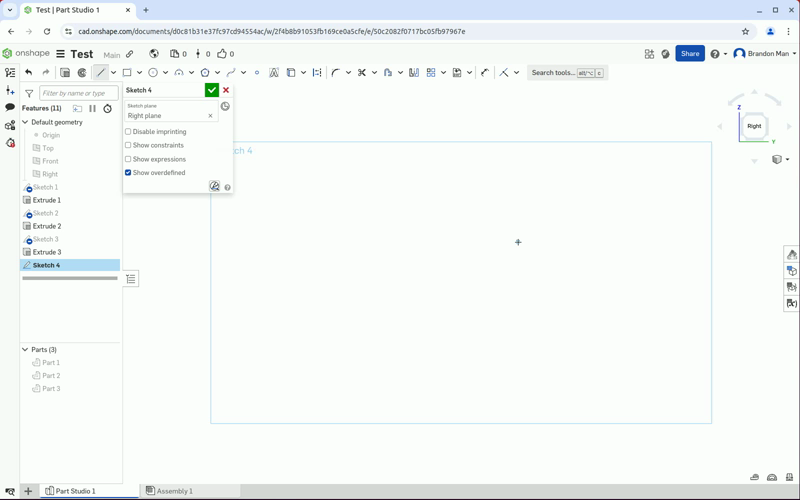
mouse_move(548, 241)
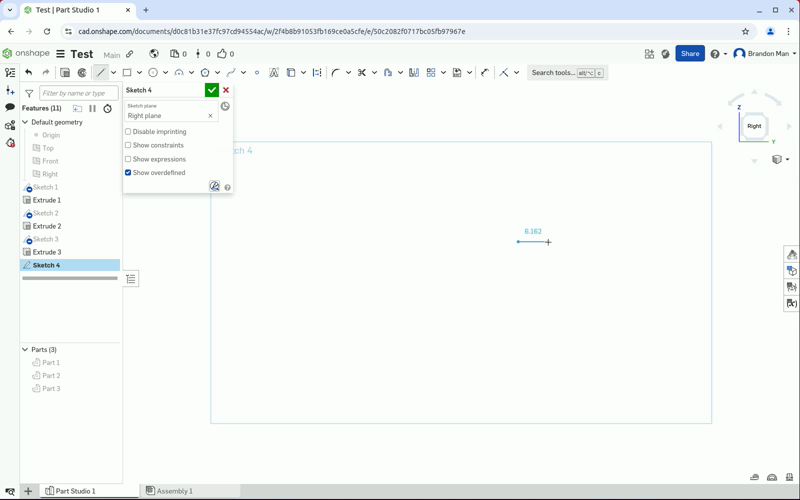
mouse_move(533, 283)
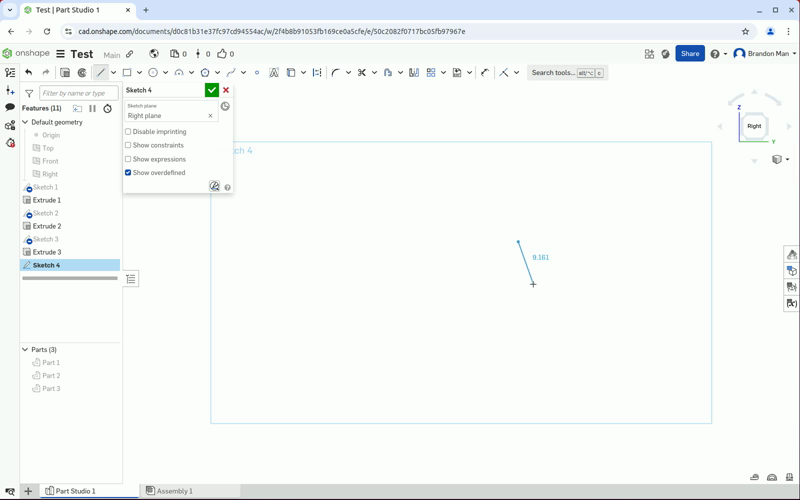
click(533, 283)
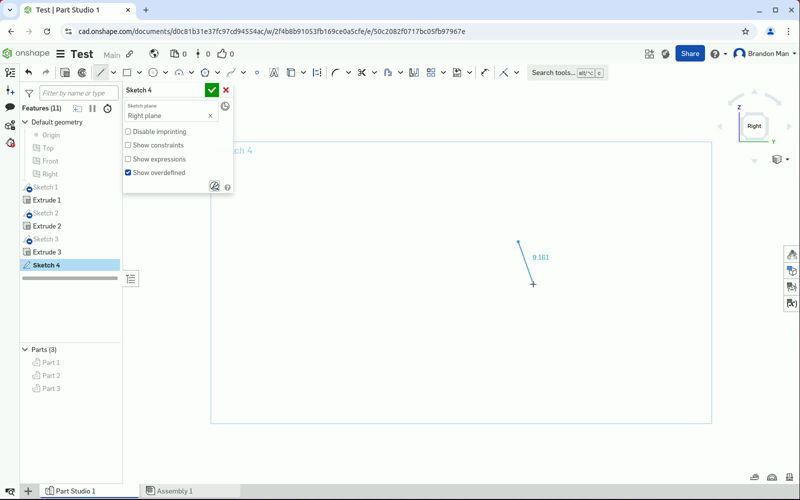
key_up(shift)
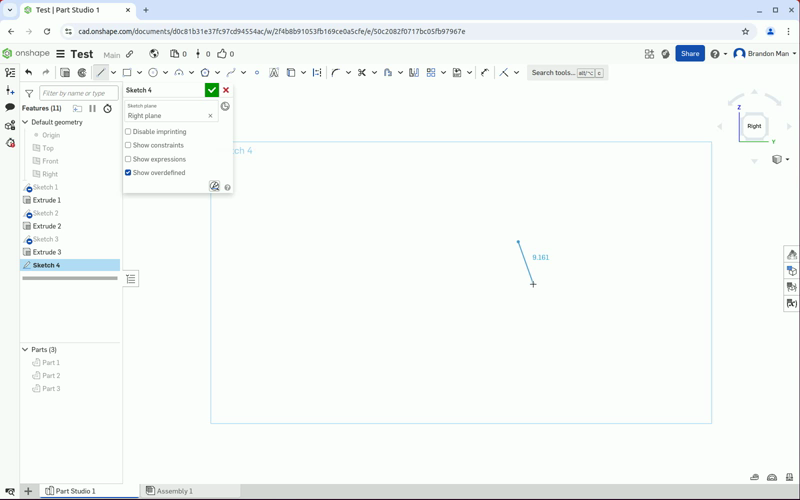
key_down(shift)
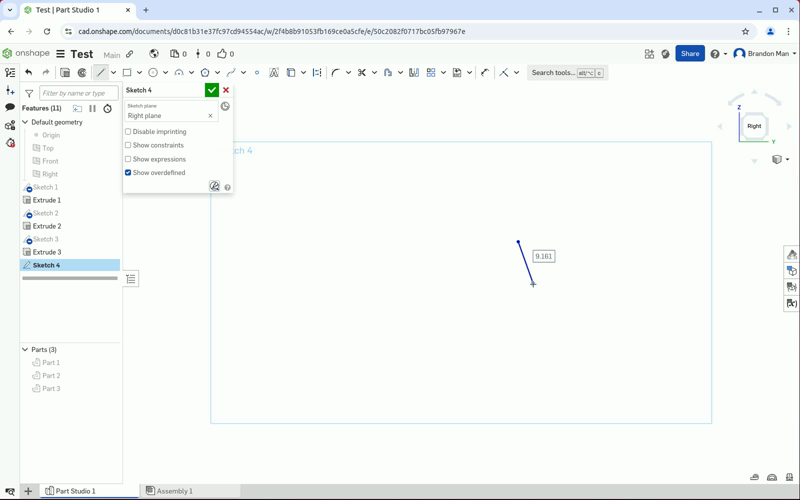
mouse_move(533, 210)
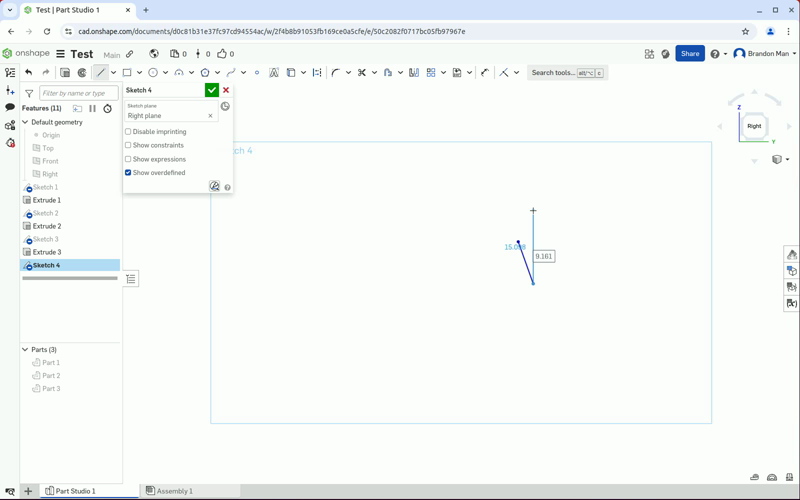
click(533, 210)
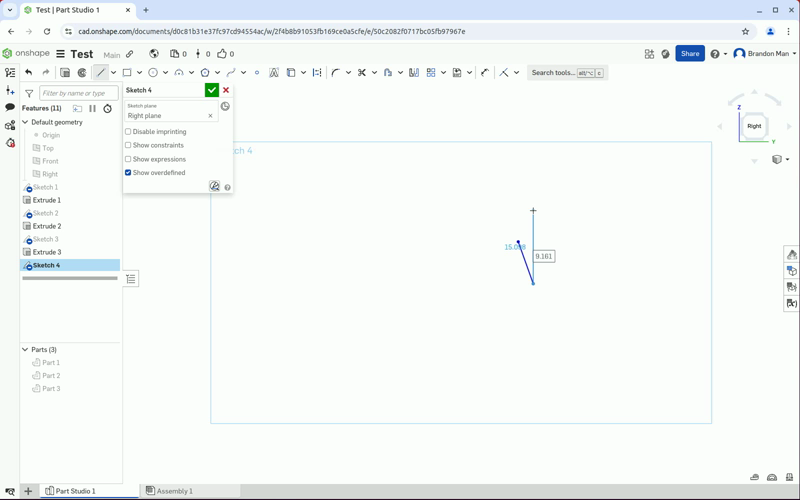
key_up(shift)
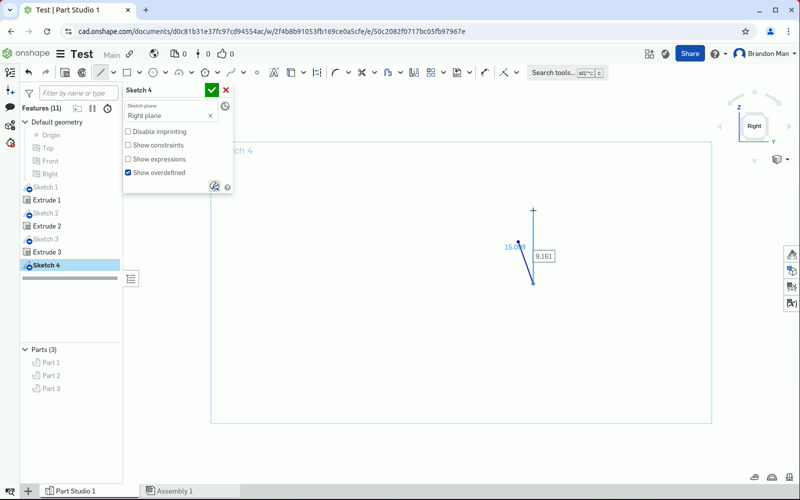
key_down(shift)
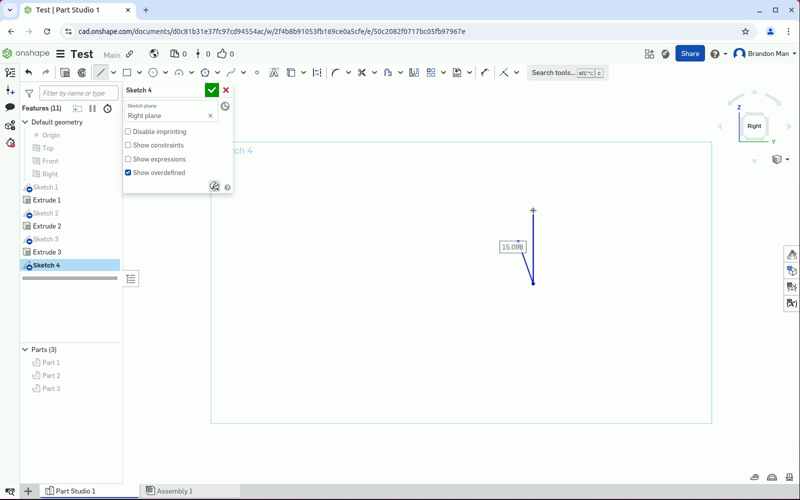
mouse_move(563, 210)
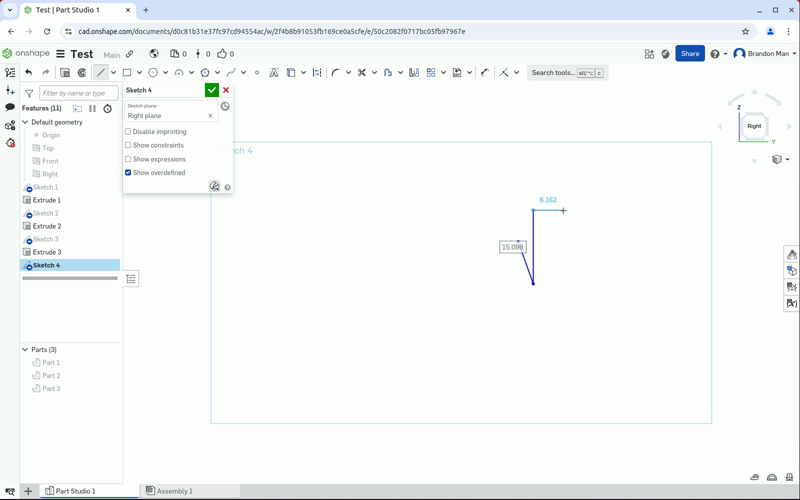
mouse_move(518, 210)
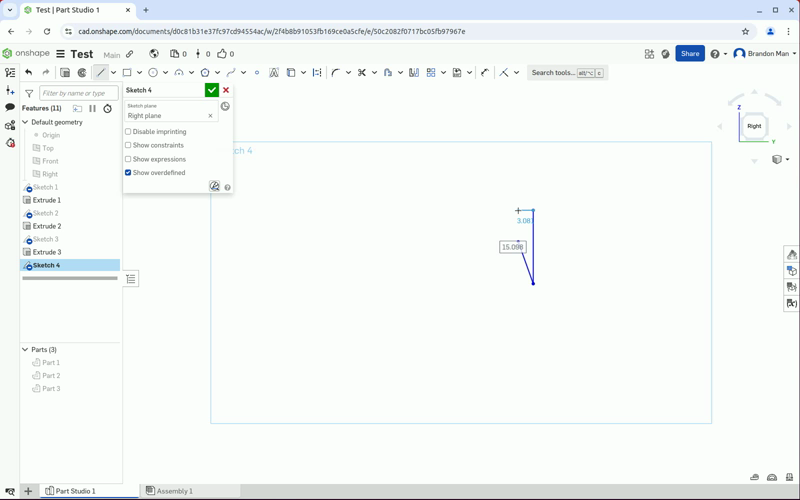
click(518, 210)
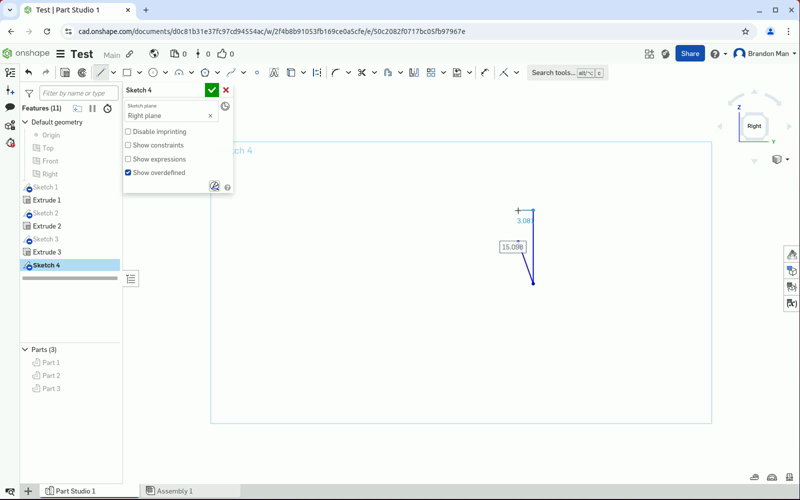
key_up(shift)
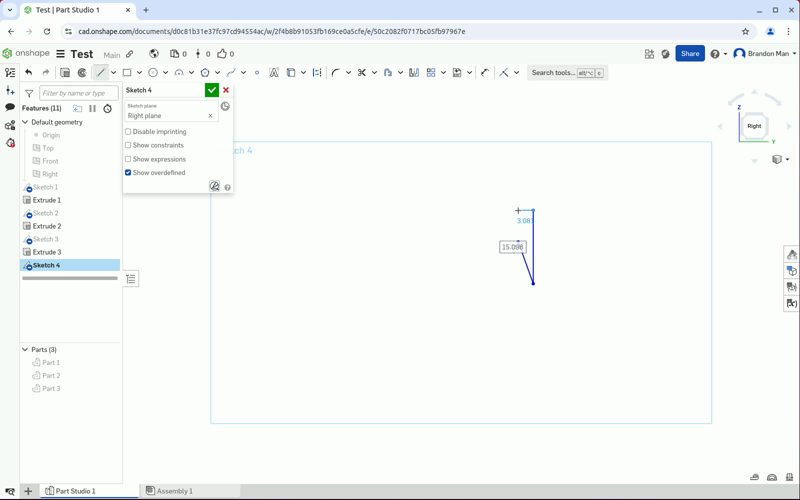
mouse_move(548, 210)
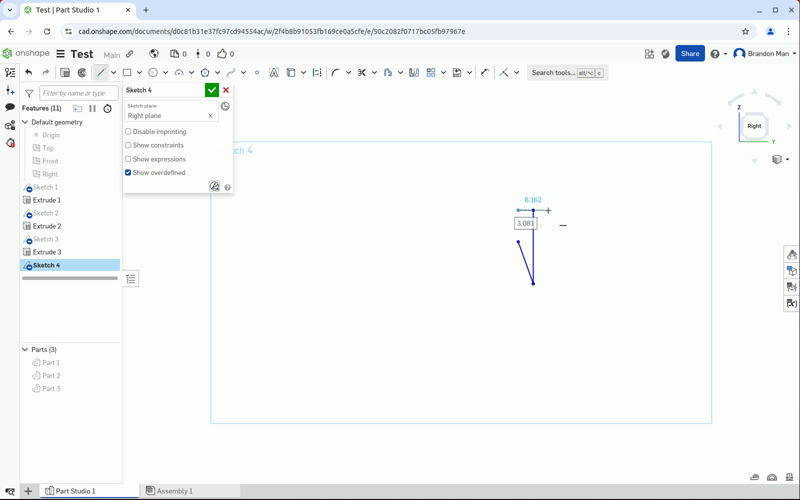
key_down(shift)
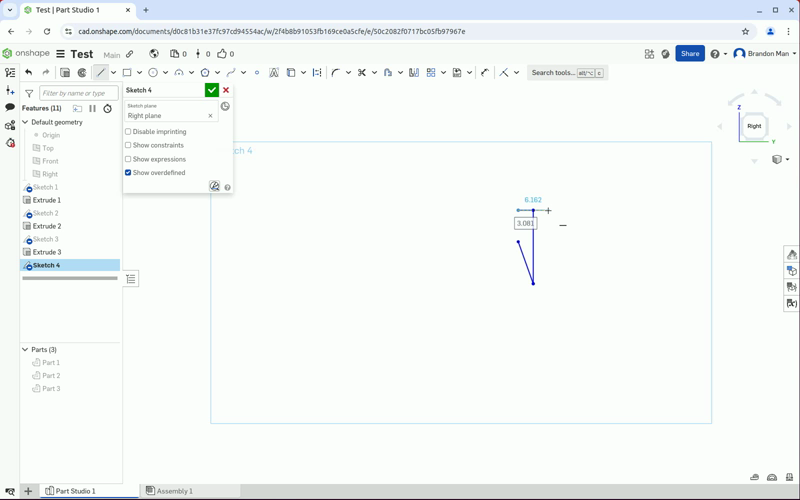
mouse_move(518, 241)
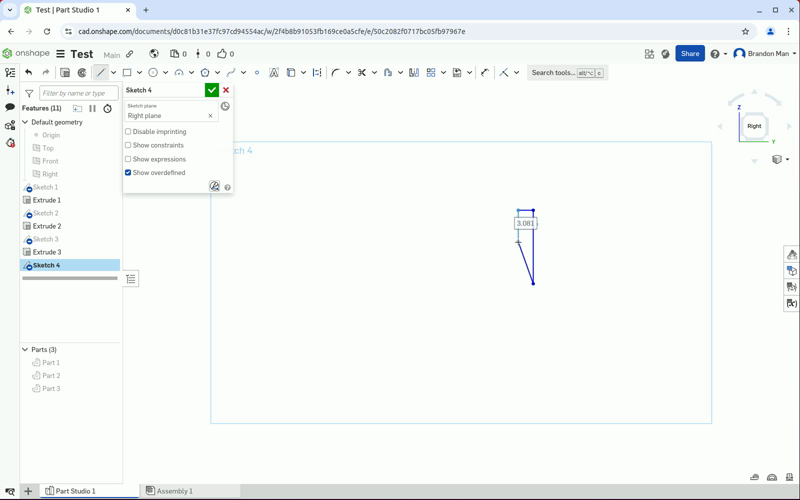
key_up(shift)
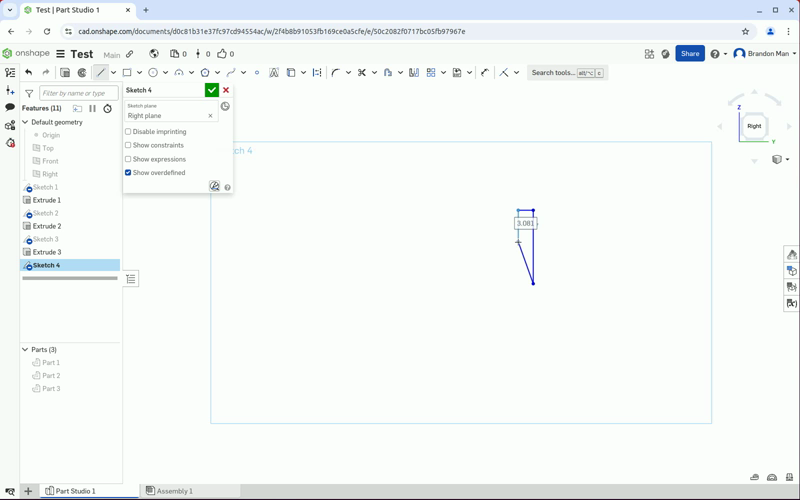
click(518, 241)
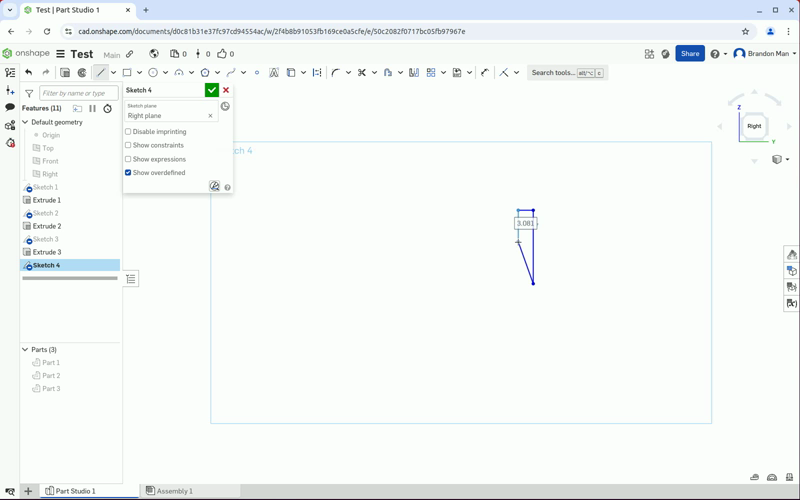
key(esc)
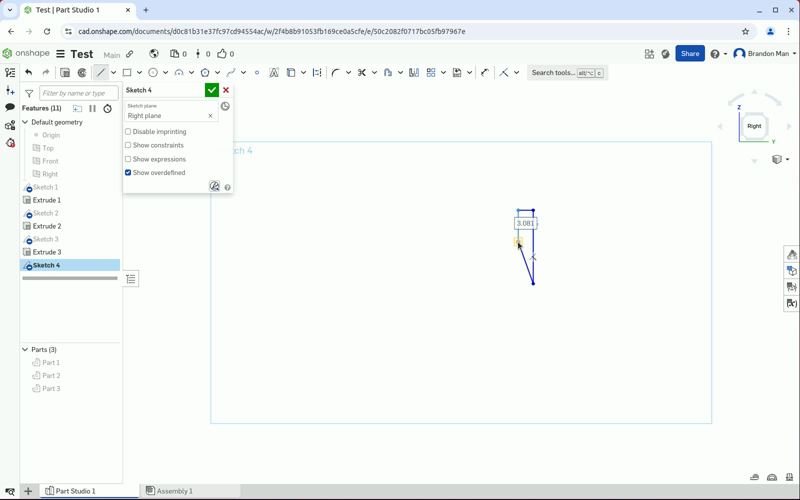
mouse_move(528, 238)
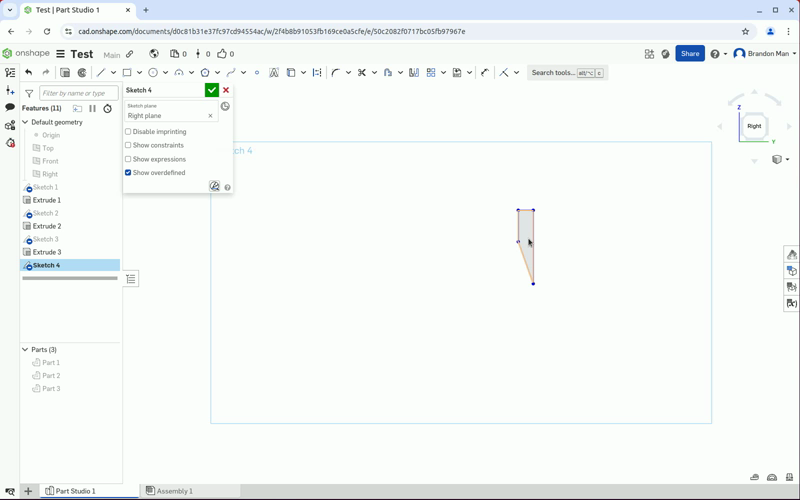
scroll(6)
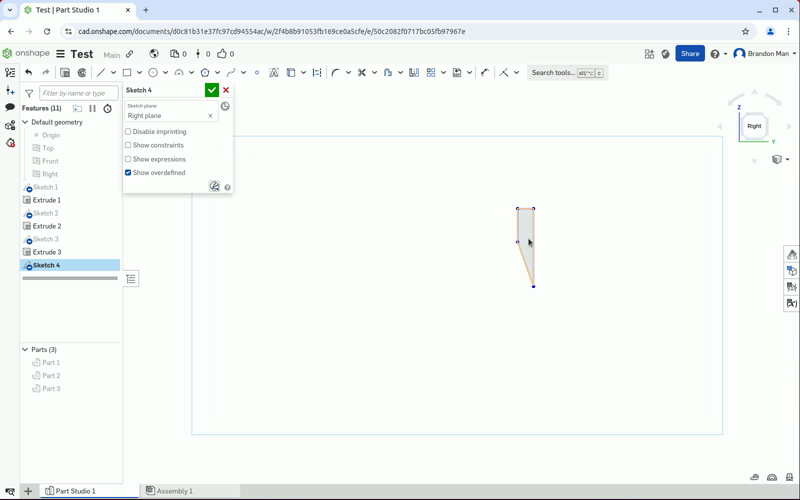
scroll(6)
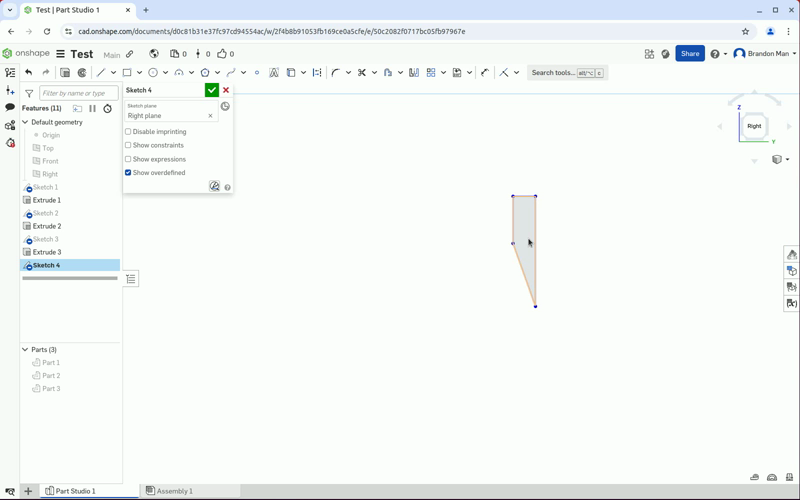
scroll(6)
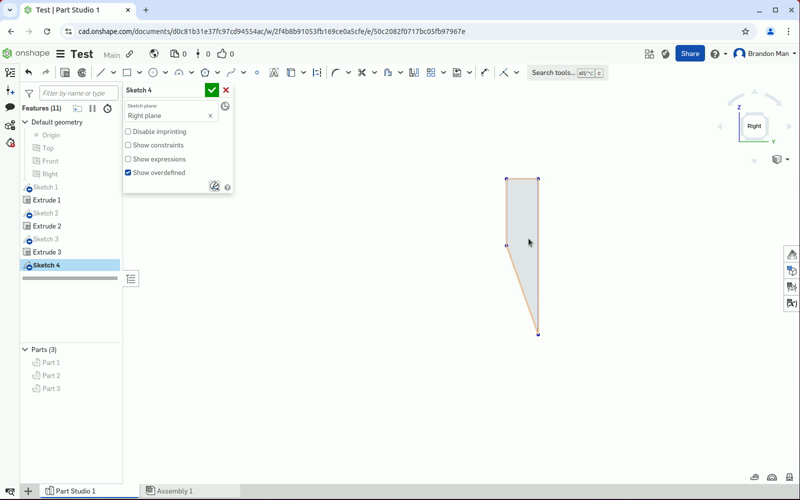
scroll(6)
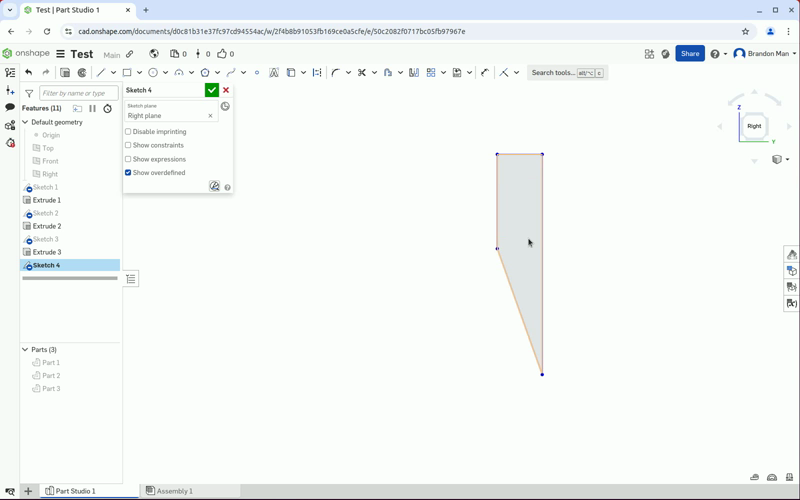
scroll(6)
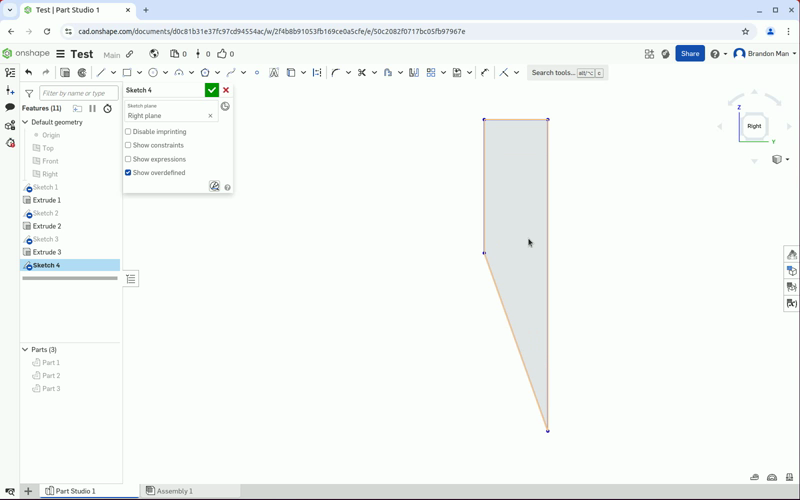
scroll(6)
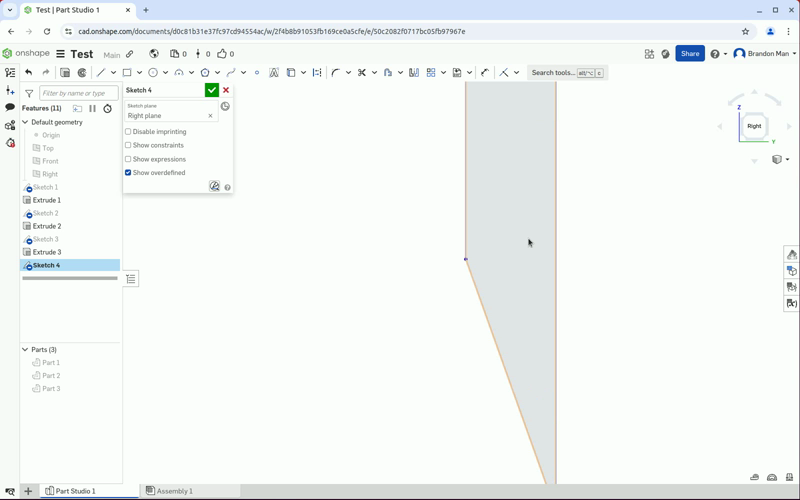
scroll(6)
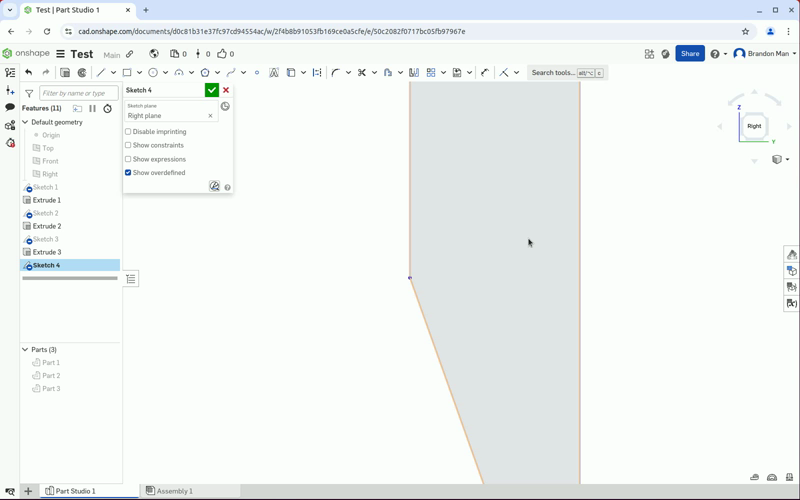
click(528, 238)
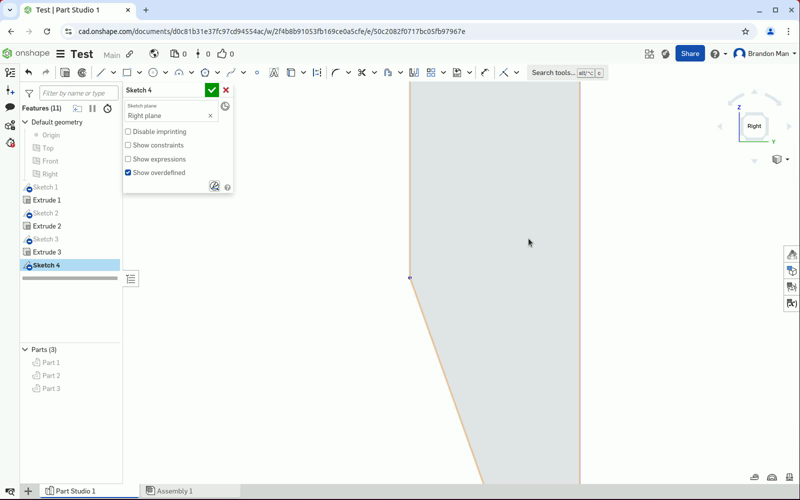
scroll(-6)
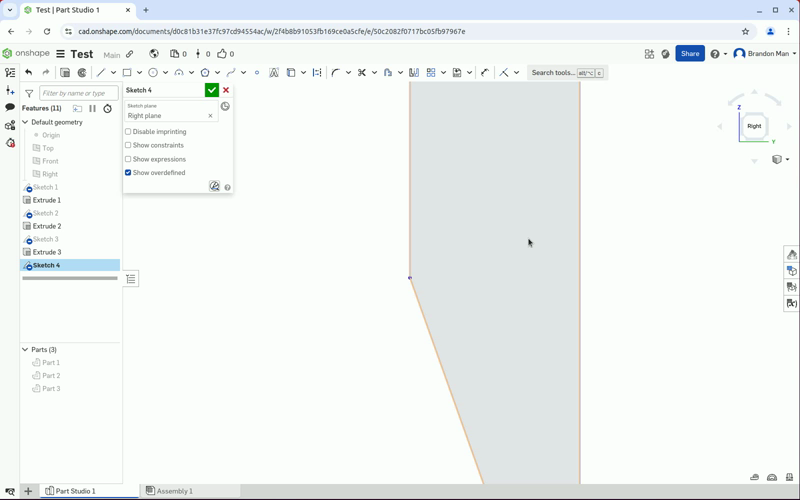
scroll(-6)
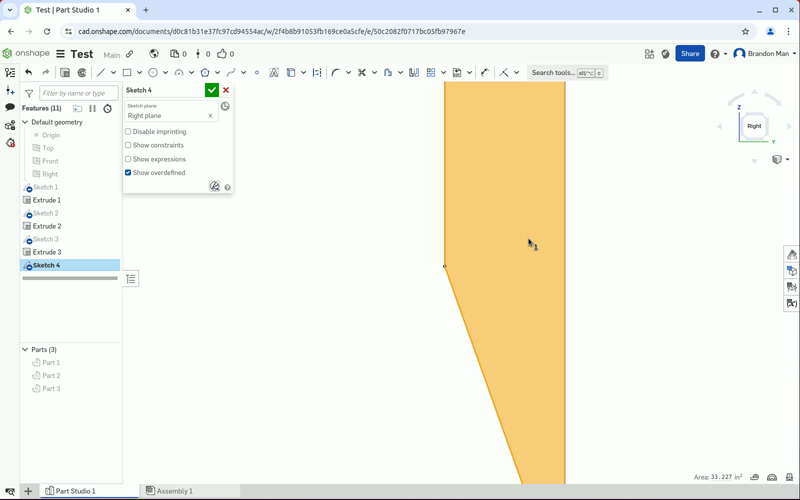
scroll(-6)
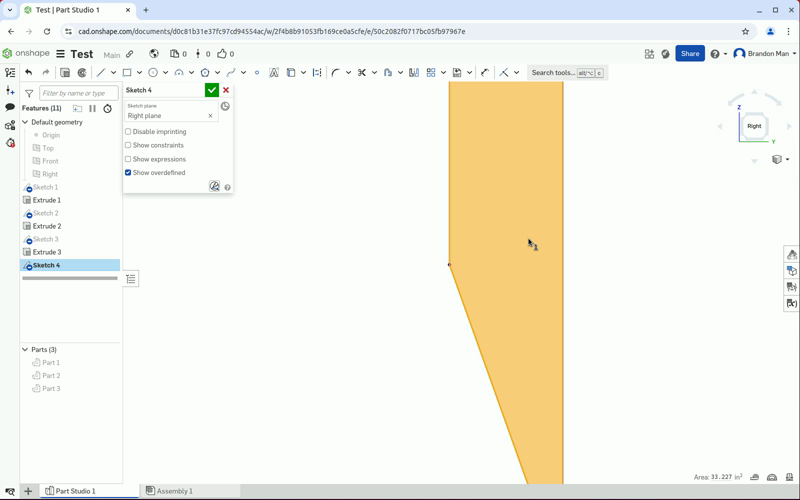
scroll(-6)
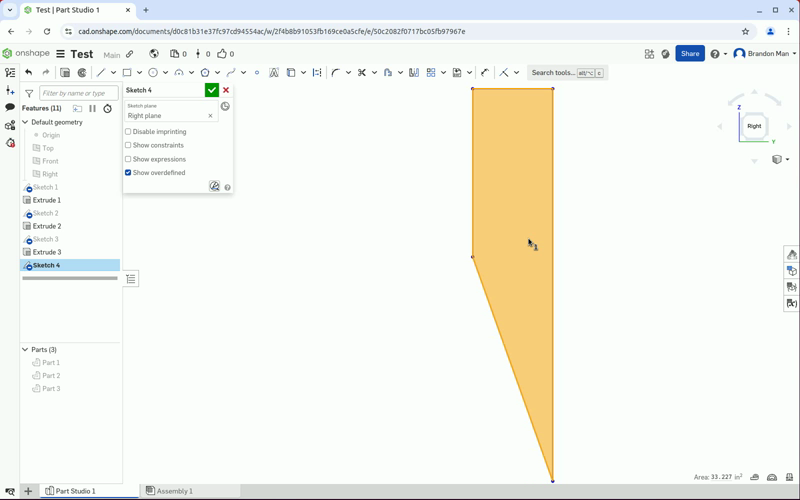
scroll(-6)
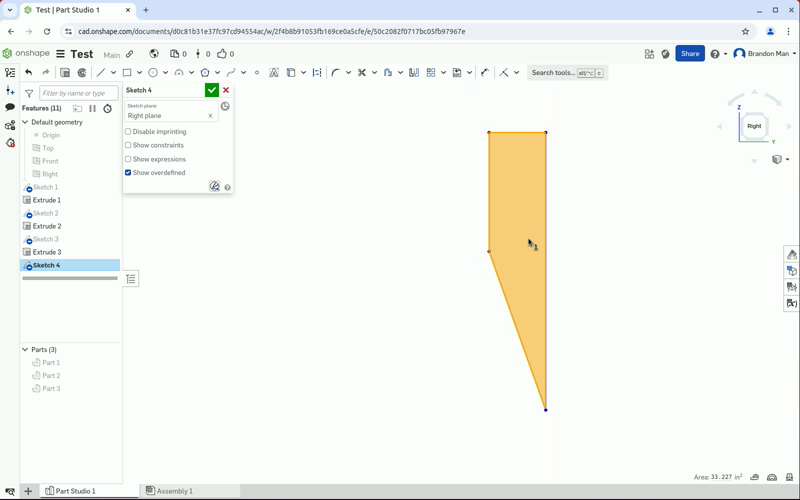
scroll(-6)
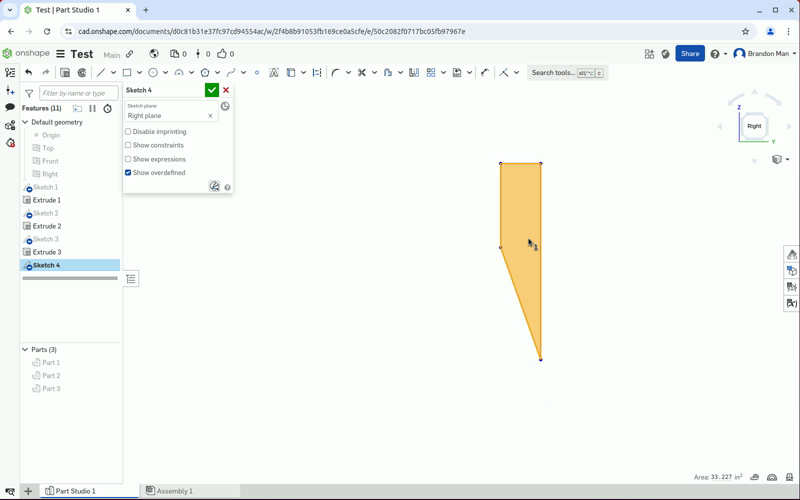
scroll(-6)
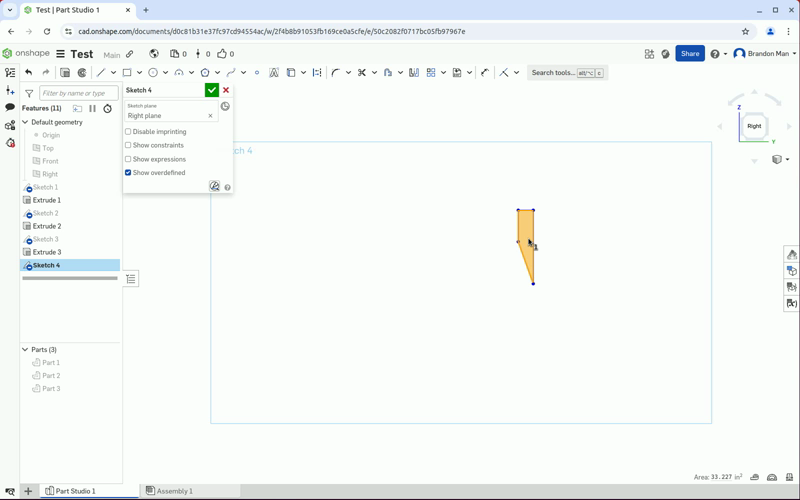
mouse_move(73, 352)
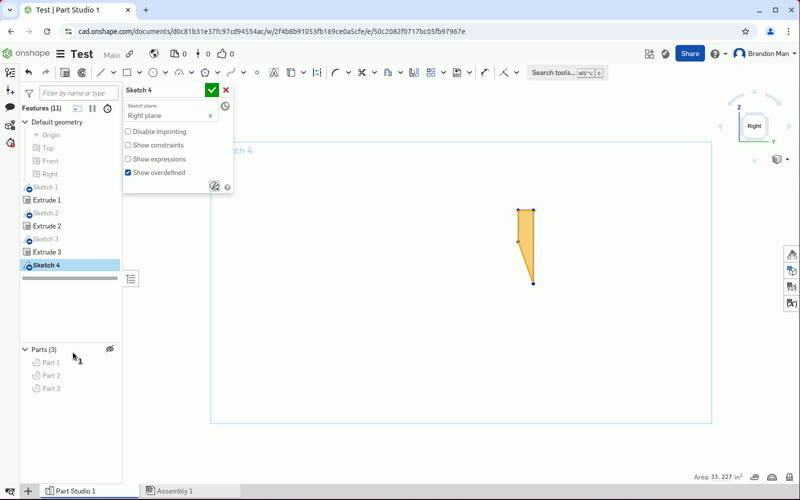
key(shift+y)
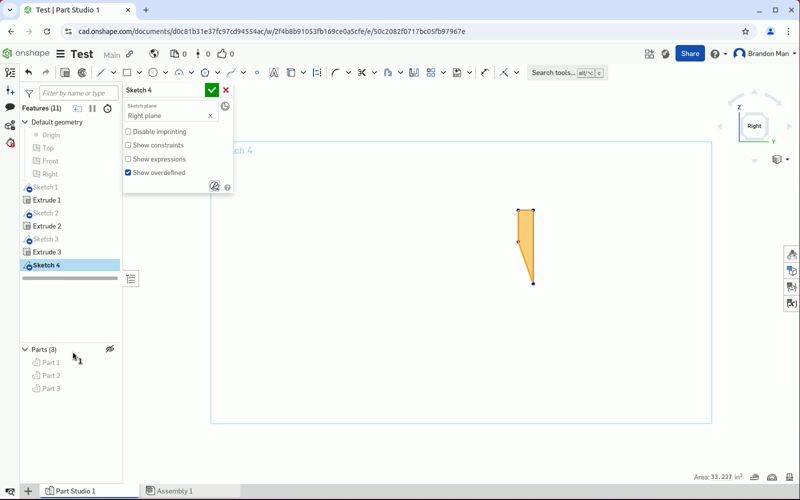
key(shift+e)
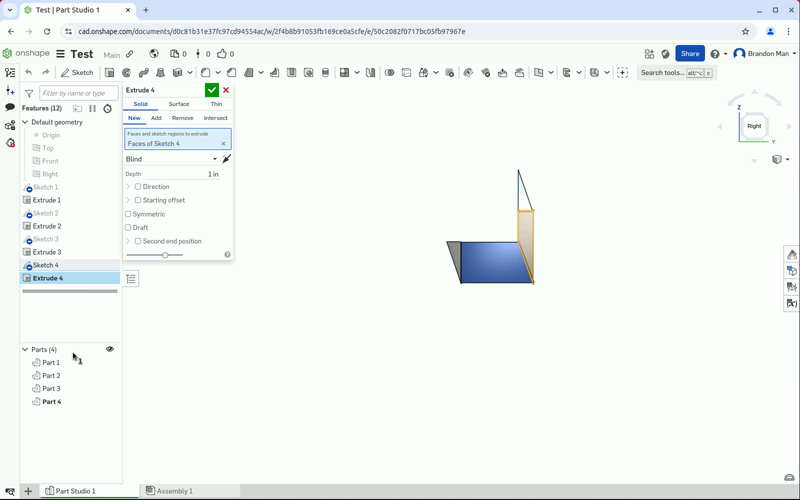
mouse_move(143, 106)
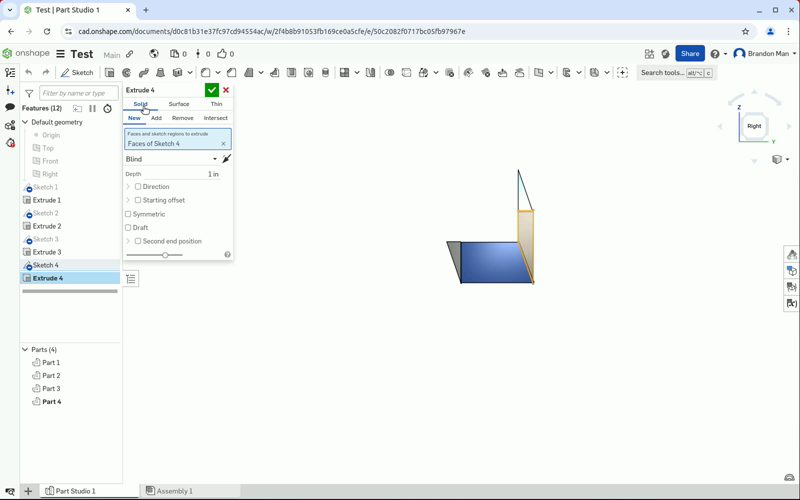
click(143, 106)
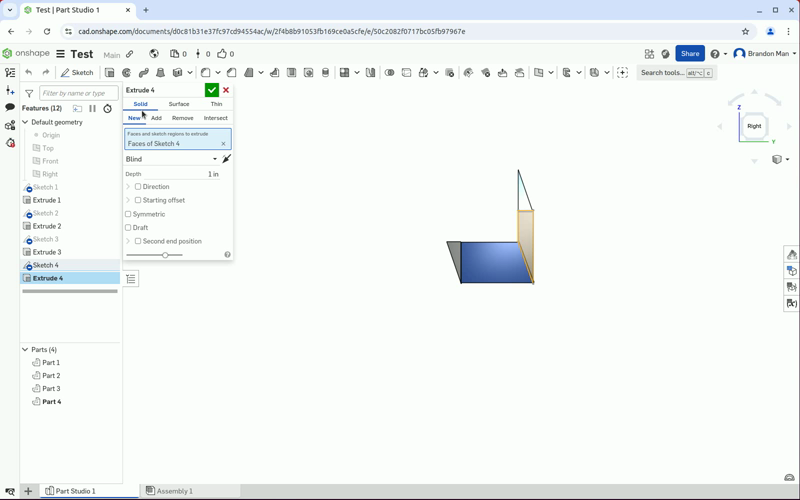
mouse_move(137, 120)
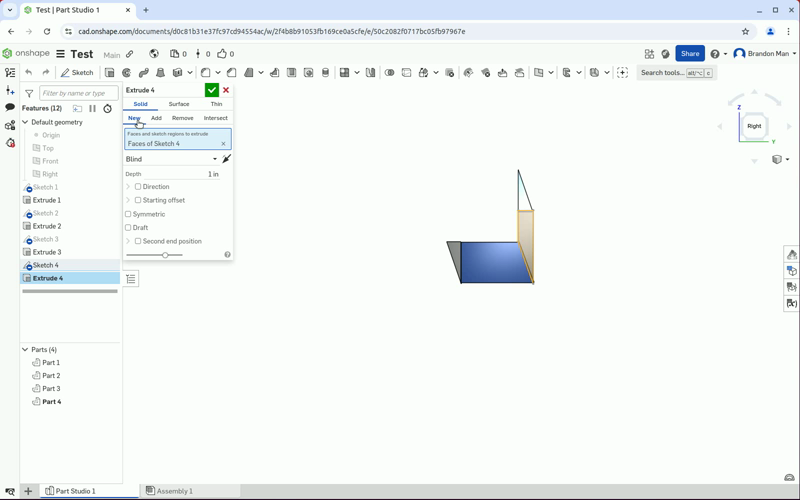
click(137, 120)
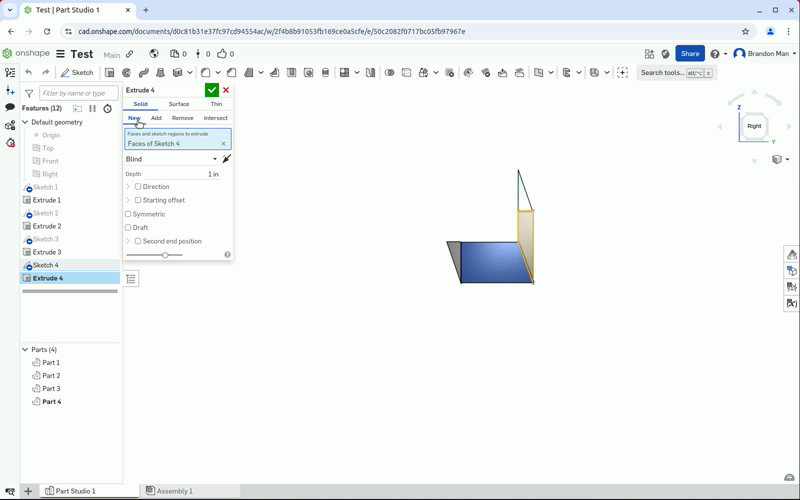
key(tab, 4)
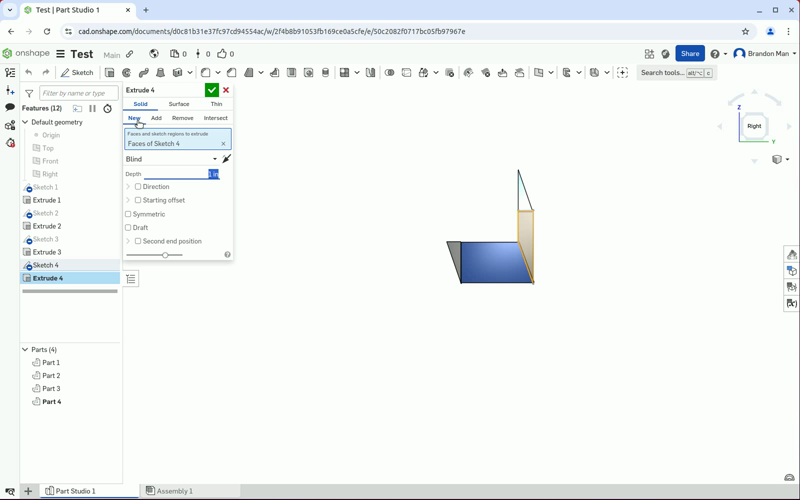
text(4.814)
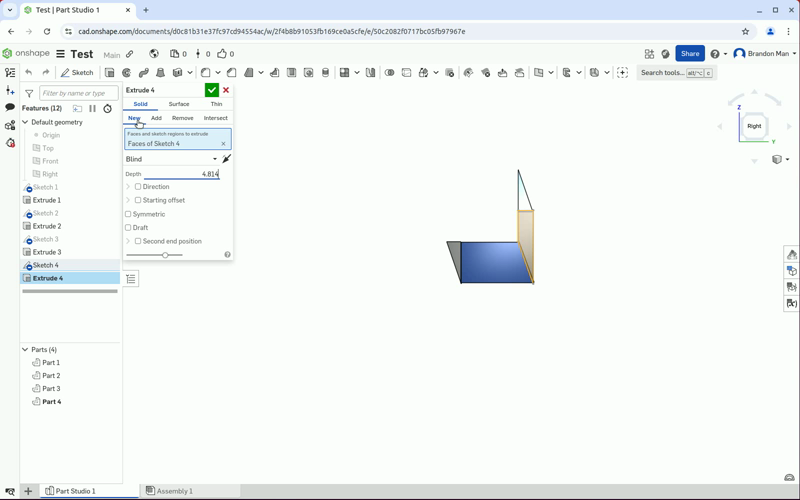
key(enter)
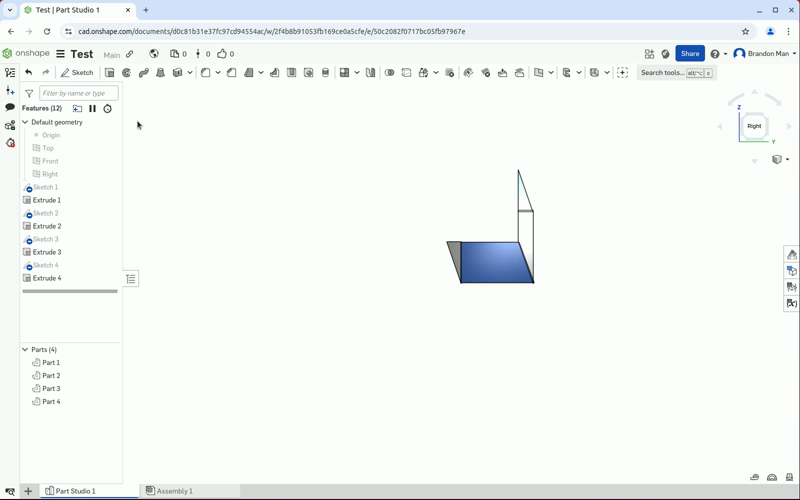
key(shift+h)
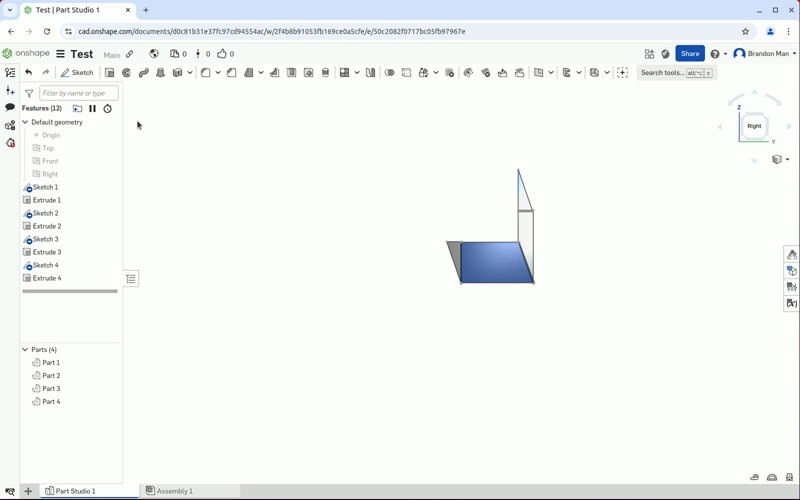
key(shift+h)
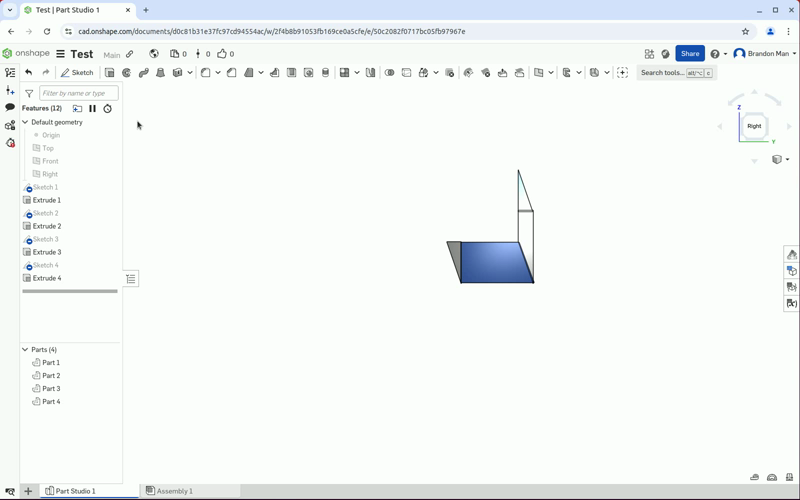
mouse_move(73, 189)
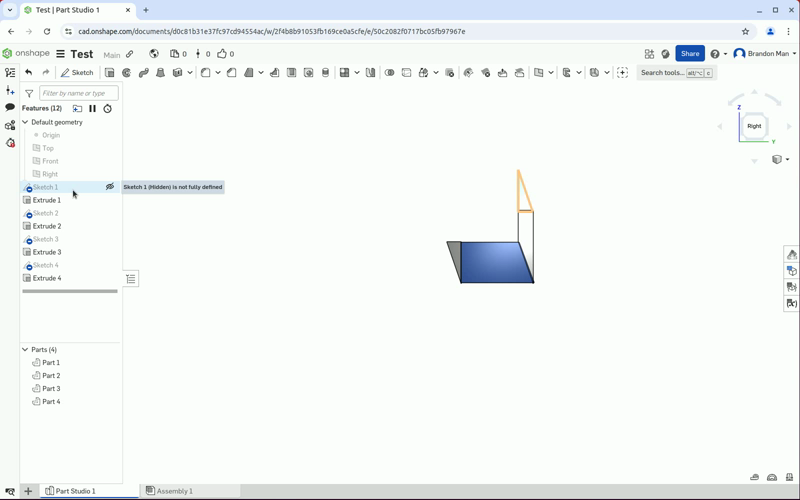
click(73, 189)
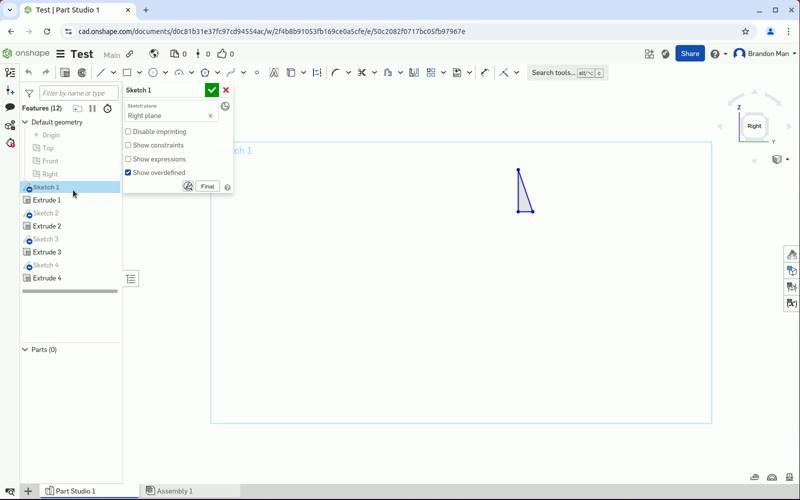
mouse_move(229, 92)
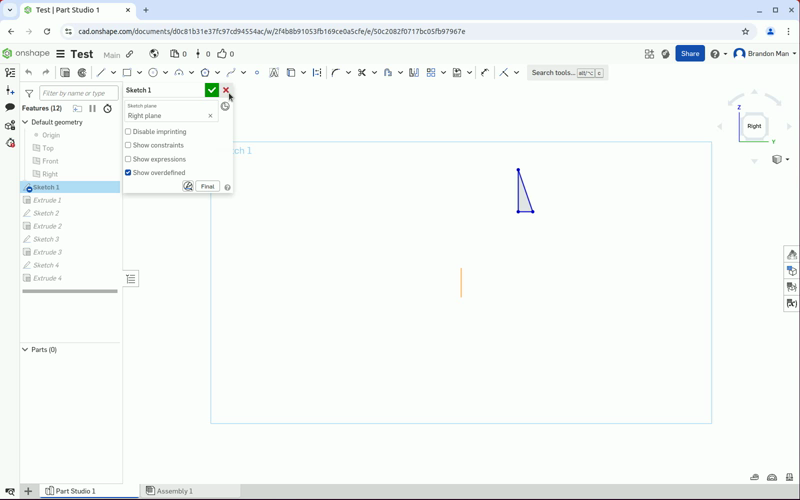
click(229, 92)
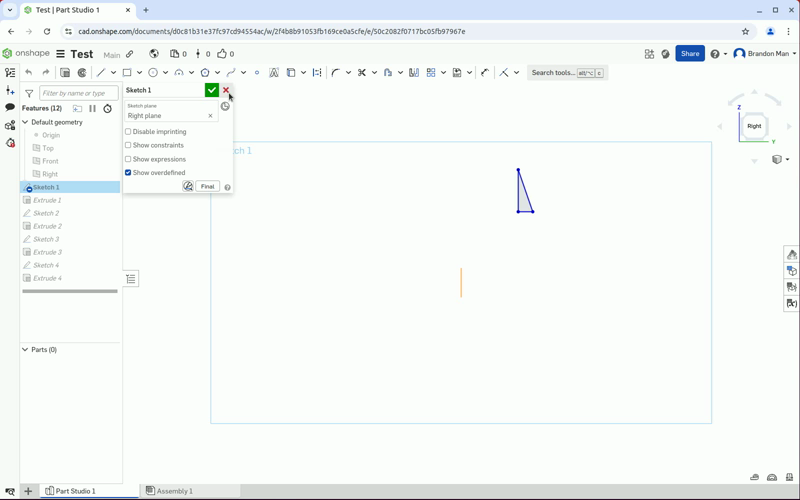
key(shift+s)
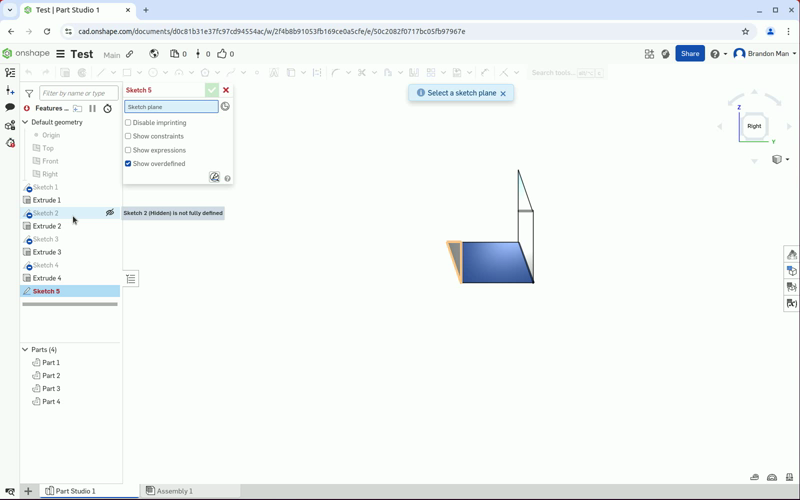
scroll(3)
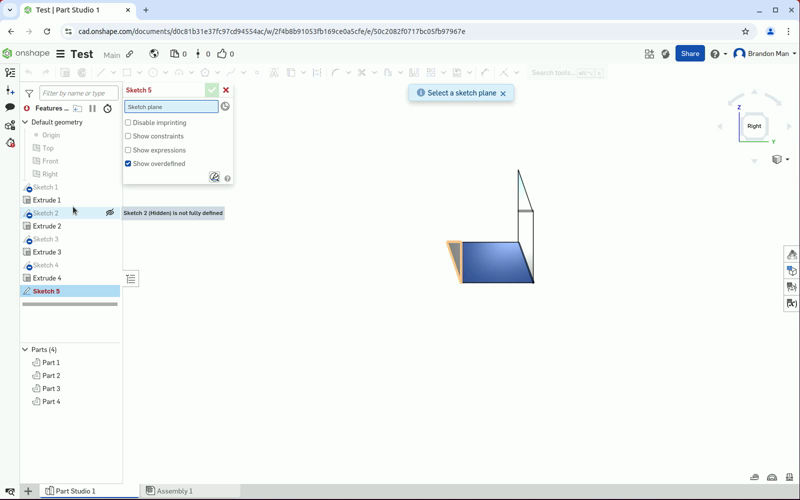
mouse_move(73, 176)
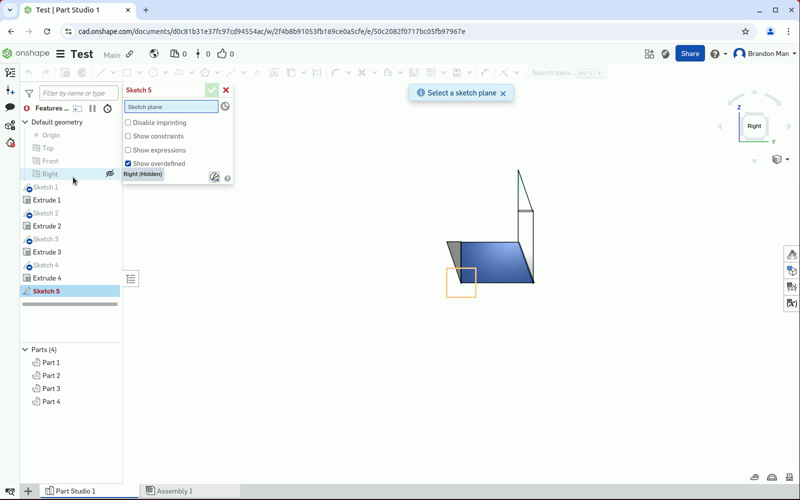
click(73, 176)
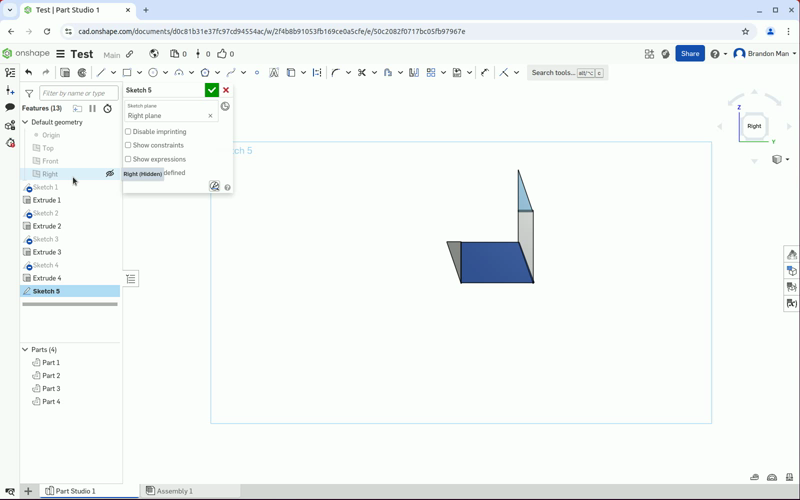
mouse_move(73, 352)
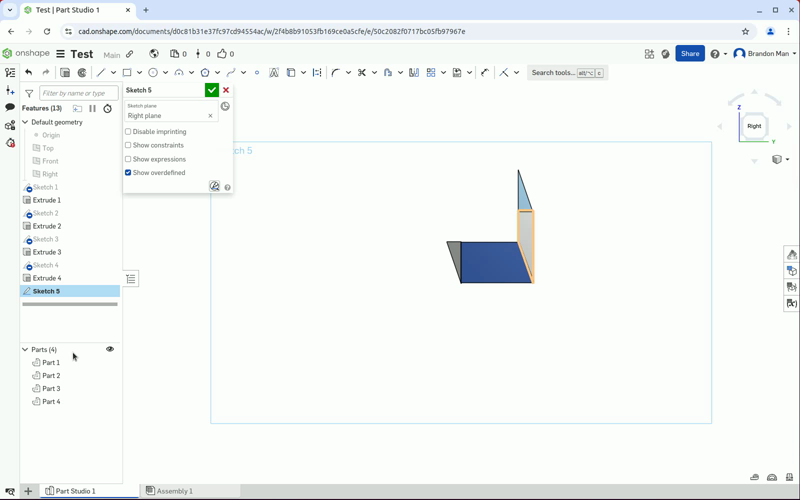
key(y)
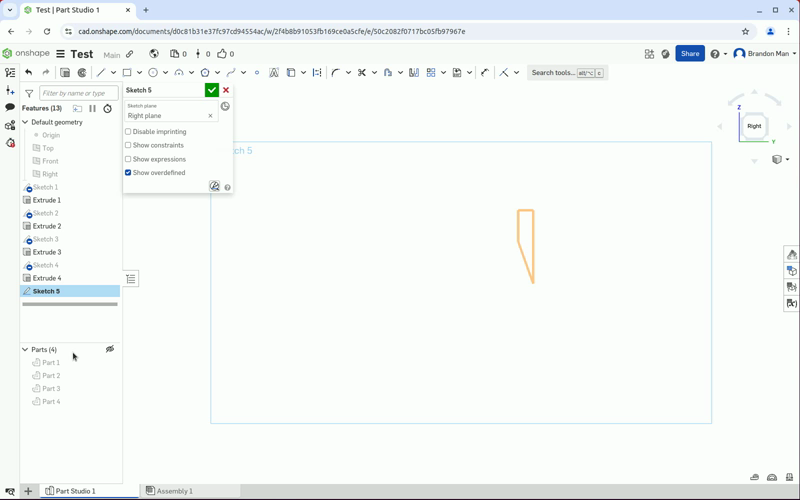
key(l)
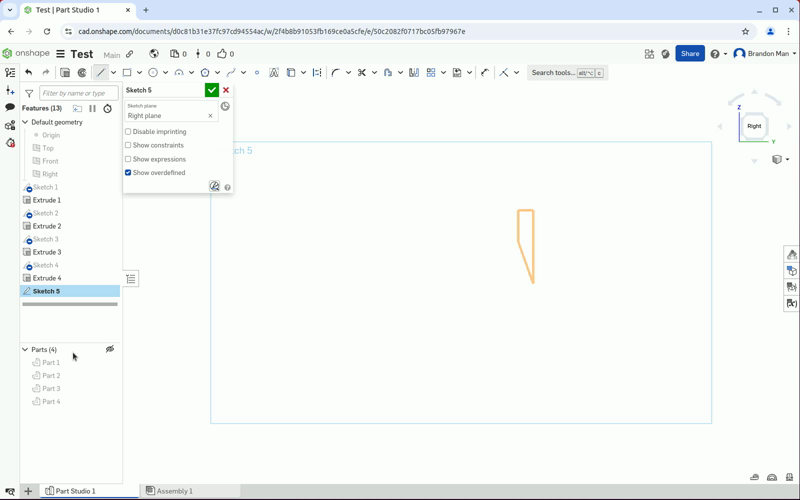
key_down(shift)
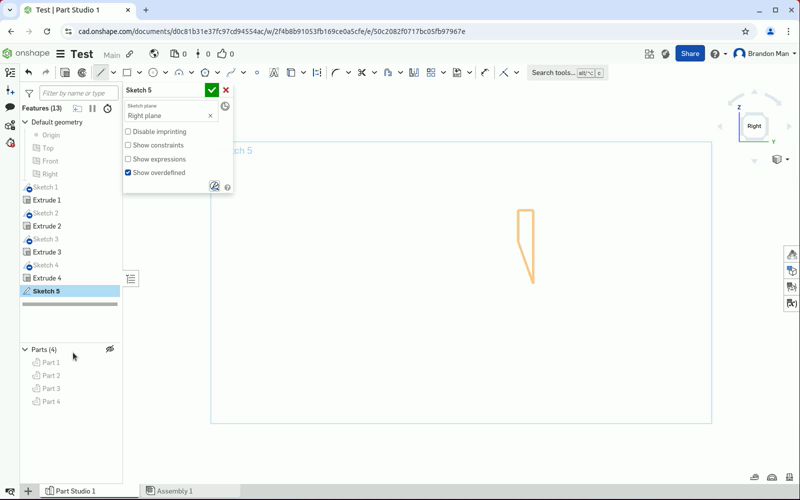
mouse_move(446, 183)
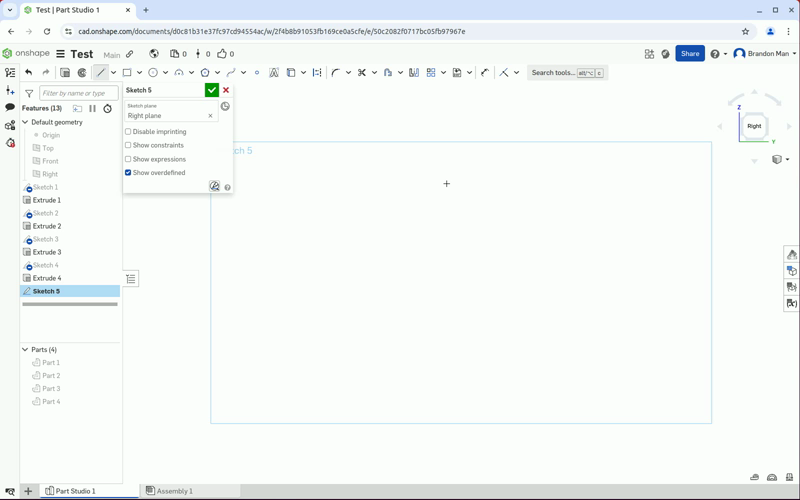
click(446, 183)
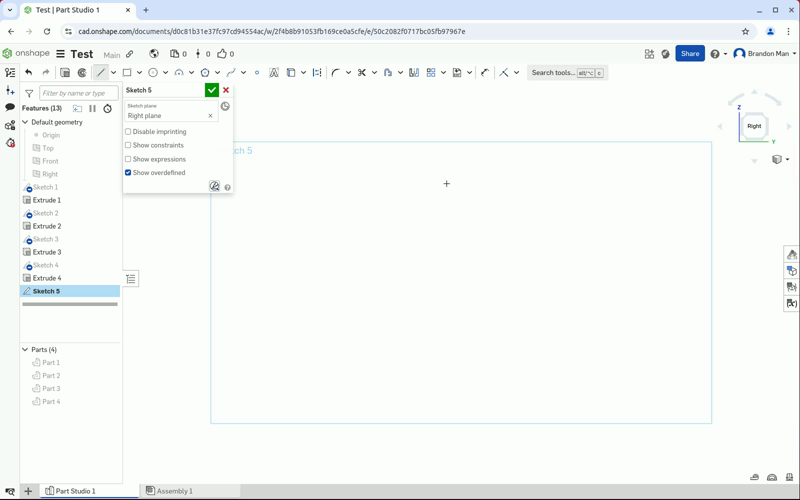
key_up(shift)
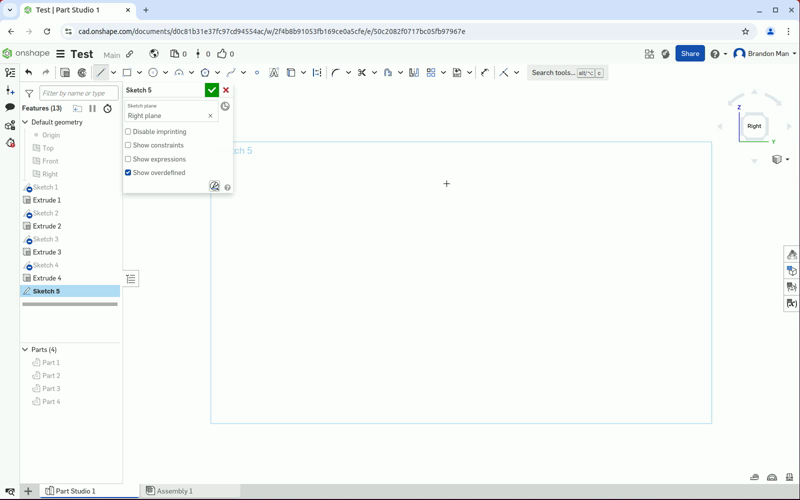
key_down(shift)
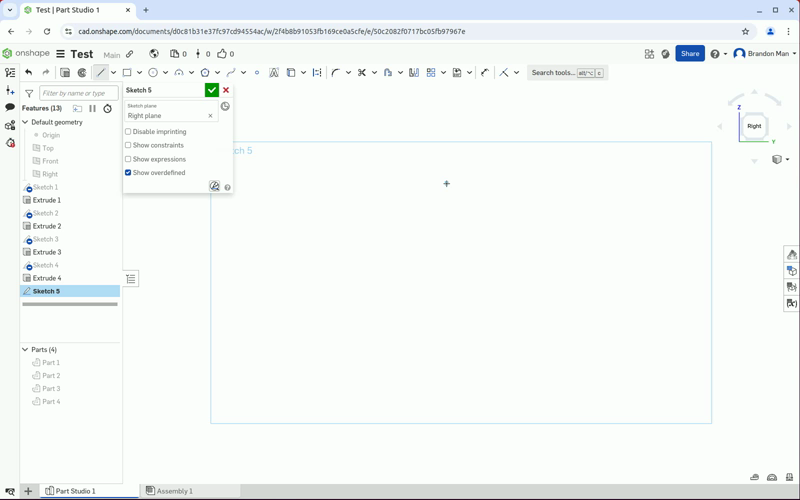
mouse_move(476, 183)
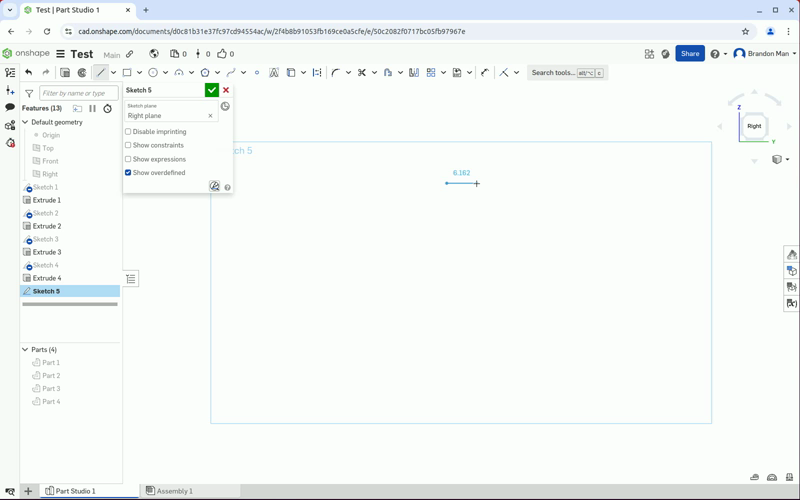
mouse_move(461, 211)
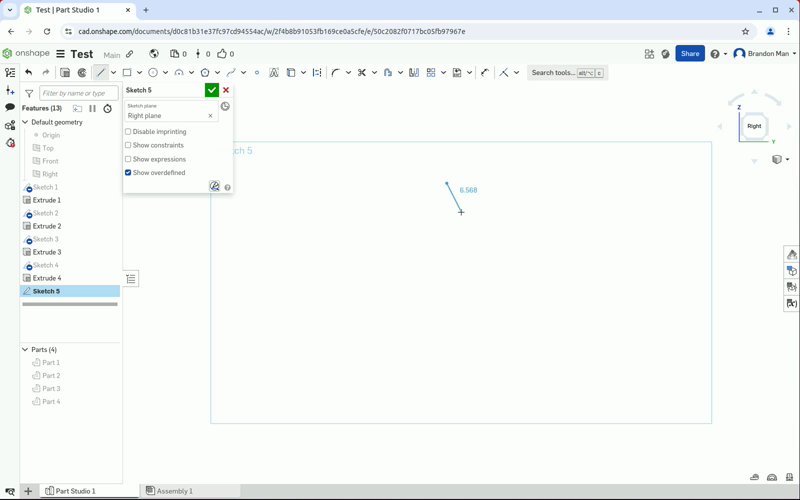
click(461, 211)
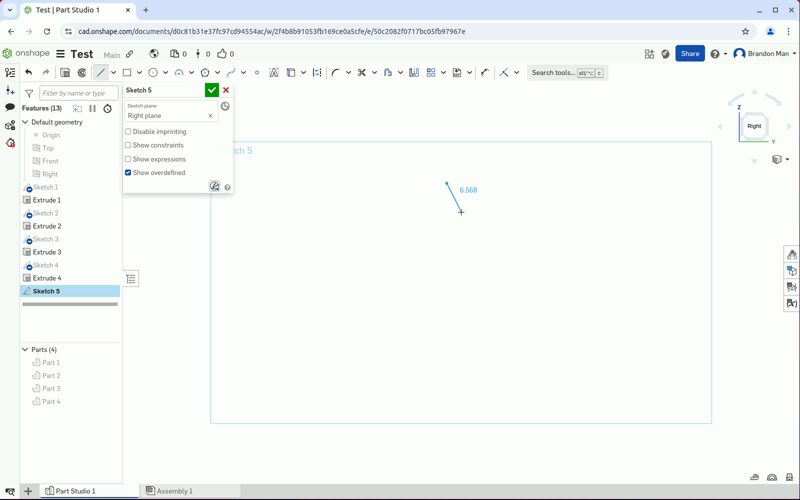
key_up(shift)
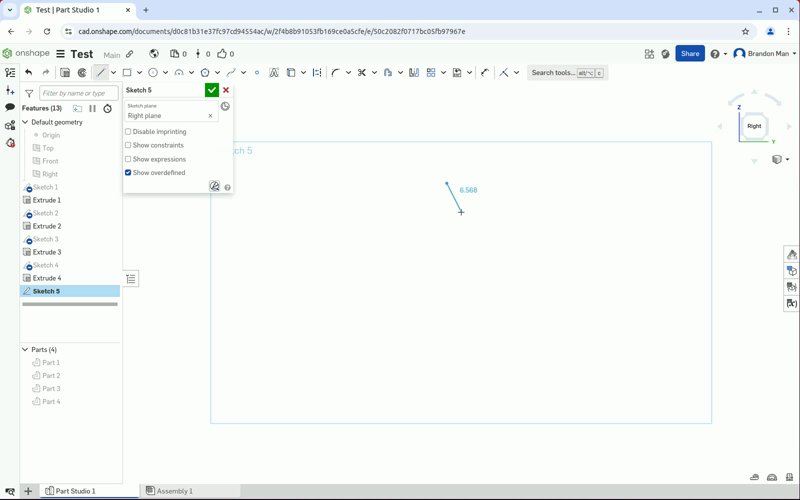
key_down(shift)
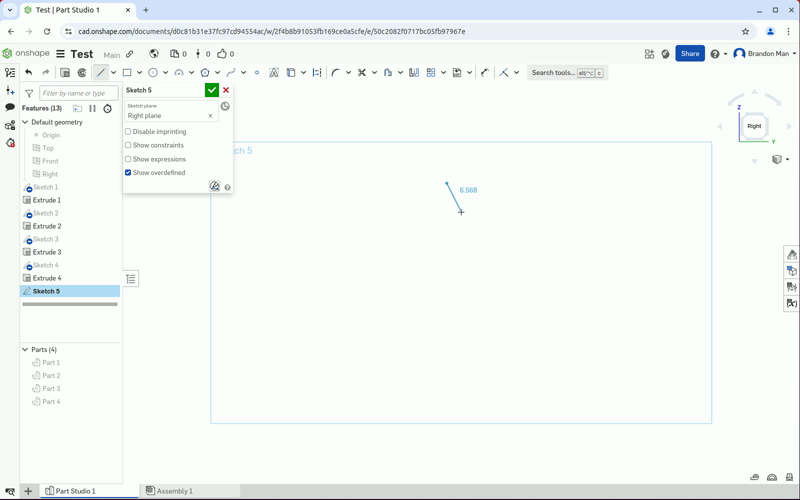
mouse_move(491, 211)
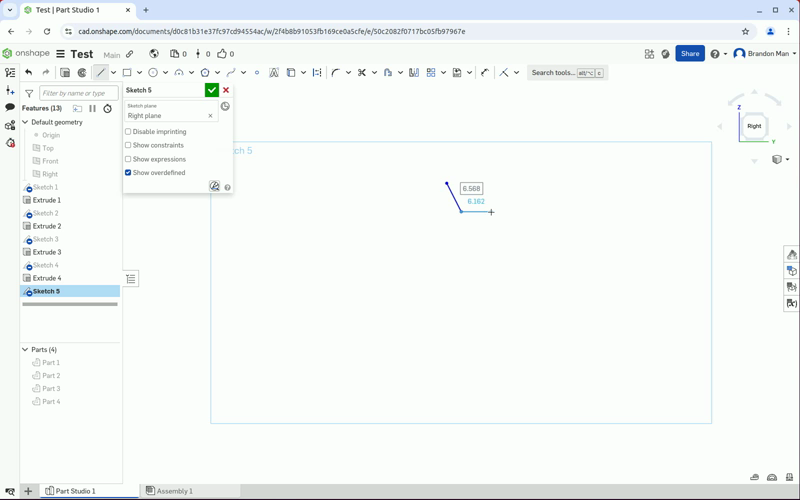
mouse_move(519, 211)
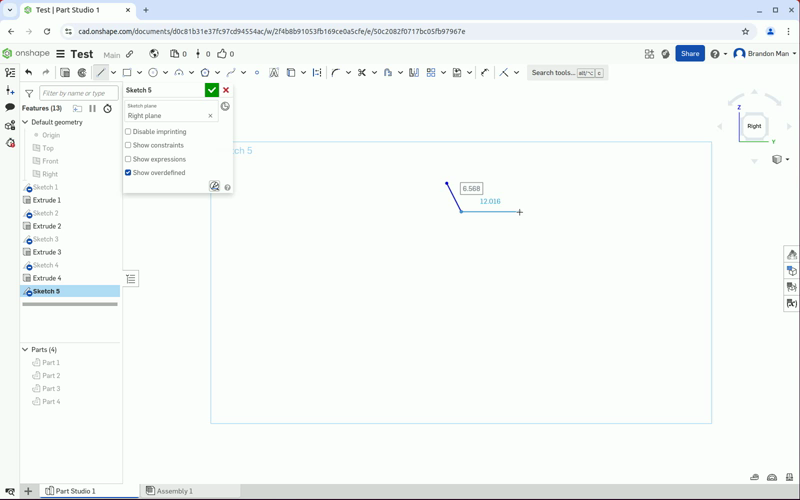
click(519, 211)
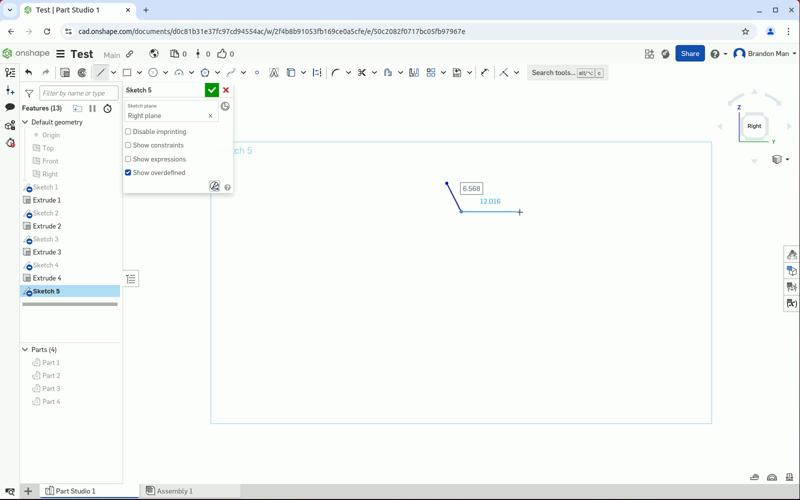
key_up(shift)
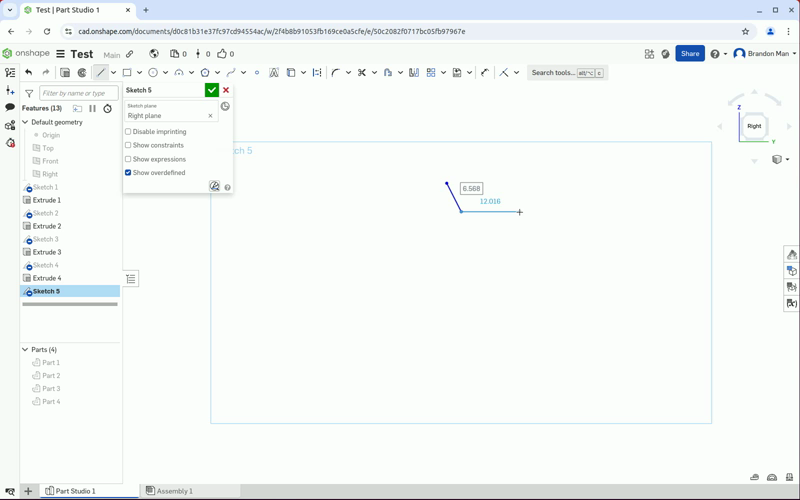
key_down(shift)
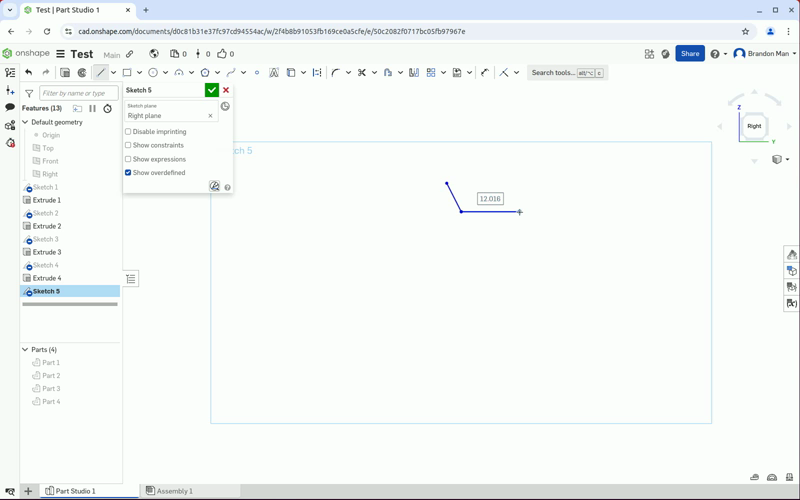
mouse_move(549, 211)
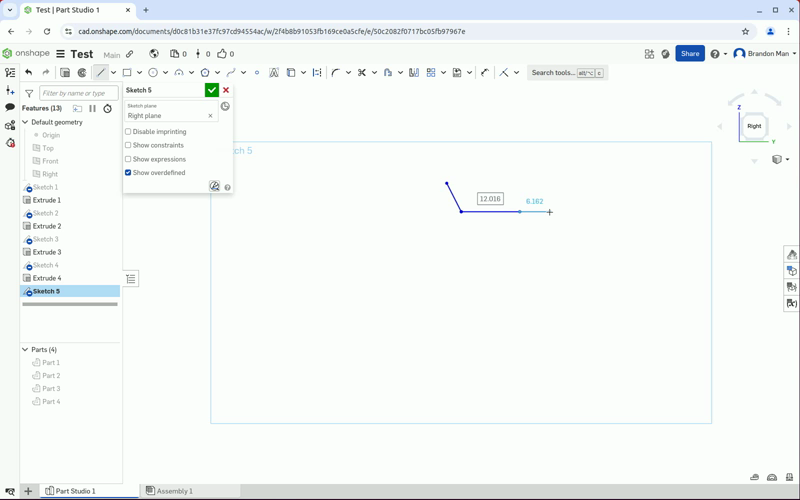
mouse_move(519, 170)
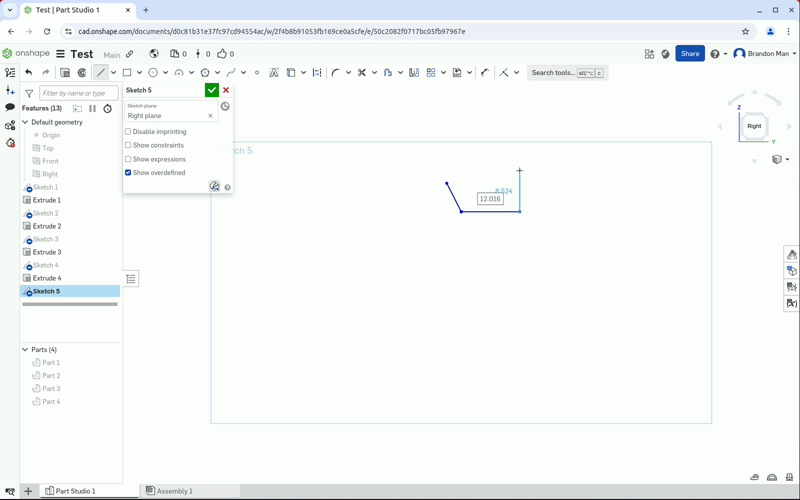
click(519, 170)
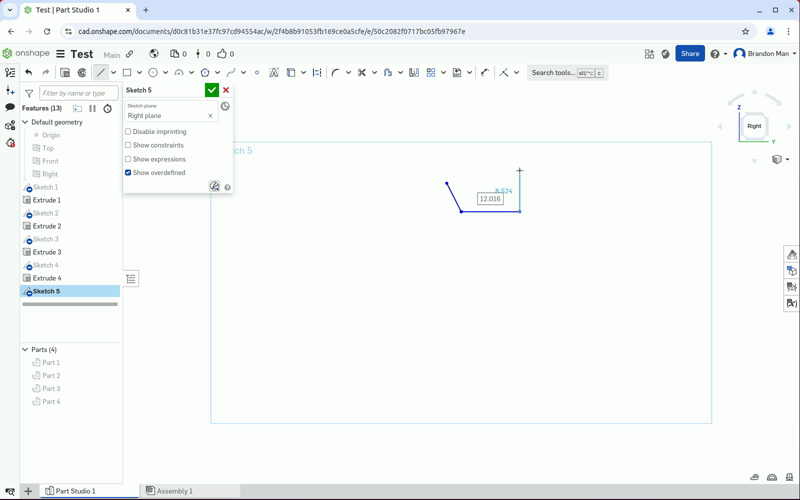
key_up(shift)
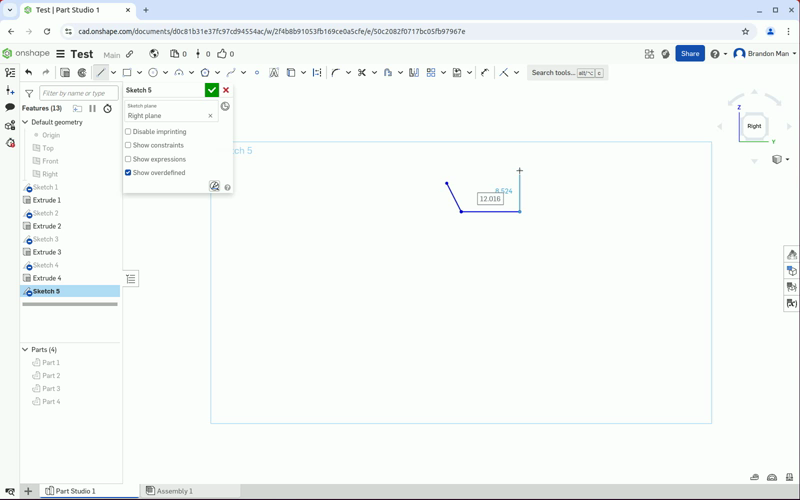
key_down(shift)
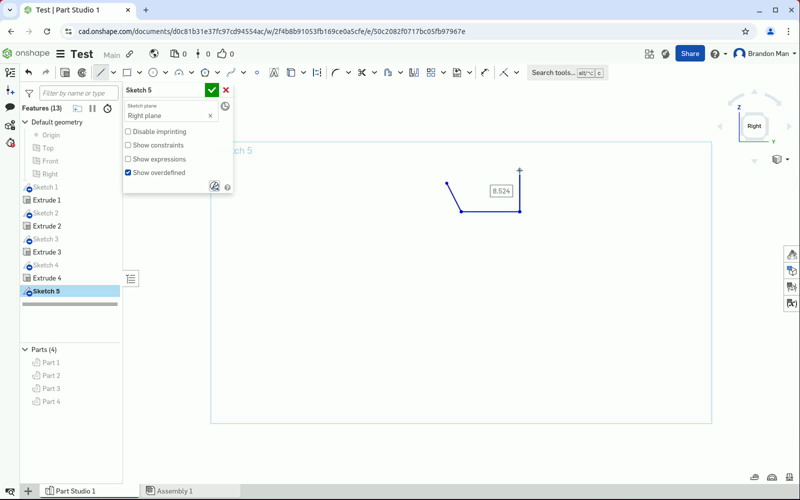
mouse_move(446, 183)
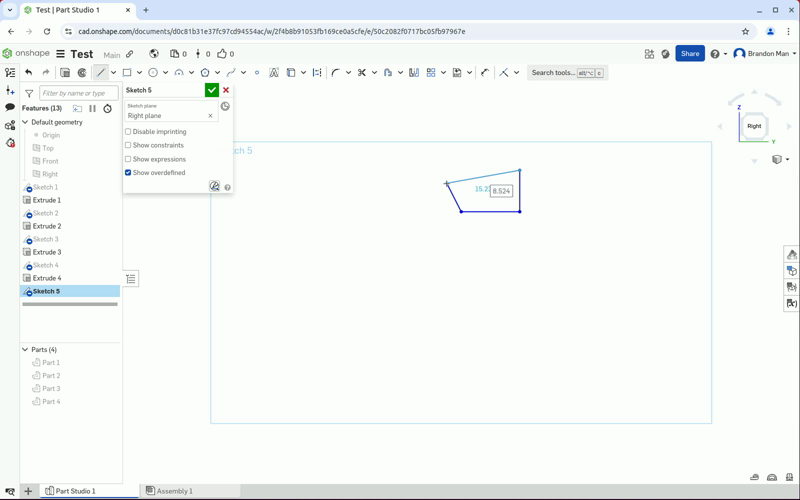
key_up(shift)
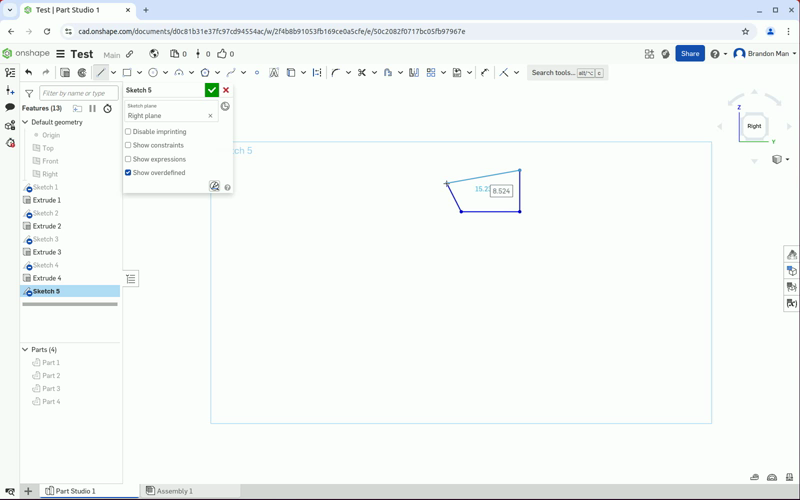
click(446, 183)
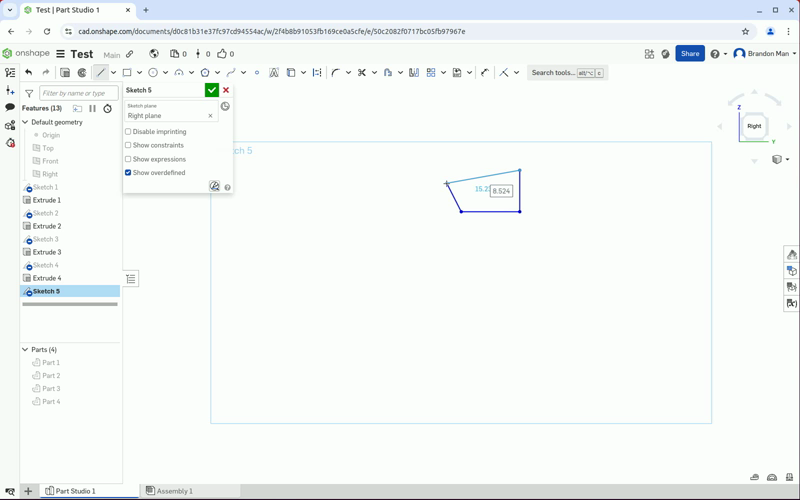
key(esc)
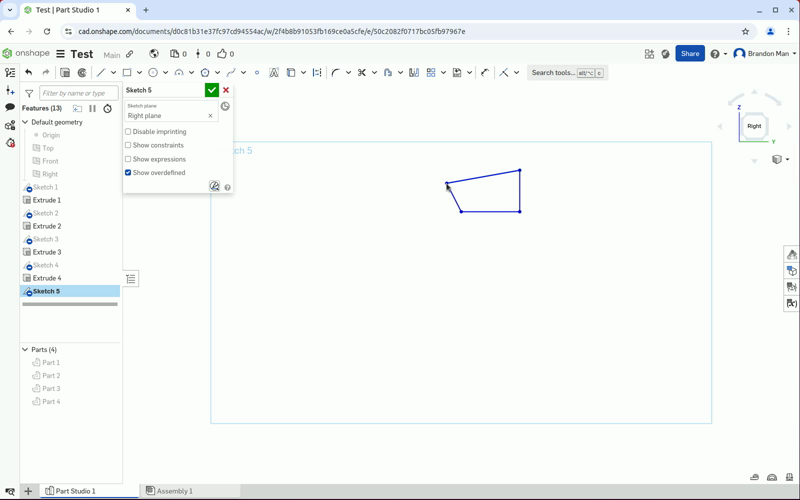
mouse_move(491, 193)
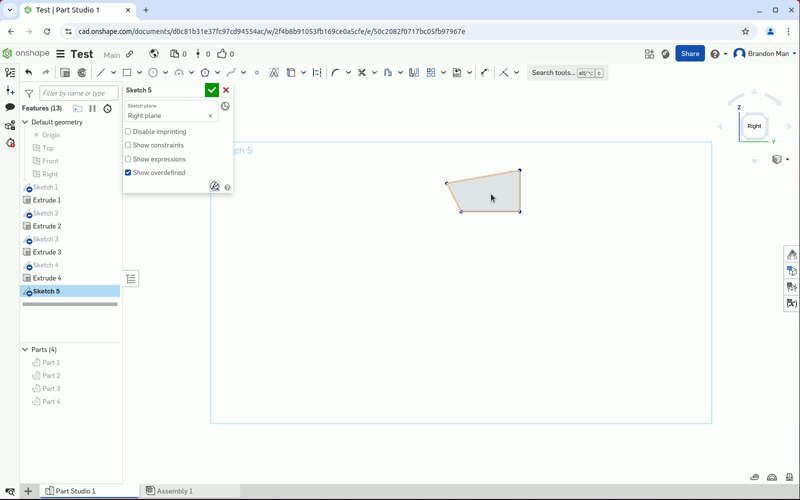
click(491, 193)
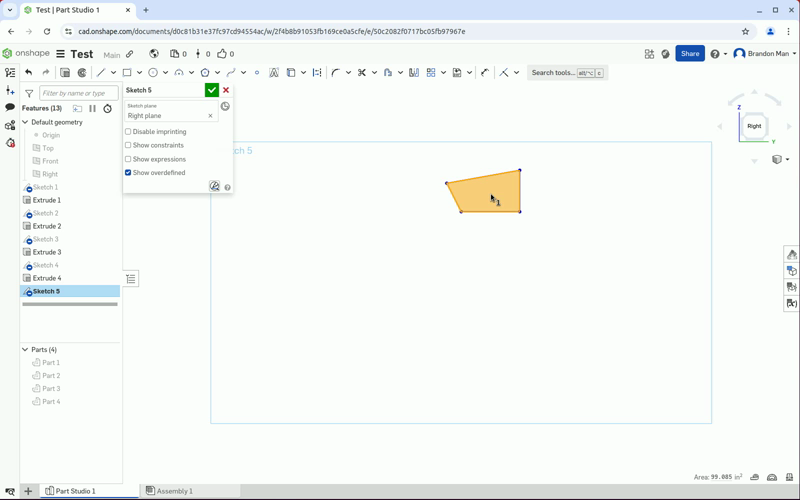
mouse_move(73, 352)
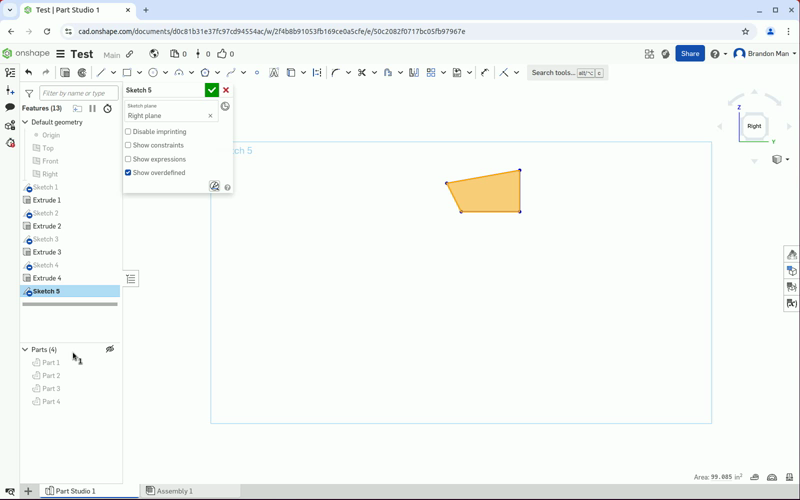
key(shift+y)
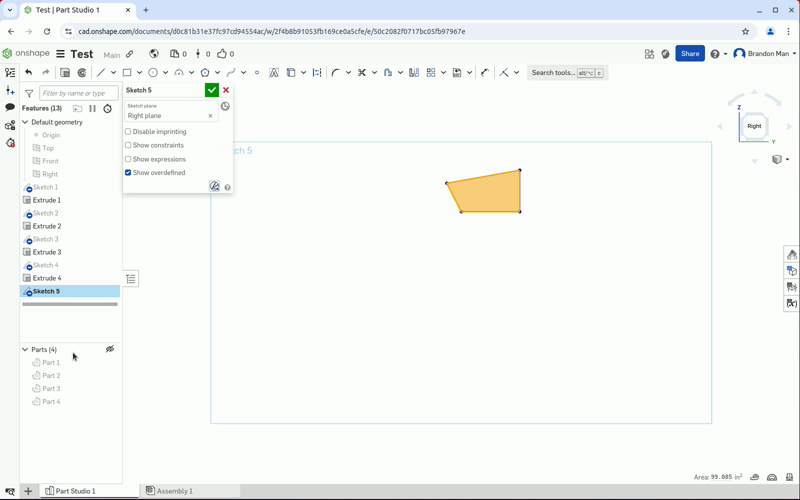
key(shift+e)
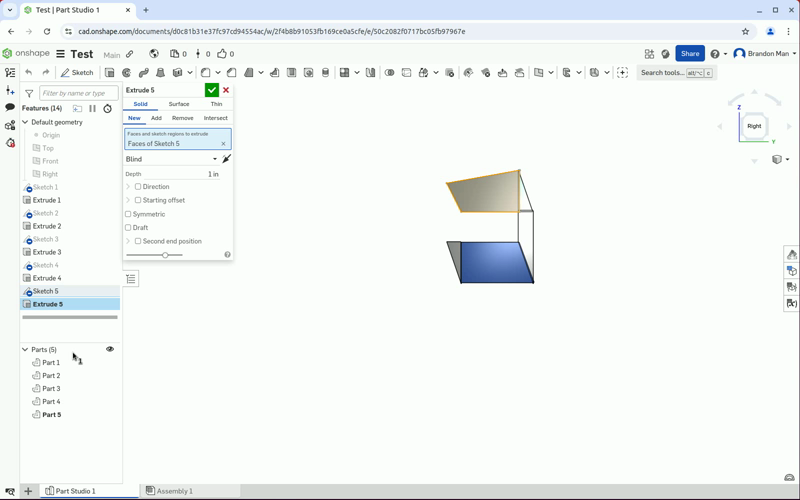
mouse_move(143, 106)
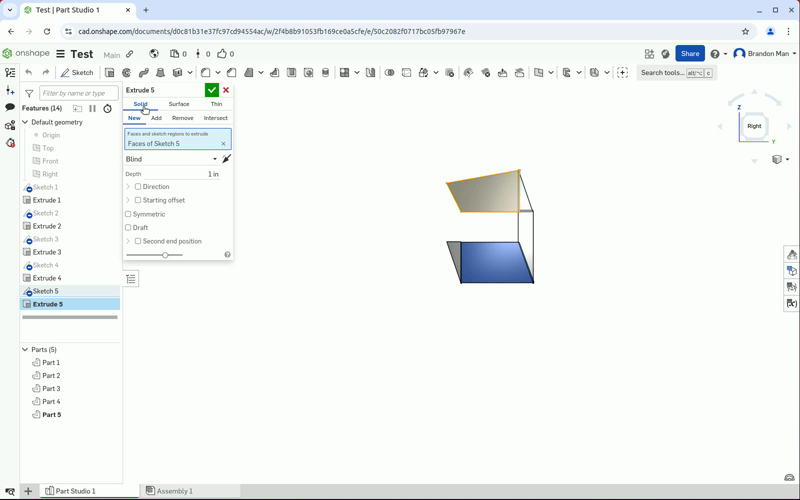
click(143, 106)
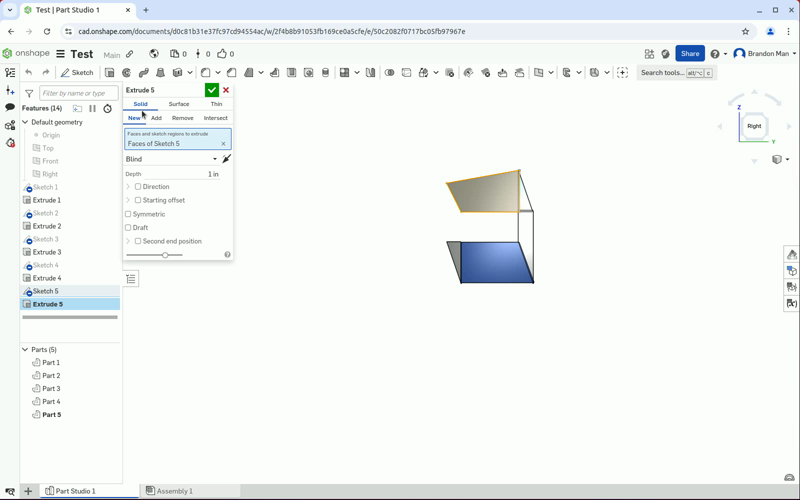
mouse_move(137, 120)
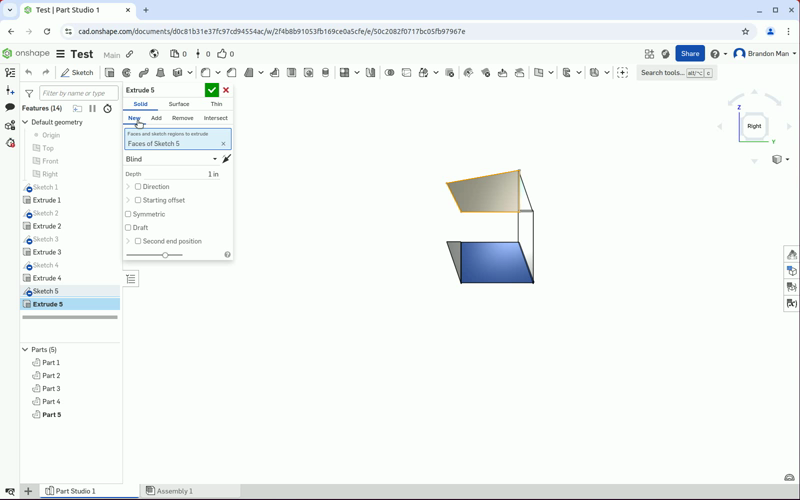
click(137, 120)
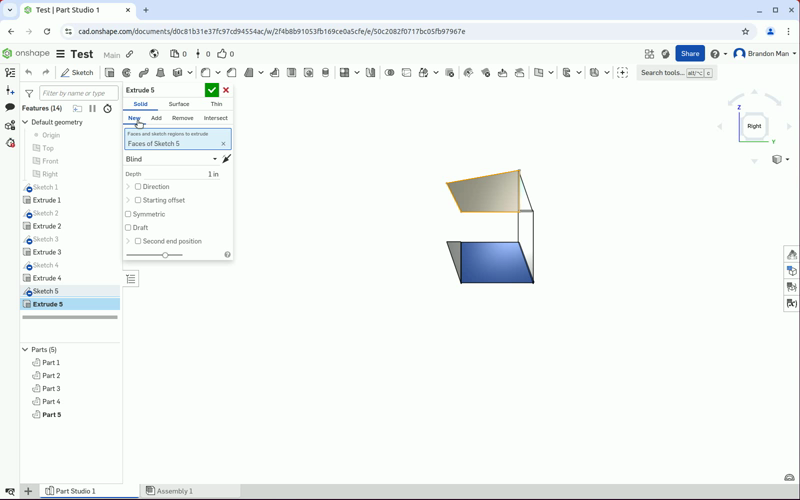
key(tab, 4)
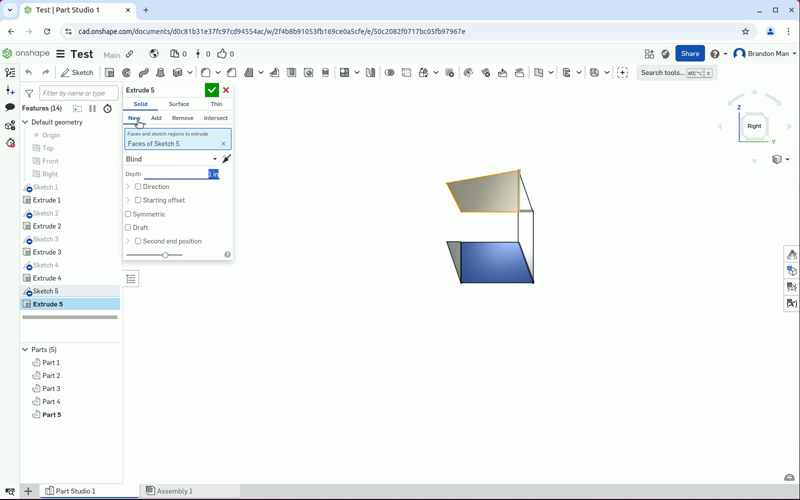
text(4.814)
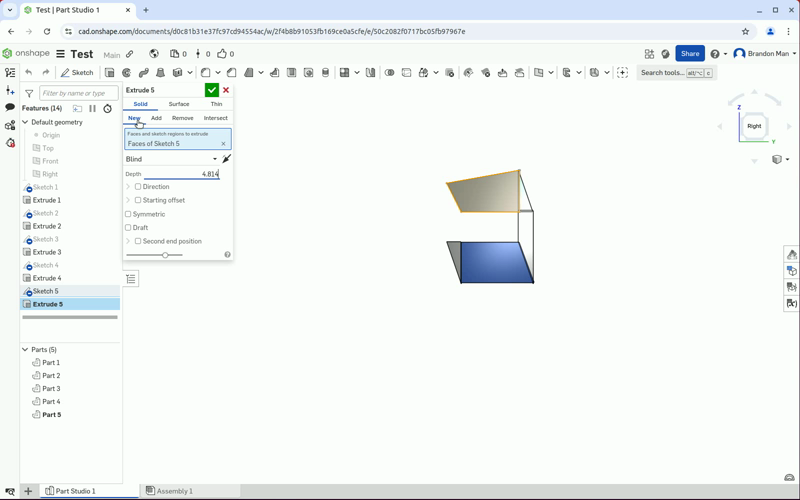
key(enter)
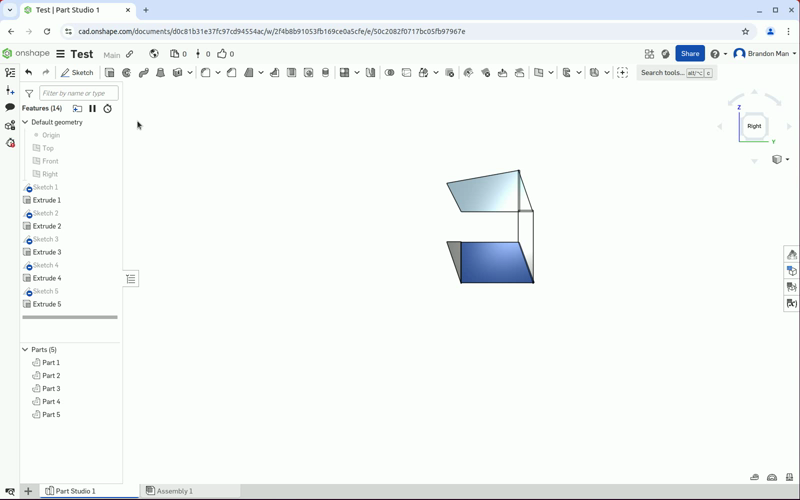
key(shift+h)
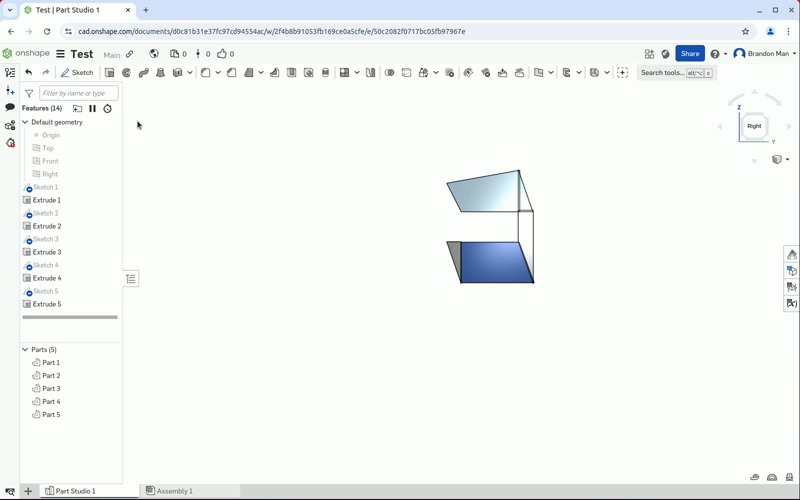
key(shift+h)
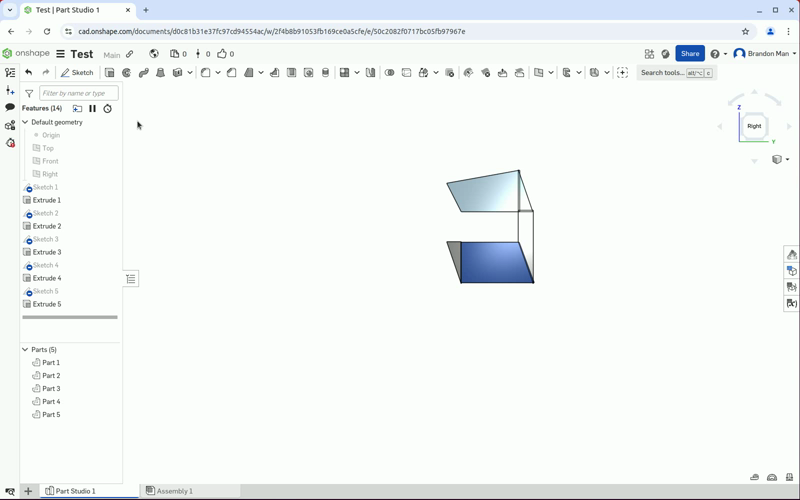
mouse_move(73, 189)
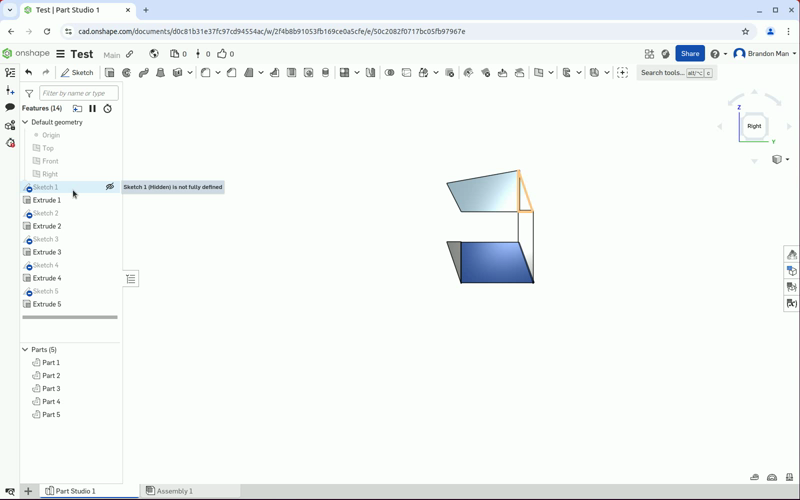
click(73, 189)
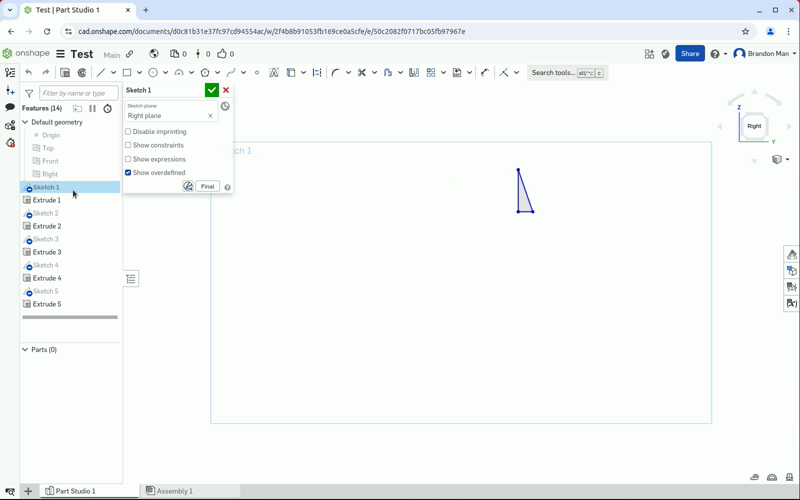
mouse_move(229, 92)
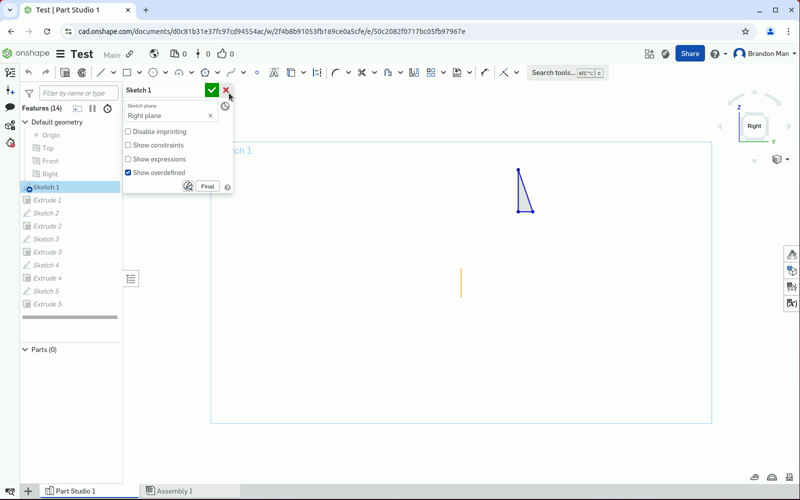
click(229, 92)
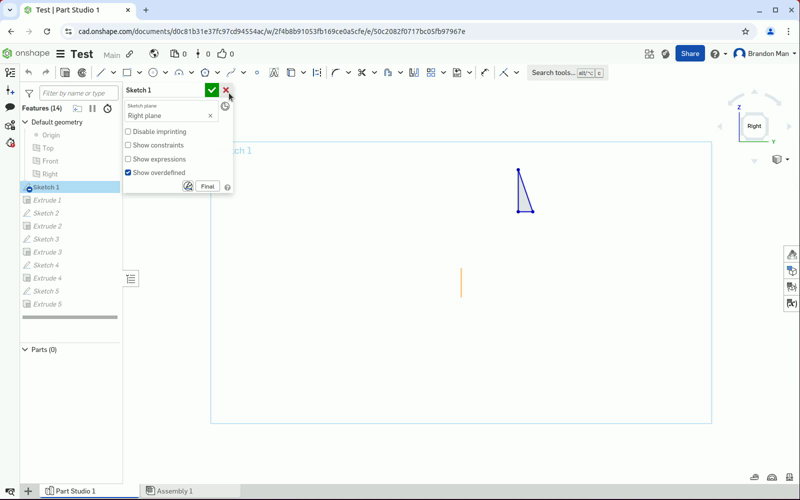
key(shift+s)
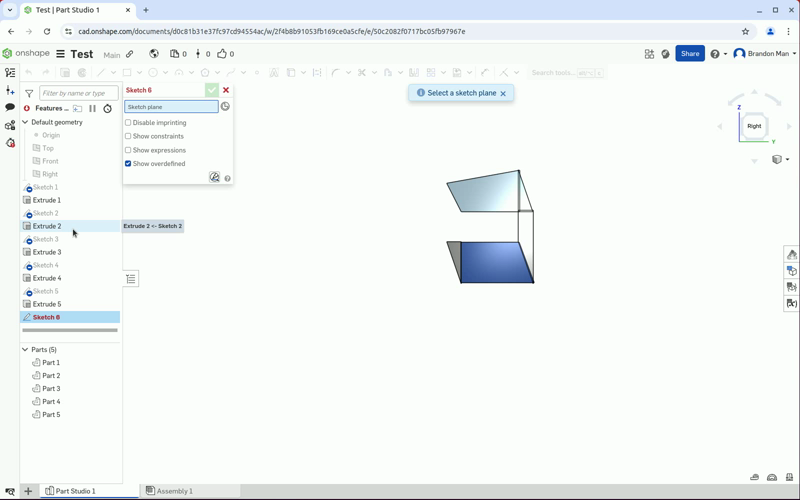
scroll(3)
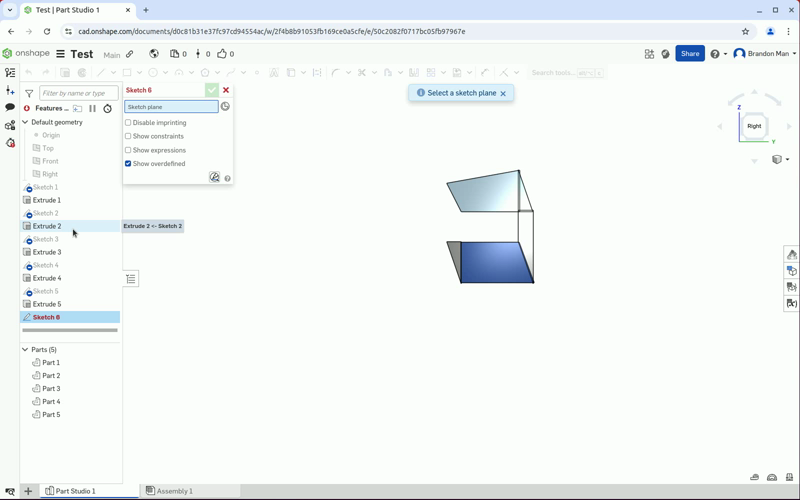
mouse_move(73, 176)
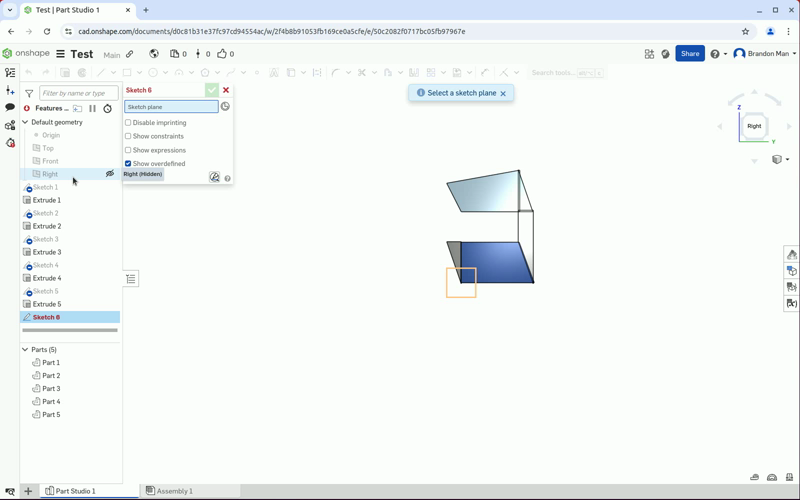
click(73, 176)
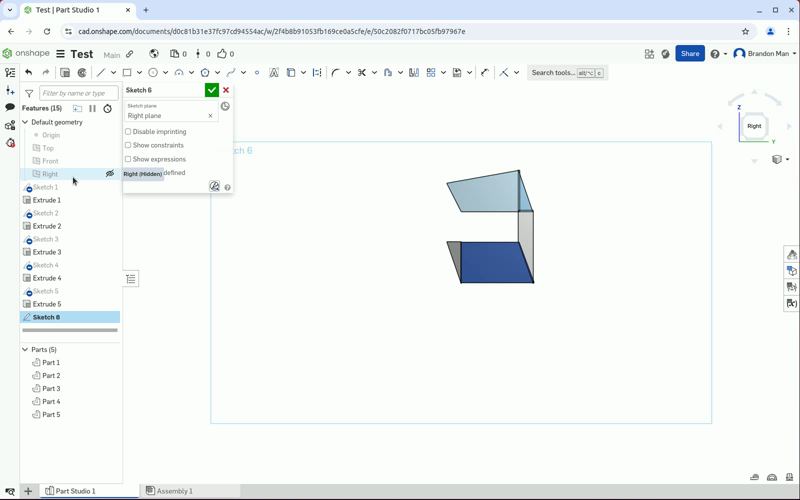
mouse_move(73, 352)
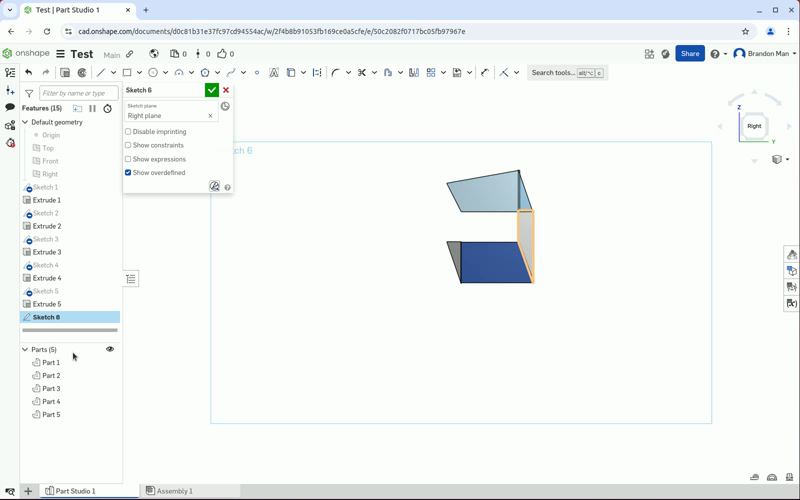
key(y)
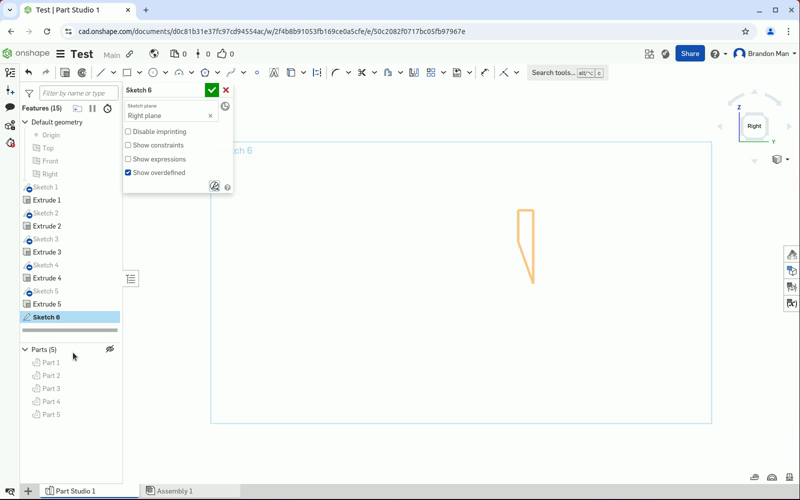
key(l)
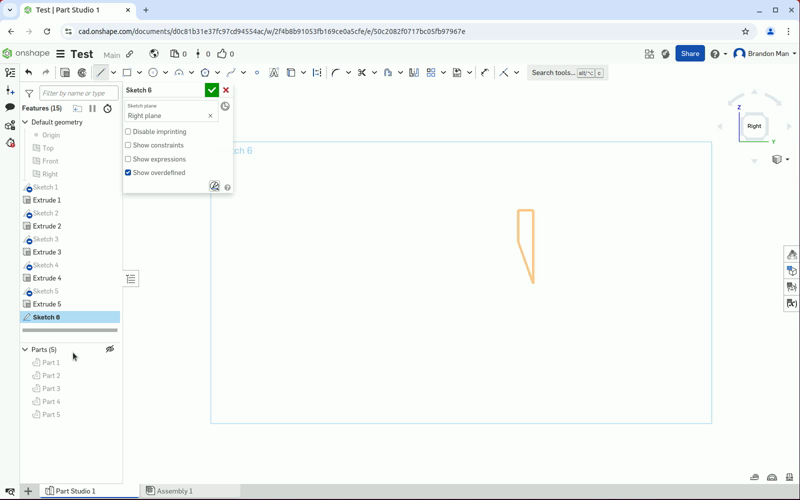
key_down(shift)
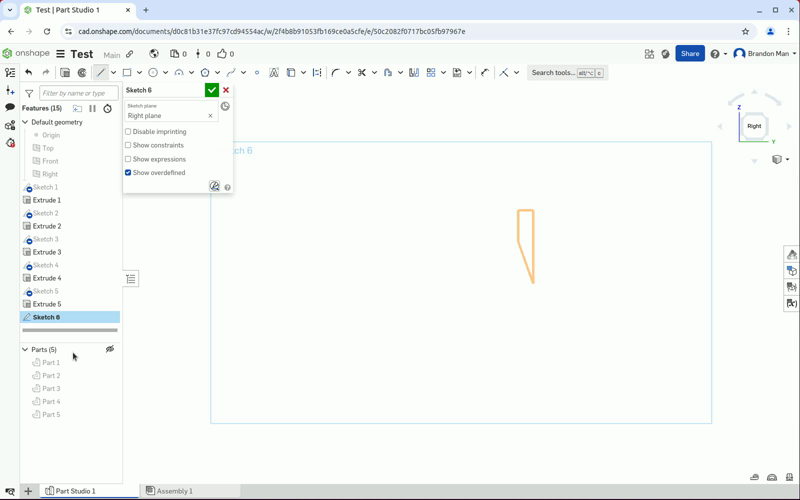
mouse_move(460, 241)
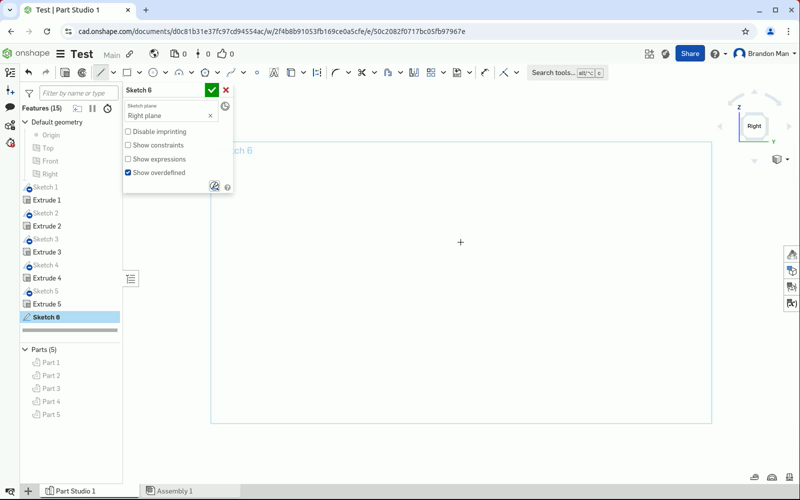
click(460, 241)
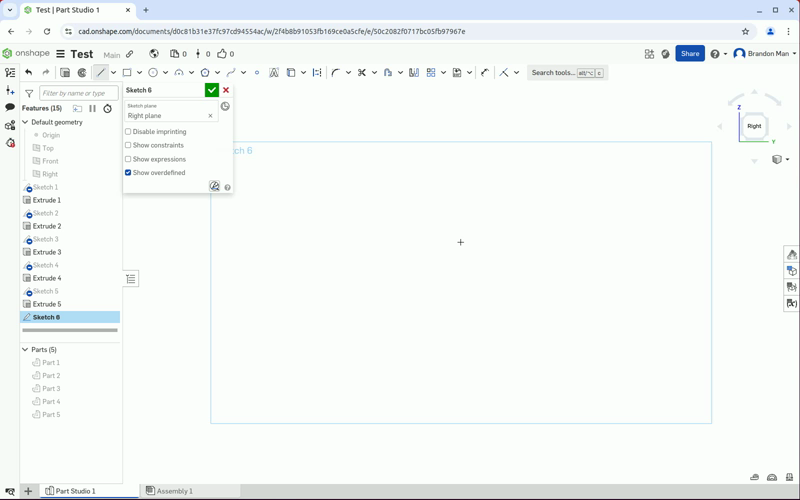
key_up(shift)
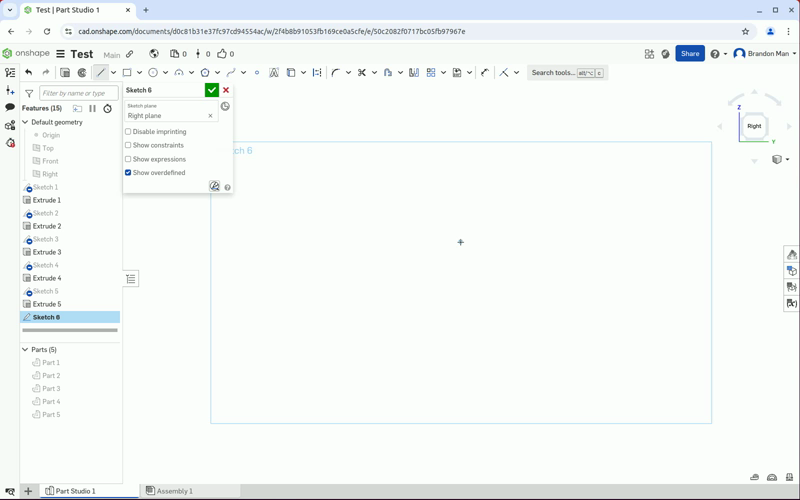
key_down(shift)
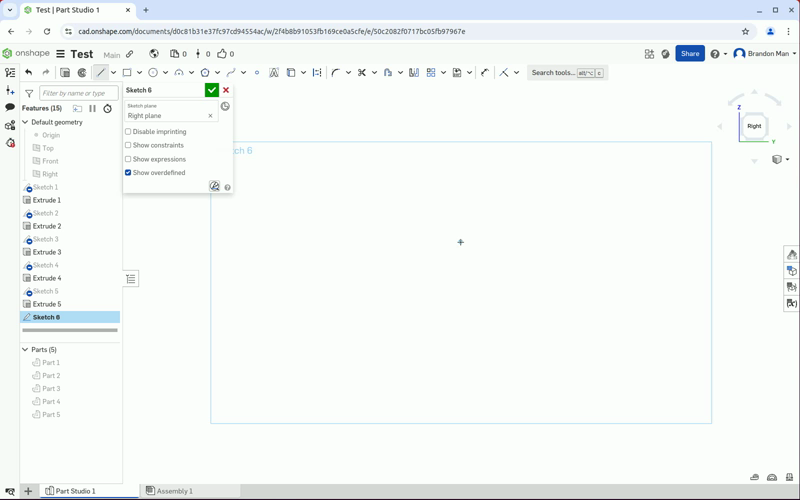
mouse_move(490, 241)
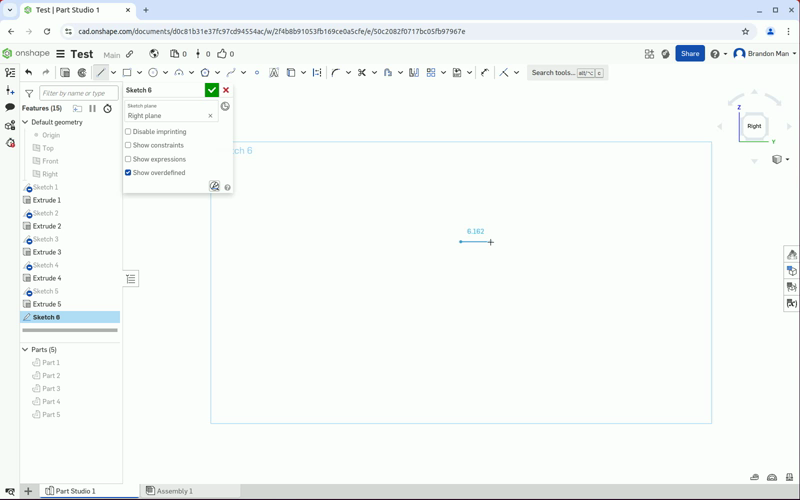
mouse_move(518, 241)
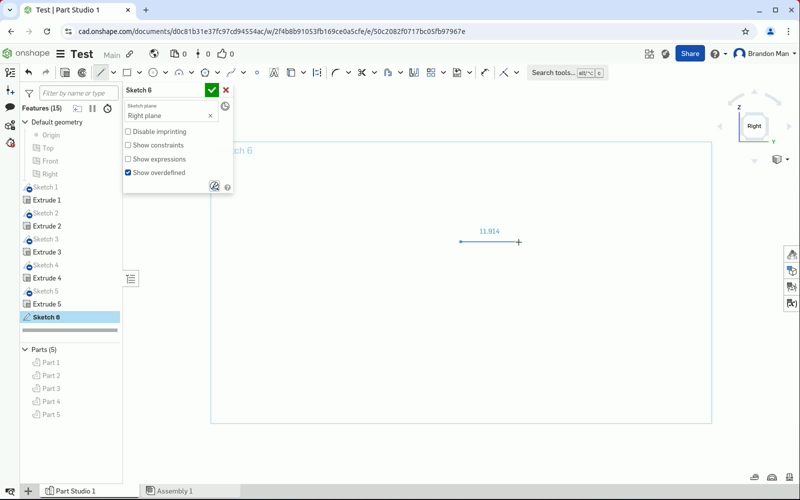
click(518, 241)
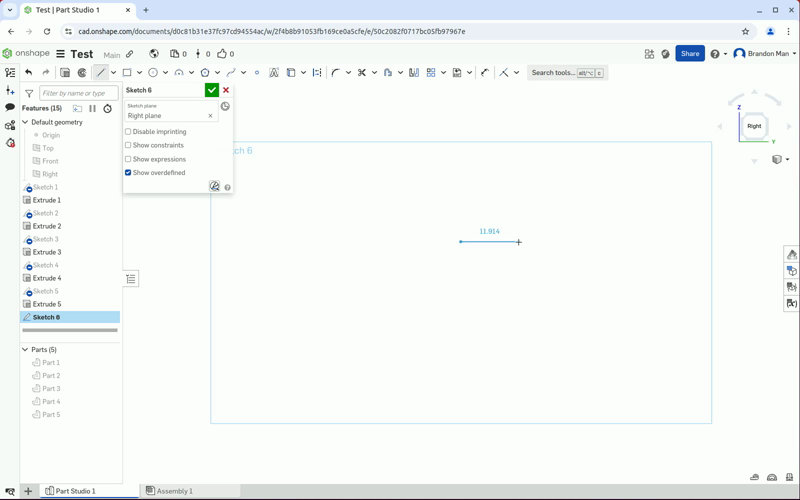
key_up(shift)
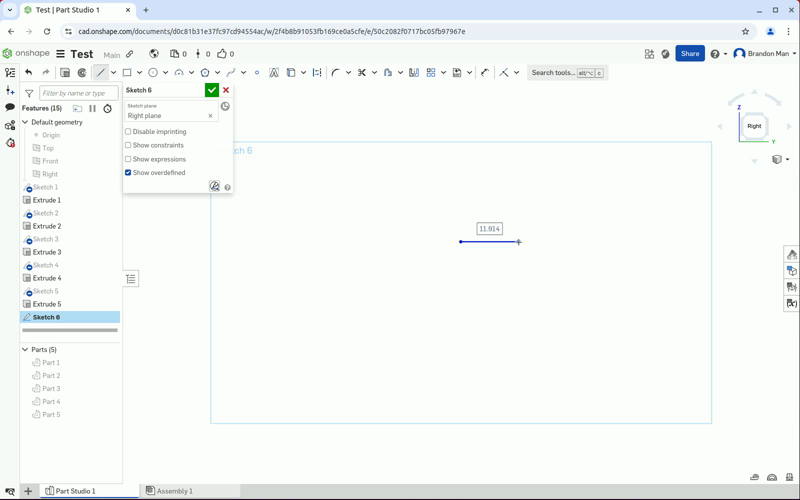
key_down(shift)
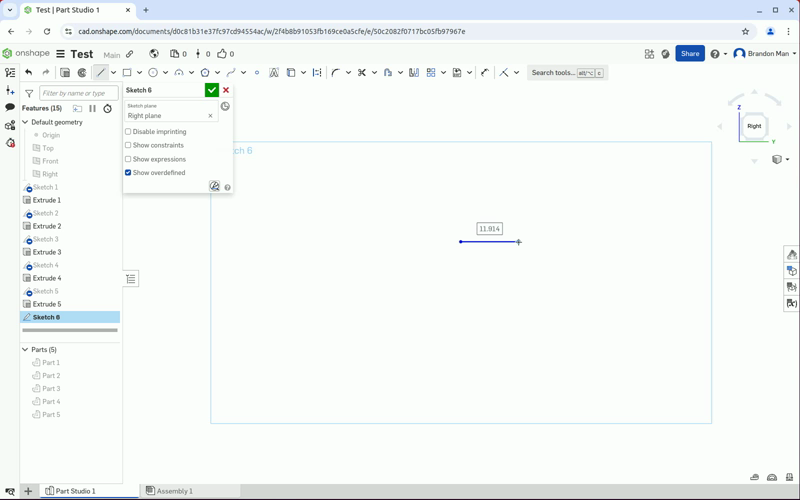
mouse_move(548, 241)
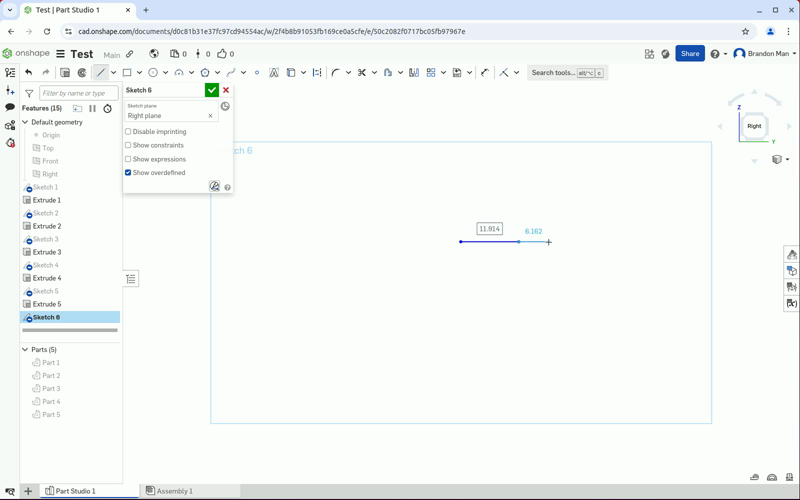
mouse_move(518, 211)
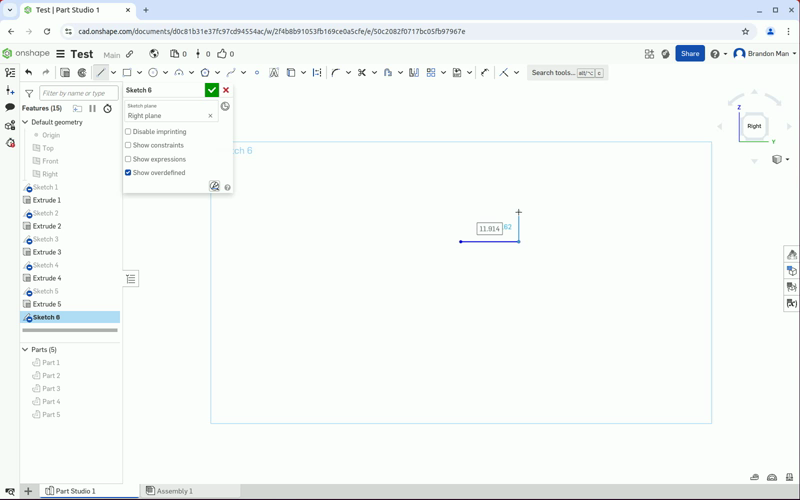
click(518, 211)
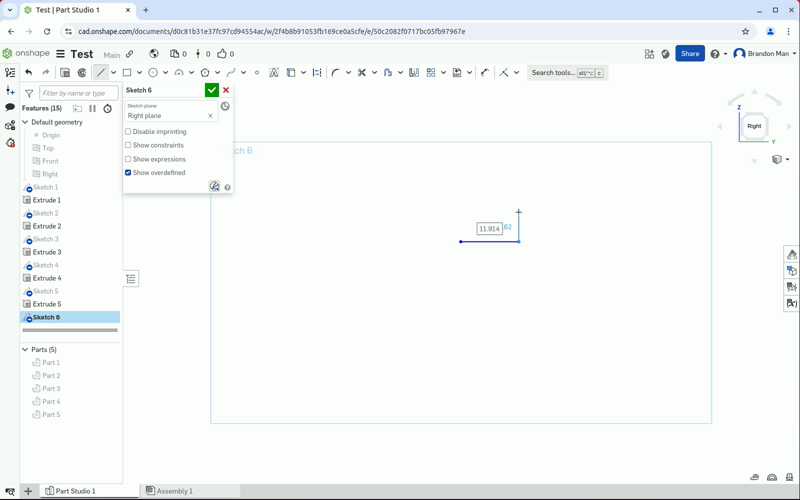
key_up(shift)
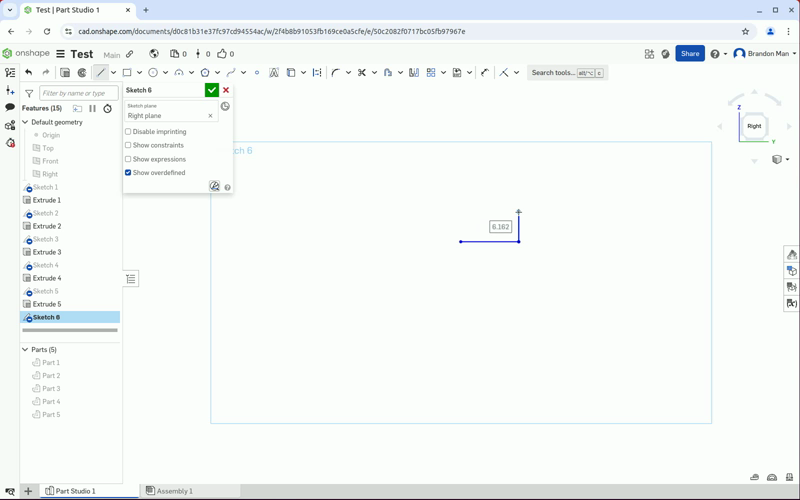
key_down(shift)
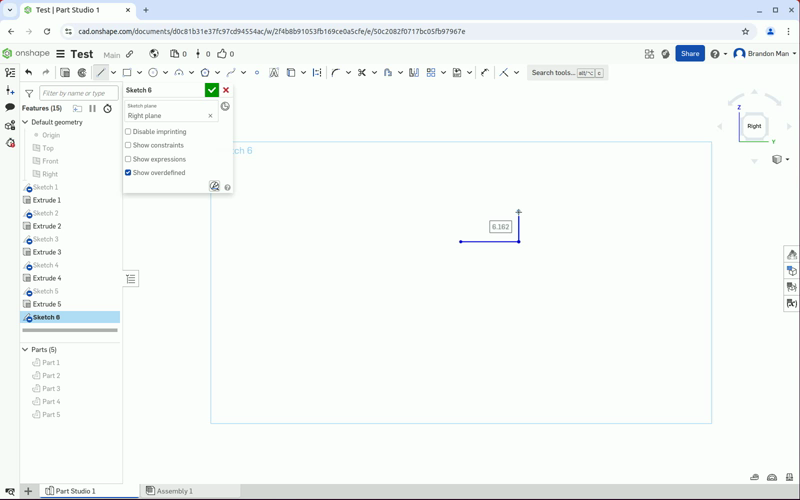
mouse_move(548, 211)
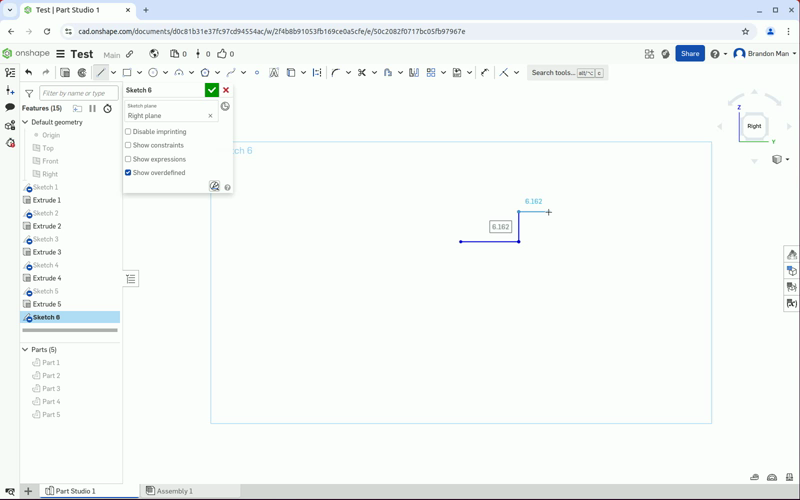
mouse_move(460, 211)
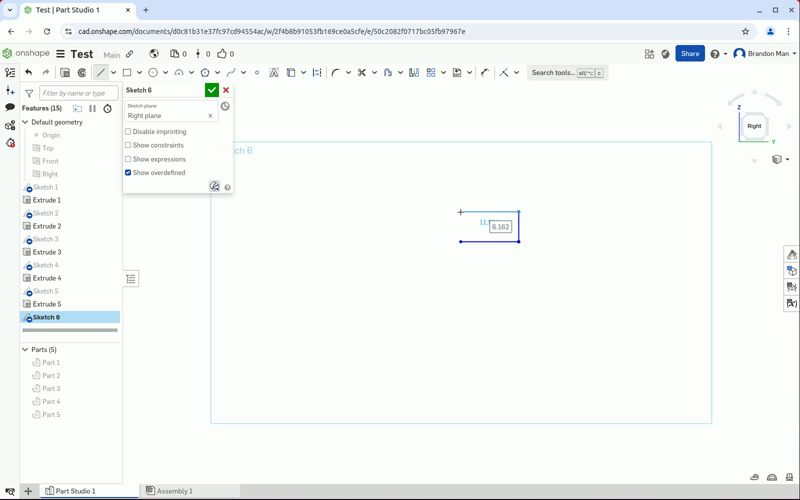
click(460, 211)
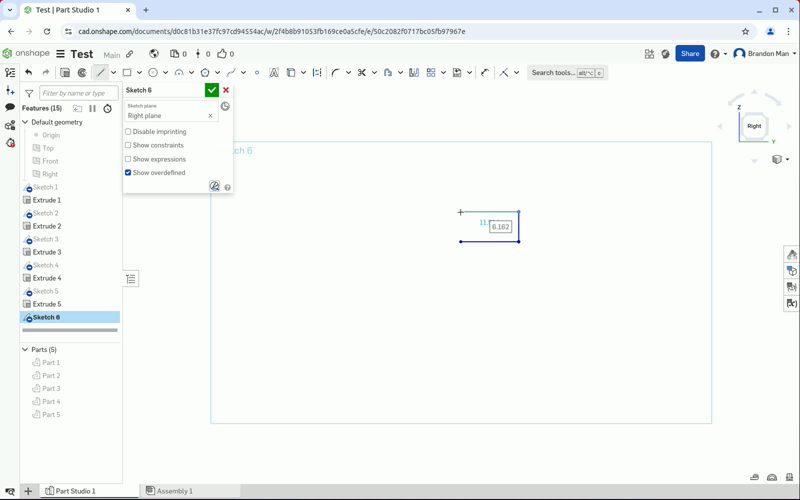
key_up(shift)
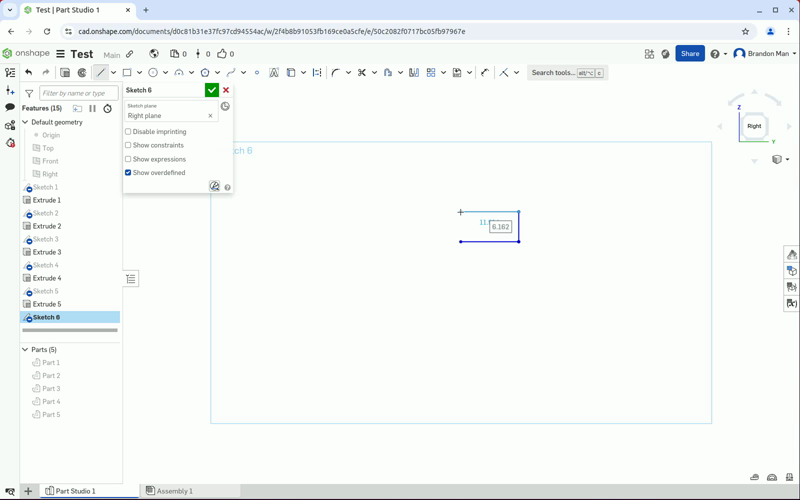
mouse_move(490, 211)
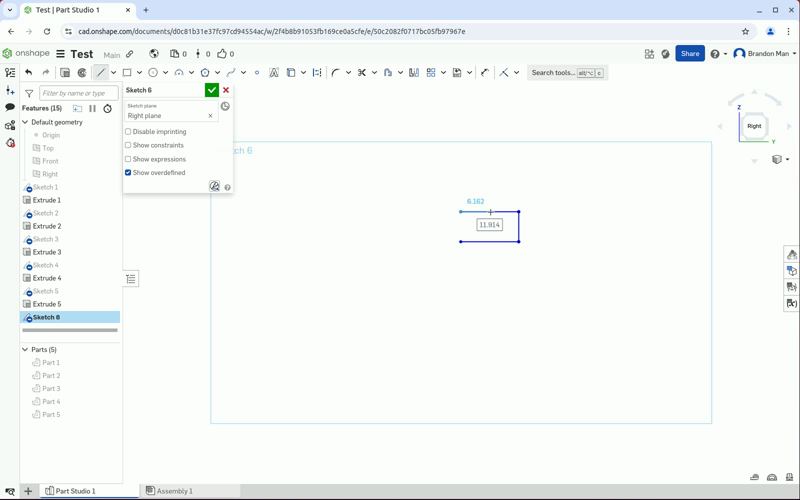
key_down(shift)
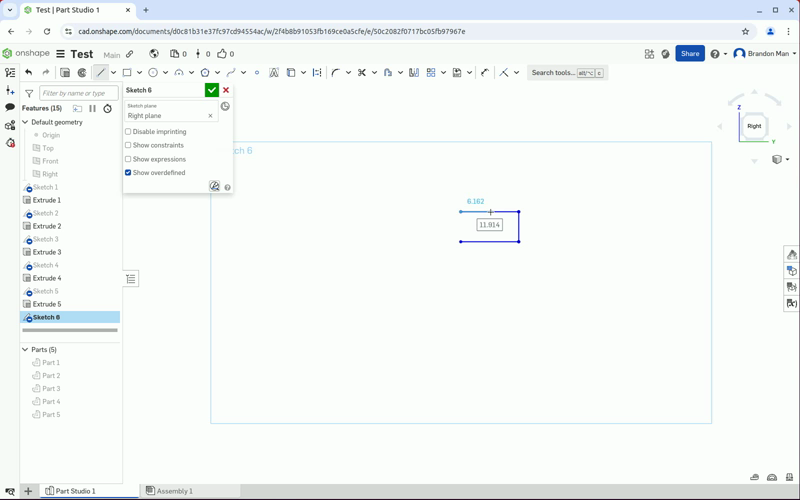
mouse_move(460, 241)
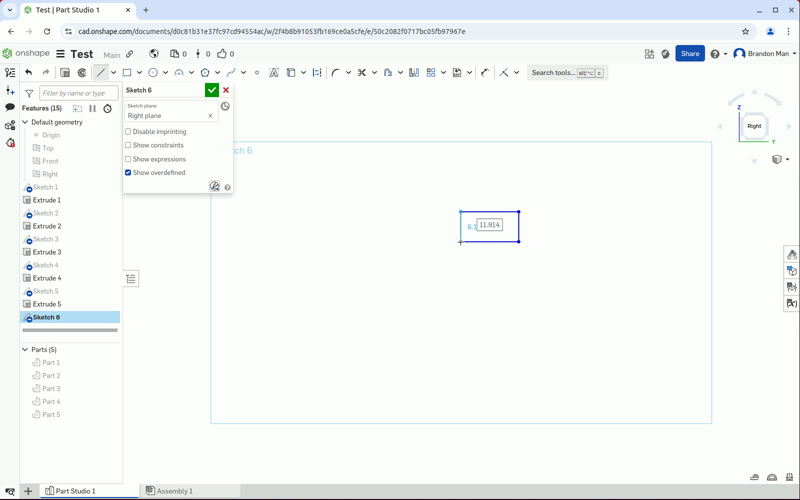
key_up(shift)
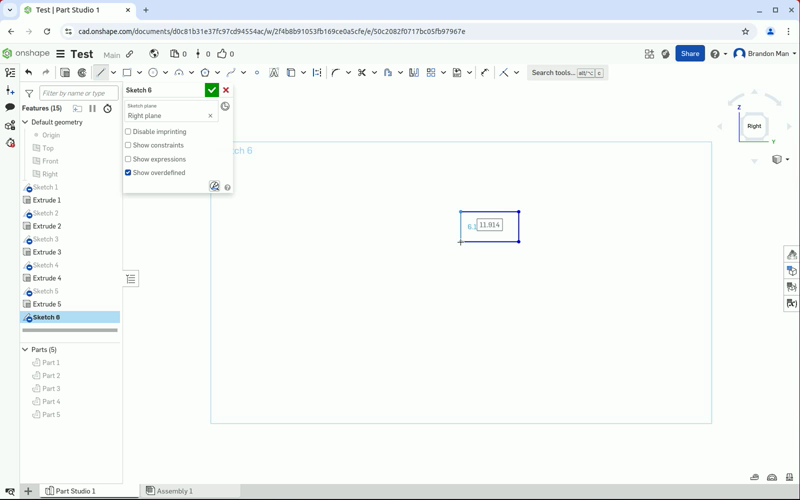
click(460, 241)
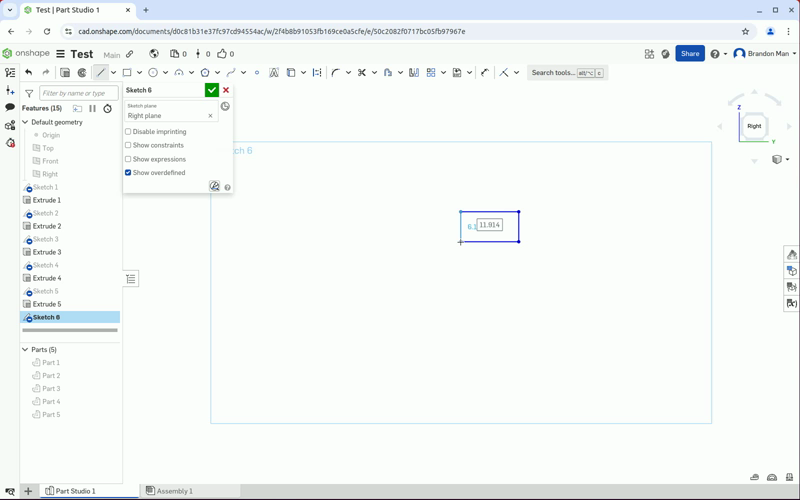
key(esc)
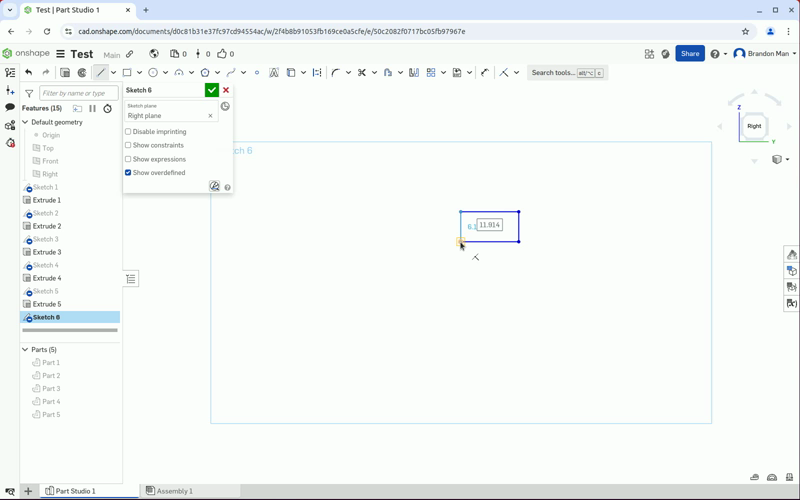
mouse_move(500, 231)
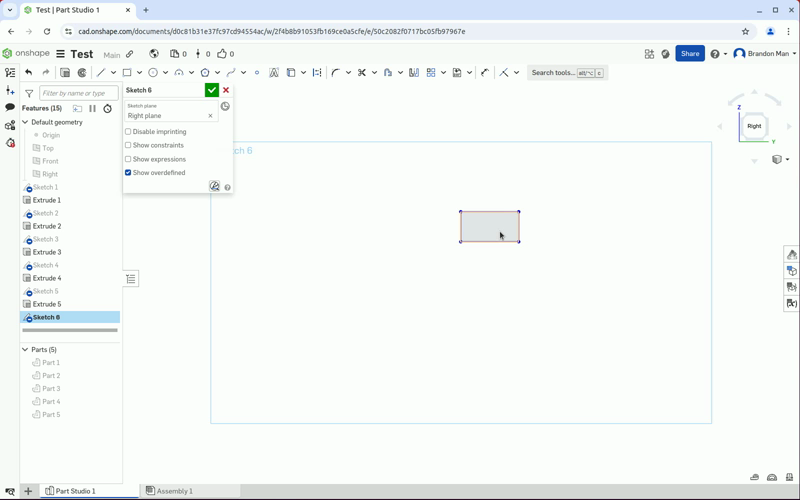
scroll(6)
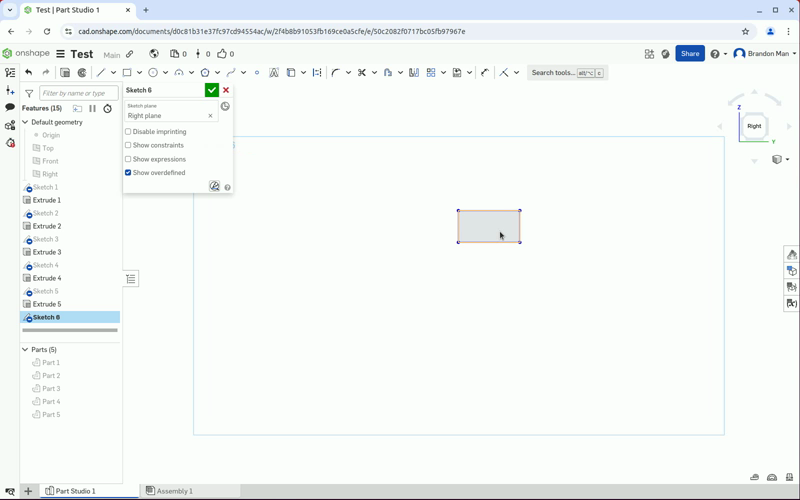
scroll(6)
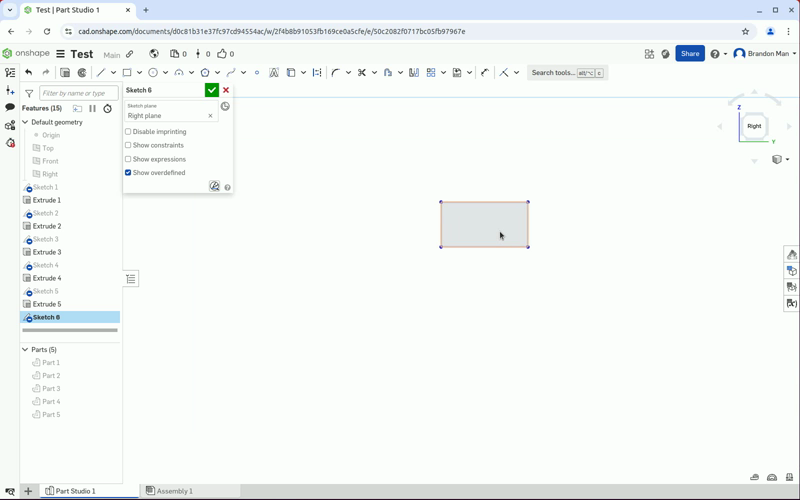
scroll(6)
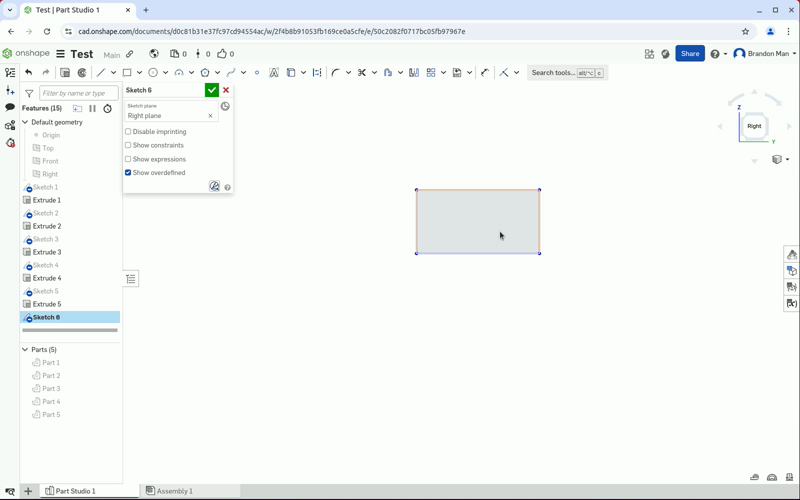
scroll(6)
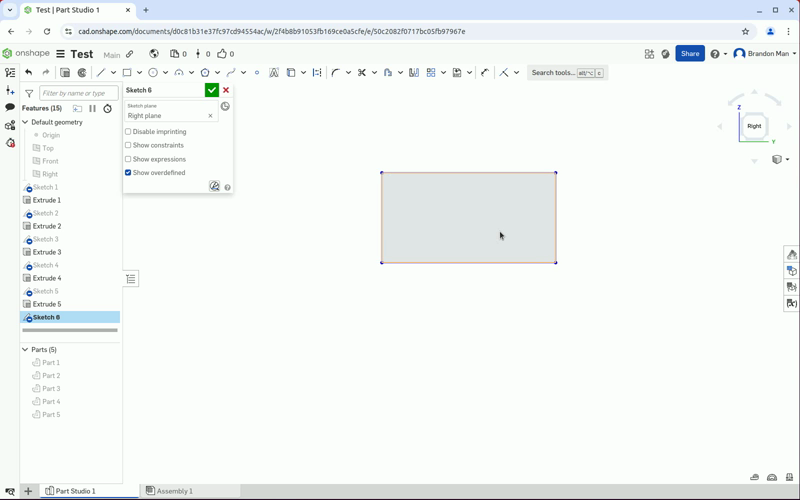
scroll(6)
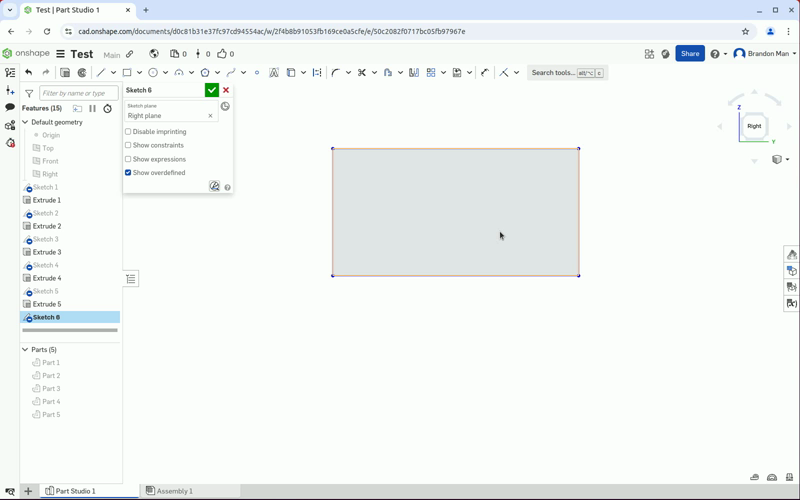
scroll(6)
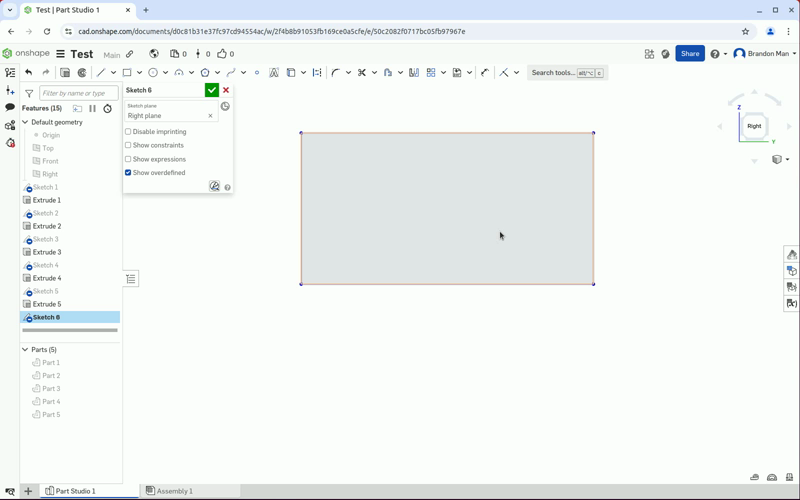
scroll(6)
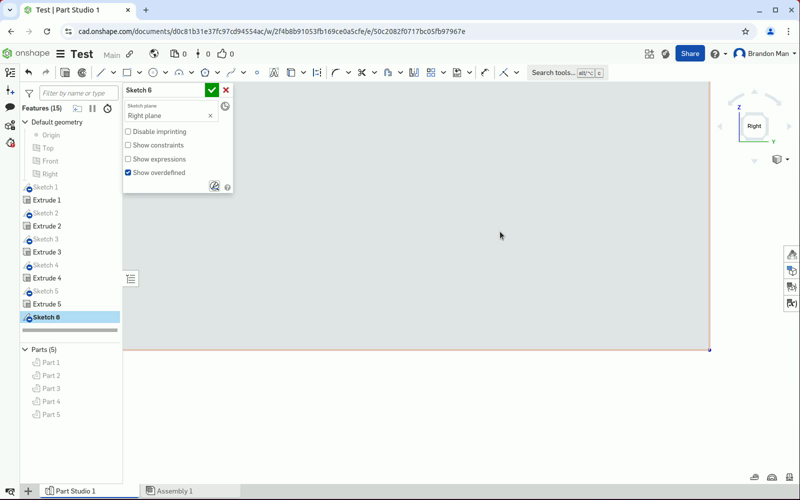
click(500, 231)
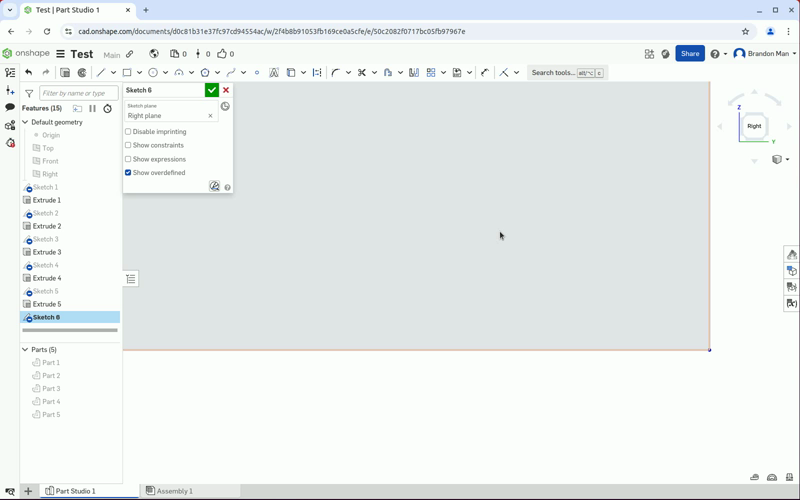
scroll(-6)
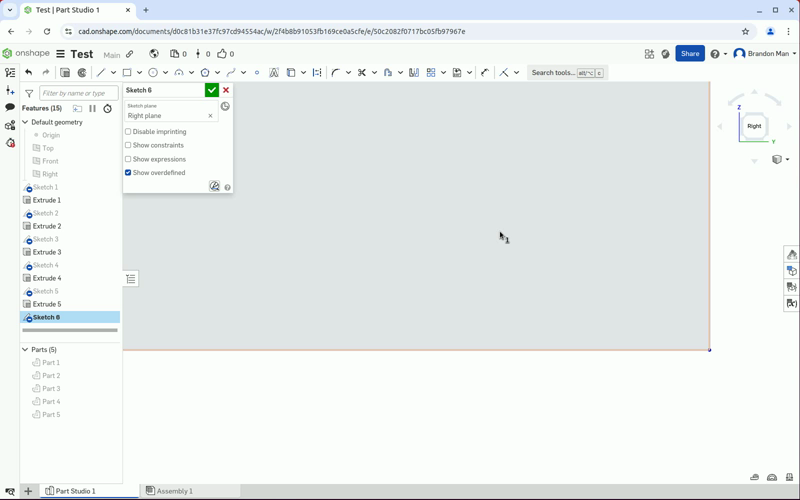
scroll(-6)
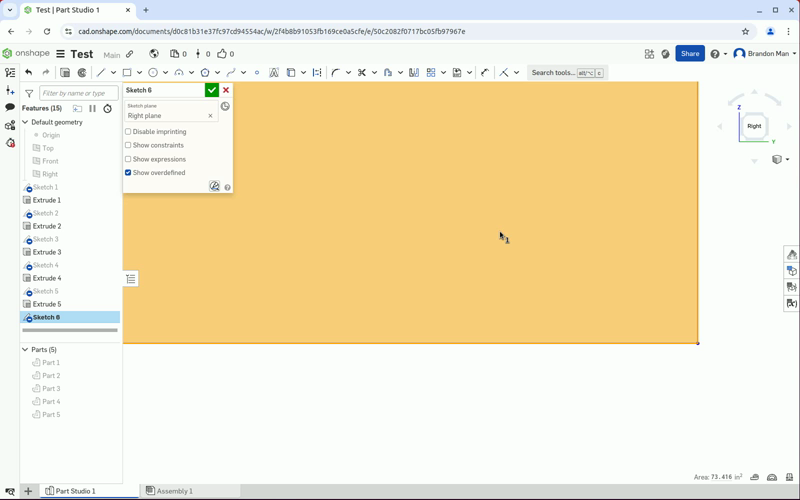
scroll(-6)
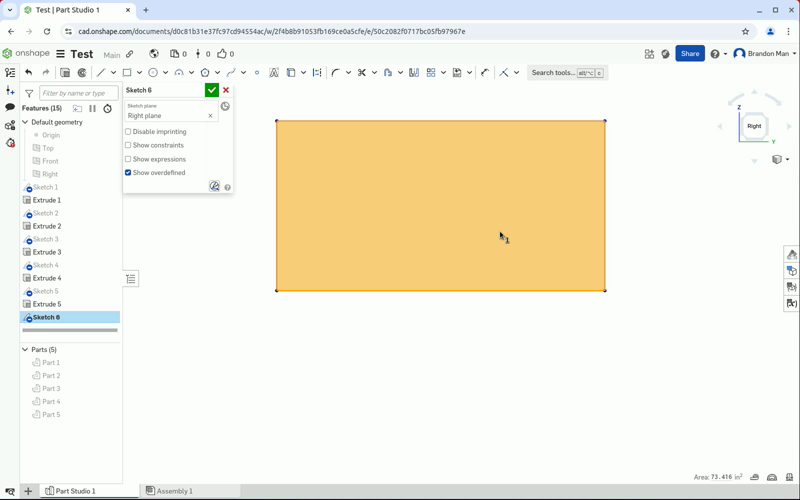
scroll(-6)
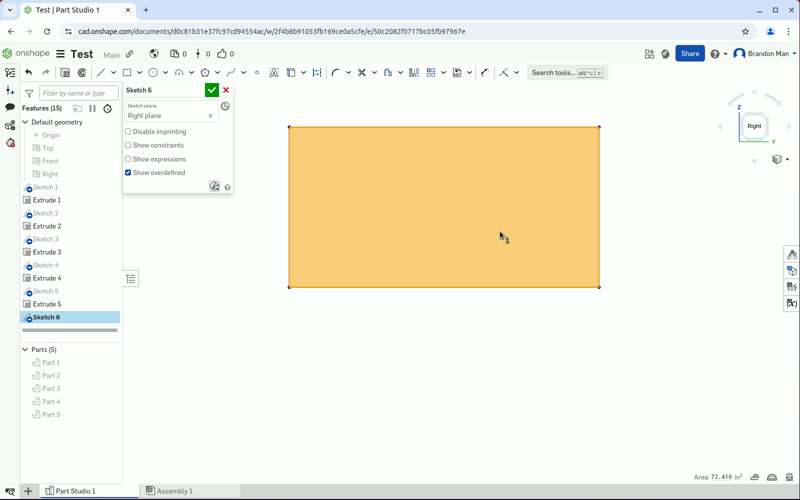
scroll(-6)
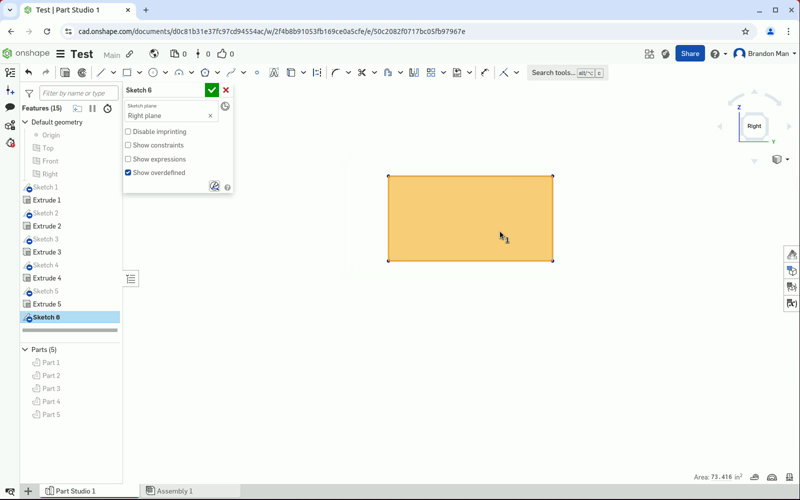
scroll(-6)
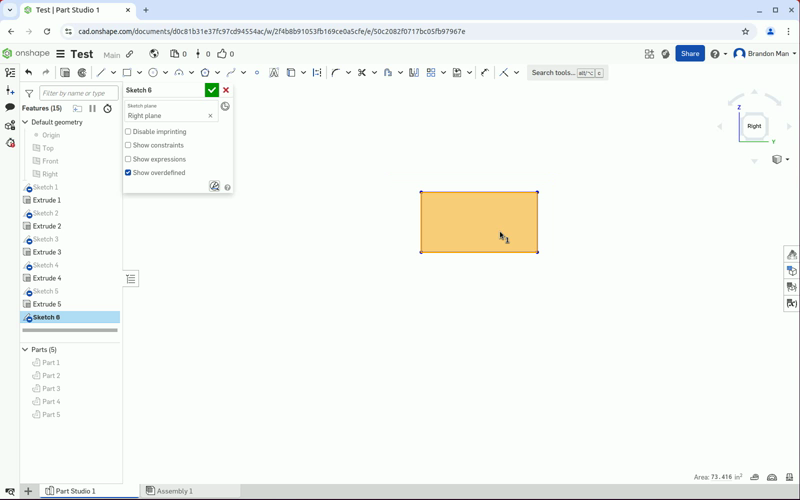
scroll(-6)
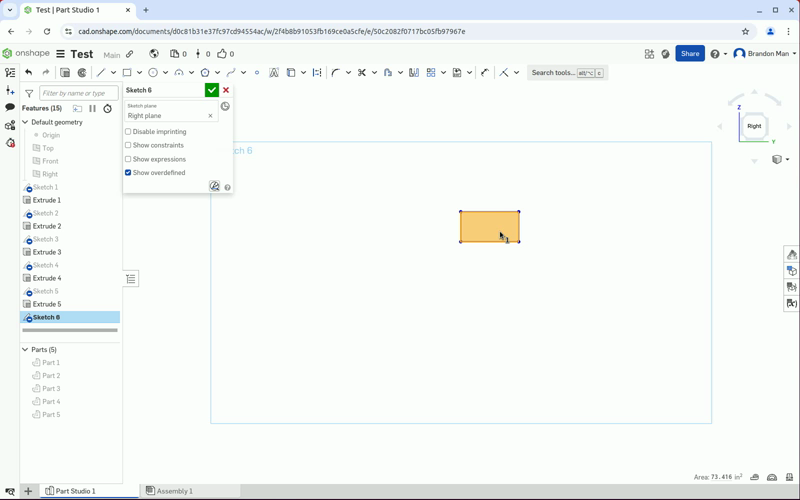
mouse_move(73, 352)
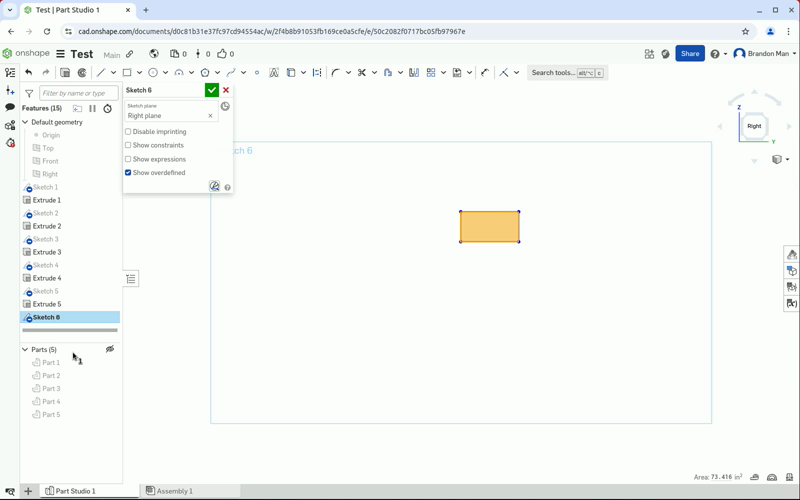
key(shift+y)
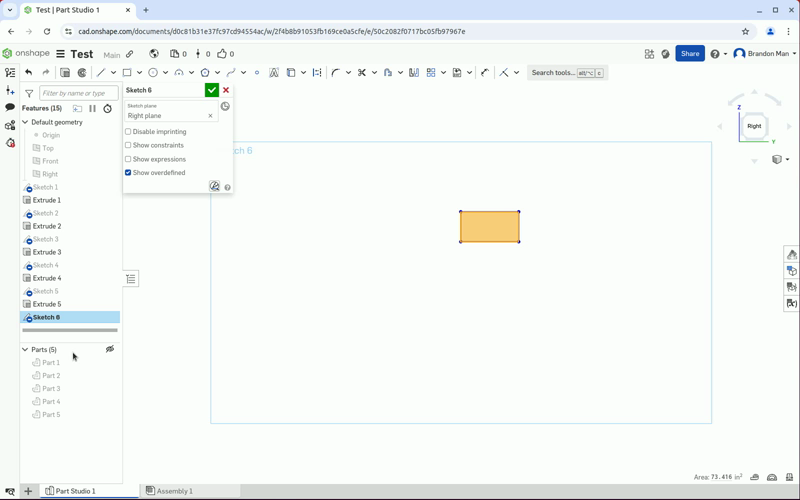
key(shift+e)
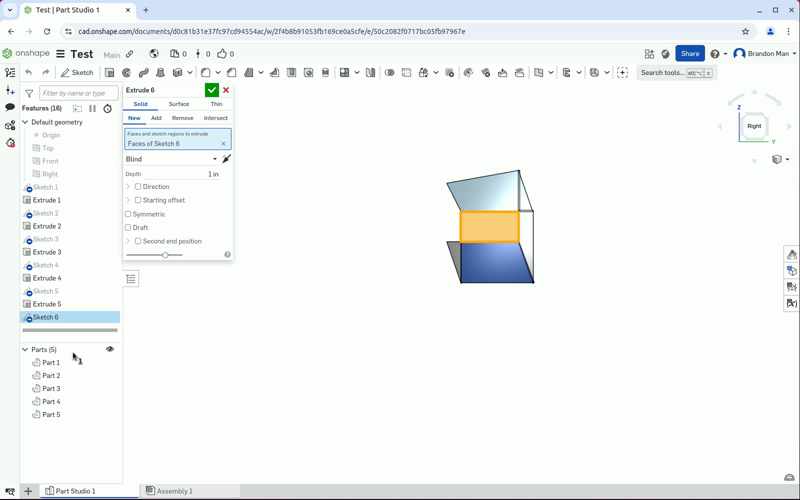
mouse_move(143, 106)
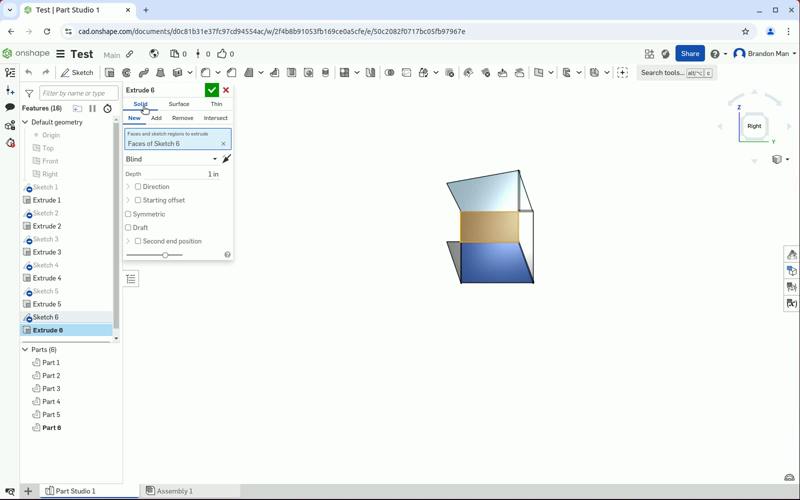
click(143, 106)
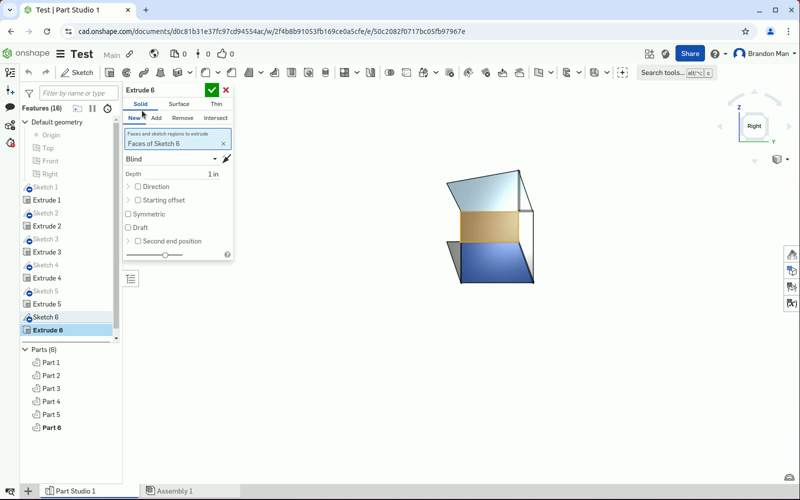
mouse_move(137, 120)
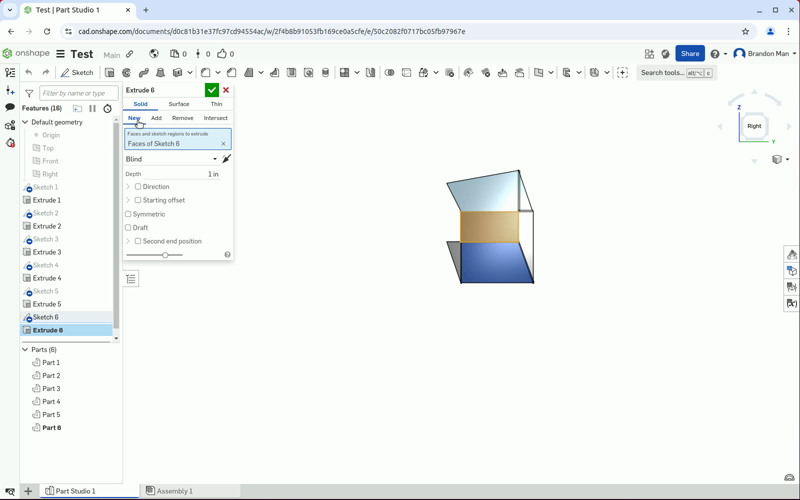
click(137, 120)
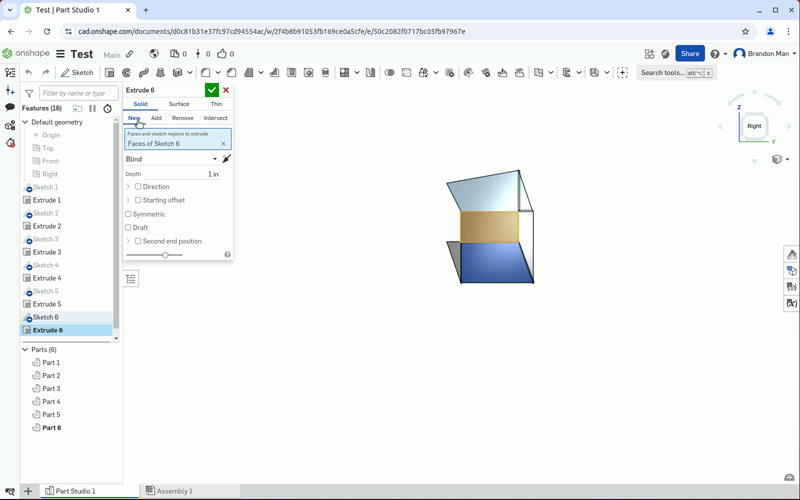
key(tab, 4)
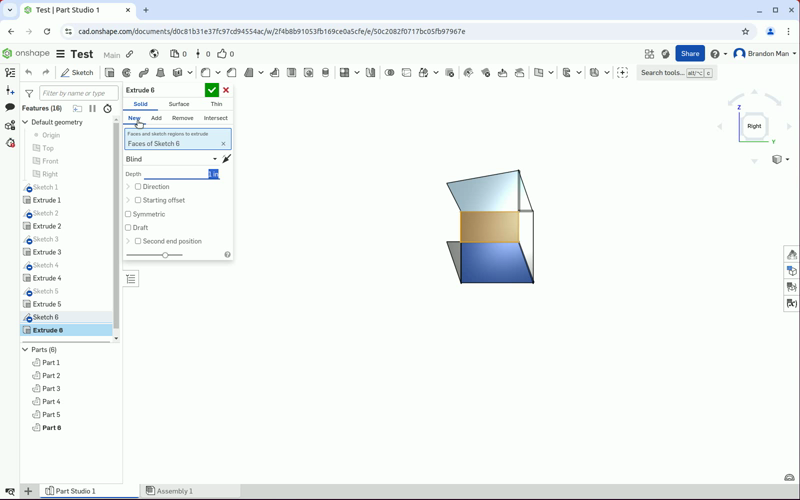
text(4.814)
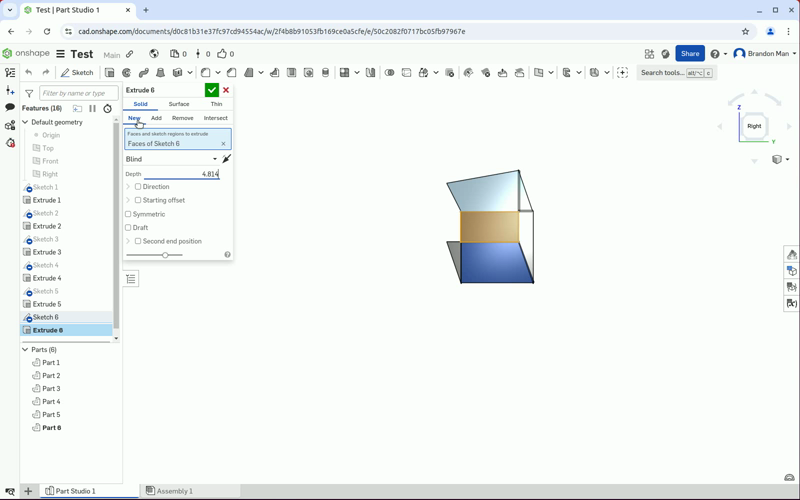
key(enter)
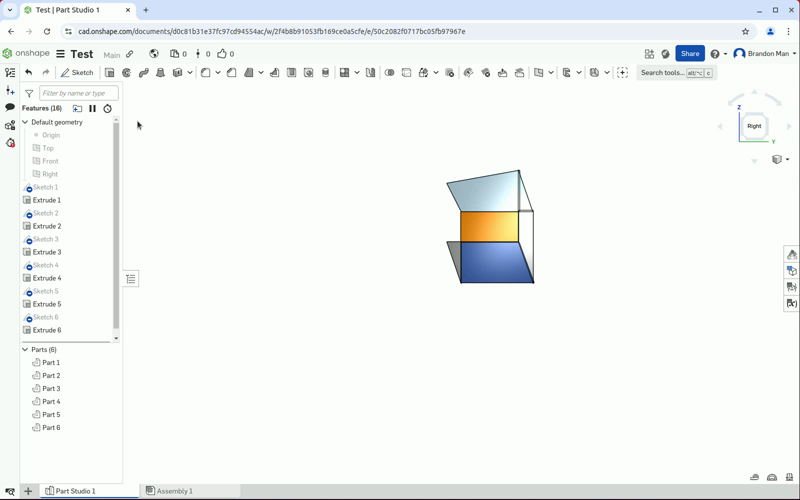
key(shift+h)
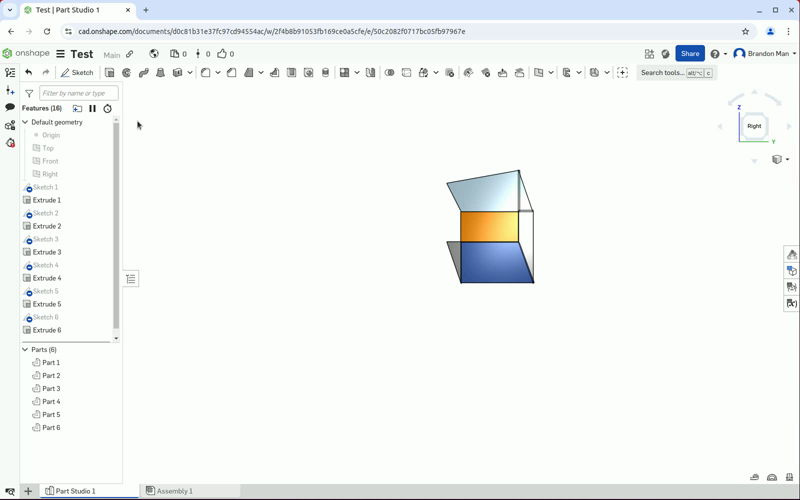
key(shift+h)
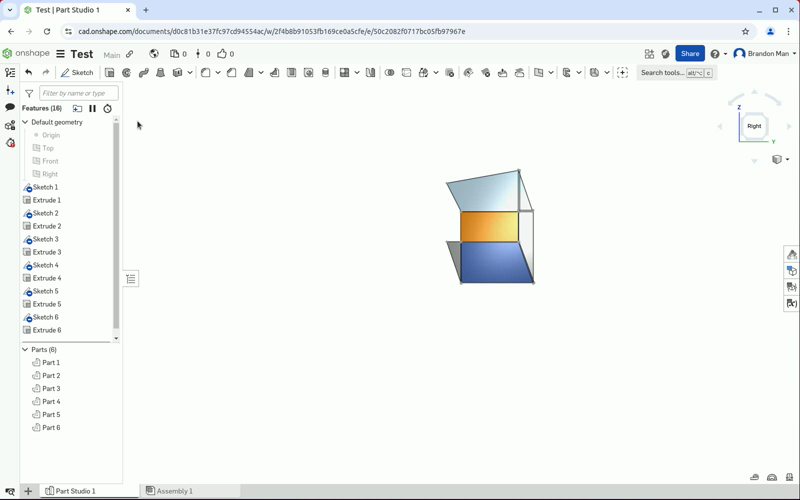
key(shift+7)
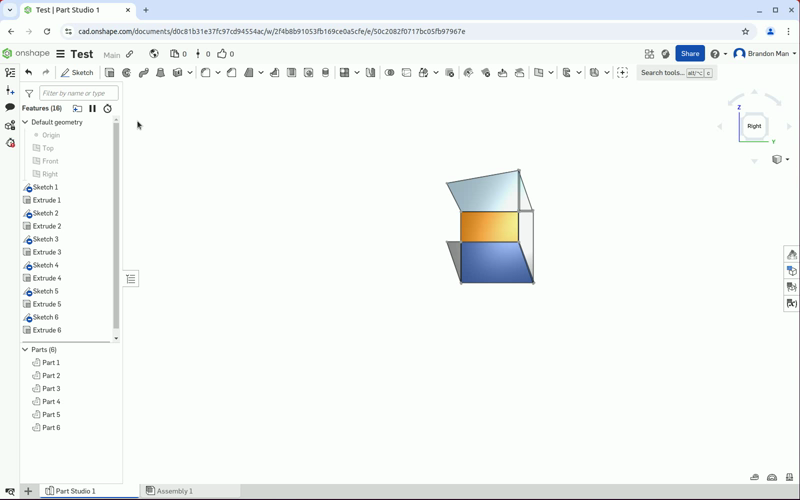
key(right, 2)
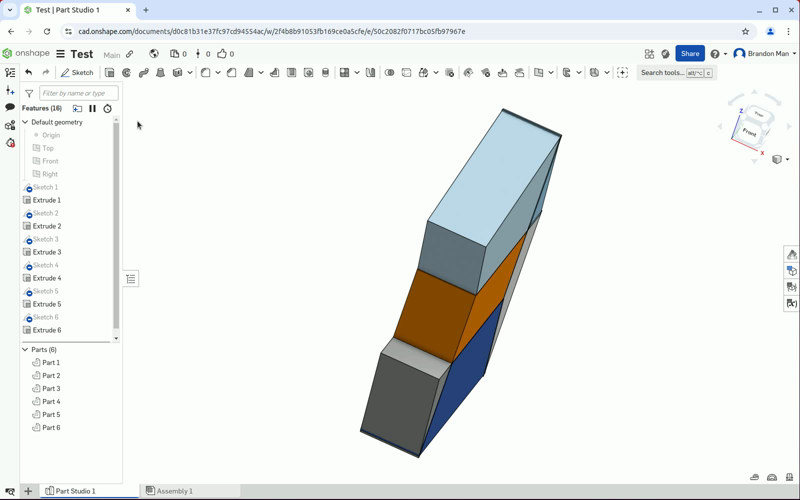
key(down, 2)
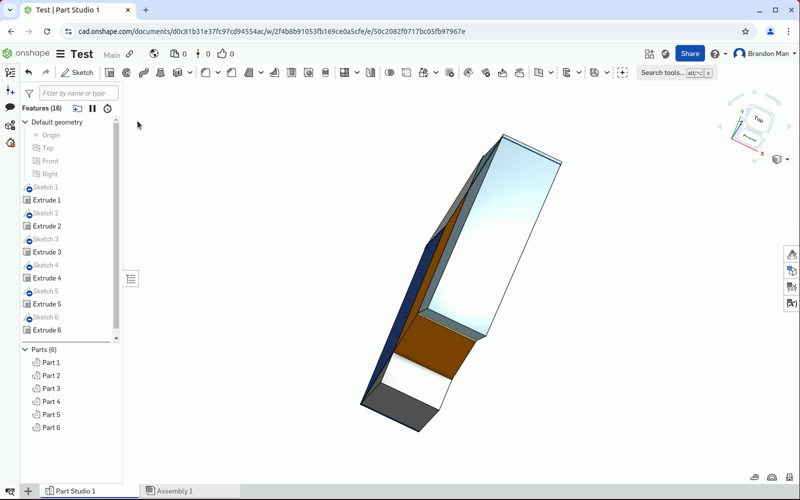
key(up, 2)
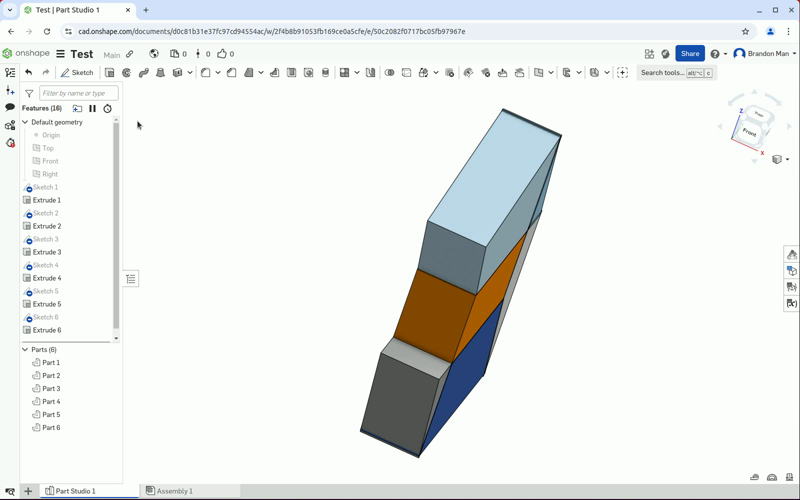
key(left, 2)
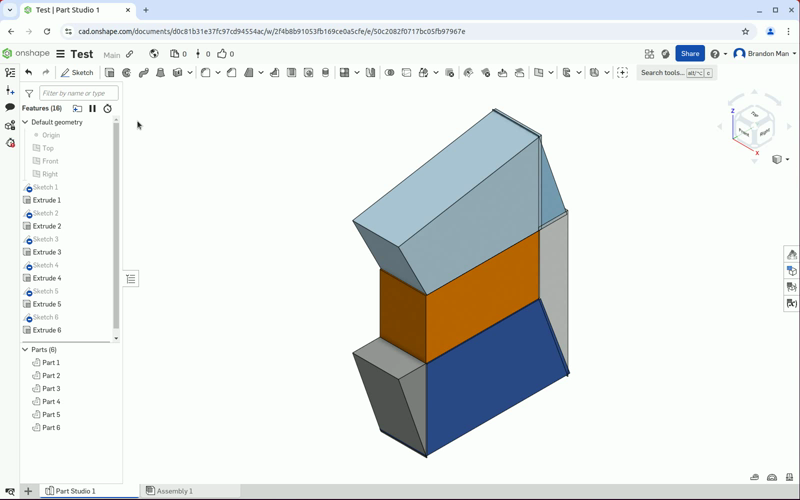
mouse_move(69, 189)
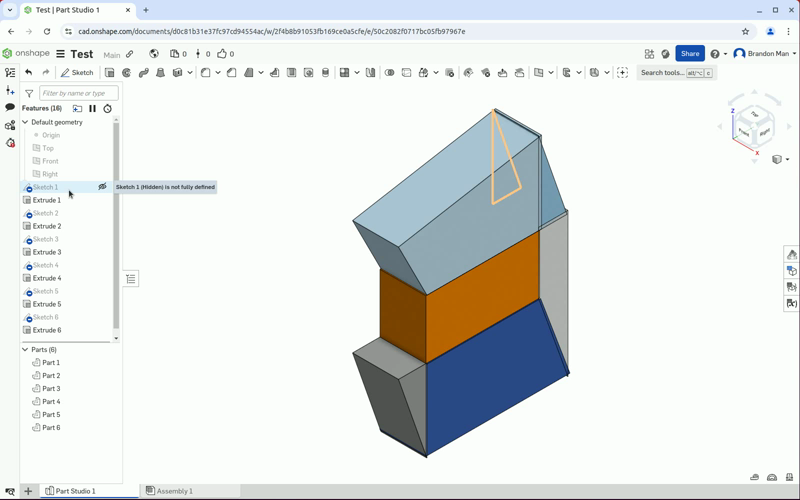
click(69, 189)